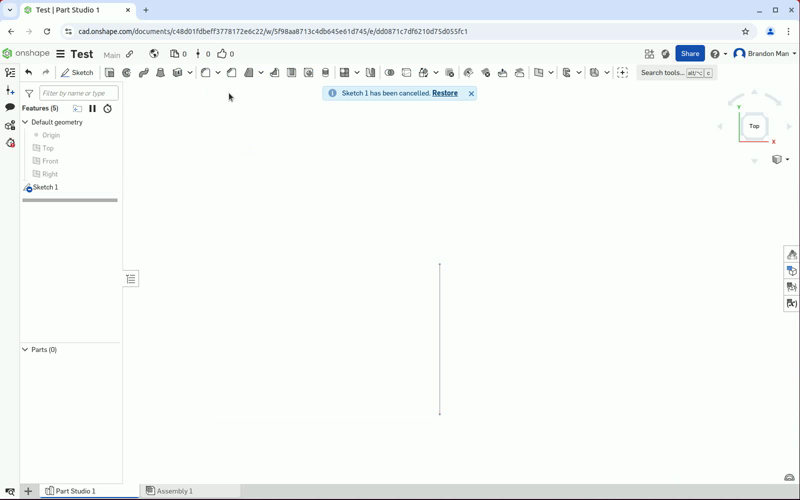
key(shift+h)
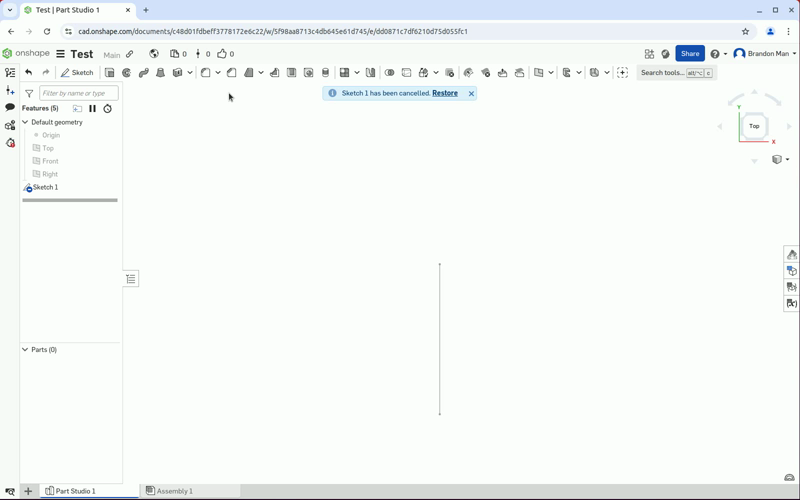
key(shift+s)
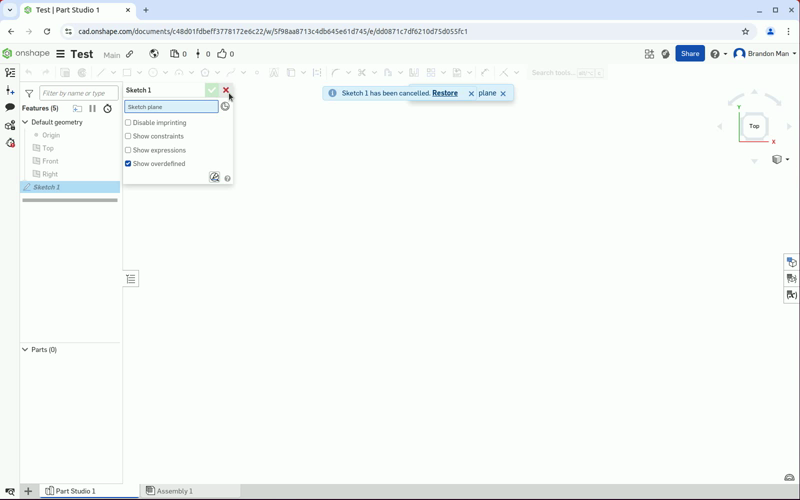
mouse_move(73, 150)
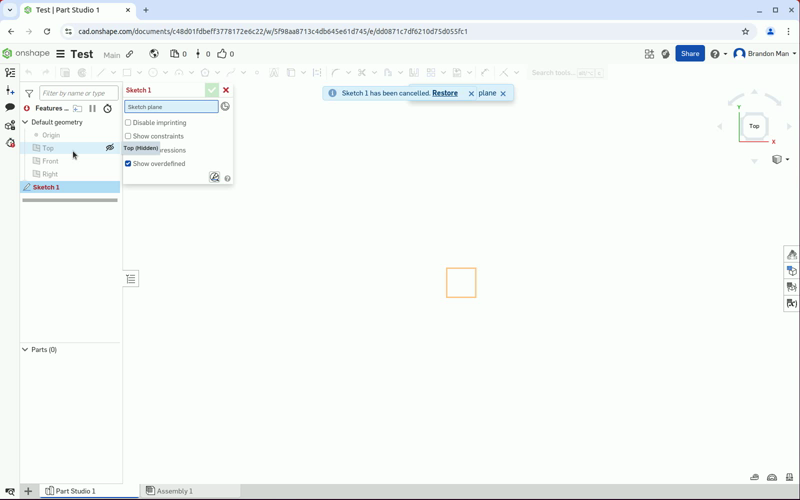
click(73, 150)
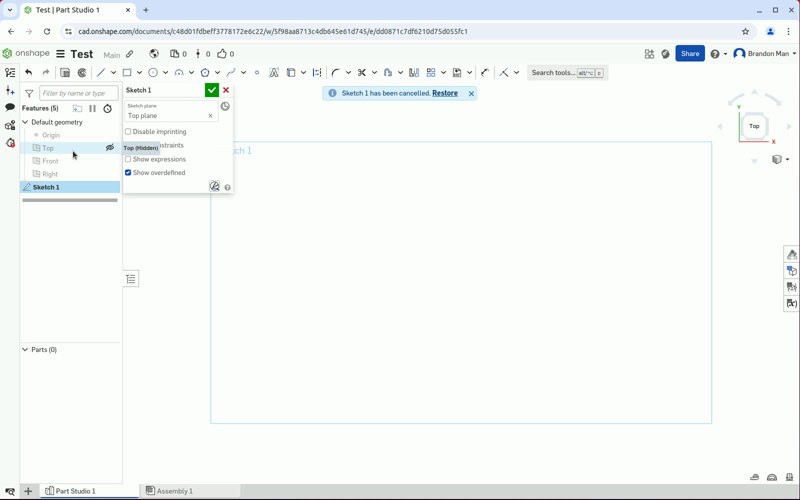
mouse_move(73, 352)
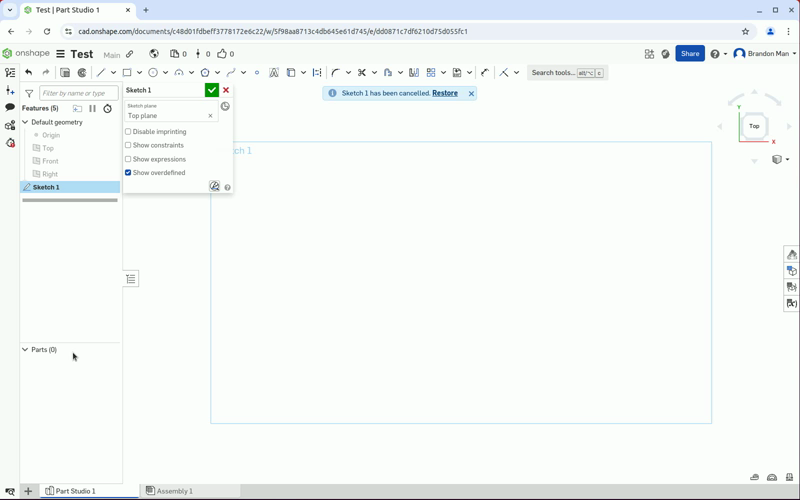
key(y)
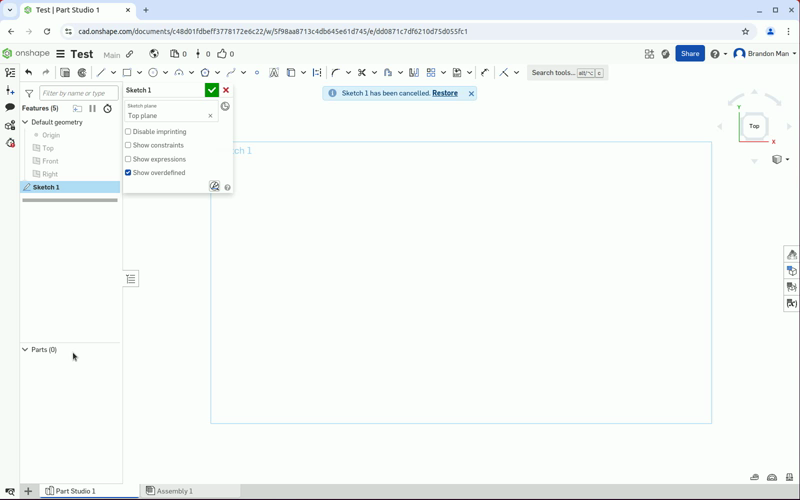
key(l)
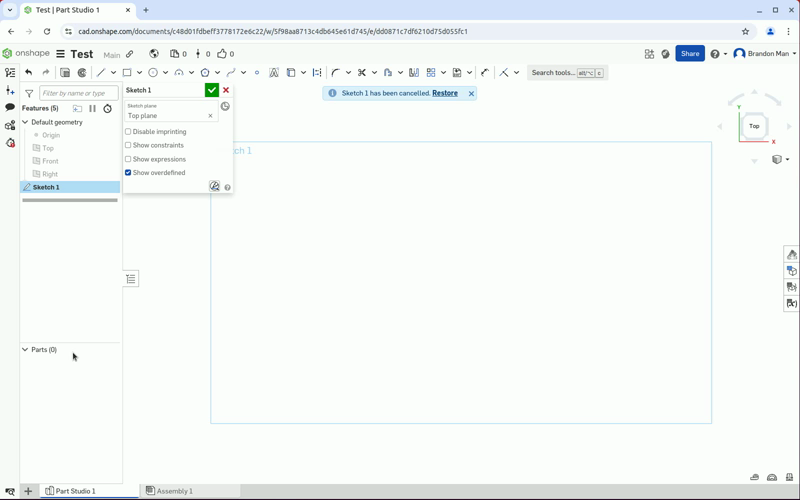
key_down(shift)
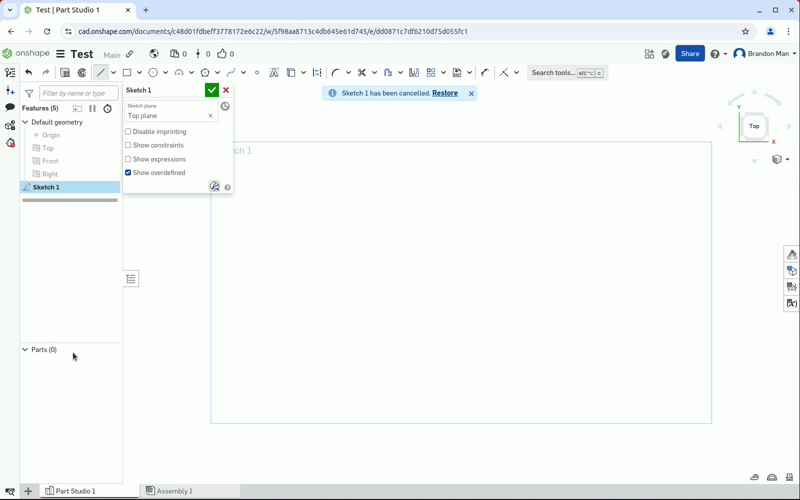
mouse_move(374, 333)
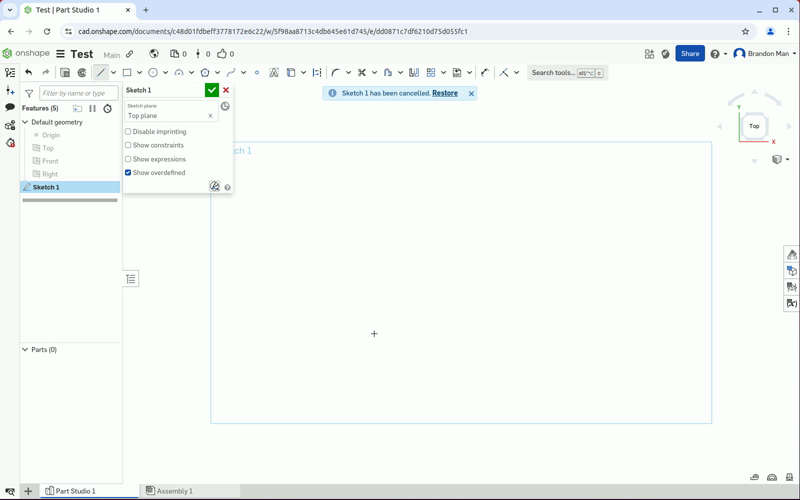
click(374, 333)
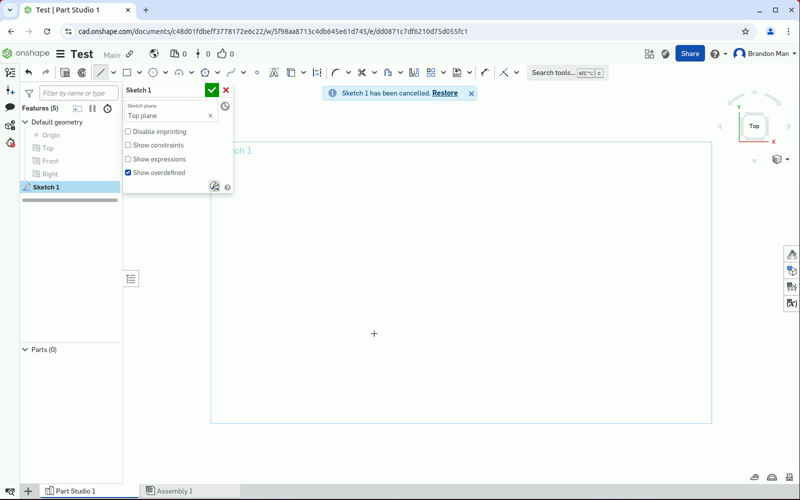
key_up(shift)
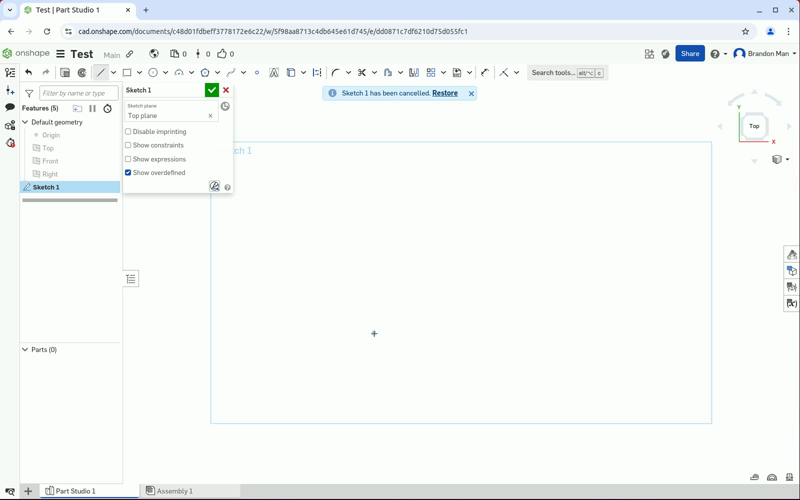
key_down(shift)
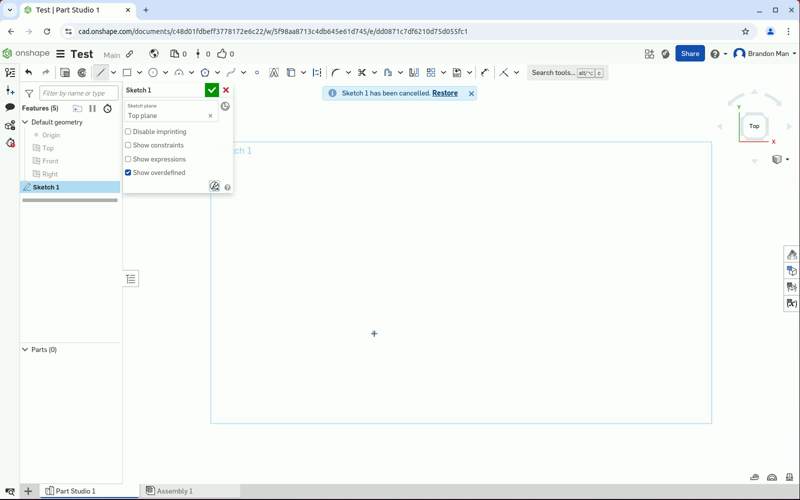
mouse_move(572, 333)
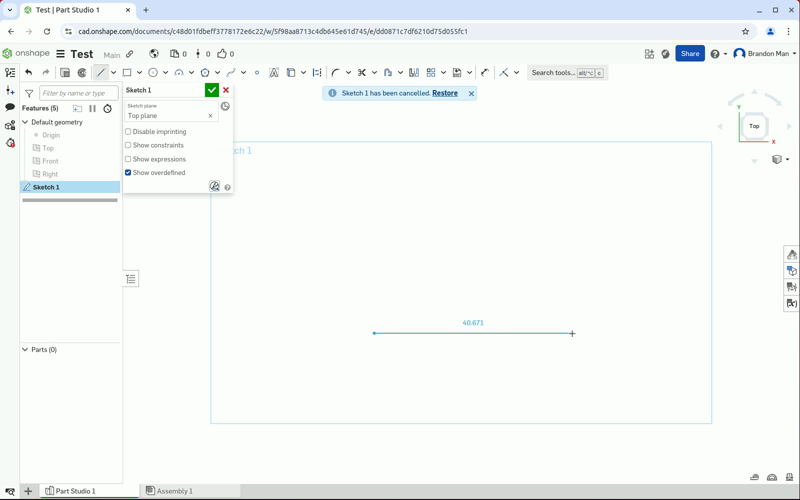
click(572, 333)
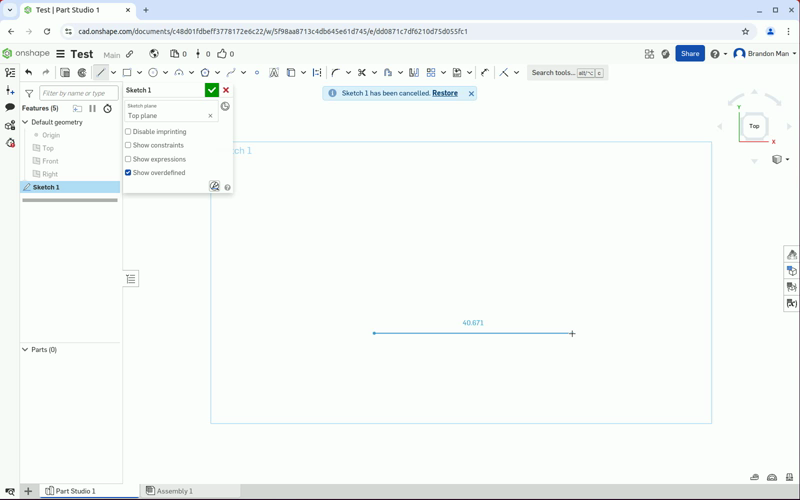
key_up(shift)
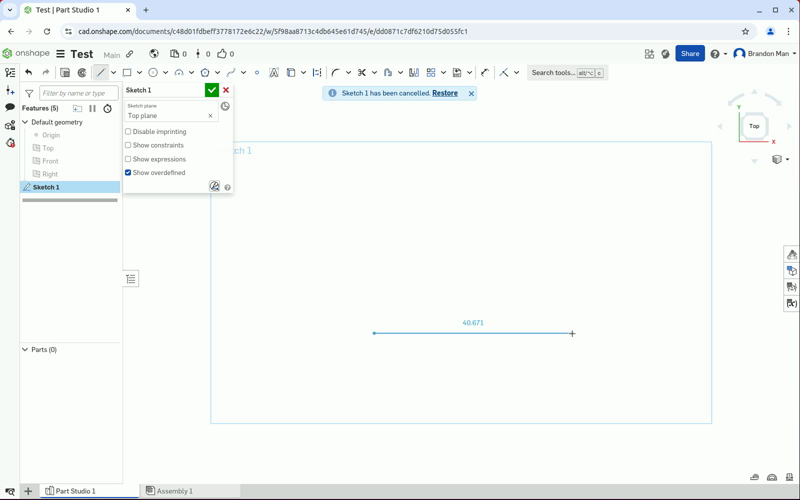
key_down(shift)
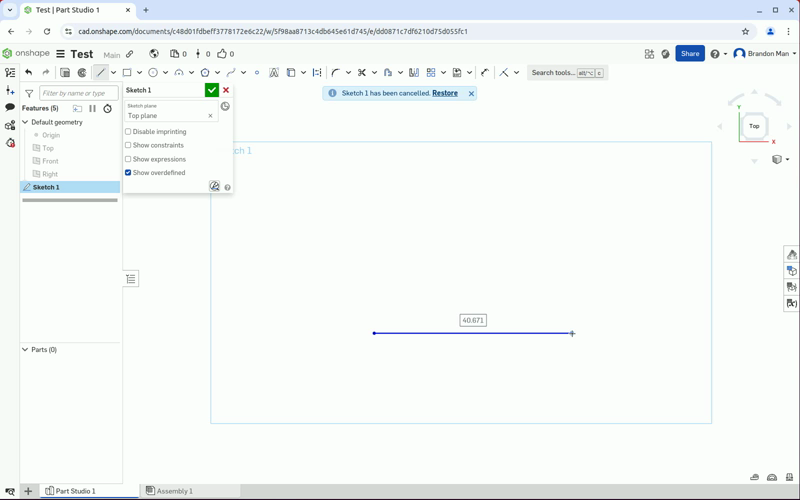
mouse_move(589, 333)
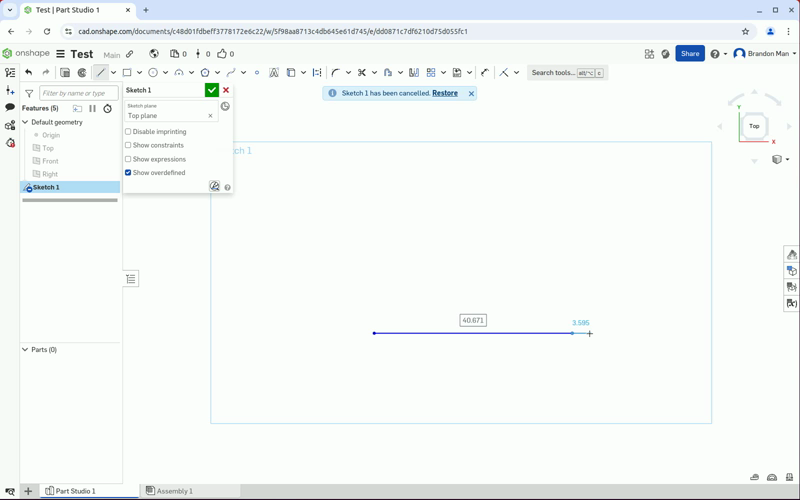
mouse_move(572, 276)
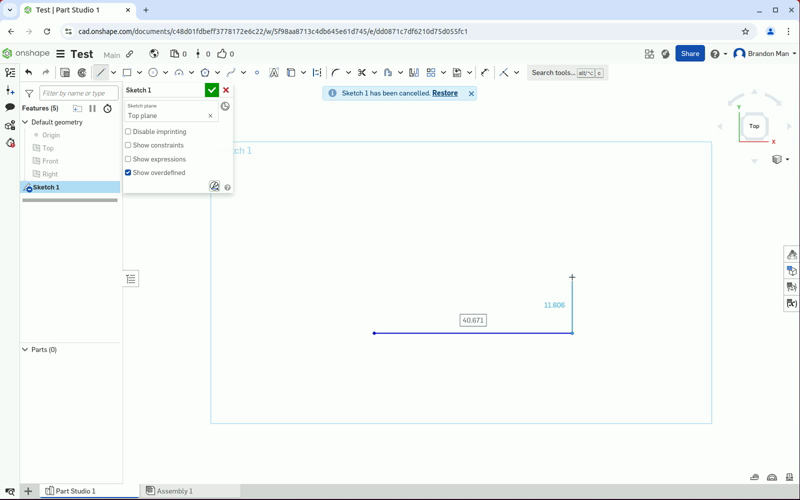
click(572, 276)
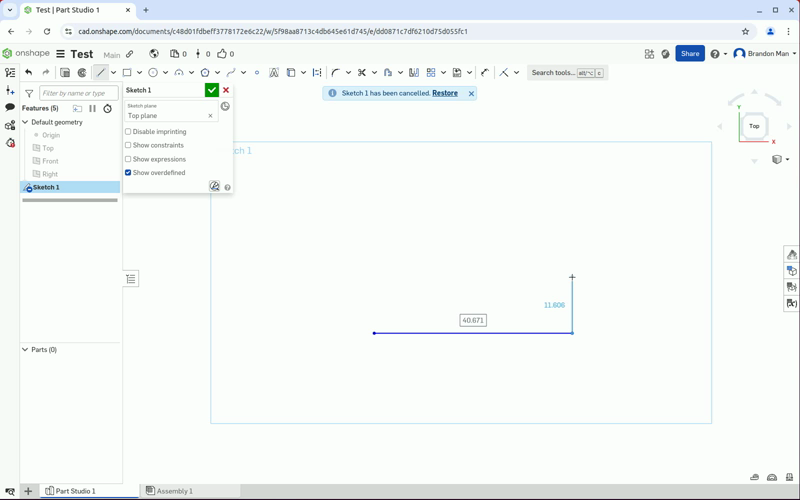
key_up(shift)
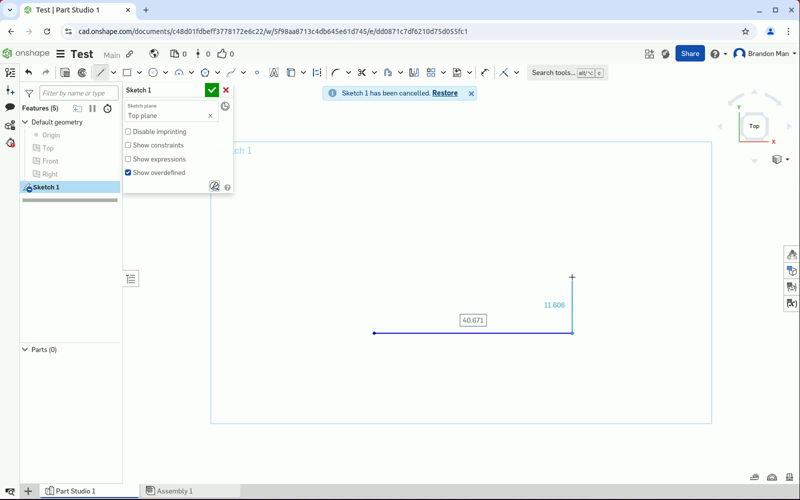
key_down(shift)
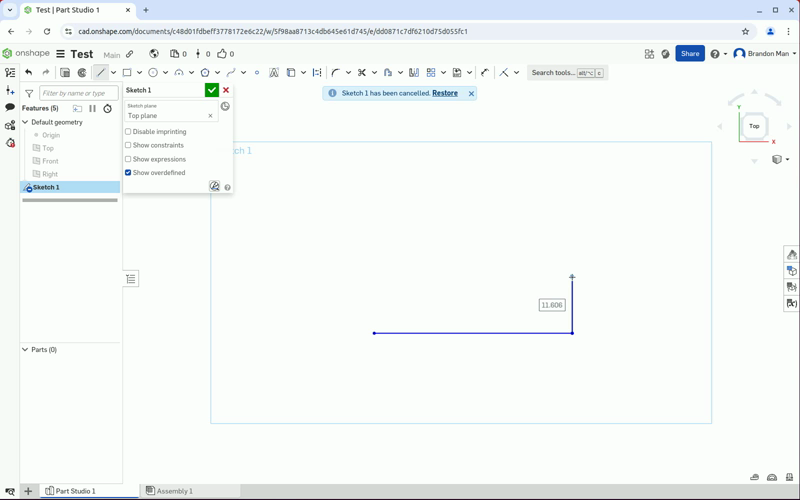
mouse_move(374, 276)
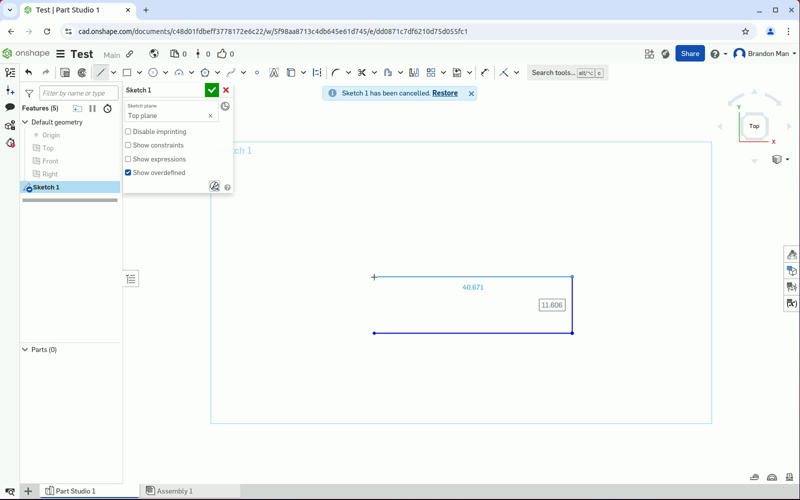
click(374, 276)
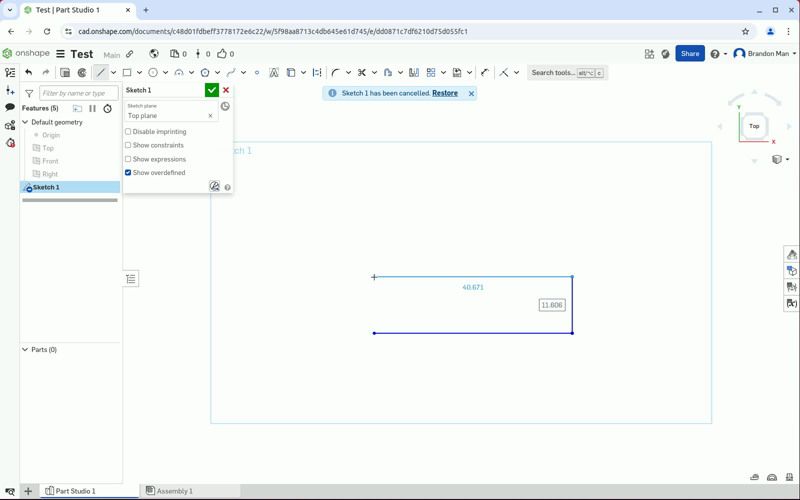
key_up(shift)
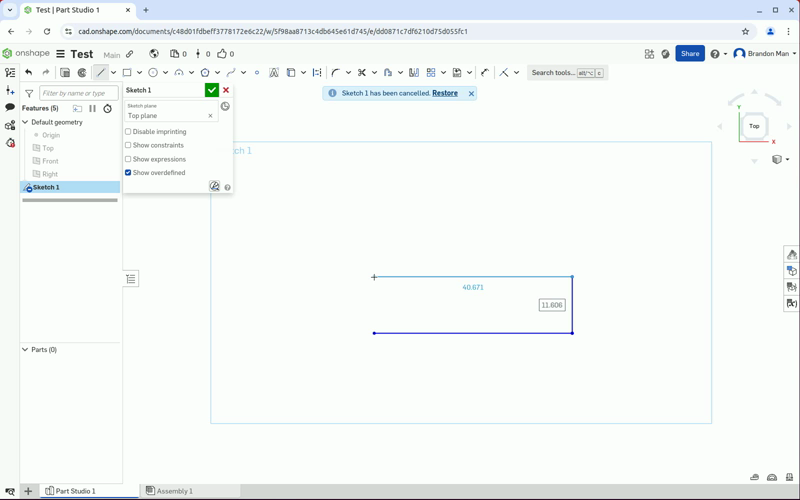
mouse_move(404, 276)
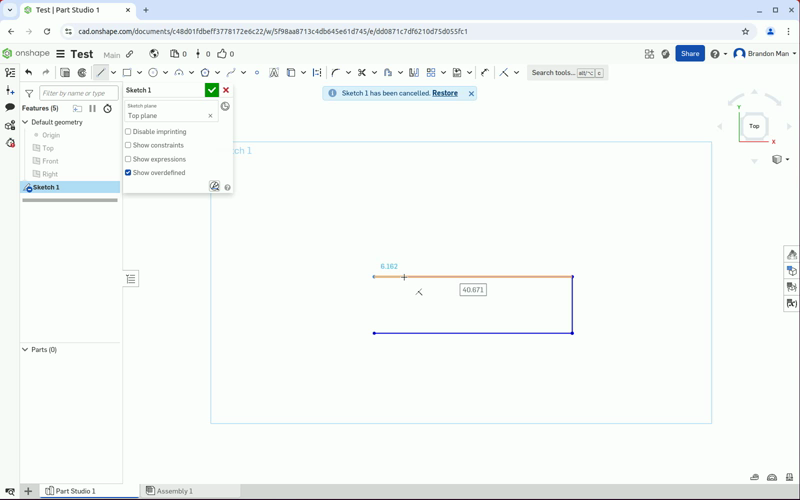
key_down(shift)
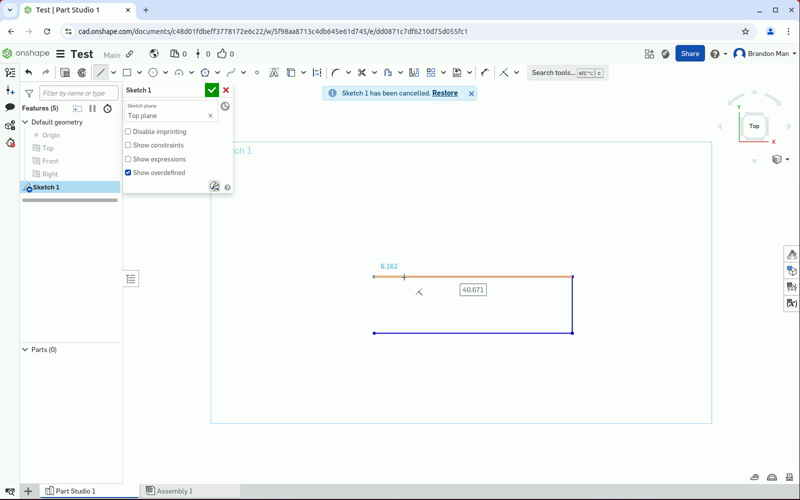
mouse_move(374, 333)
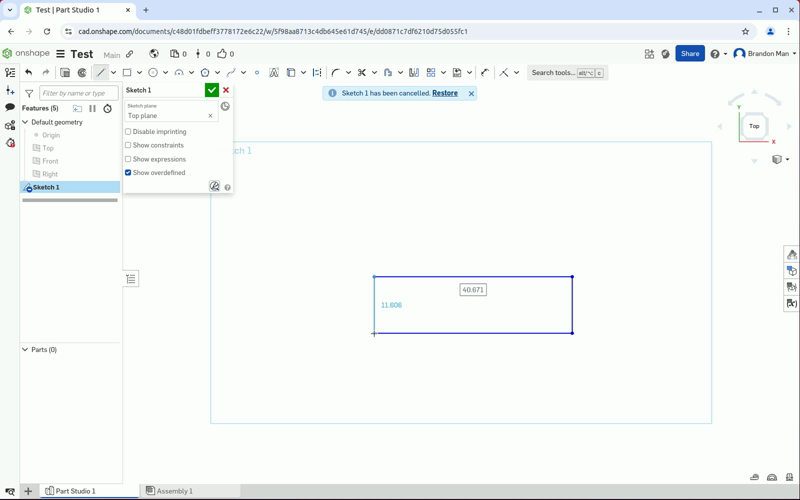
key_up(shift)
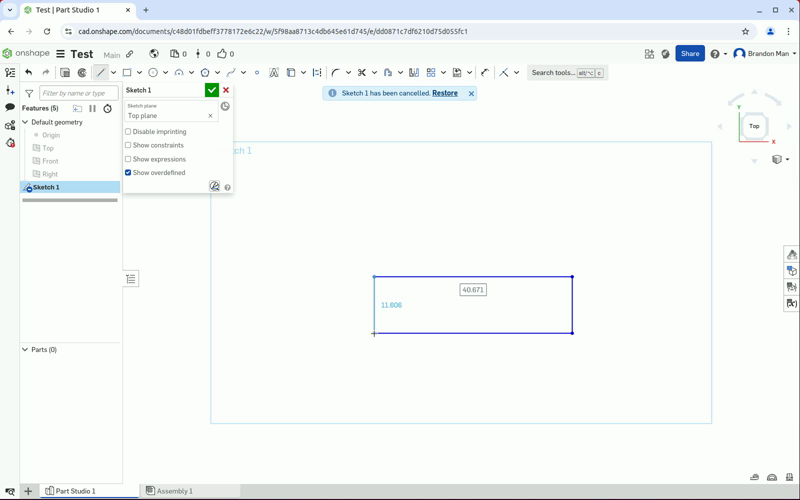
click(374, 333)
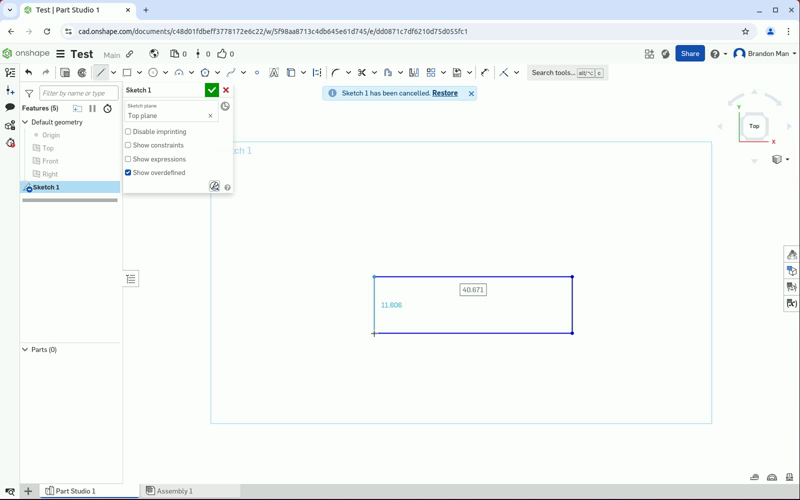
key(esc)
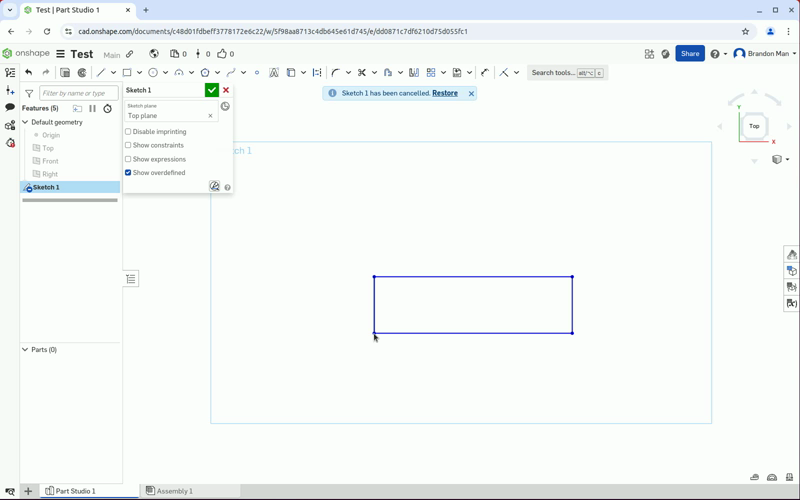
mouse_move(527, 324)
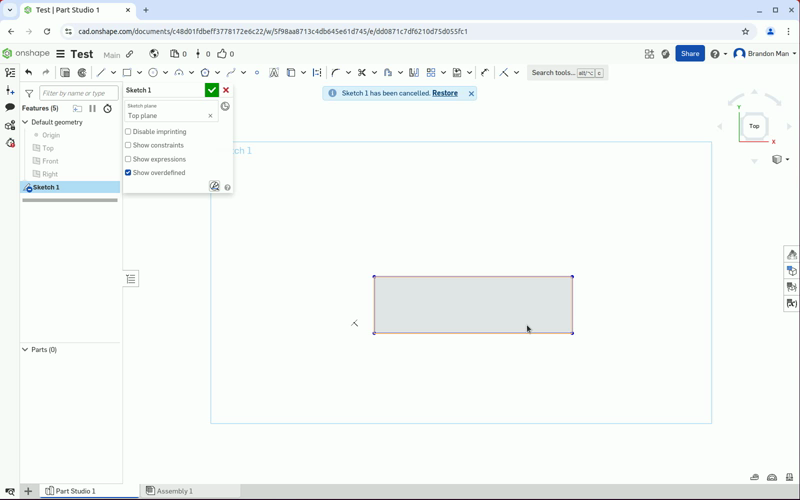
click(527, 324)
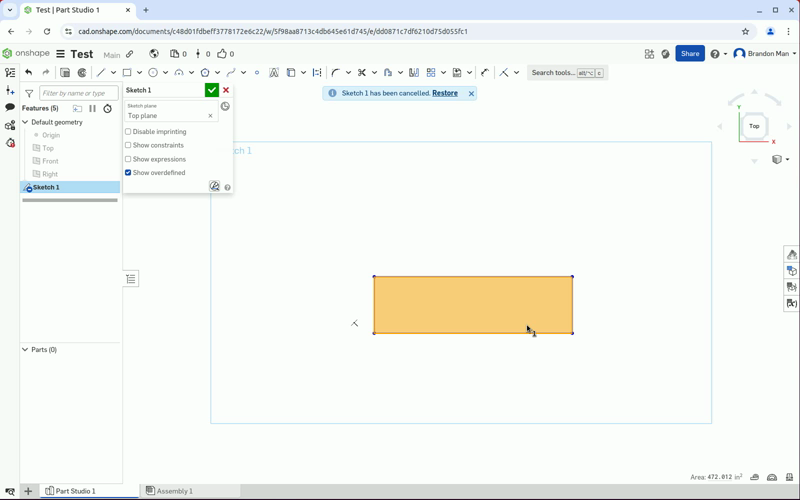
mouse_move(73, 352)
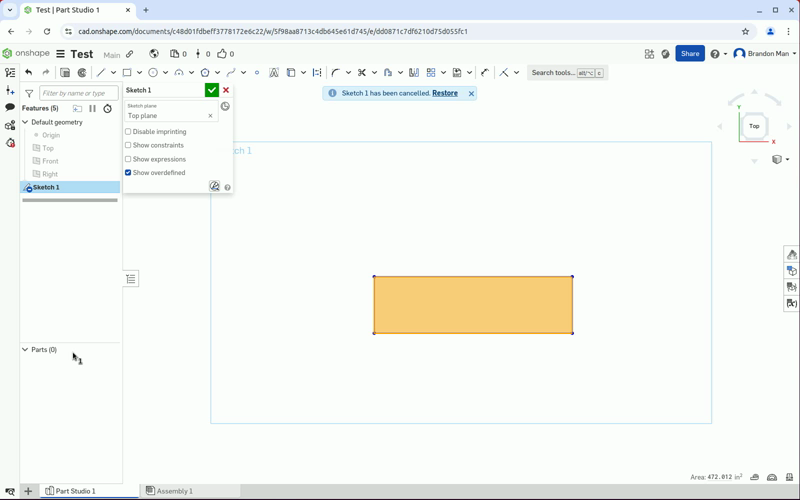
key(shift+y)
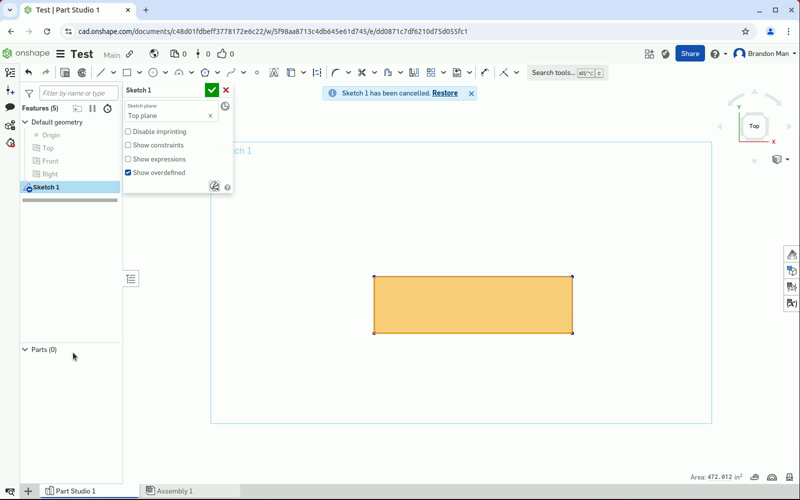
key(shift+e)
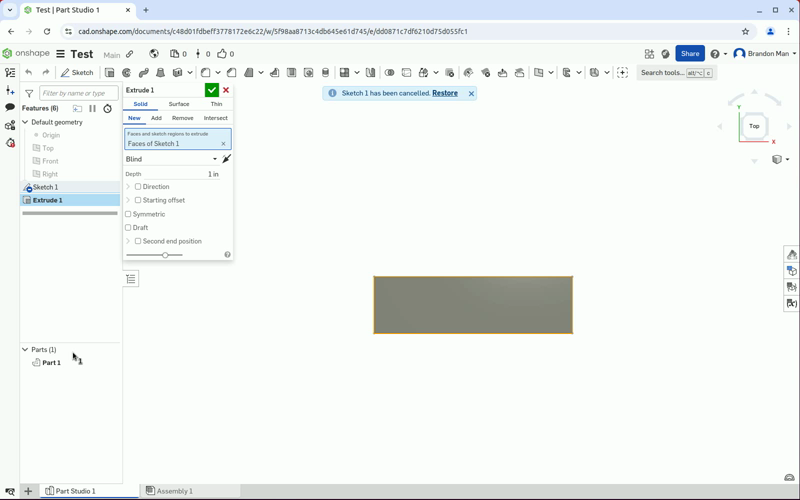
mouse_move(143, 106)
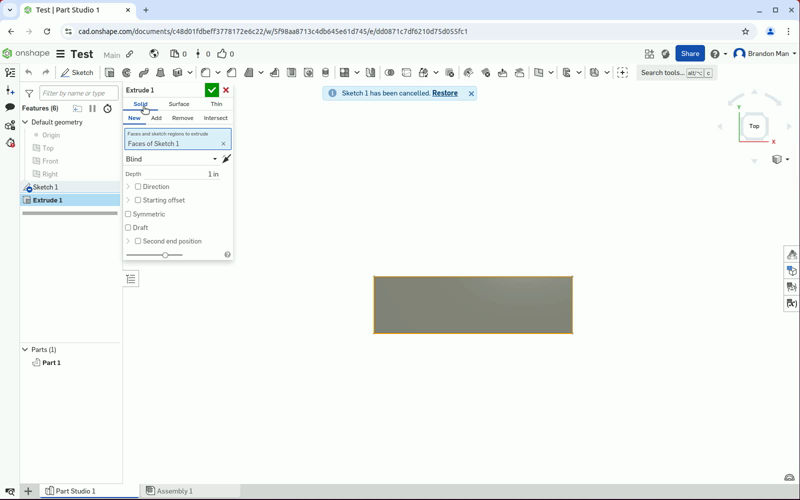
click(143, 106)
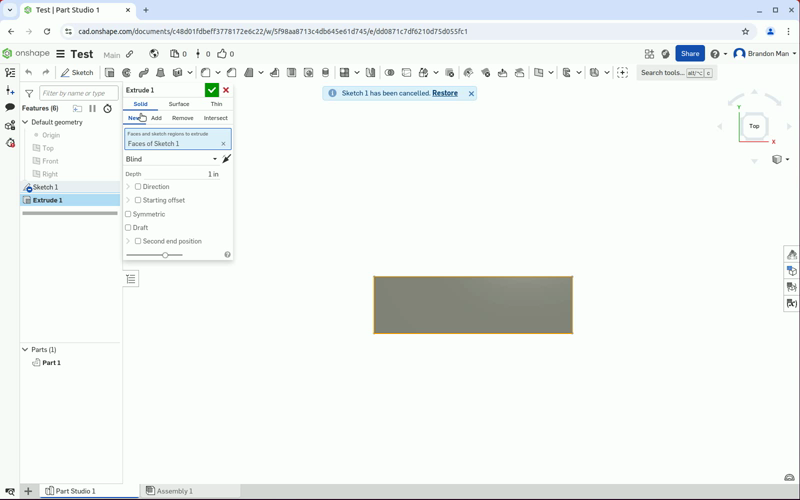
mouse_move(137, 120)
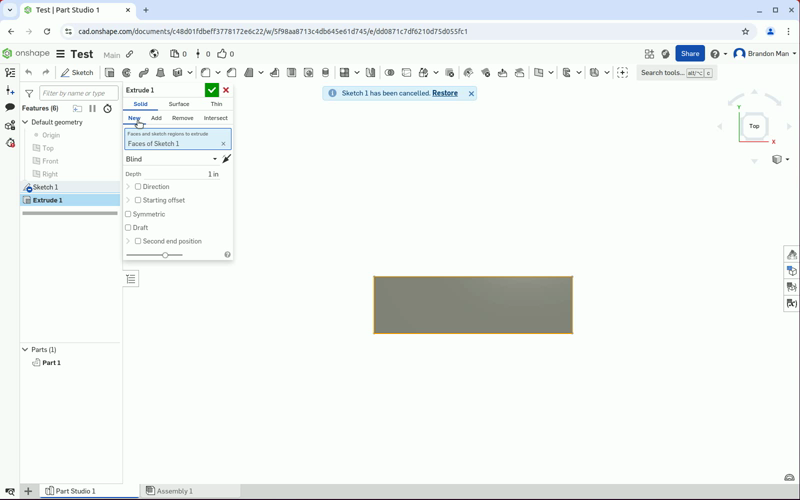
click(137, 120)
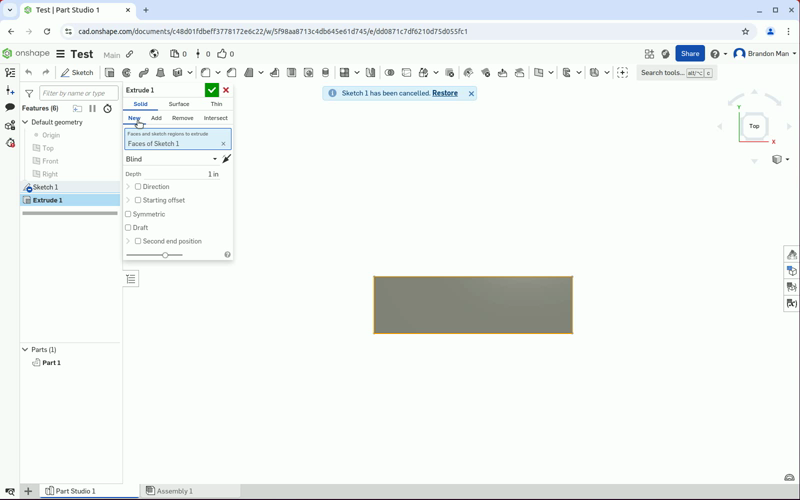
key(tab, 4)
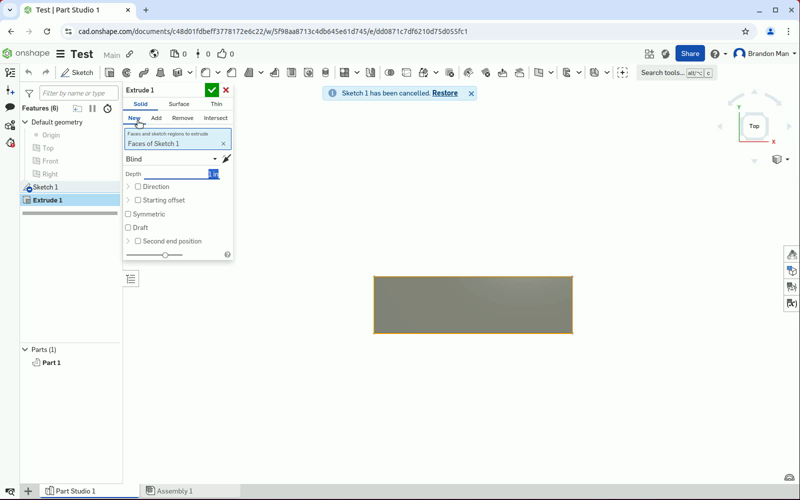
text(0.963)
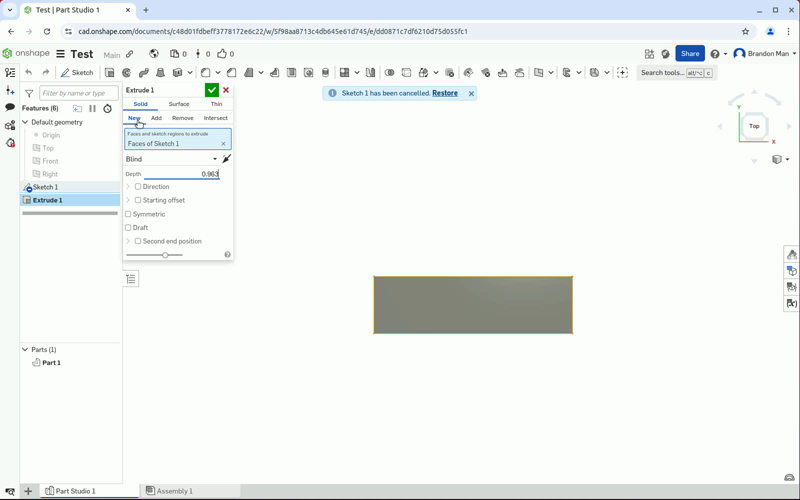
key(enter)
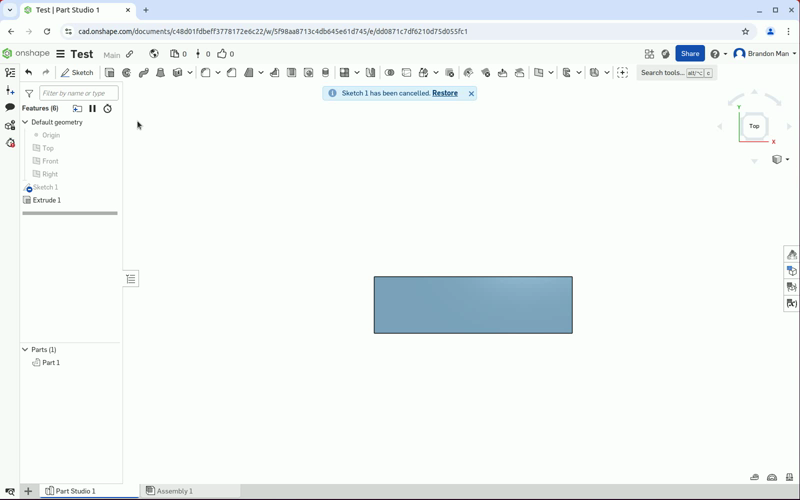
key(shift+h)
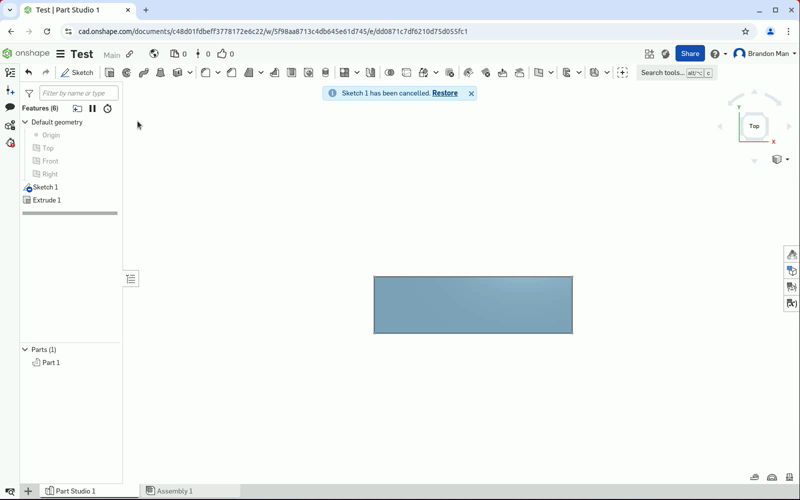
key(shift+h)
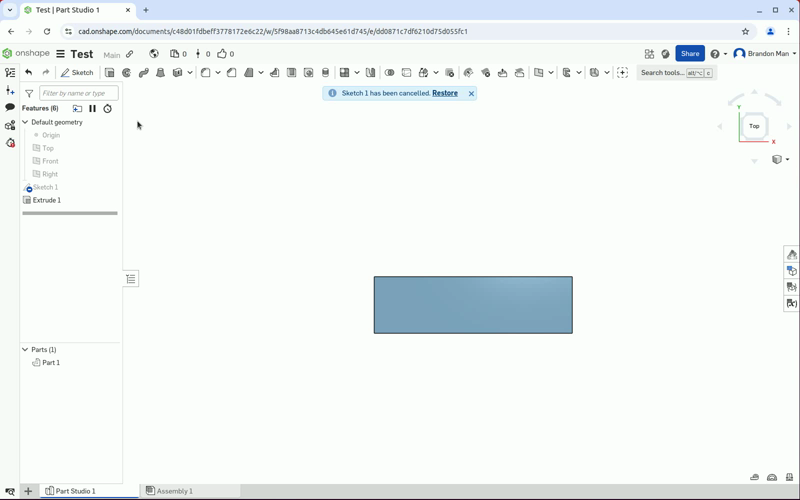
mouse_move(73, 189)
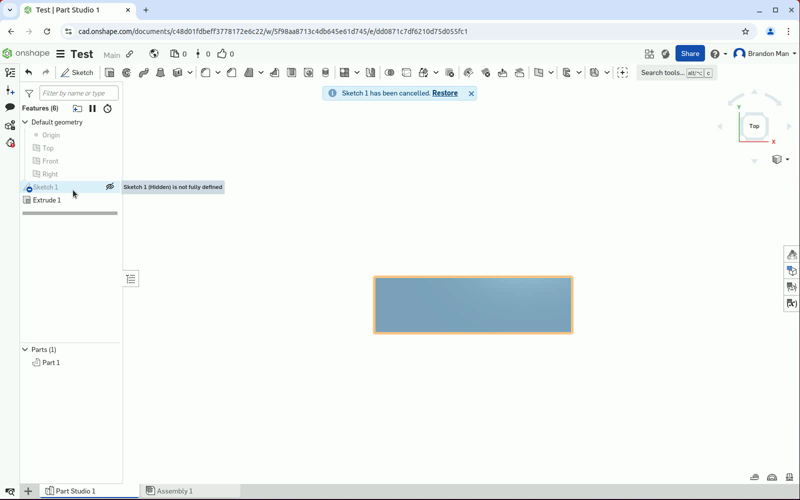
click(73, 189)
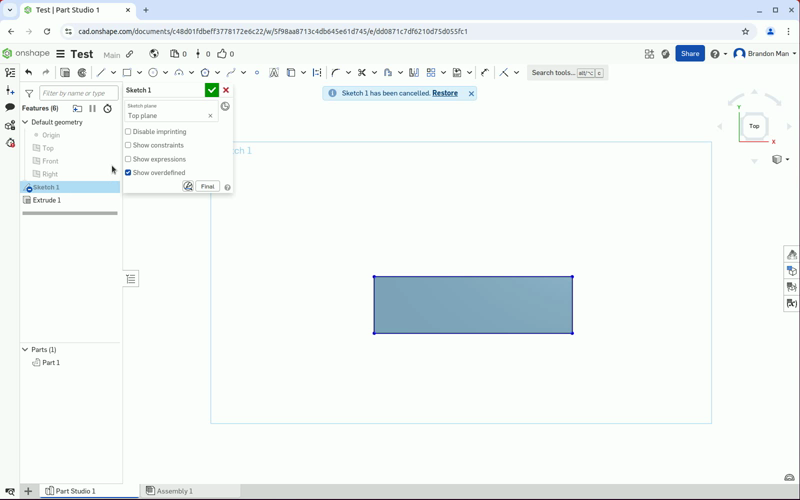
mouse_move(229, 92)
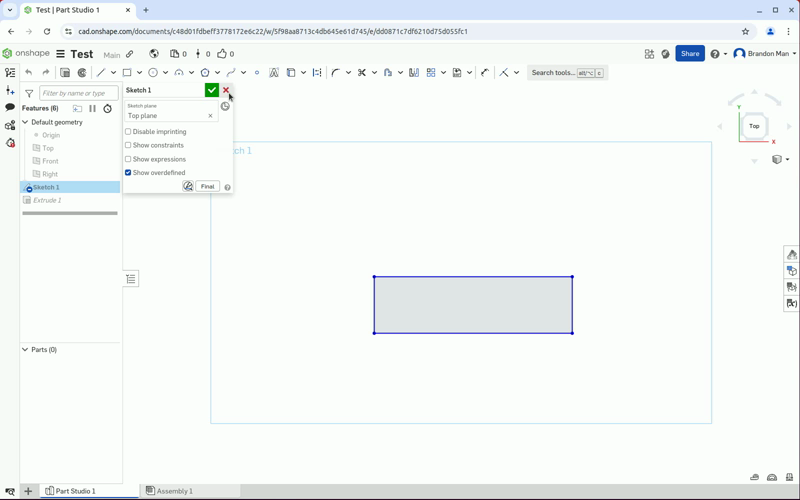
click(229, 92)
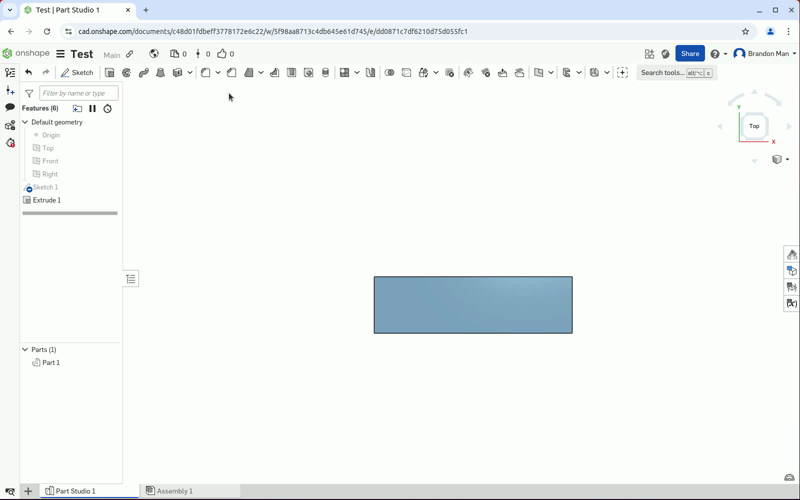
mouse_move(541, 75)
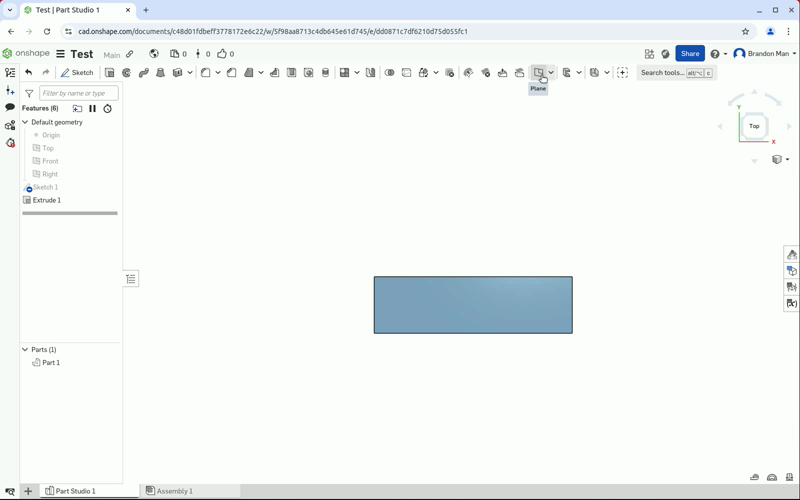
click(541, 75)
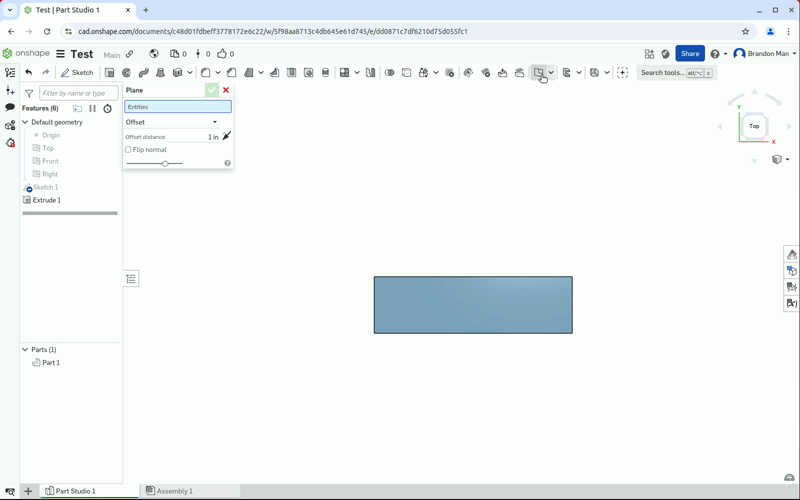
mouse_move(73, 150)
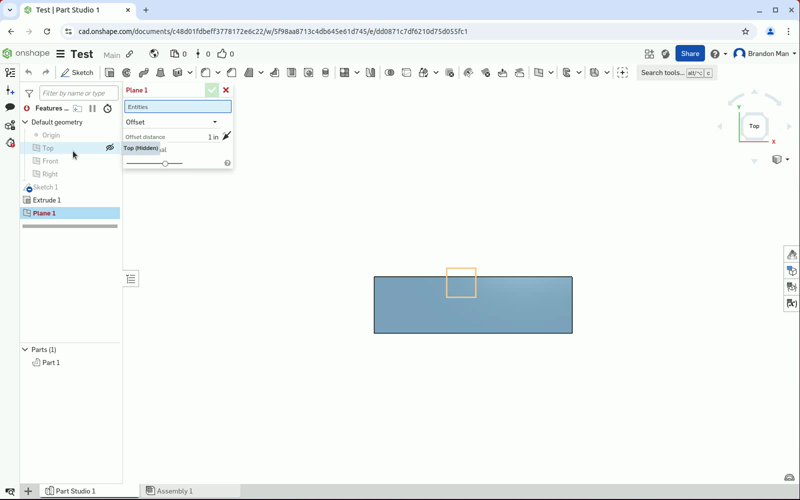
click(73, 150)
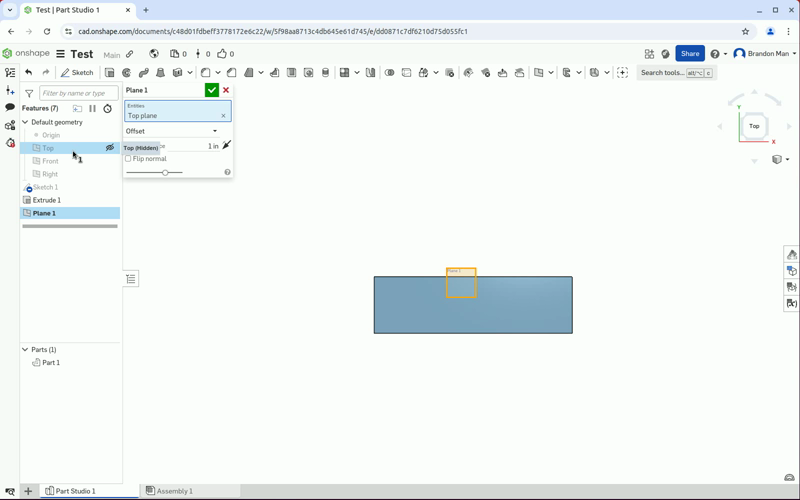
key(tab, 2)
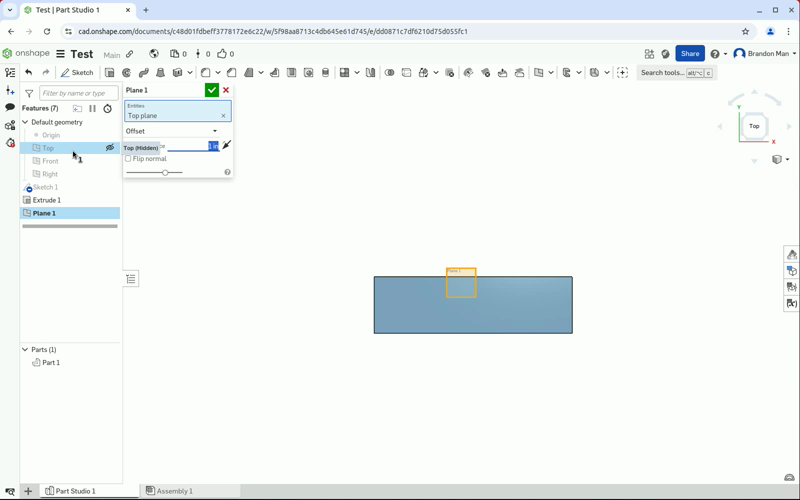
text(0.955)
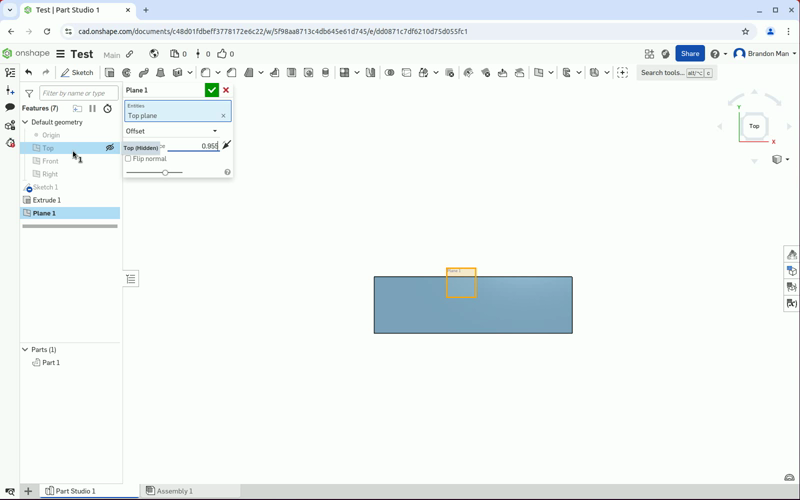
key(enter, 2)
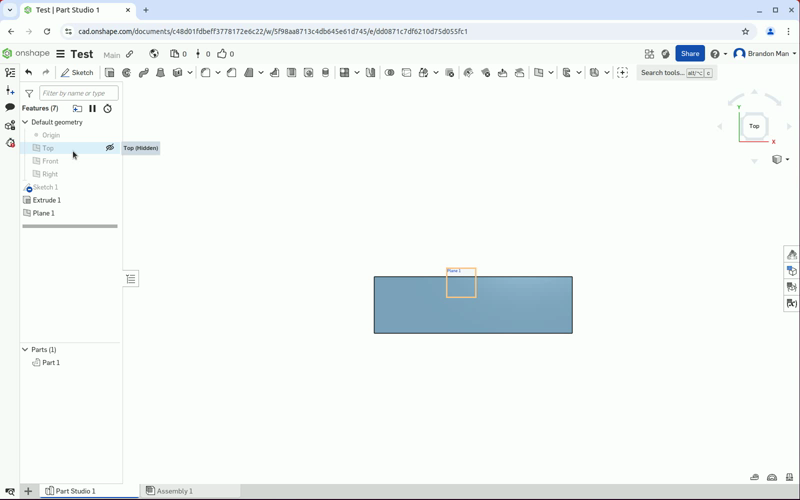
key(shift+s)
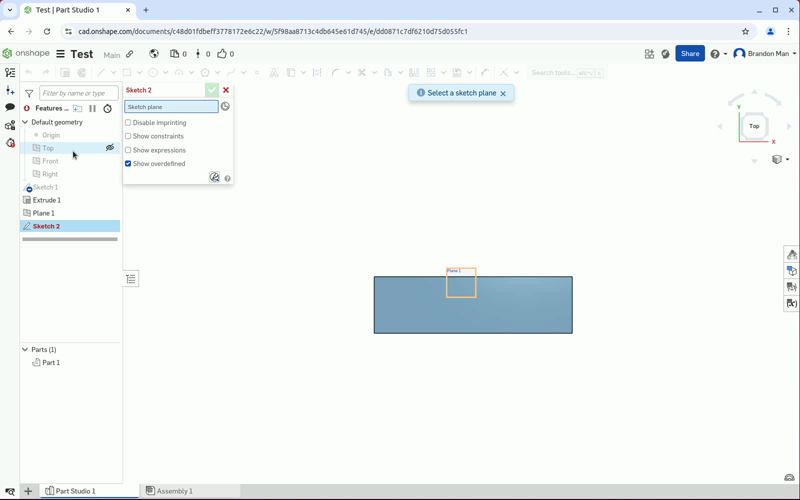
mouse_move(73, 215)
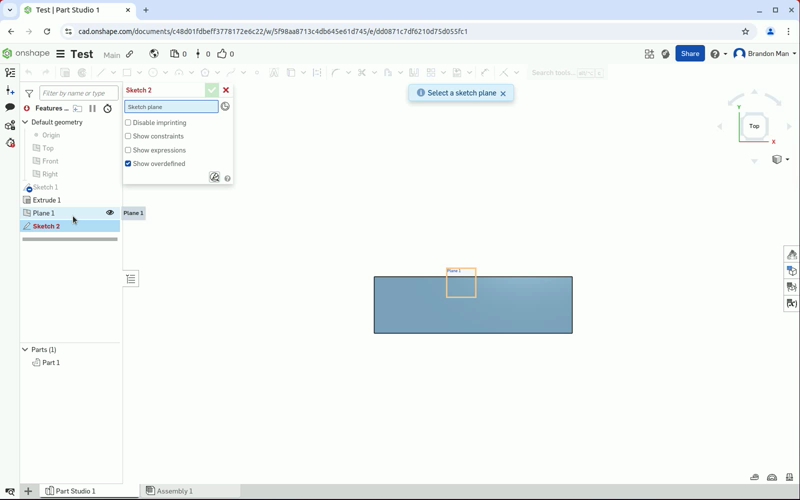
click(73, 215)
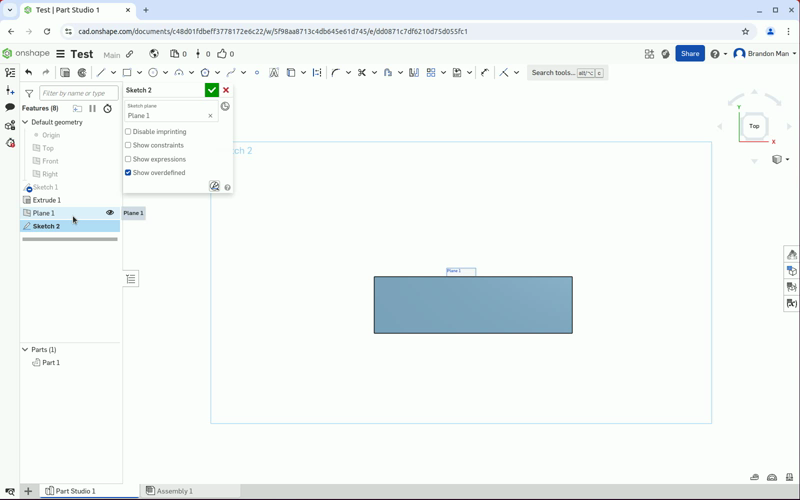
mouse_move(73, 352)
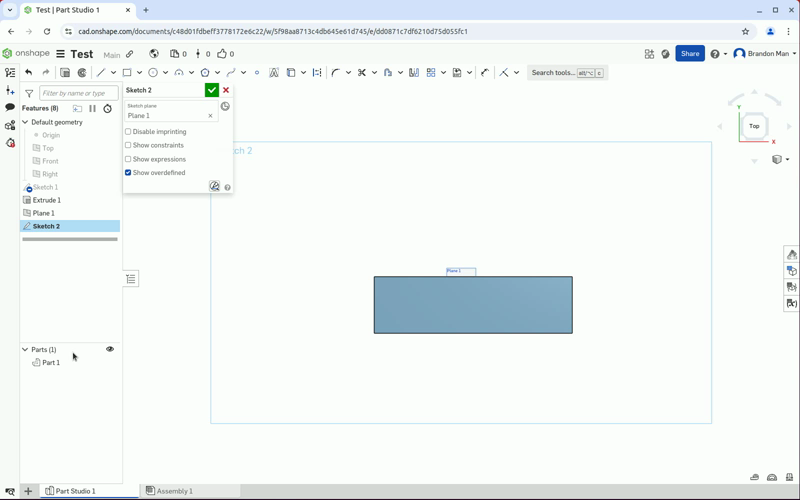
key(y)
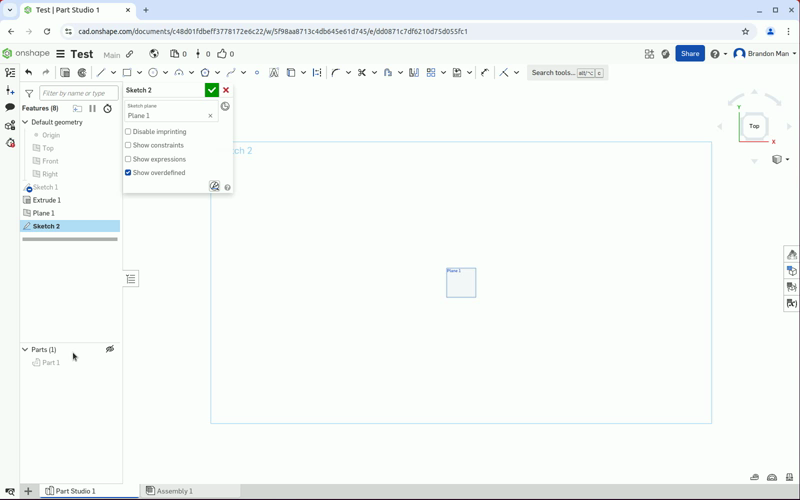
key(l)
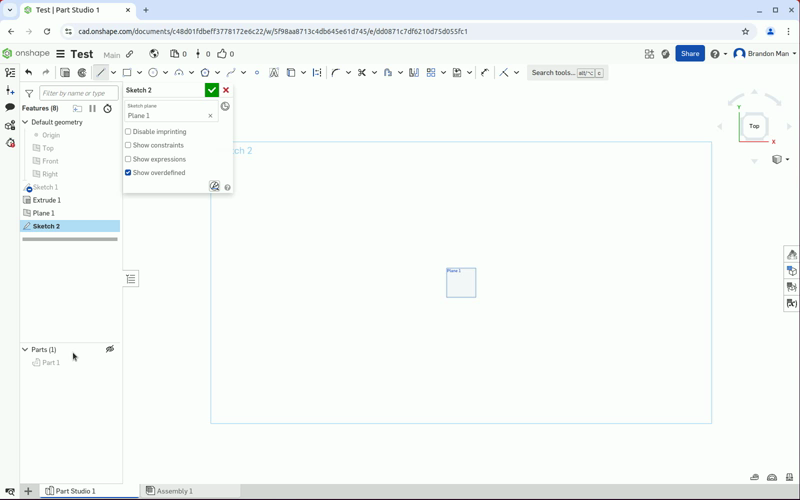
key_down(shift)
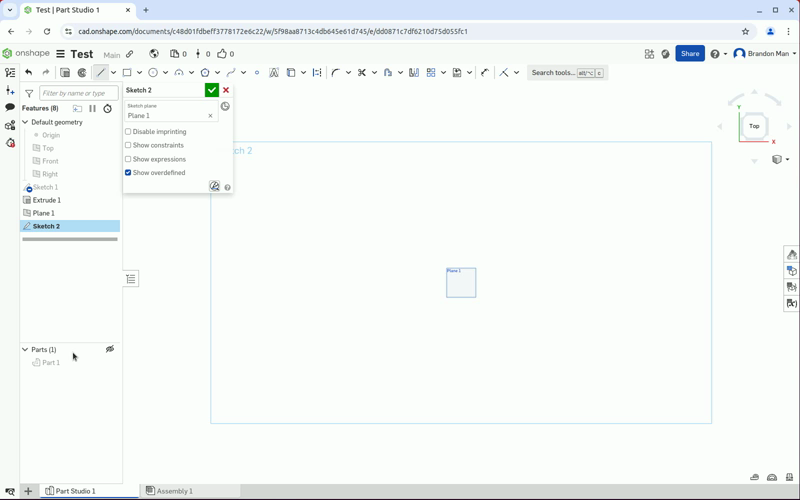
mouse_move(383, 322)
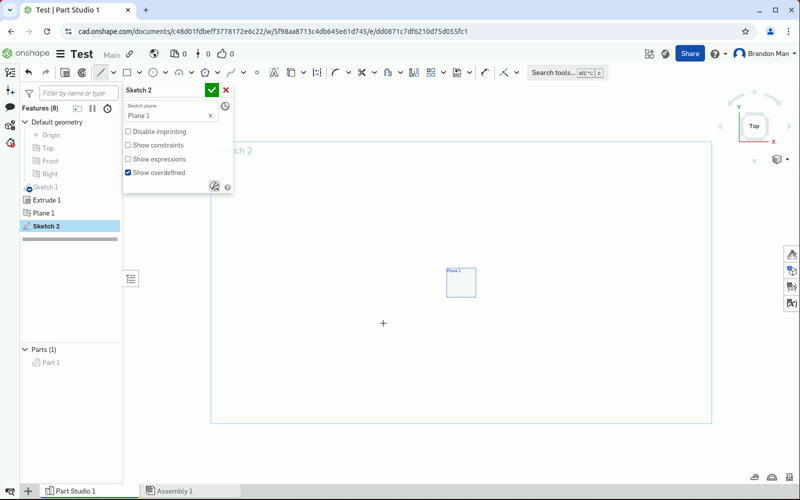
click(383, 322)
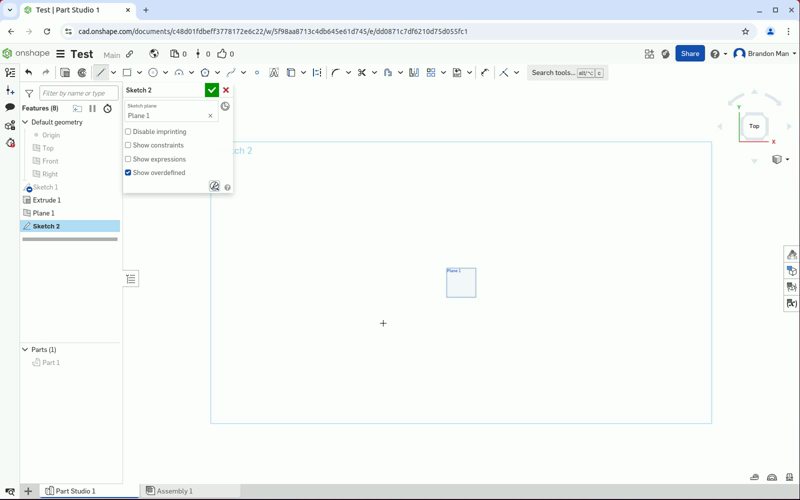
key_up(shift)
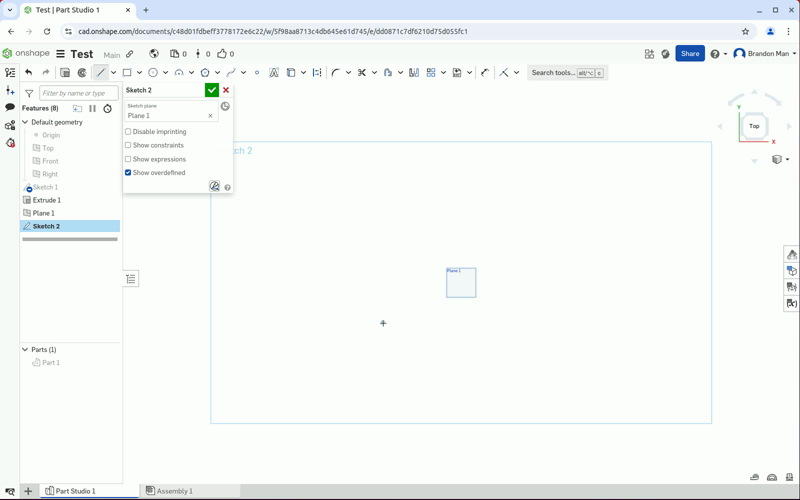
key_down(shift)
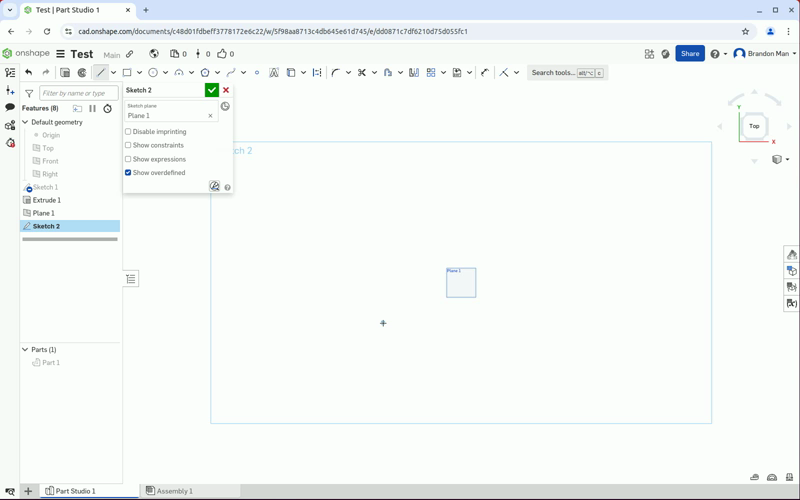
mouse_move(572, 322)
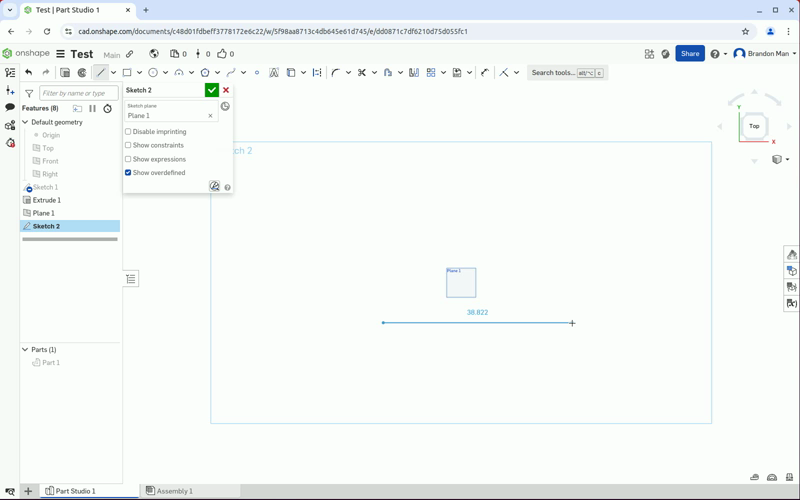
click(572, 322)
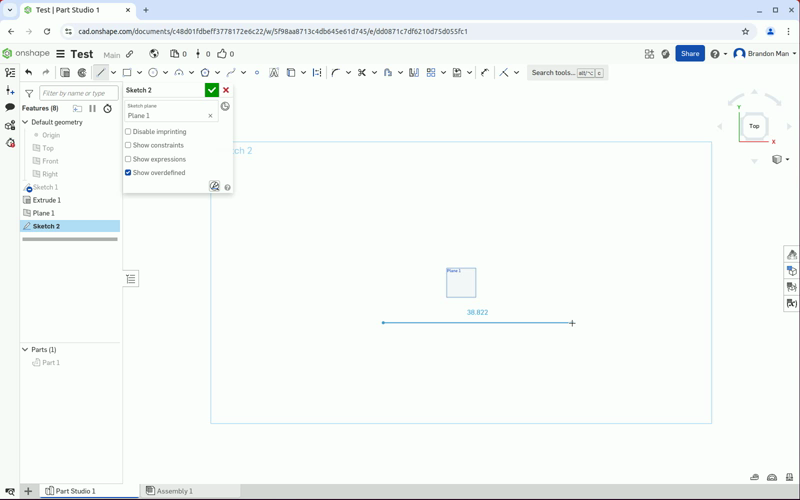
key_up(shift)
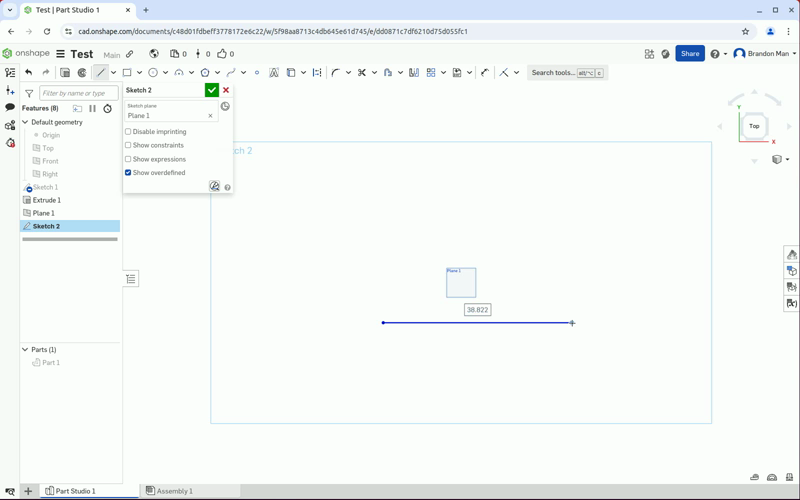
key_down(shift)
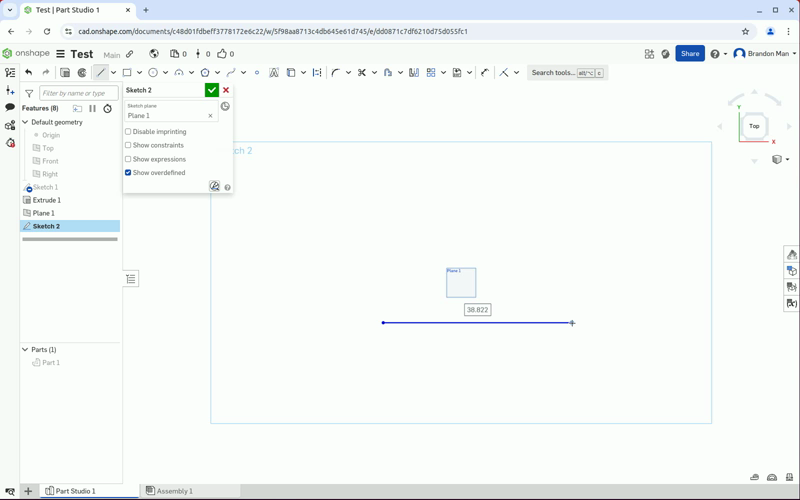
mouse_move(589, 322)
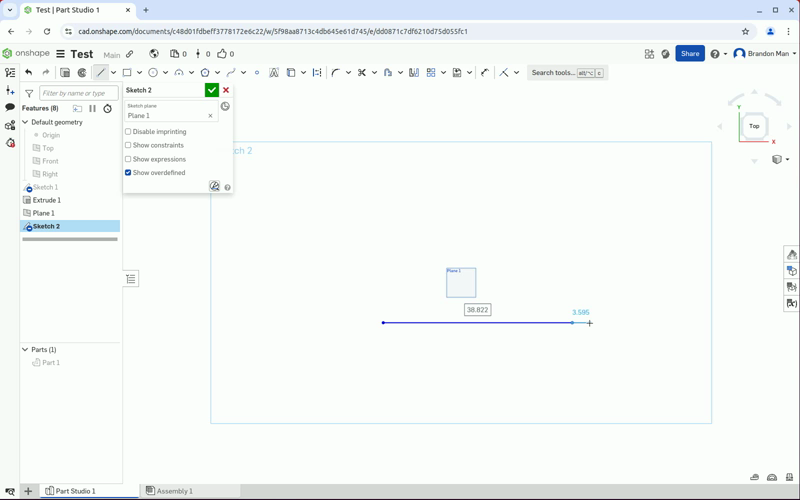
mouse_move(572, 288)
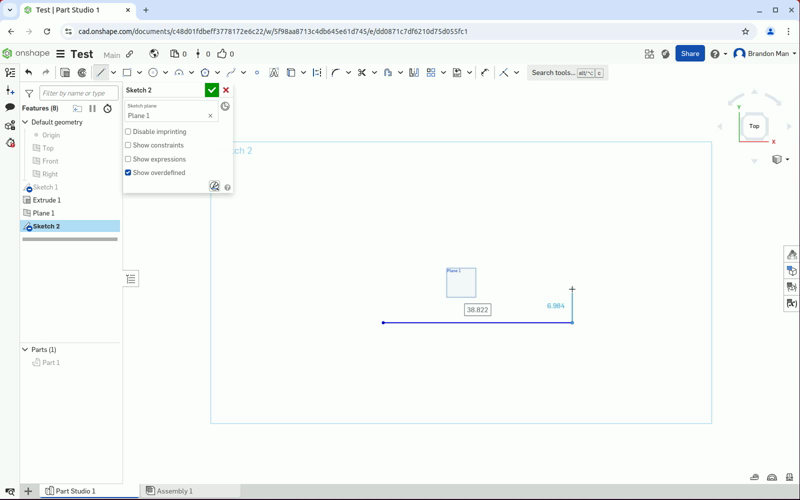
click(572, 288)
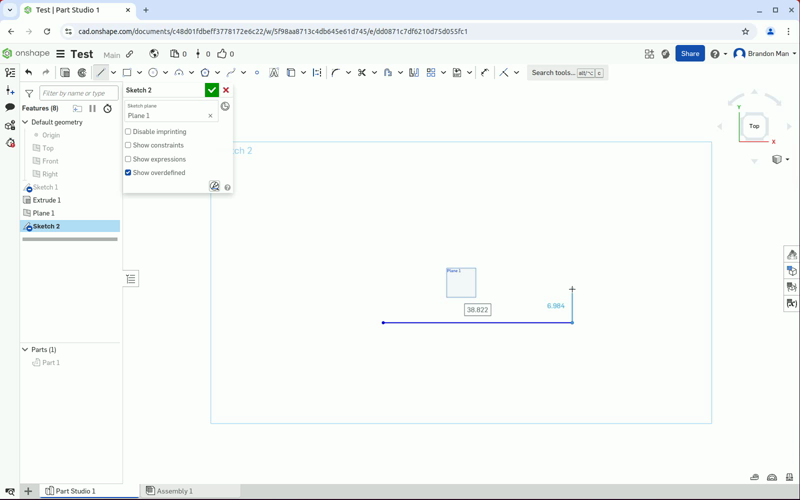
key_up(shift)
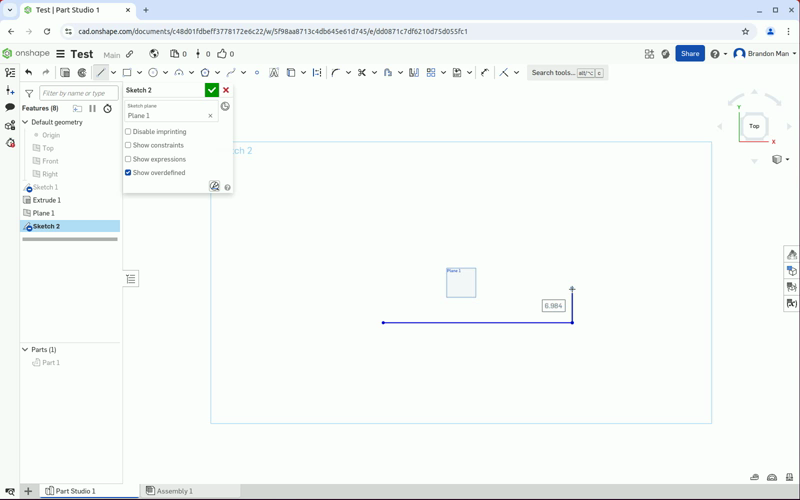
key_down(shift)
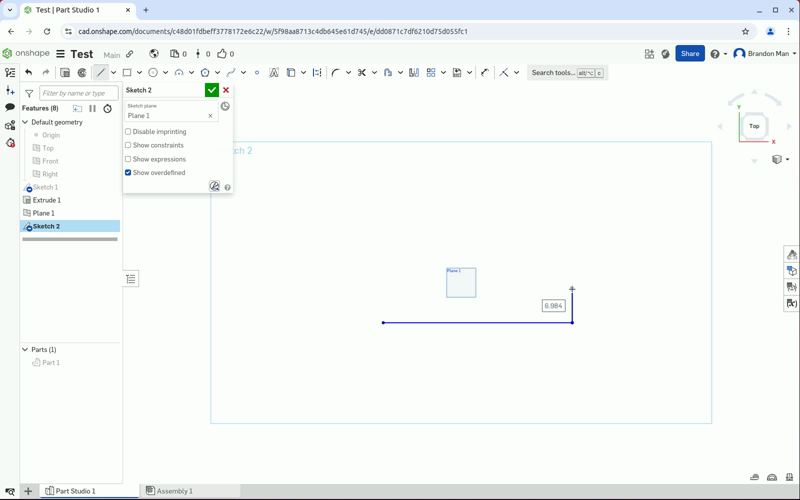
mouse_move(383, 288)
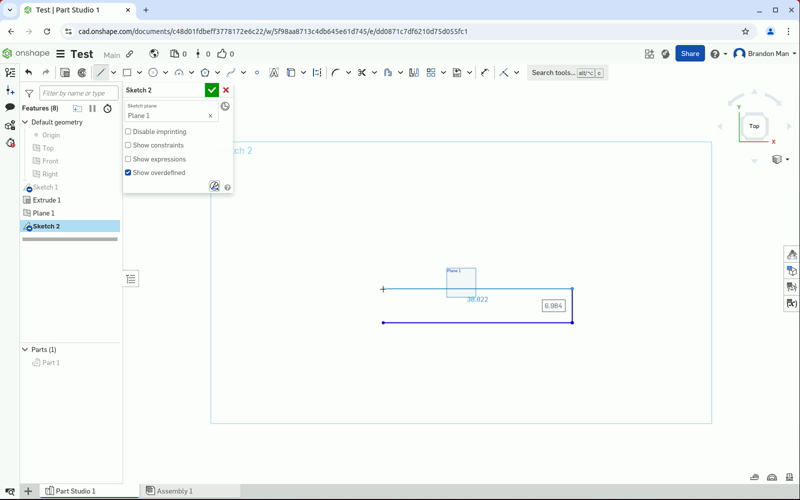
click(383, 288)
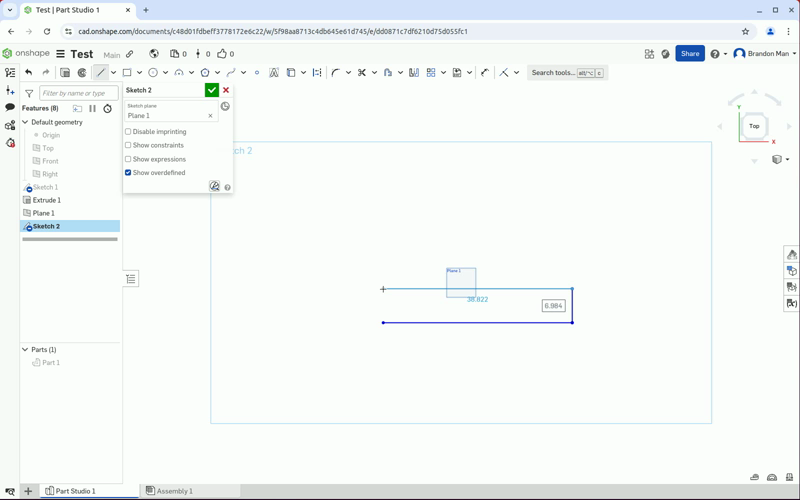
key_up(shift)
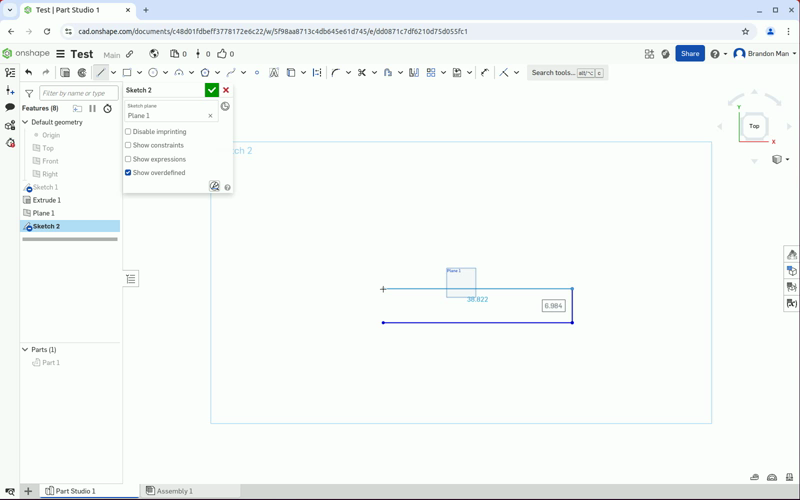
mouse_move(413, 288)
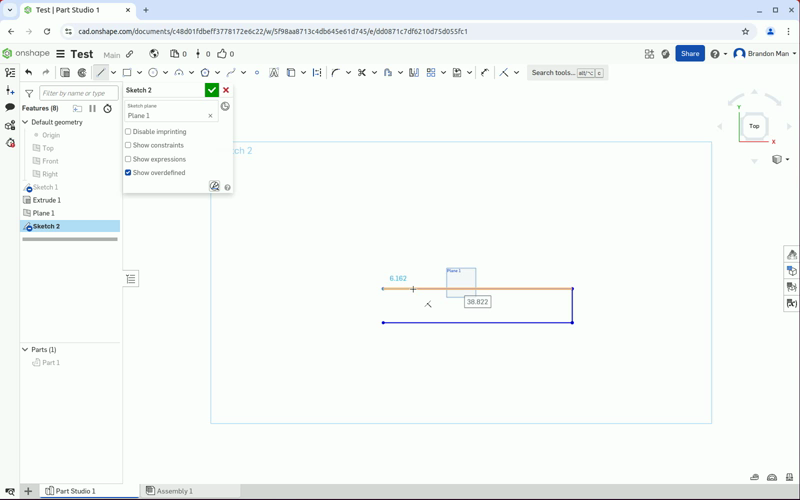
key_down(shift)
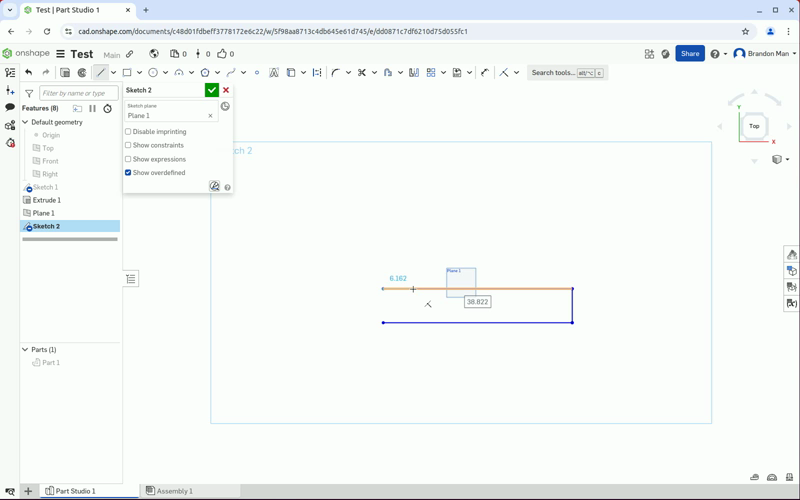
mouse_move(383, 322)
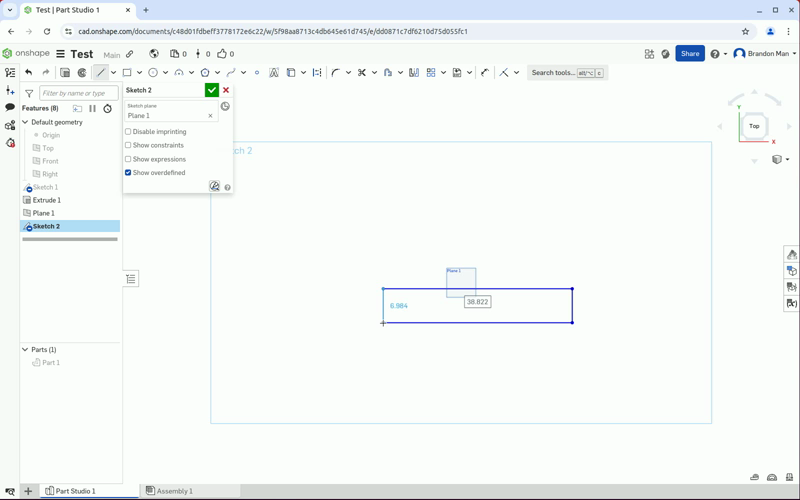
key_up(shift)
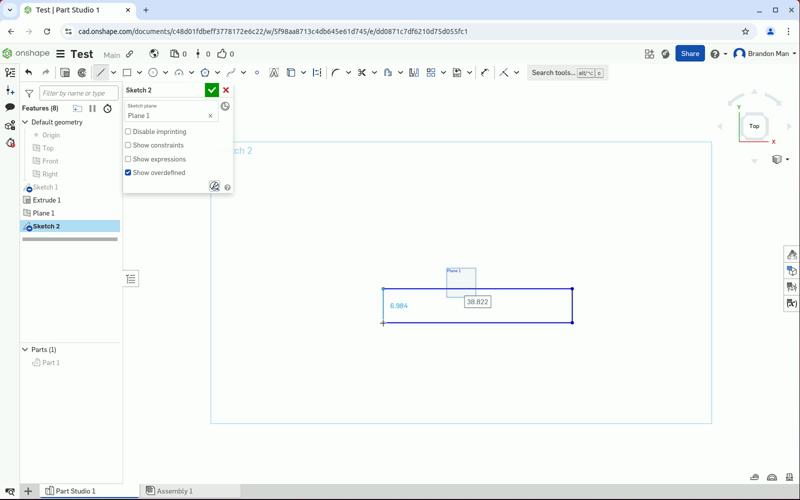
click(383, 322)
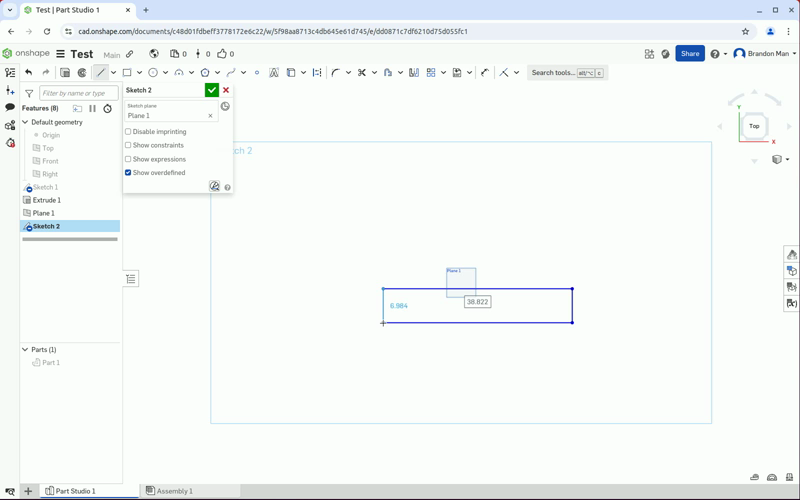
key(esc)
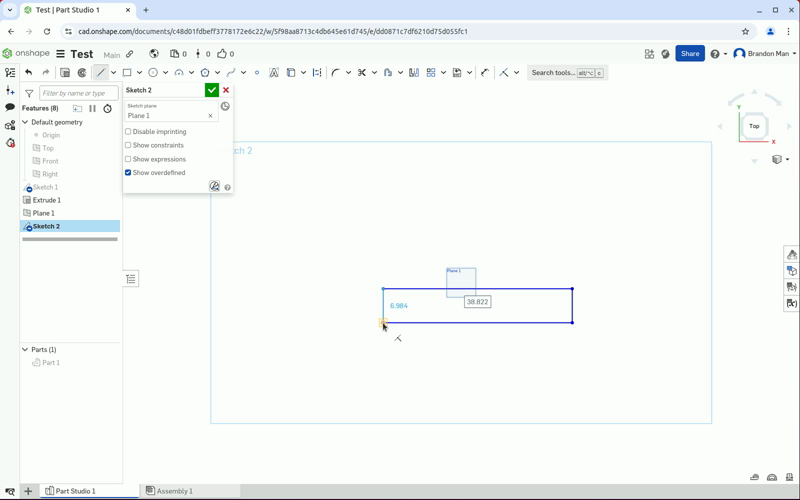
mouse_move(542, 317)
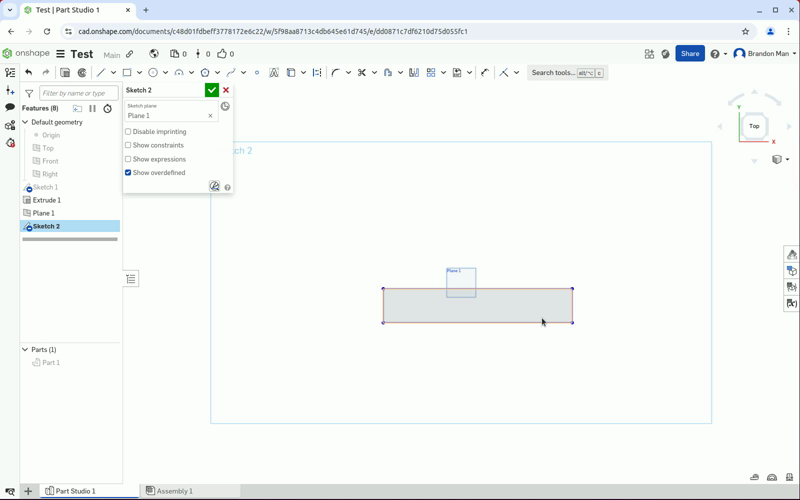
click(542, 317)
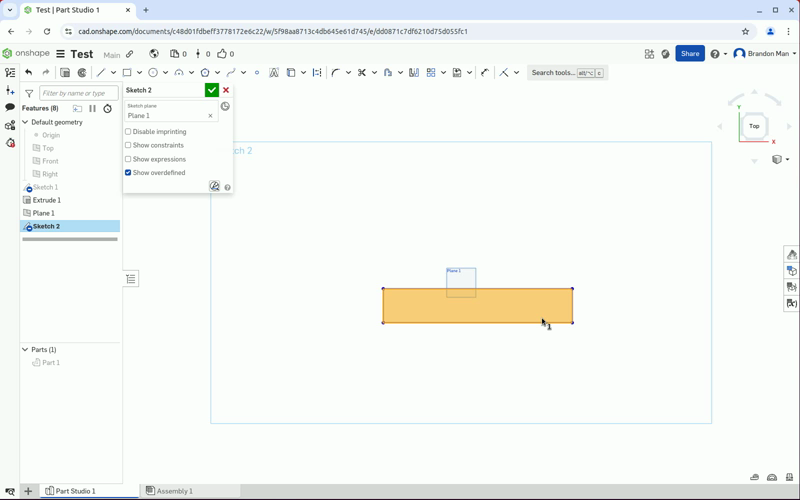
mouse_move(73, 352)
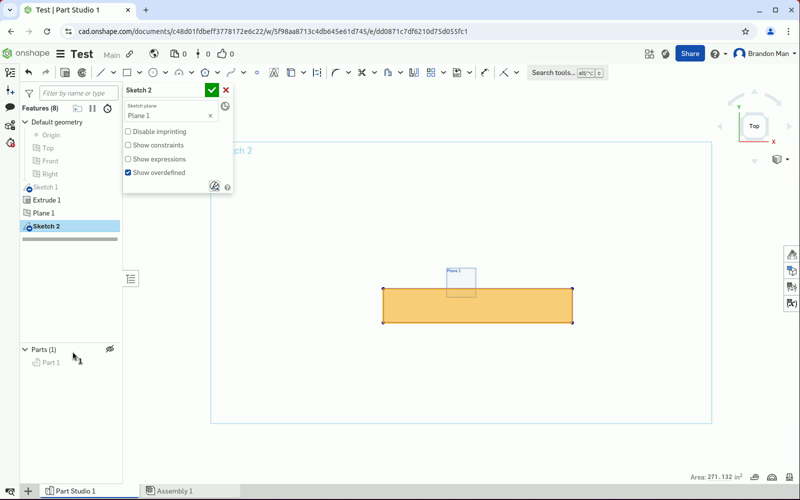
key(shift+y)
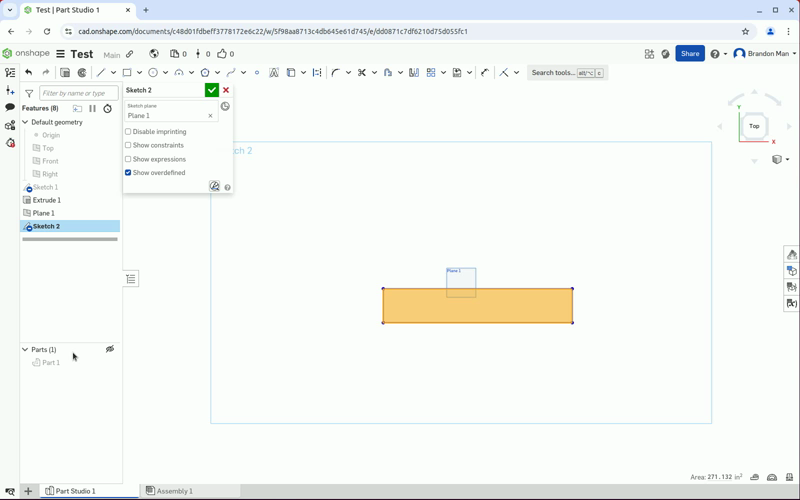
key(shift+e)
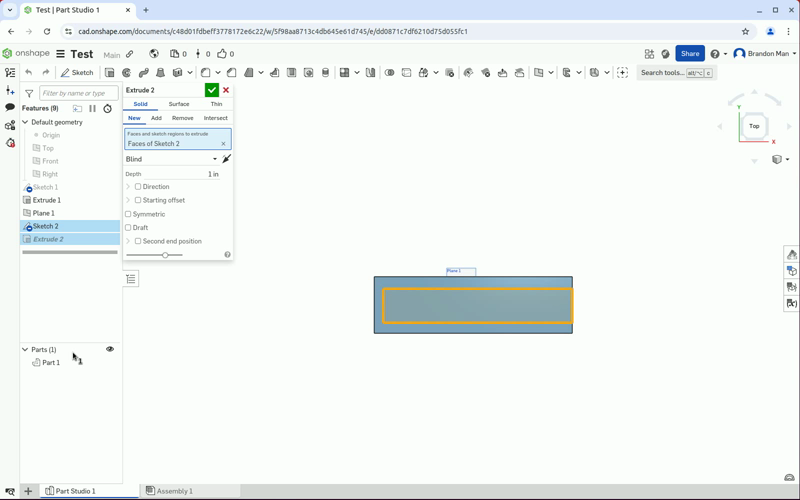
mouse_move(143, 106)
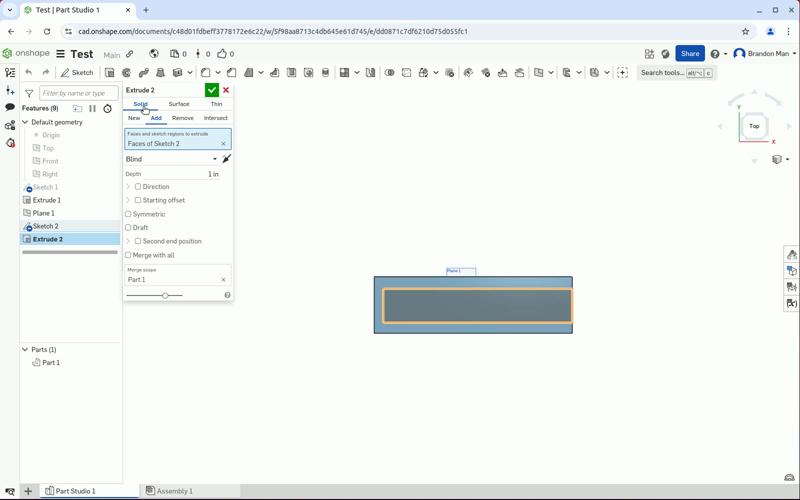
click(143, 106)
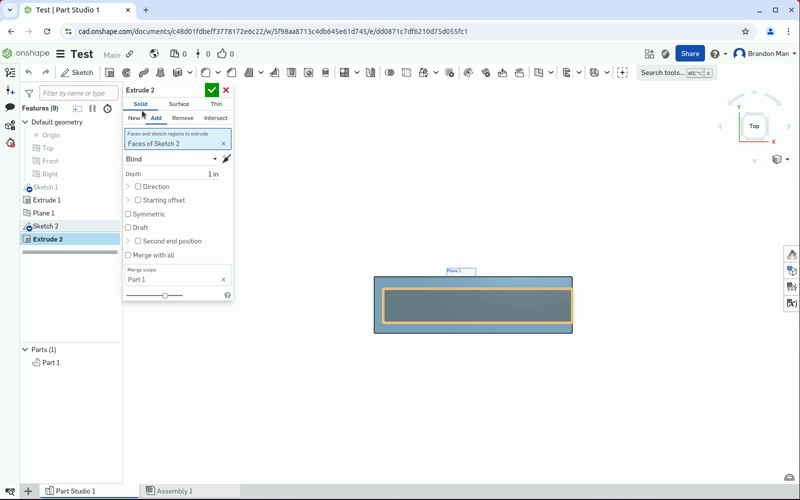
mouse_move(137, 120)
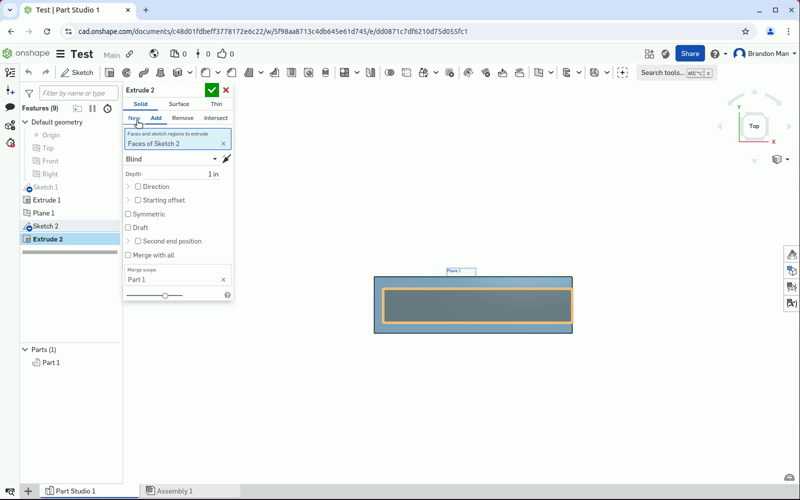
click(137, 120)
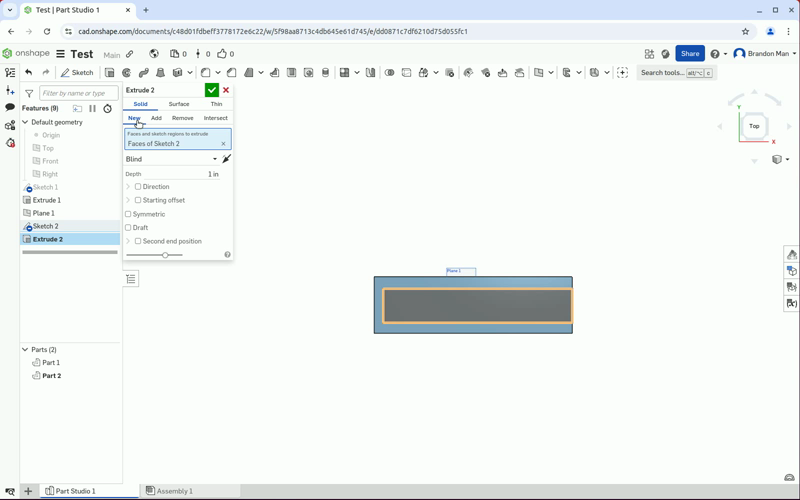
key(tab, 4)
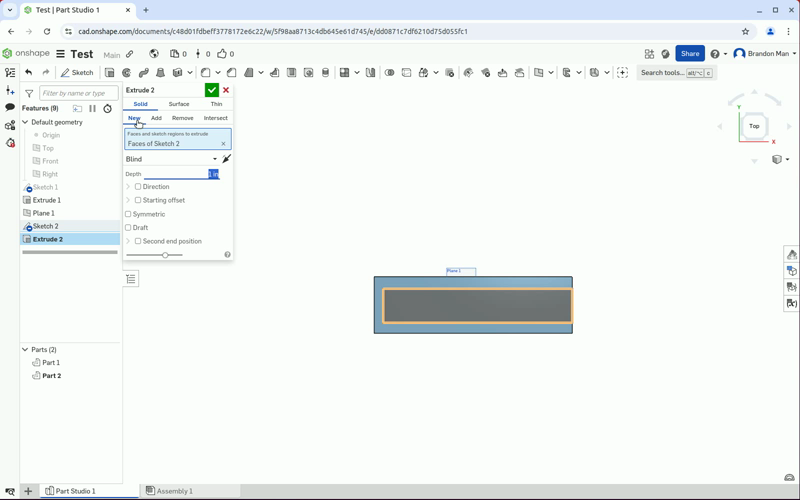
text(0.963)
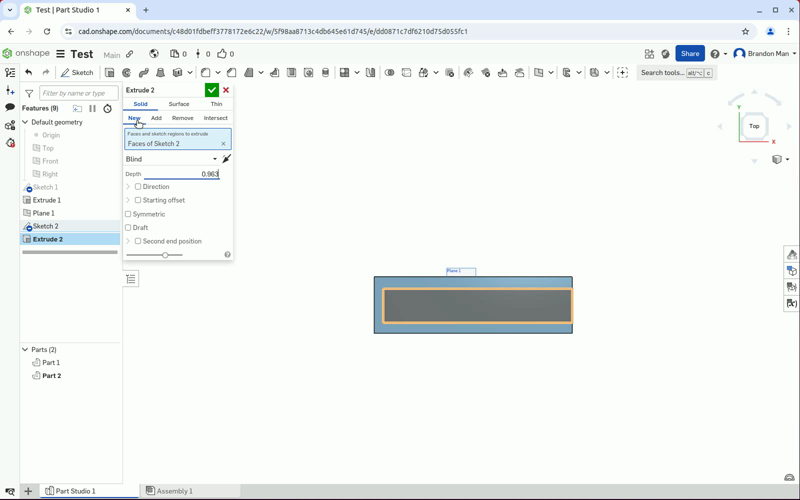
key(enter)
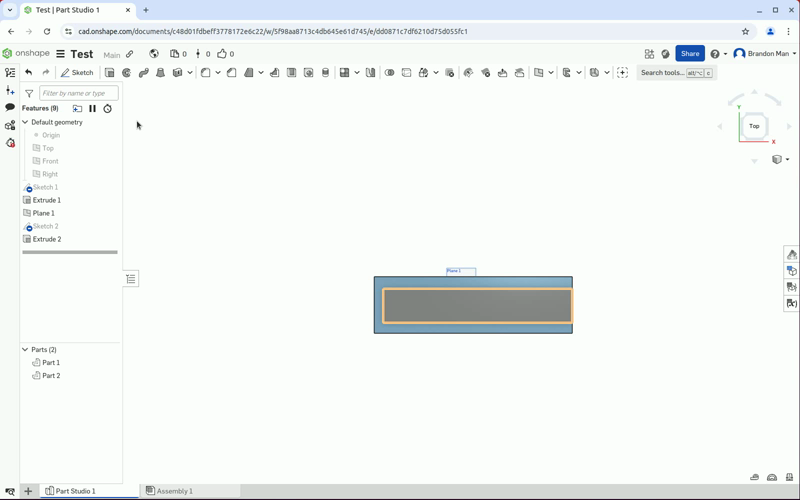
key(shift+h)
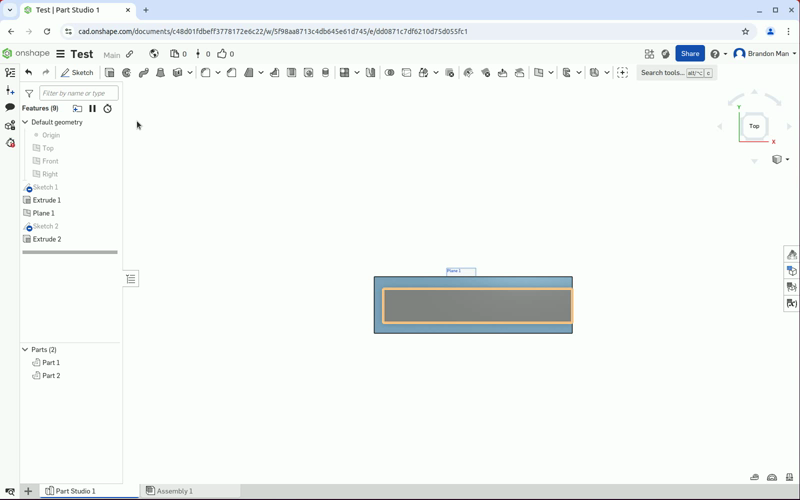
key(shift+h)
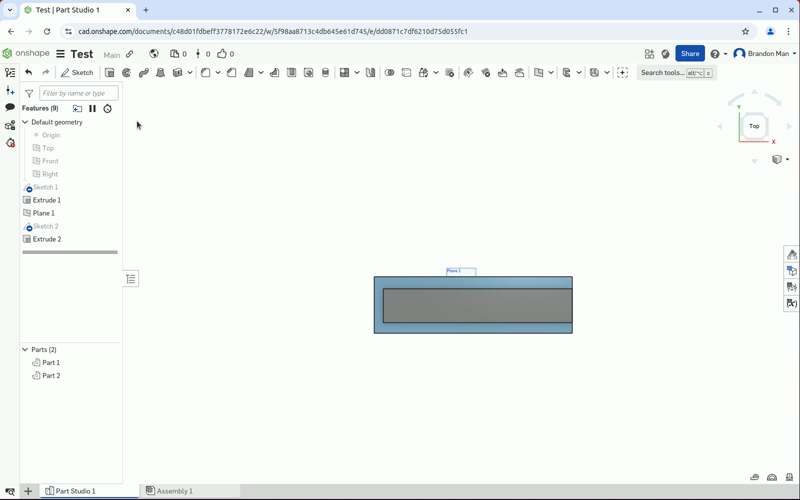
mouse_move(73, 189)
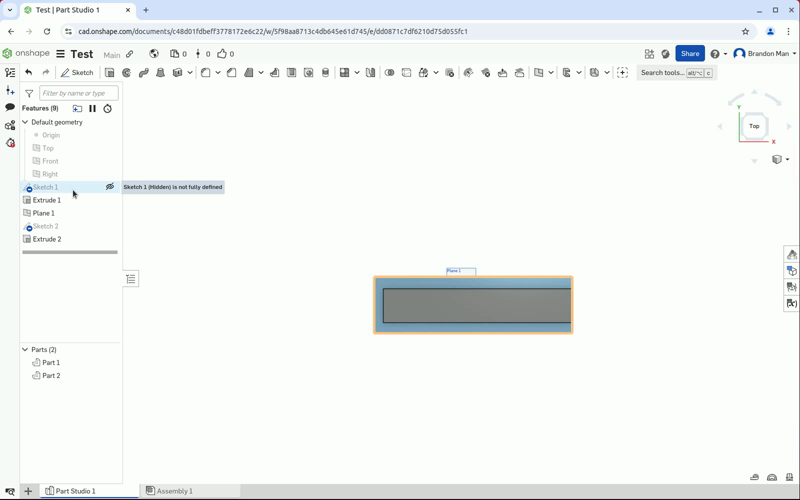
click(73, 189)
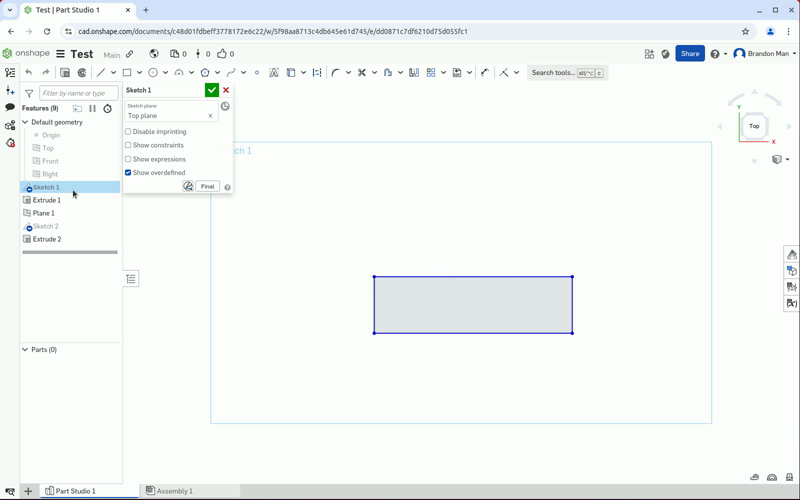
mouse_move(229, 92)
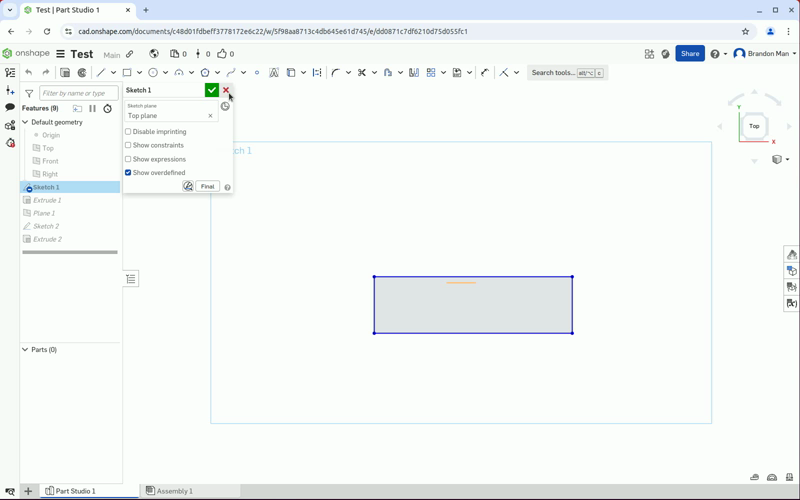
click(229, 92)
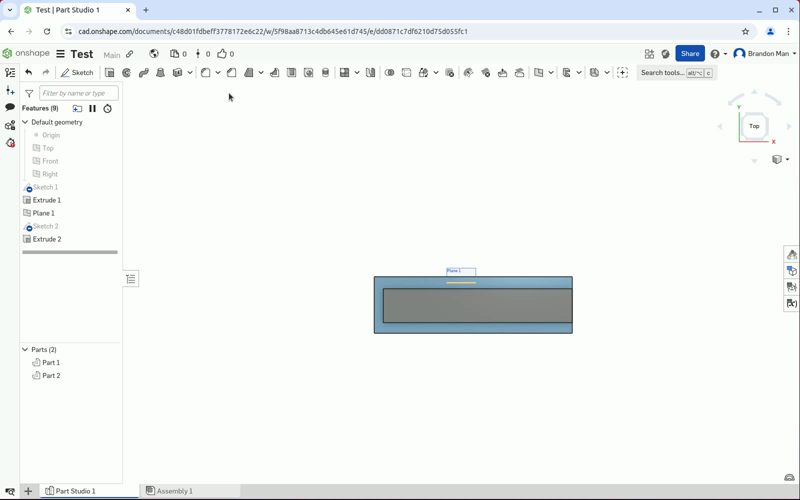
mouse_move(541, 75)
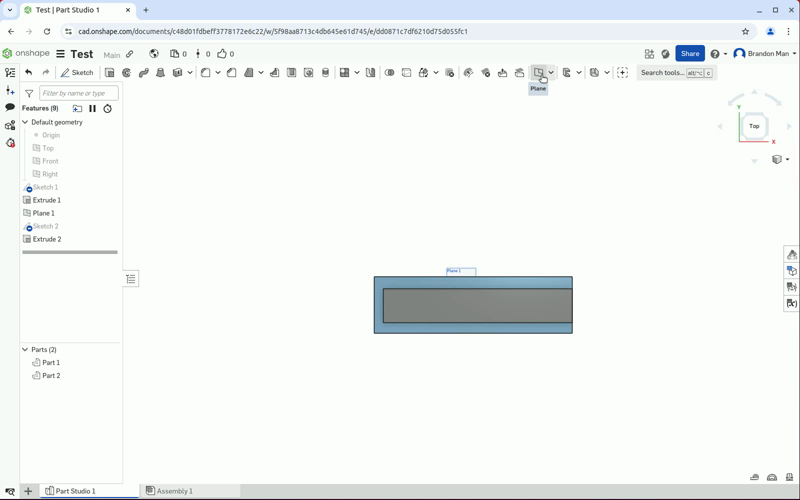
click(541, 75)
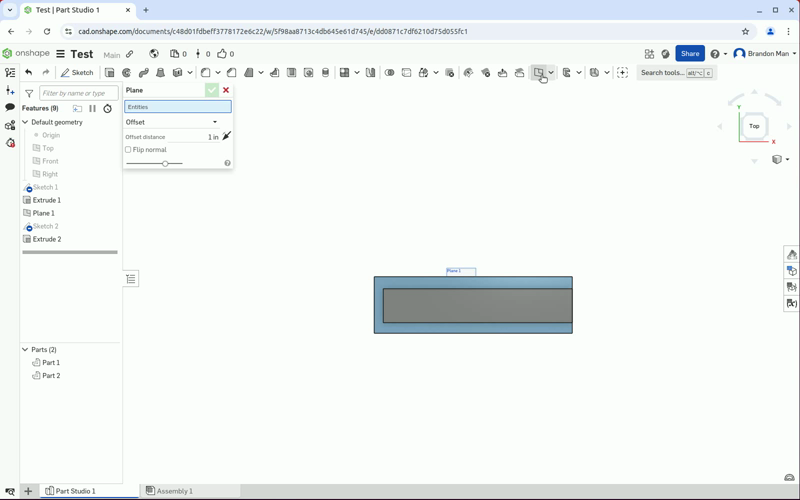
mouse_move(73, 150)
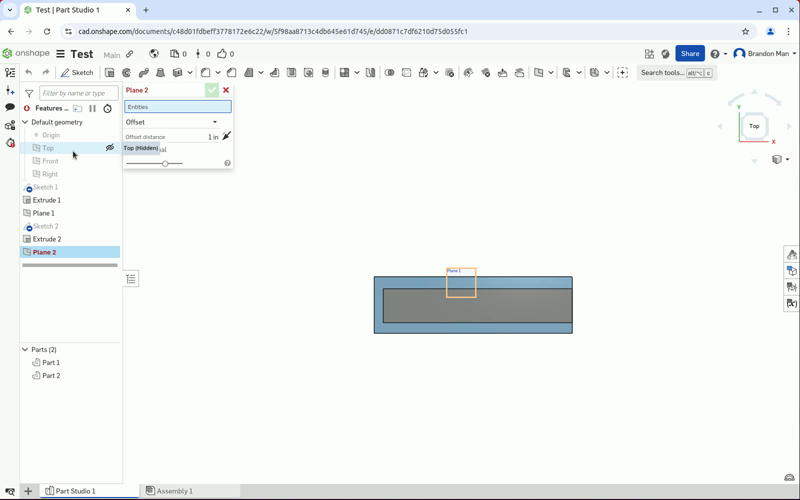
click(73, 150)
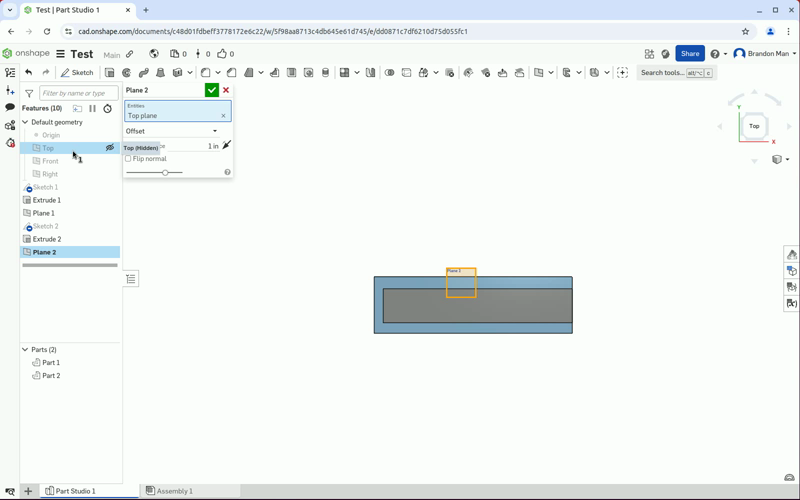
key(tab, 2)
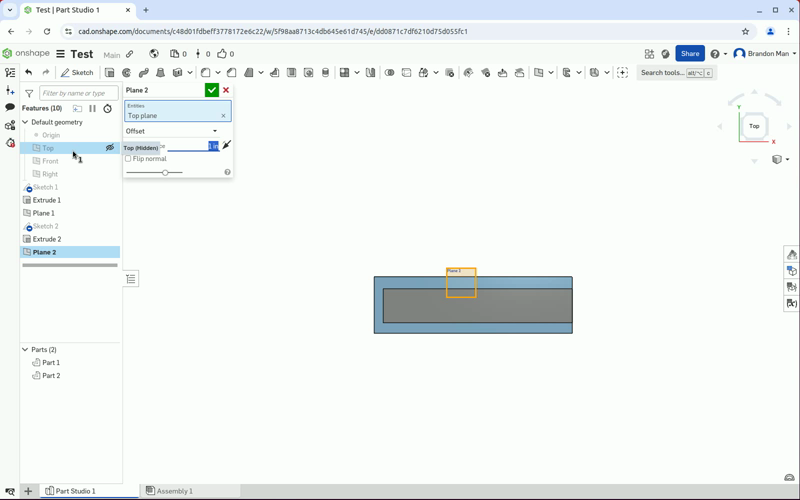
text(1.695)
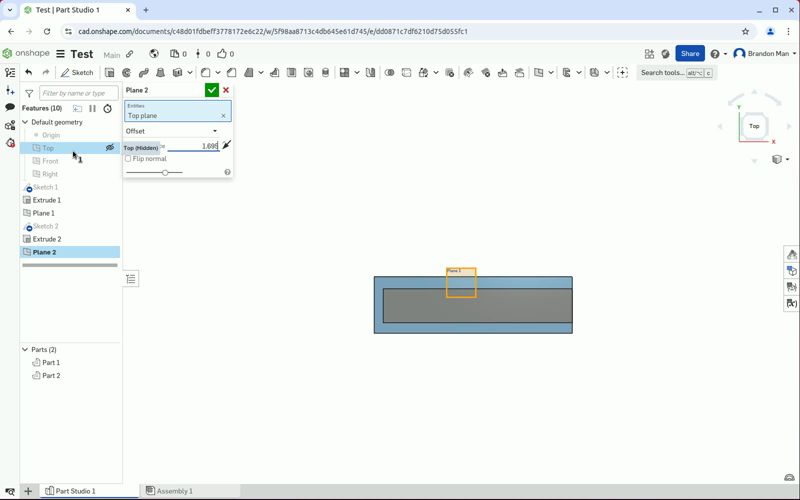
key(enter, 2)
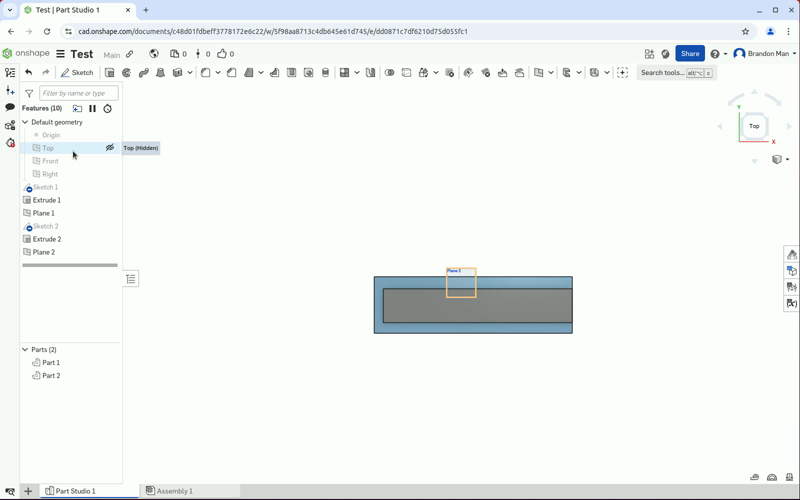
key(shift+s)
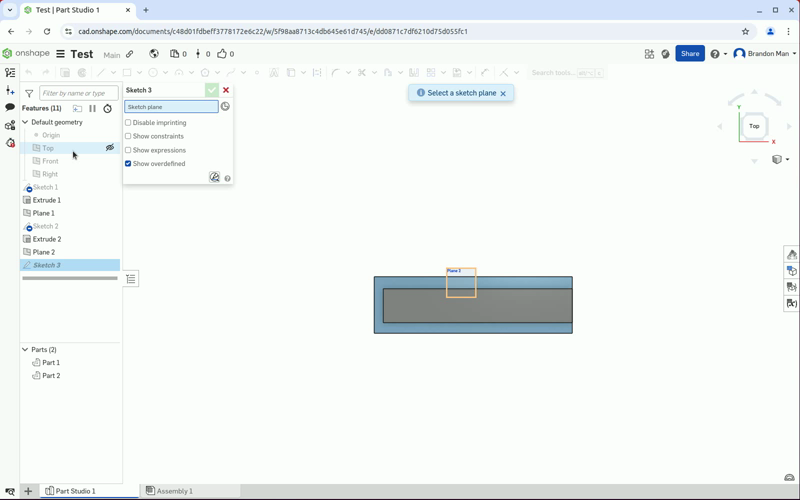
mouse_move(73, 254)
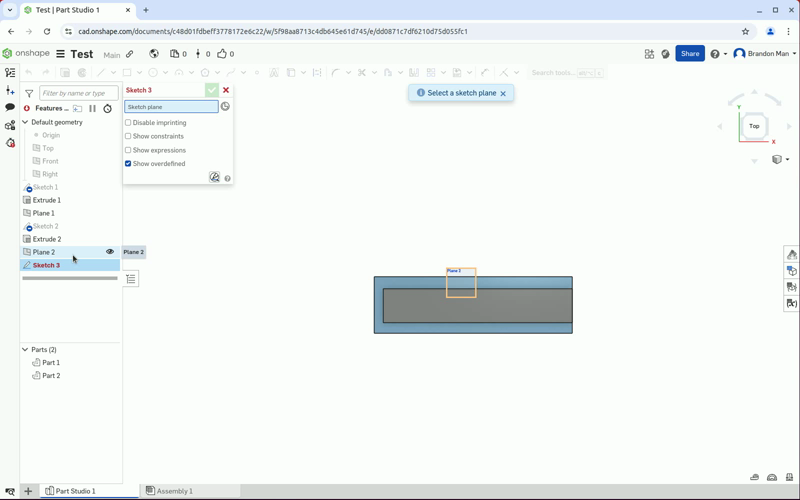
click(73, 254)
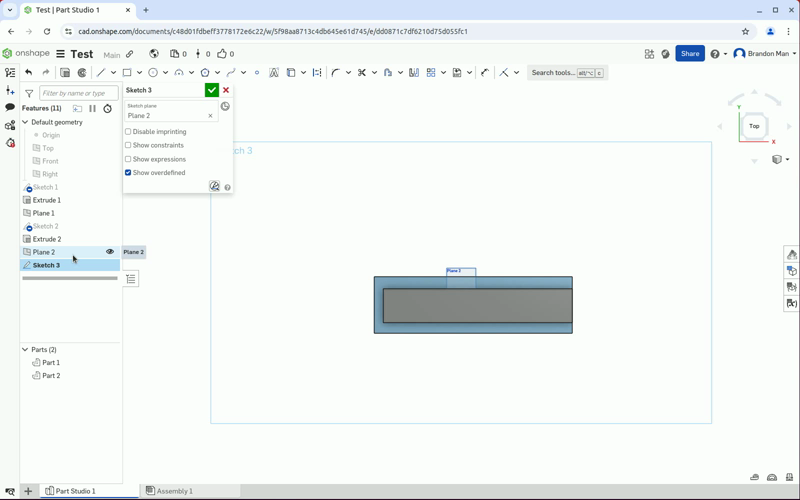
mouse_move(73, 352)
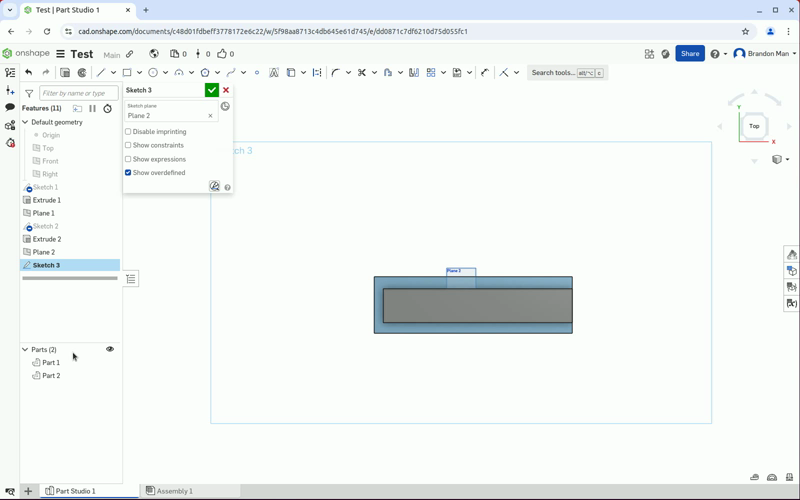
key(y)
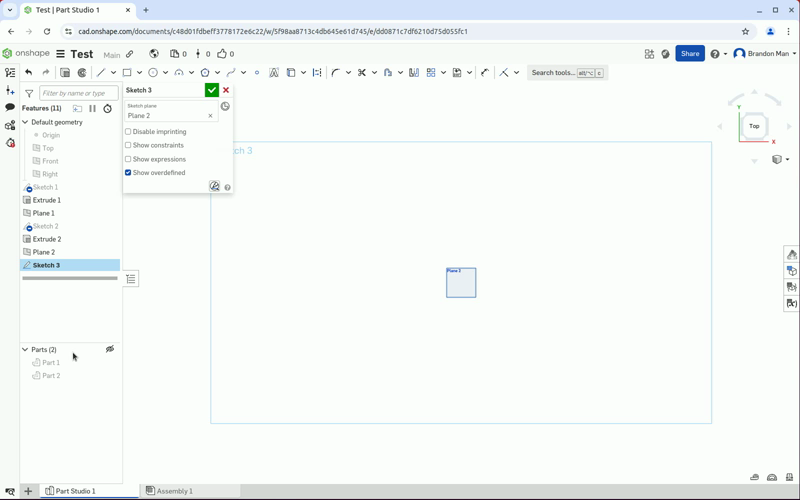
key(l)
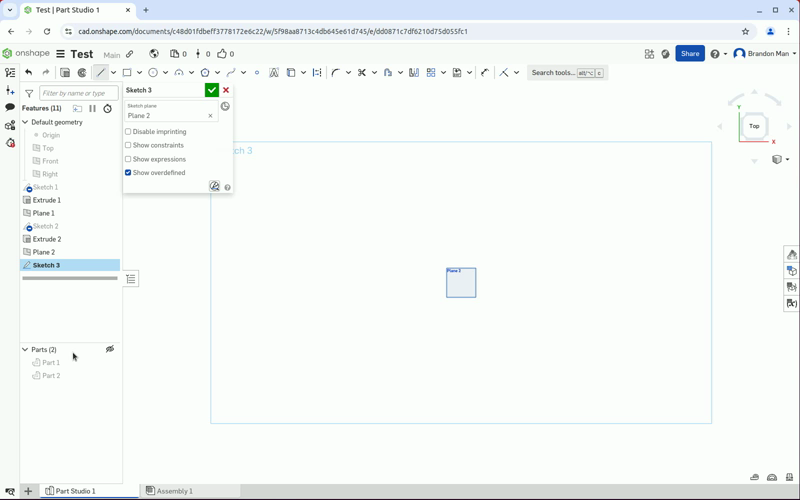
key_down(shift)
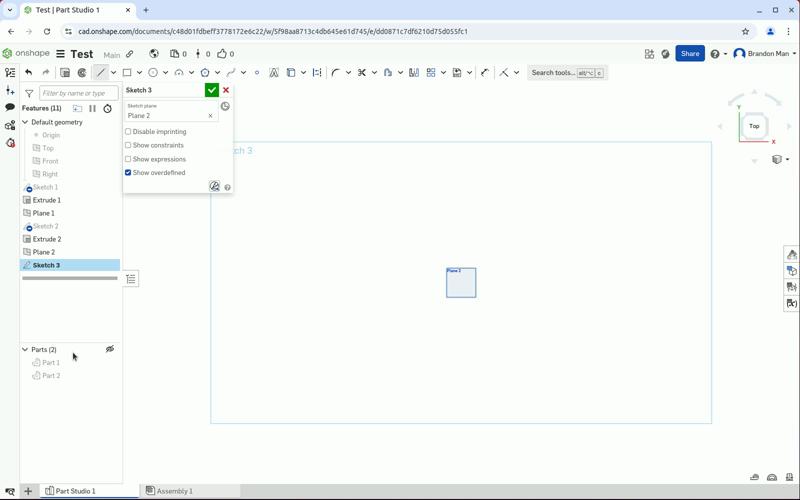
mouse_move(386, 318)
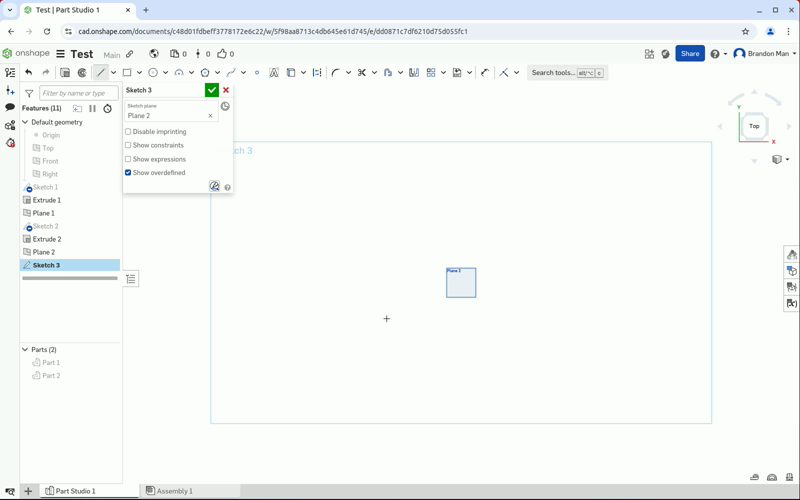
click(386, 318)
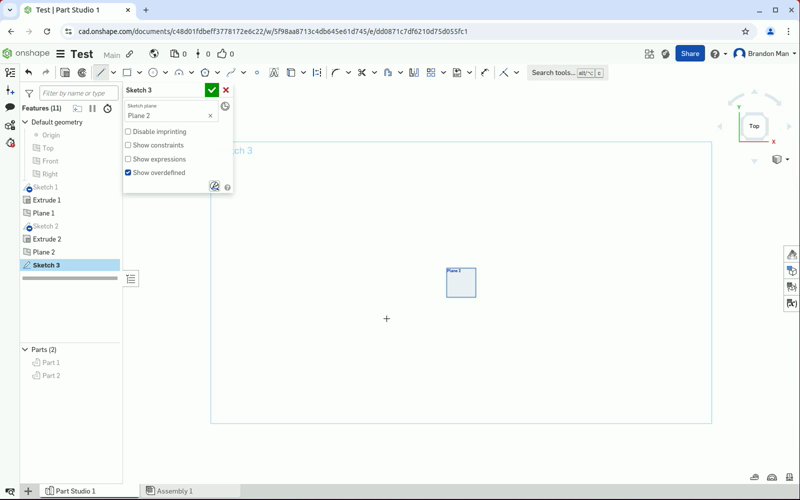
key_up(shift)
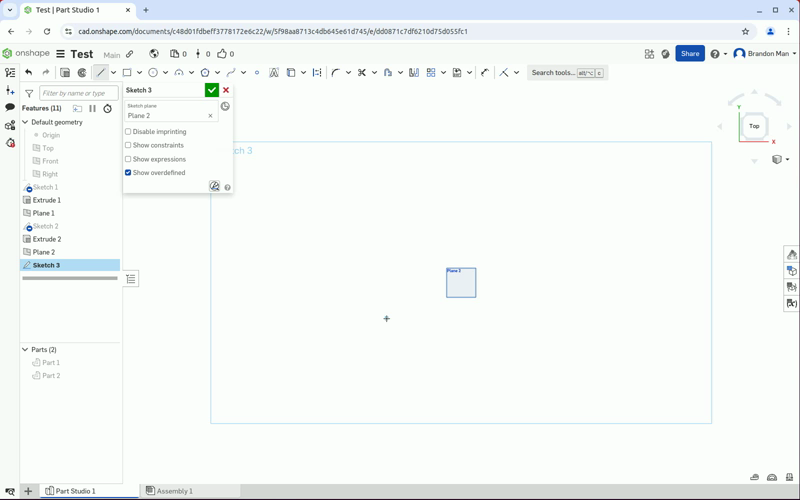
key_down(shift)
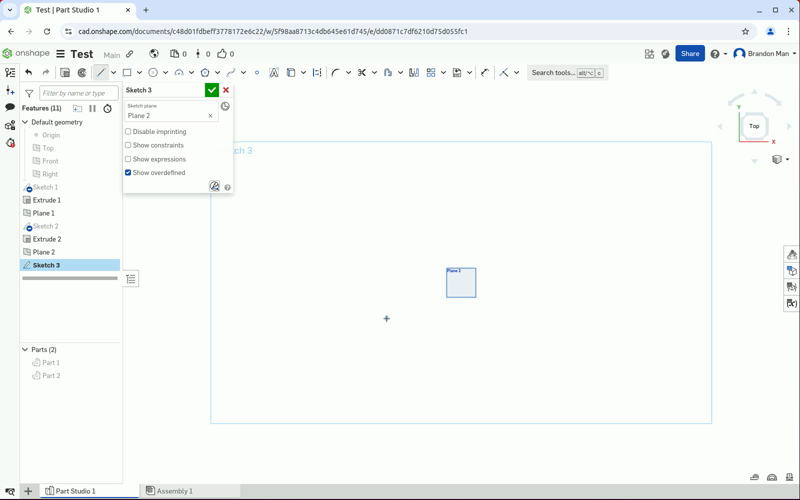
mouse_move(572, 318)
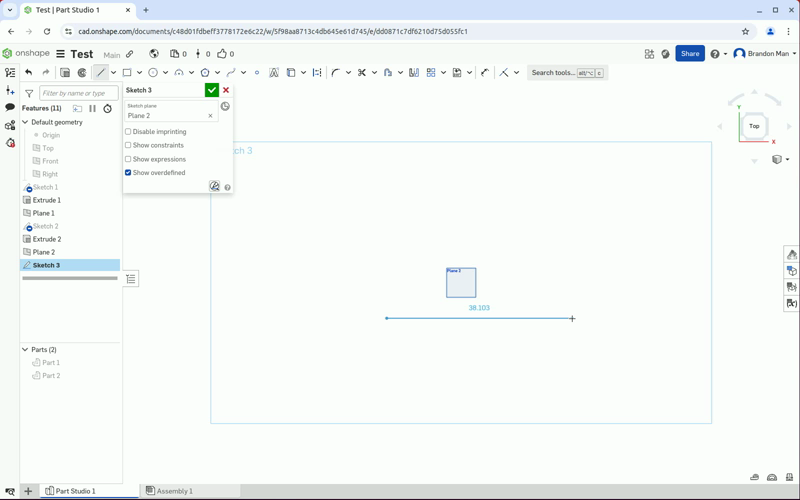
click(572, 318)
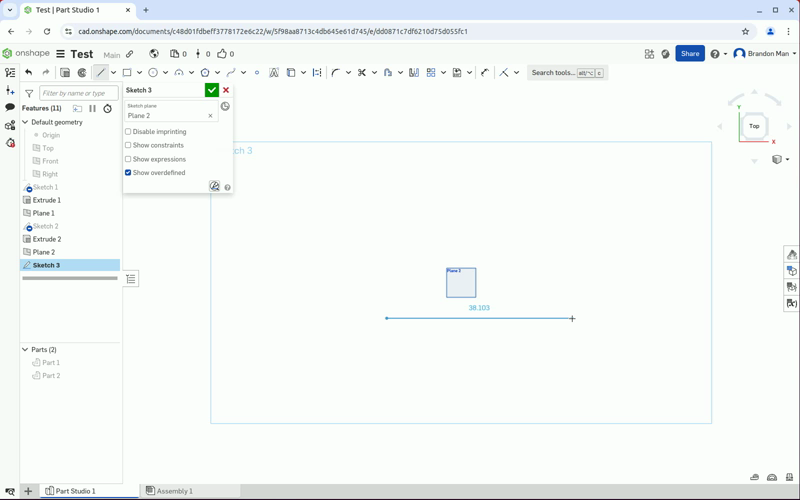
key_up(shift)
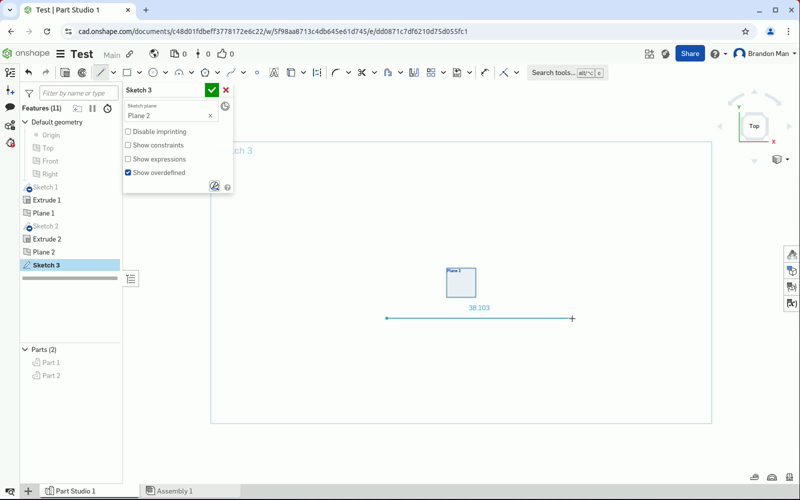
key_down(shift)
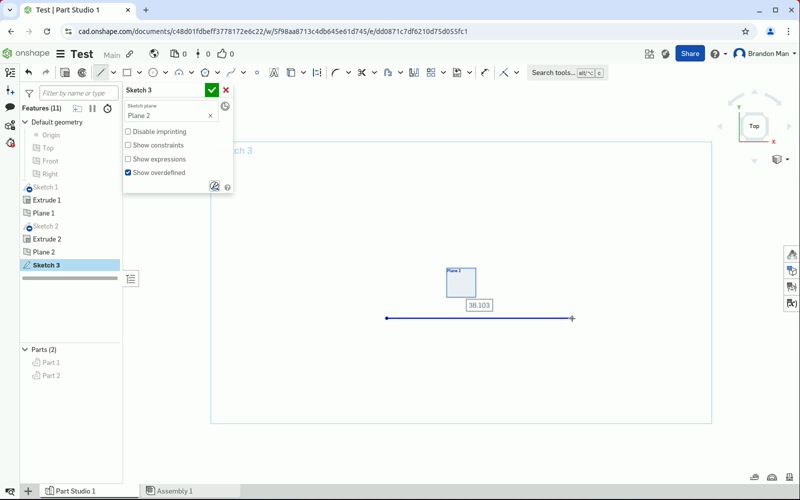
mouse_move(589, 318)
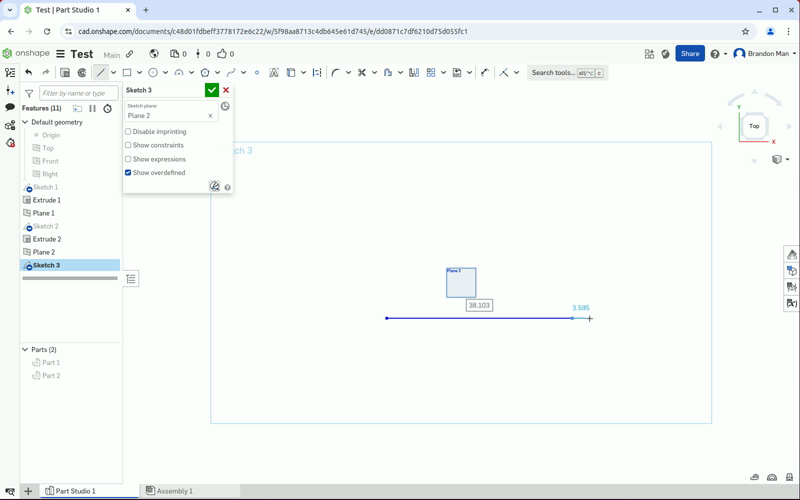
mouse_move(572, 292)
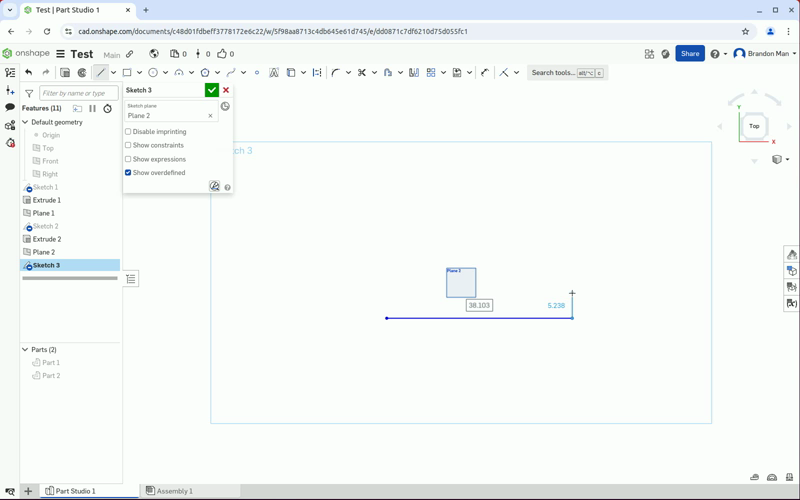
click(572, 292)
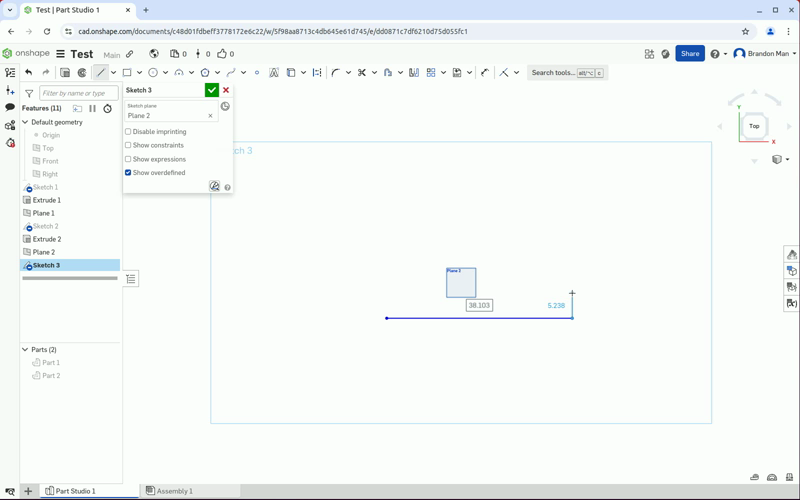
key_up(shift)
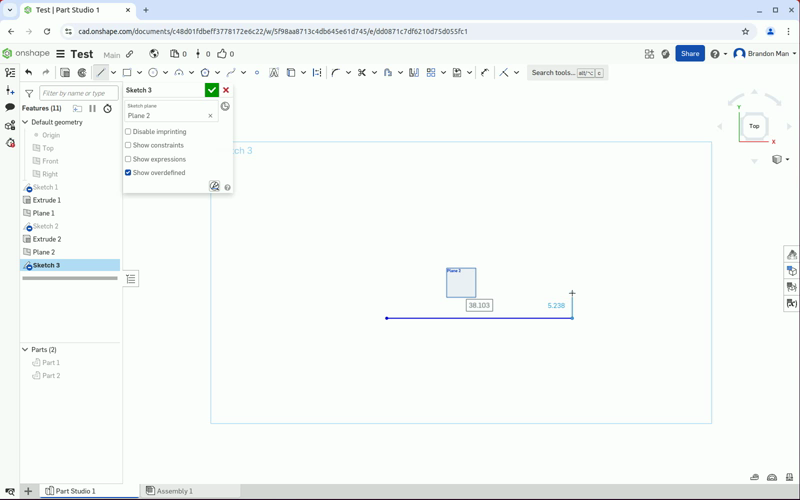
key_down(shift)
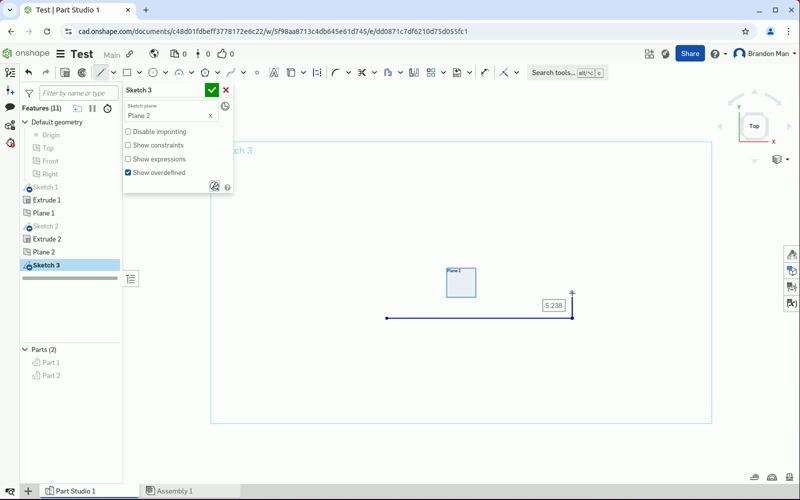
mouse_move(386, 292)
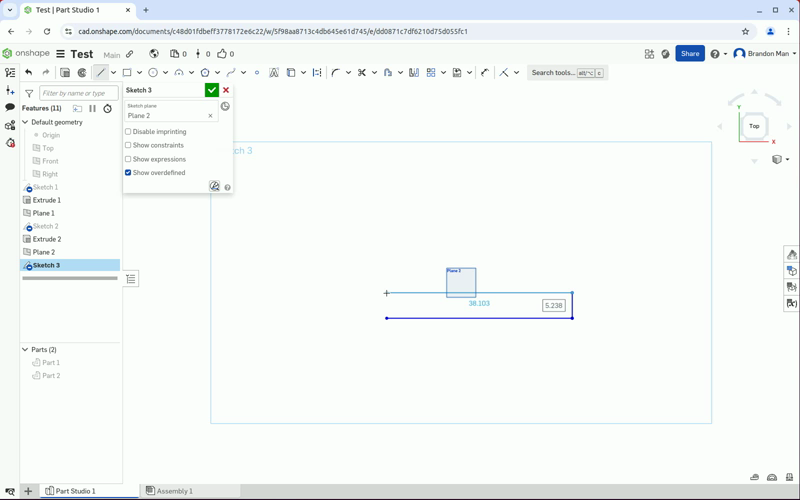
click(386, 292)
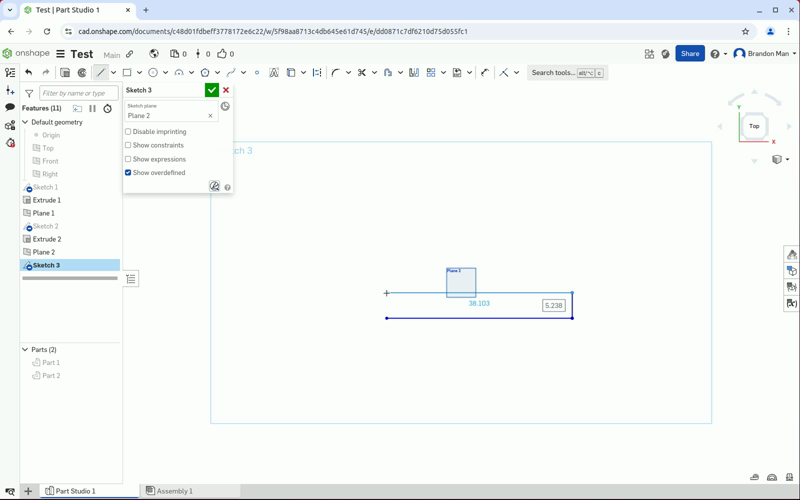
key_up(shift)
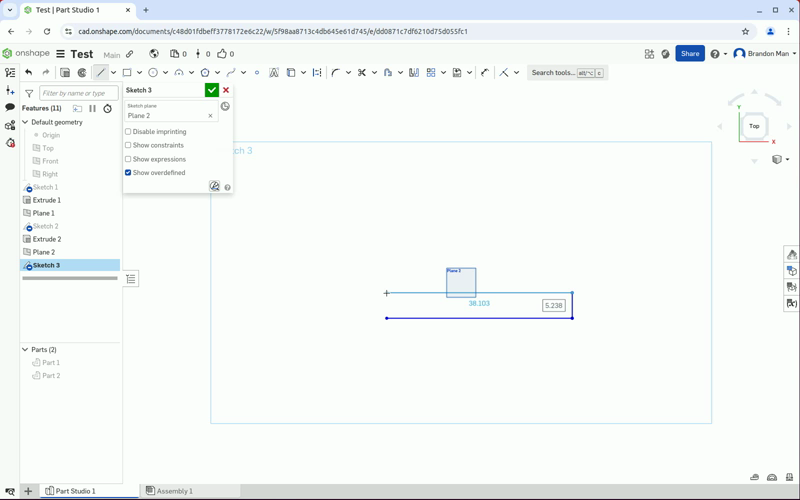
mouse_move(417, 292)
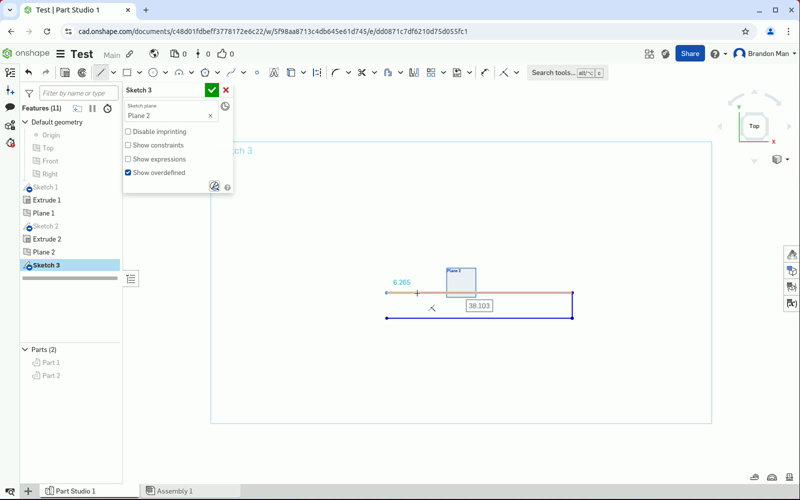
key_down(shift)
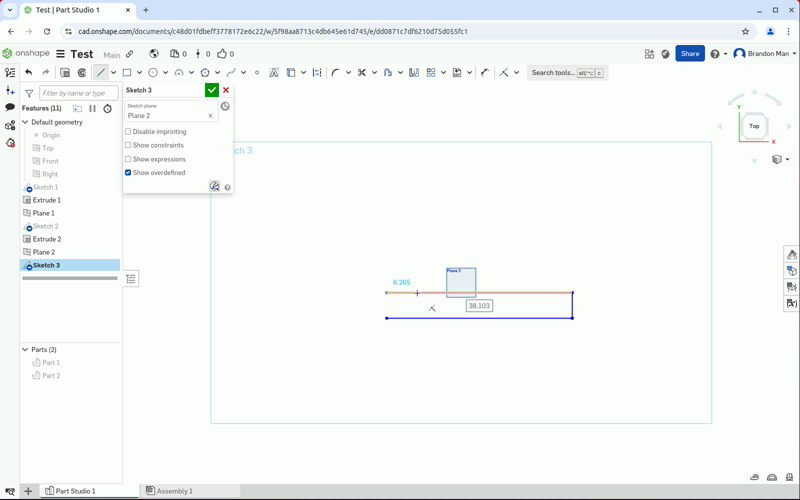
mouse_move(386, 318)
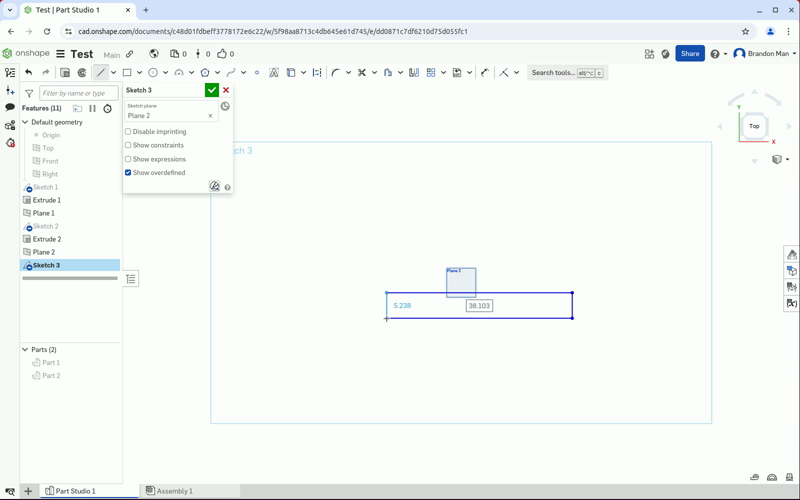
key_up(shift)
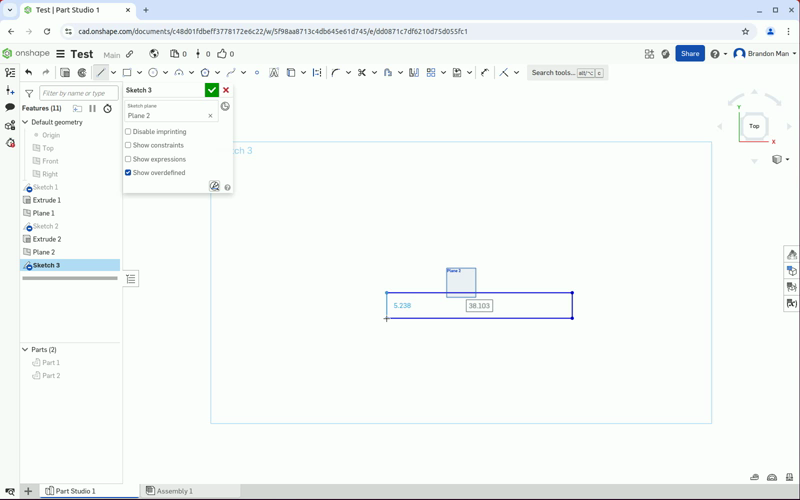
click(386, 318)
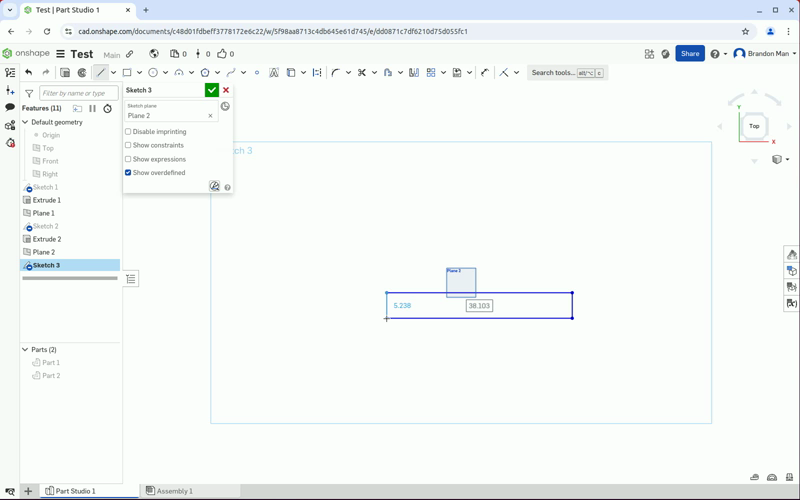
key(esc)
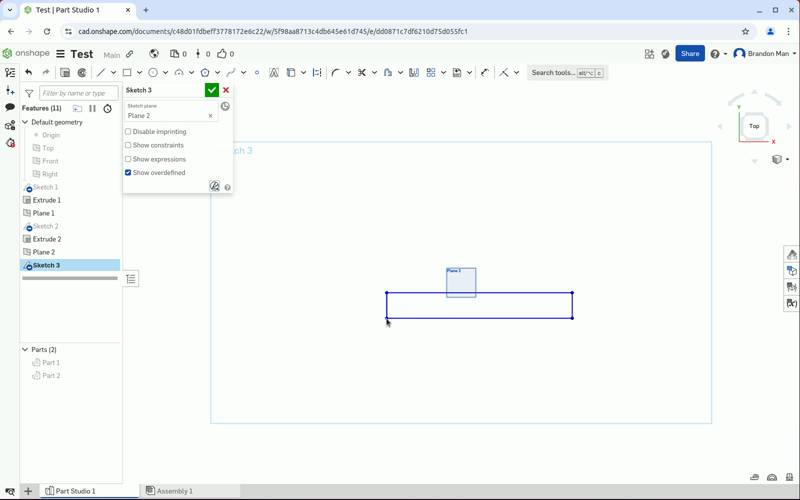
mouse_move(424, 304)
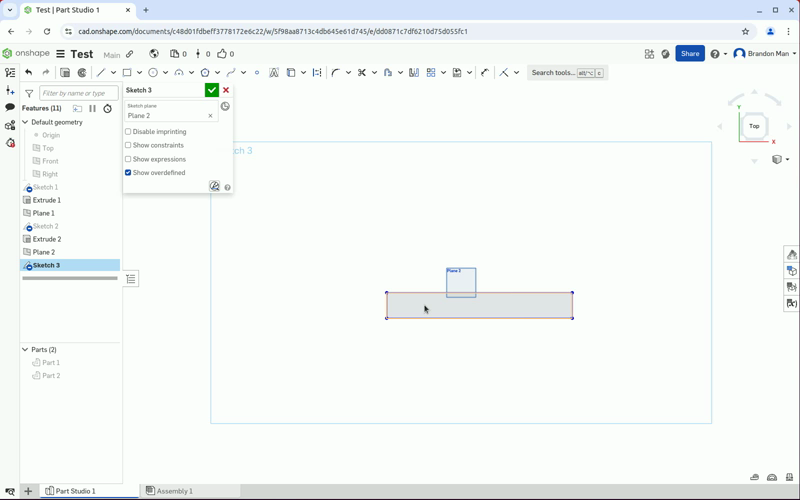
click(424, 304)
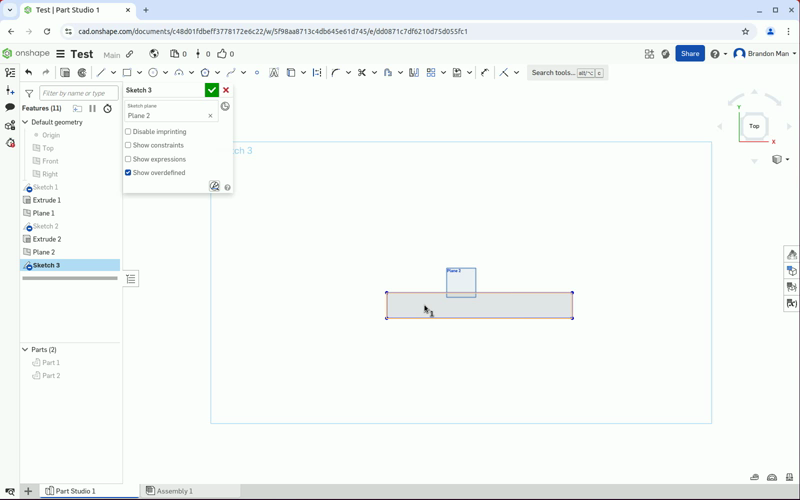
mouse_move(73, 352)
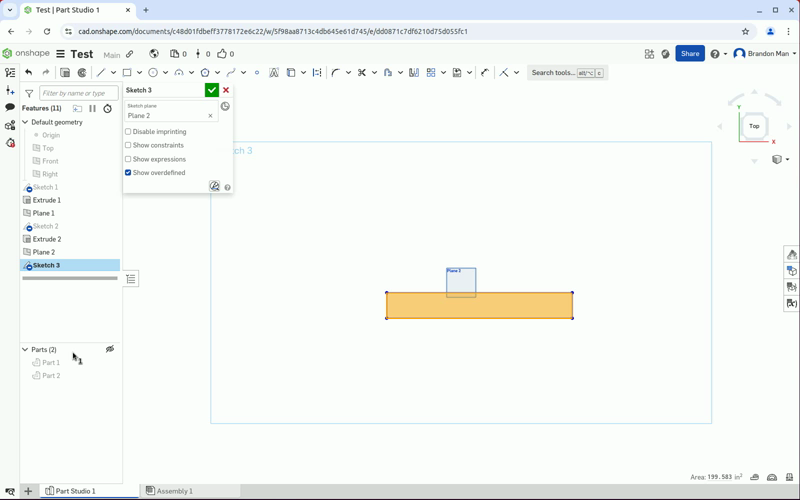
key(shift+y)
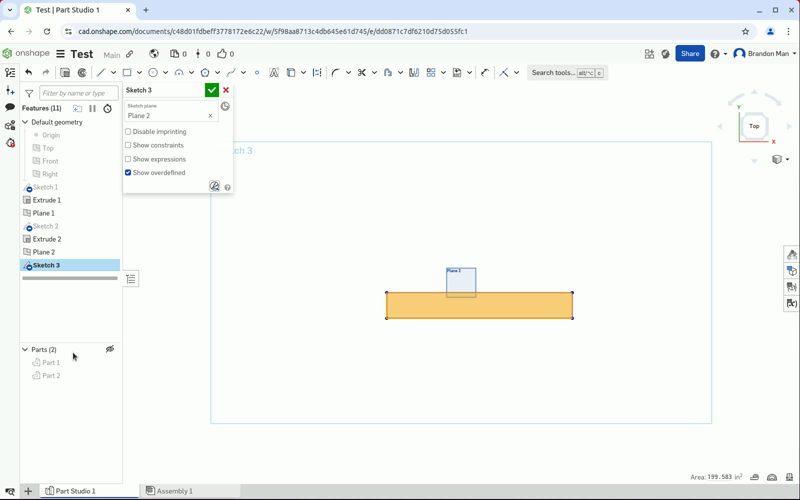
key(shift+e)
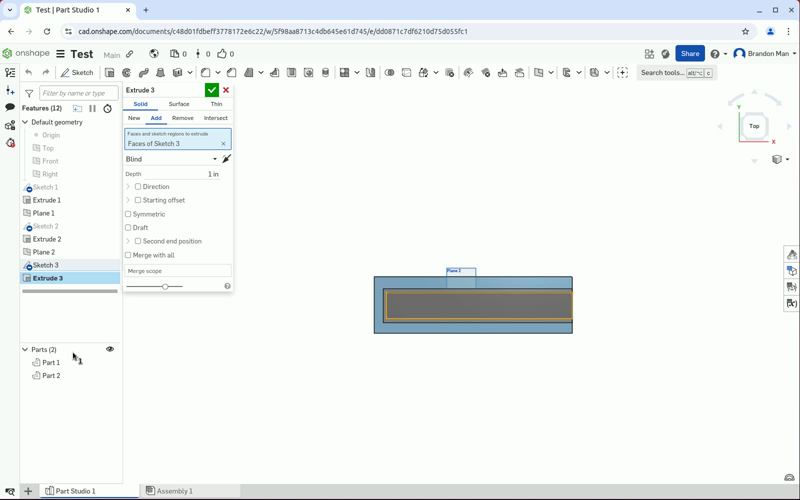
mouse_move(143, 106)
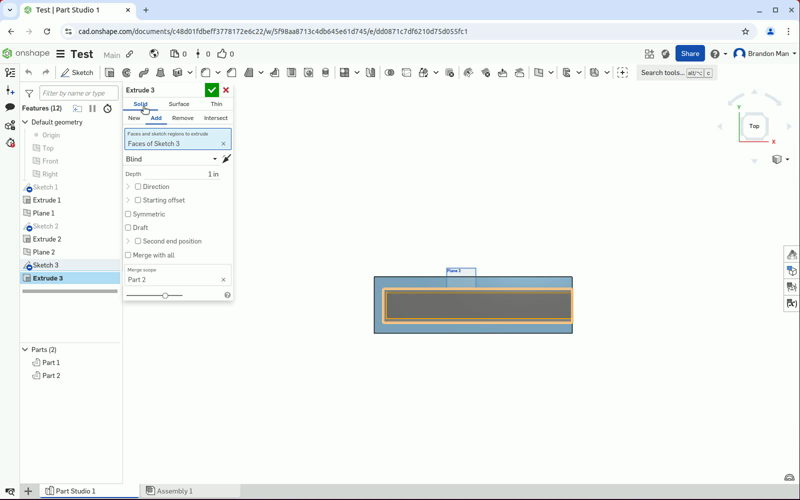
click(143, 106)
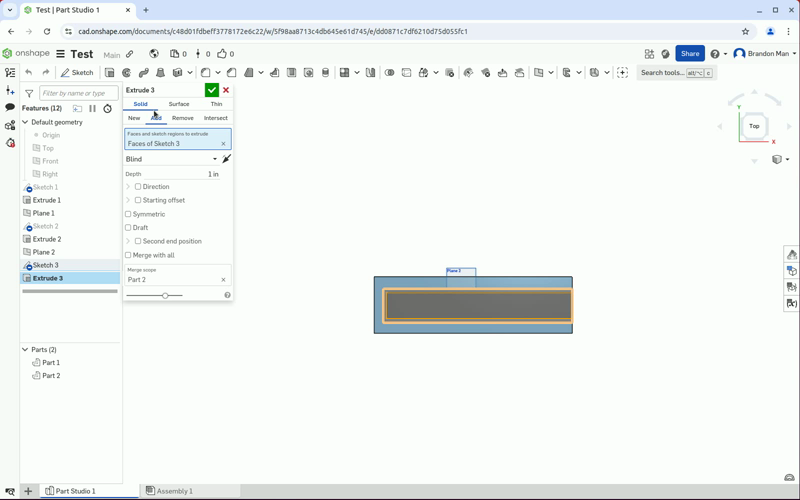
mouse_move(186, 120)
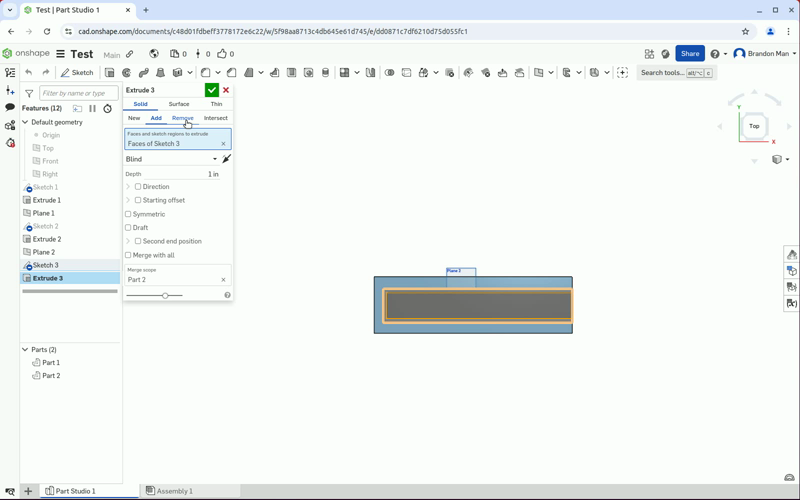
click(186, 120)
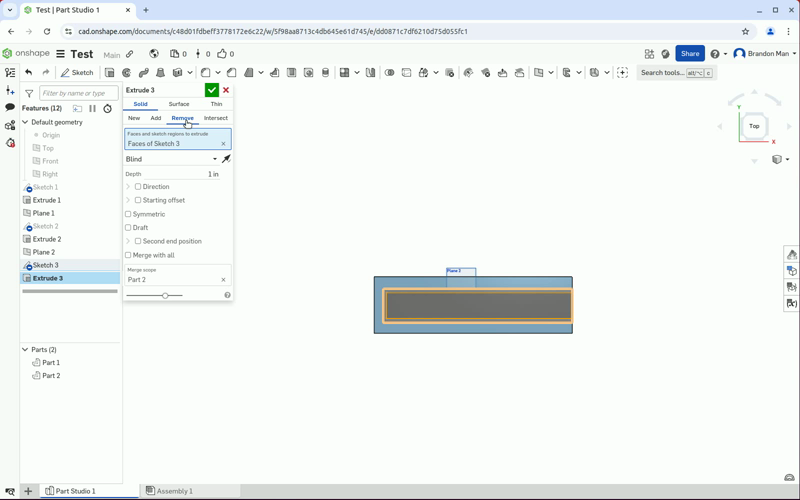
key(tab, 4)
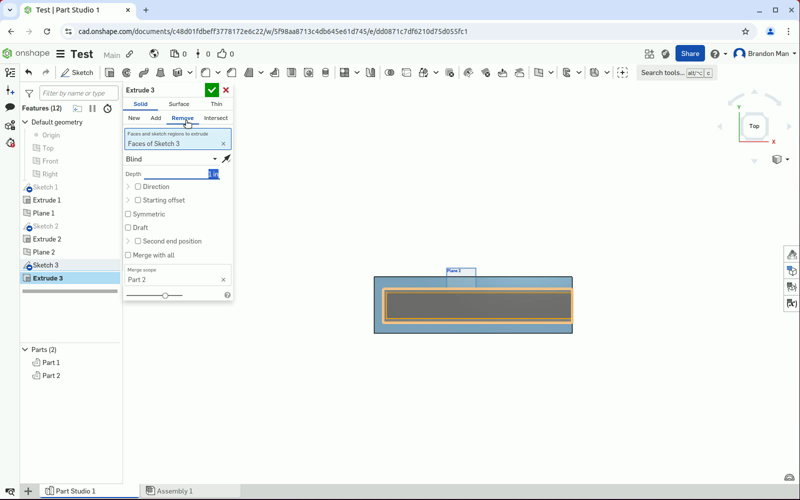
text(0.963)
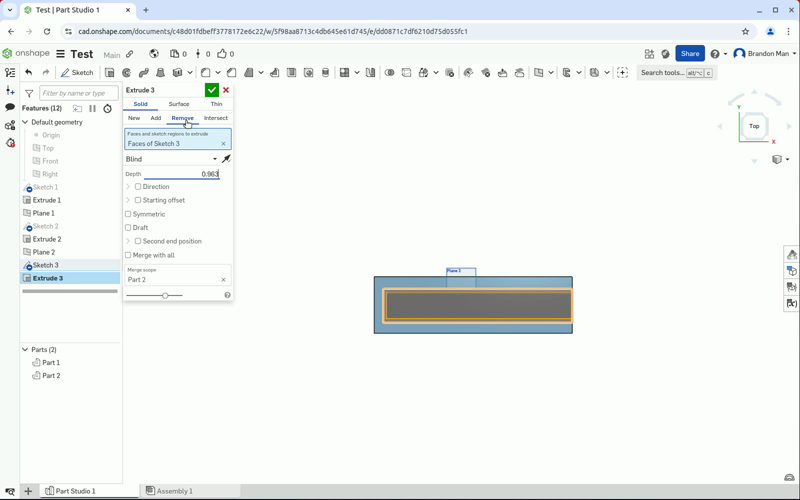
key(tab, 6)
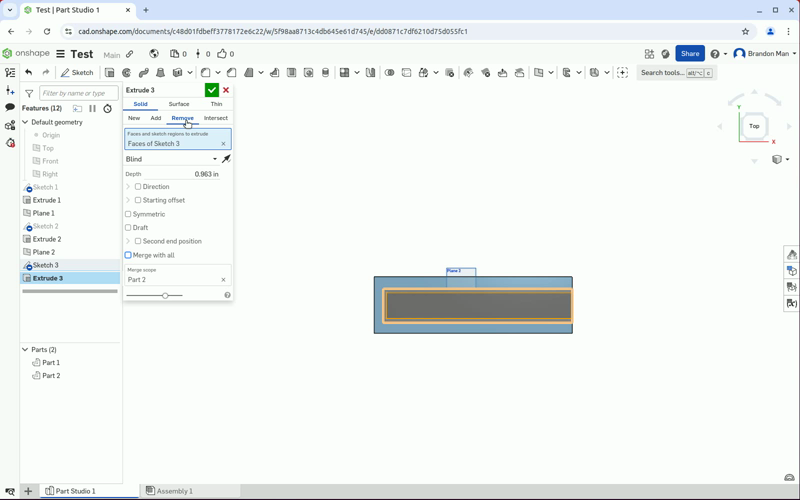
key(space)
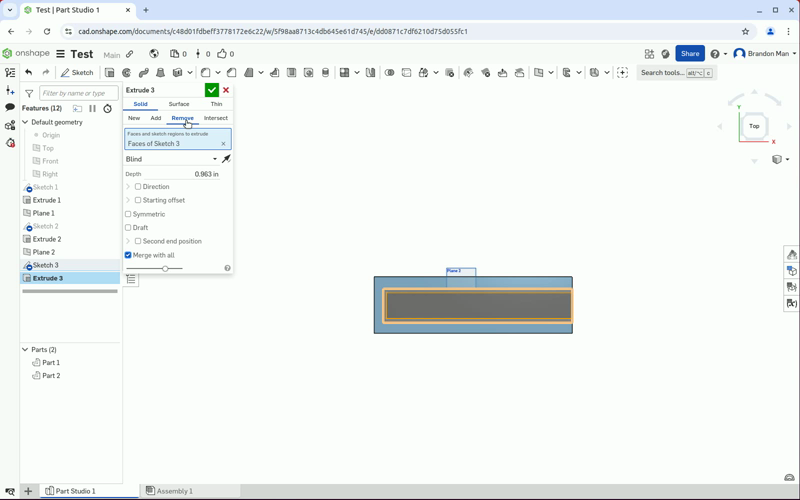
key(enter)
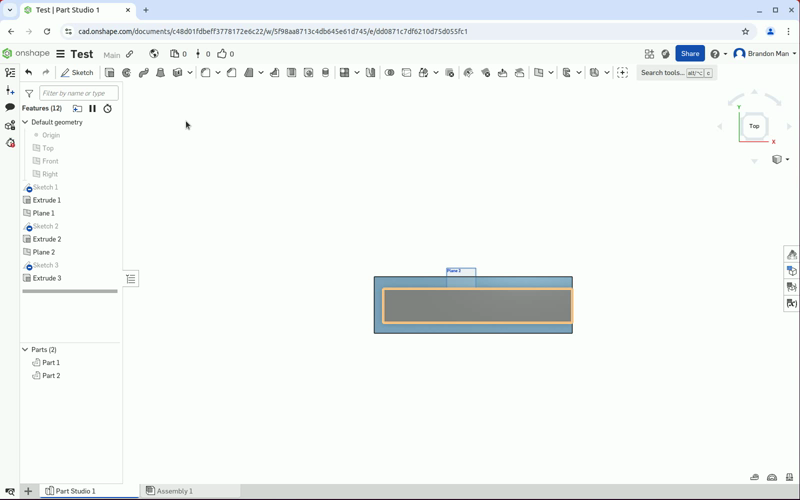
key(shift+h)
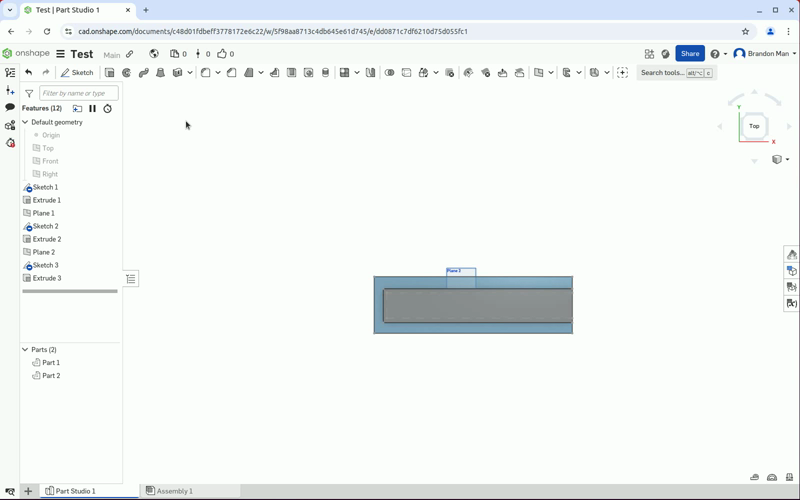
key(shift+h)
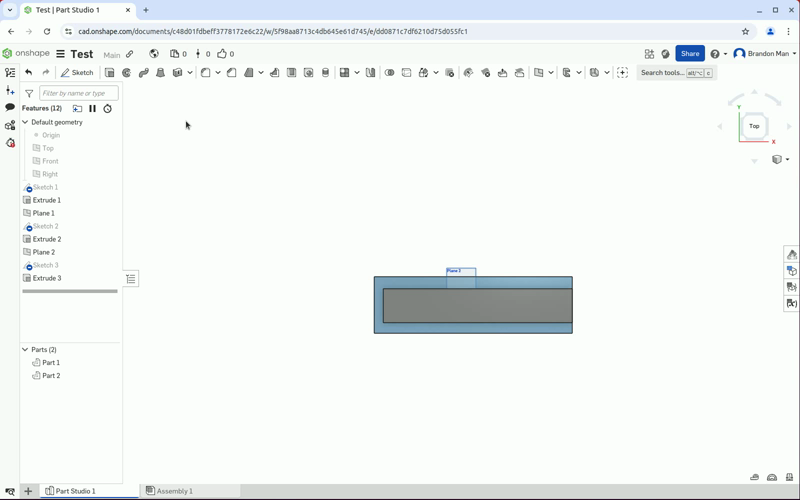
mouse_move(73, 189)
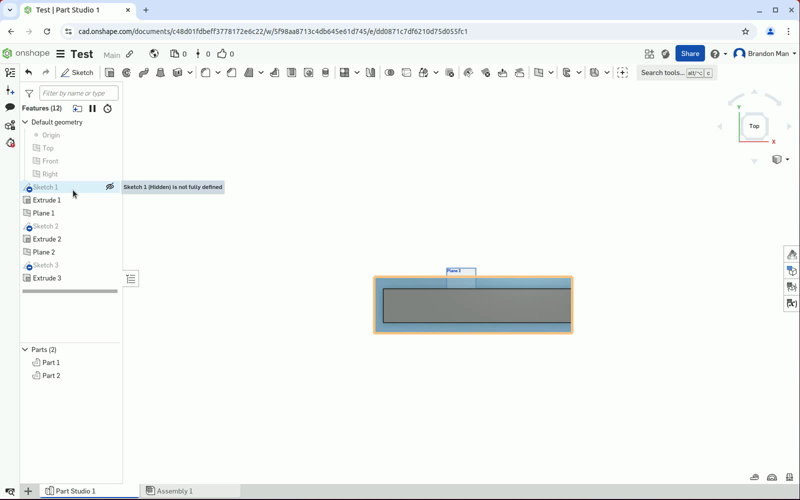
click(73, 189)
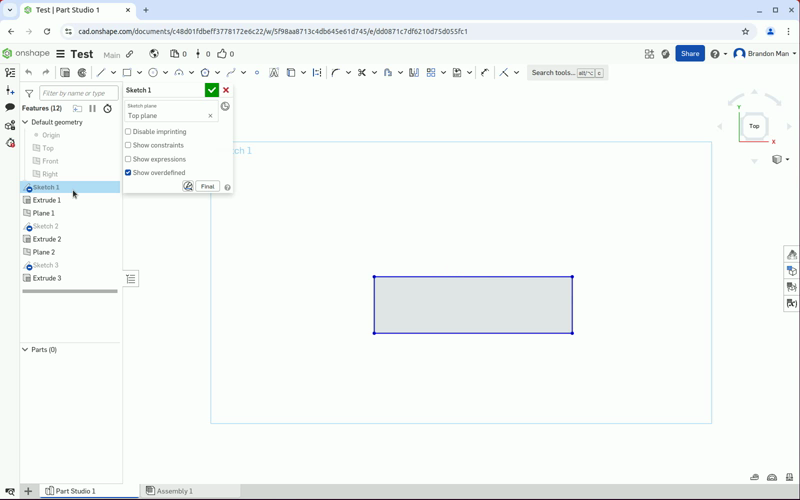
mouse_move(229, 92)
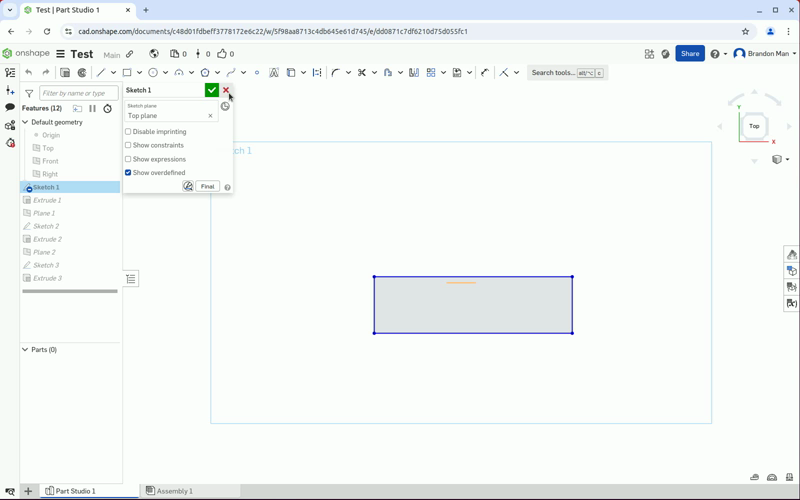
click(229, 92)
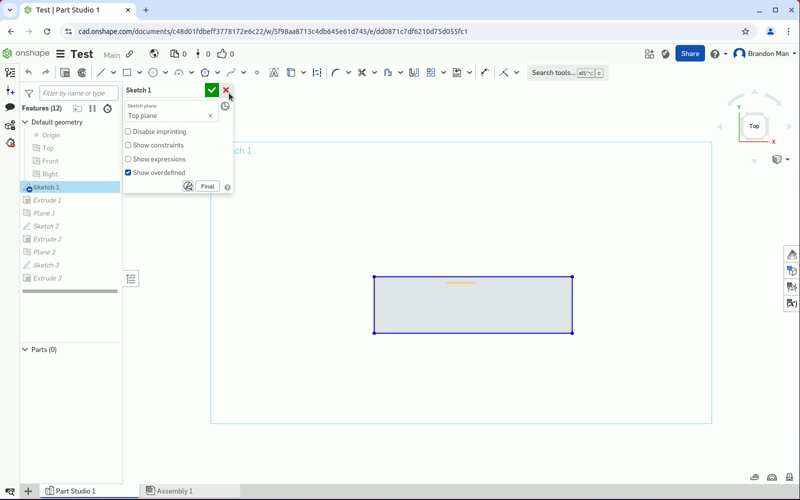
key(shift+s)
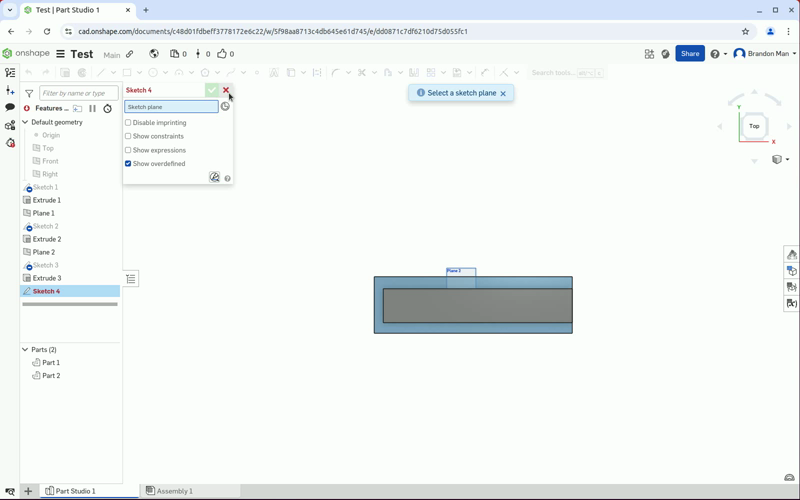
mouse_move(73, 215)
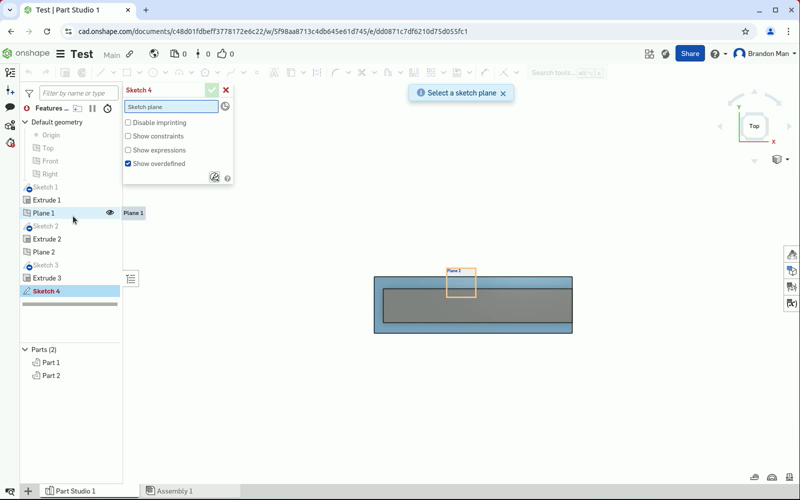
click(73, 215)
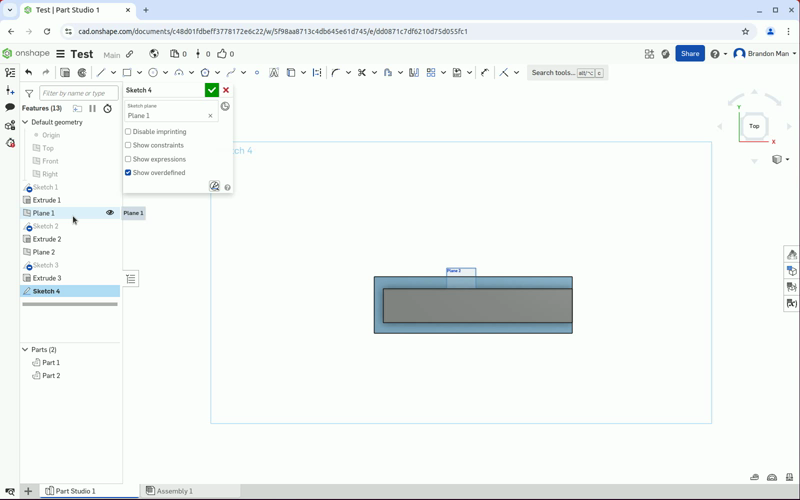
mouse_move(73, 352)
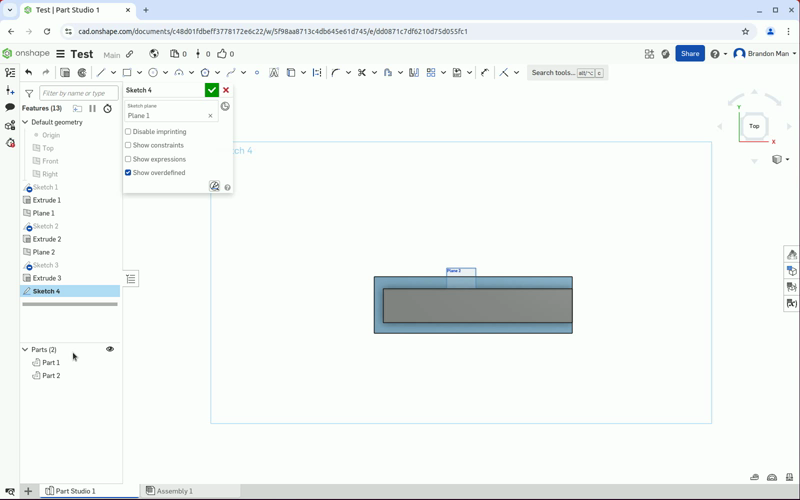
key(y)
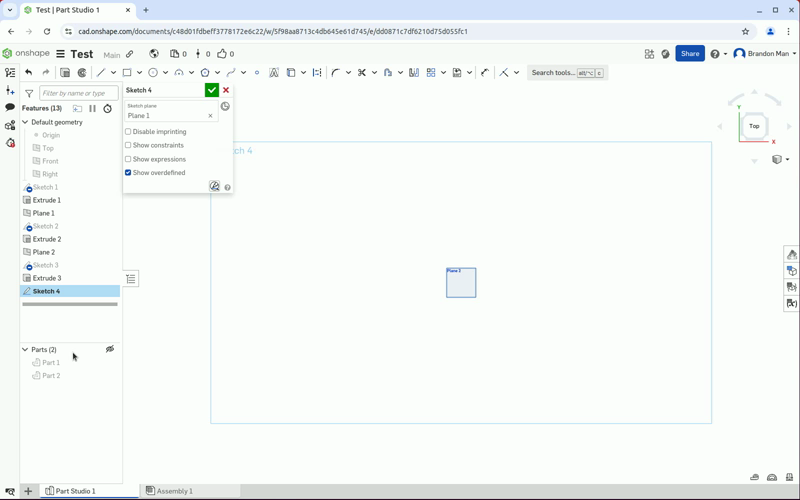
key(l)
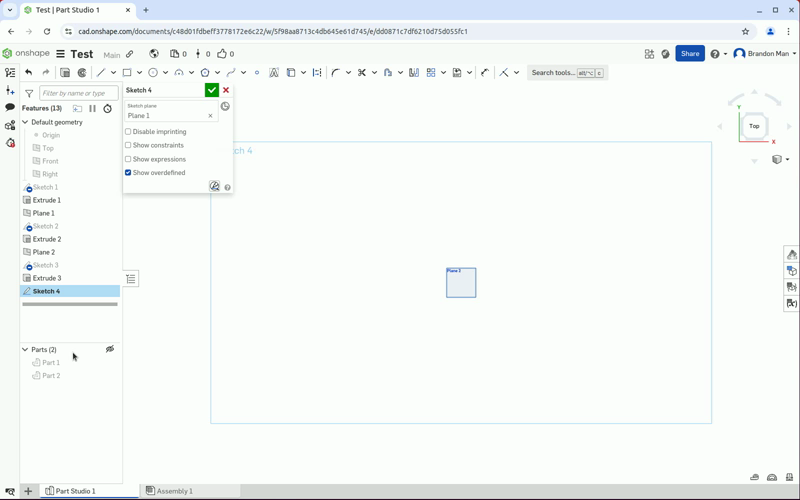
key_down(shift)
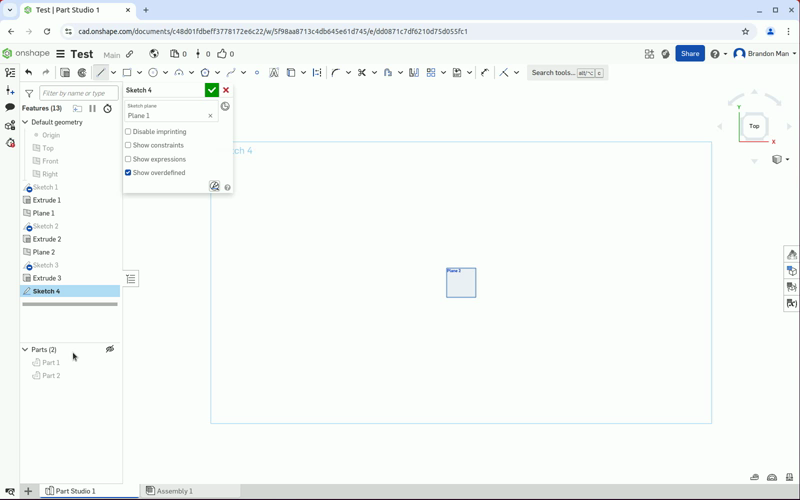
mouse_move(386, 318)
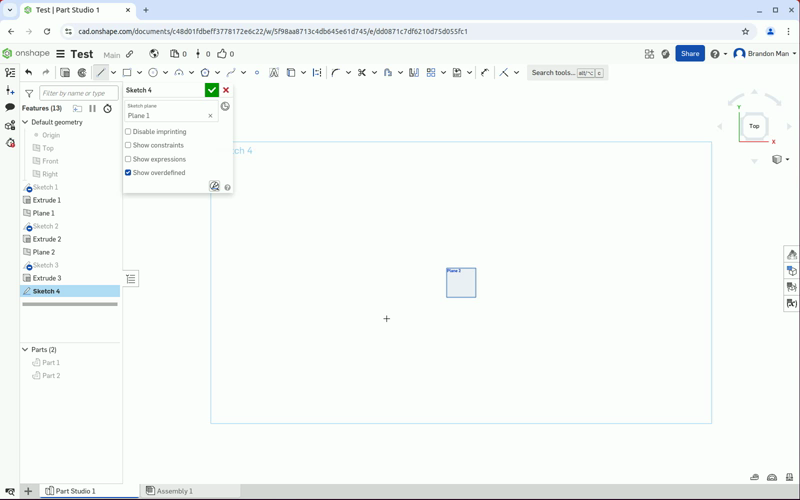
click(386, 318)
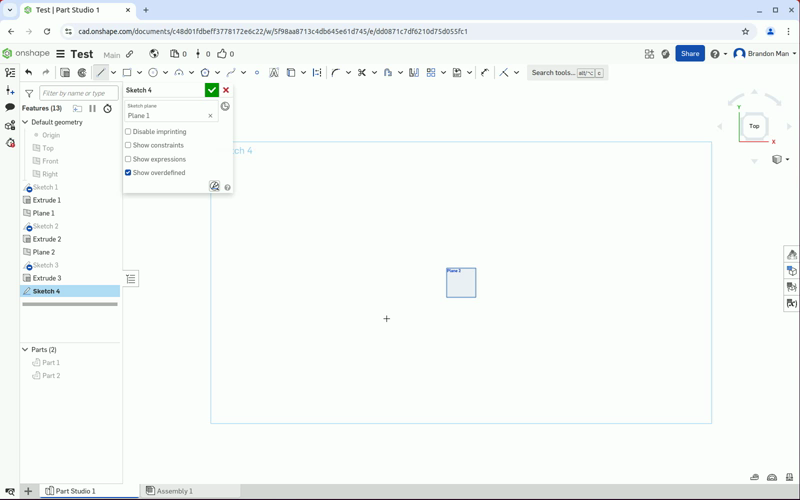
key_up(shift)
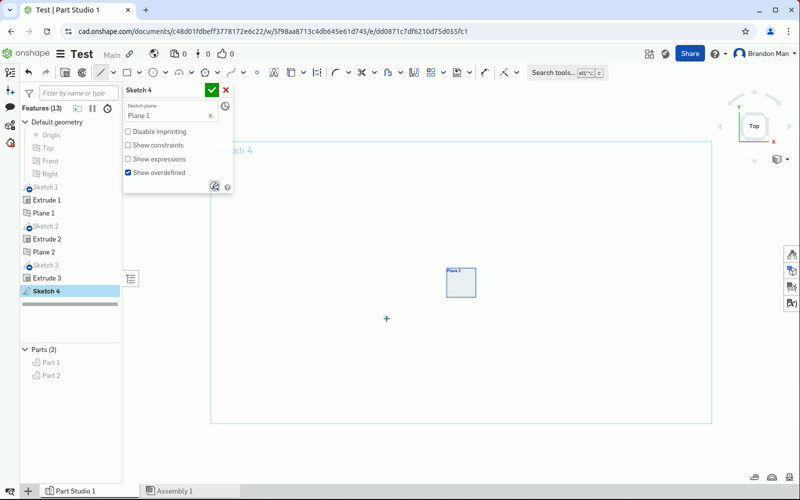
key_down(shift)
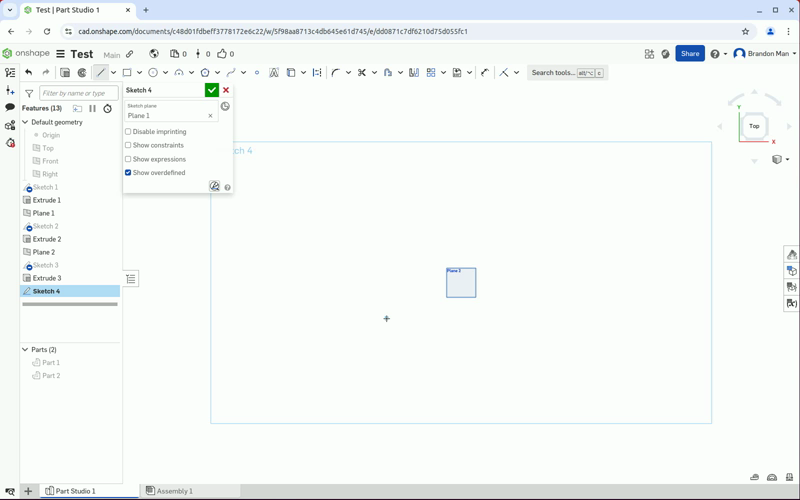
mouse_move(417, 318)
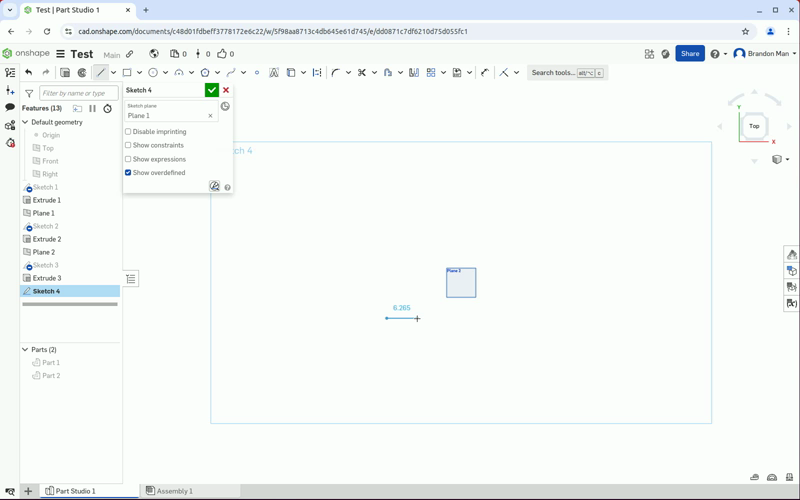
mouse_move(397, 318)
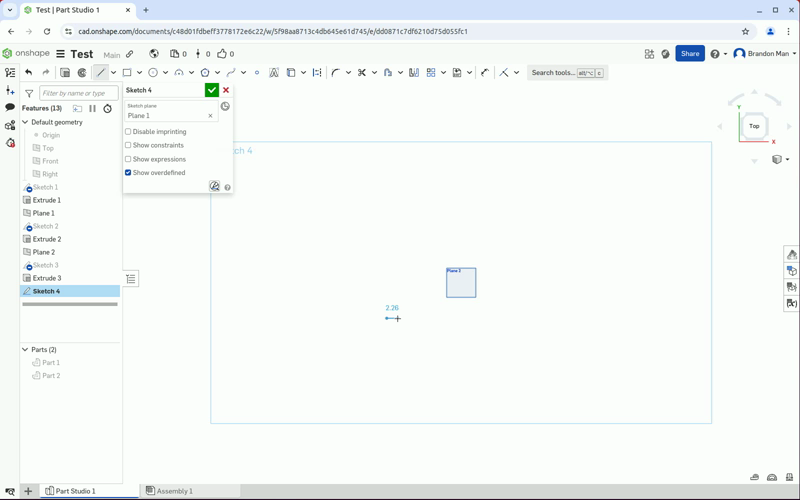
click(397, 318)
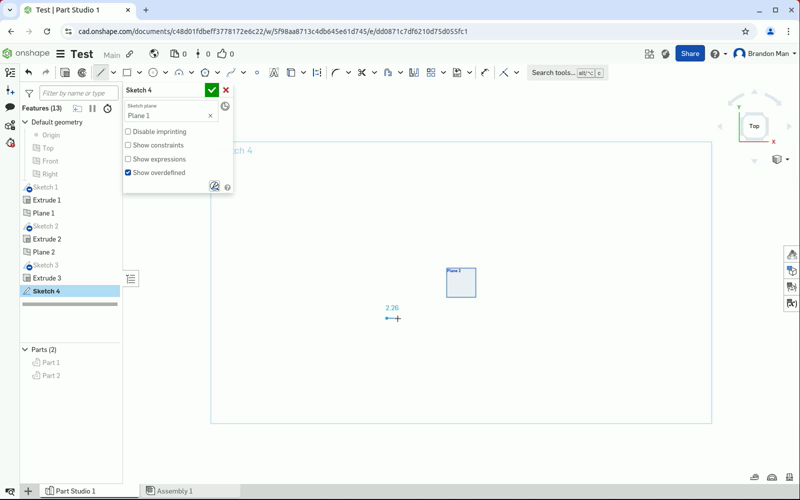
key_up(shift)
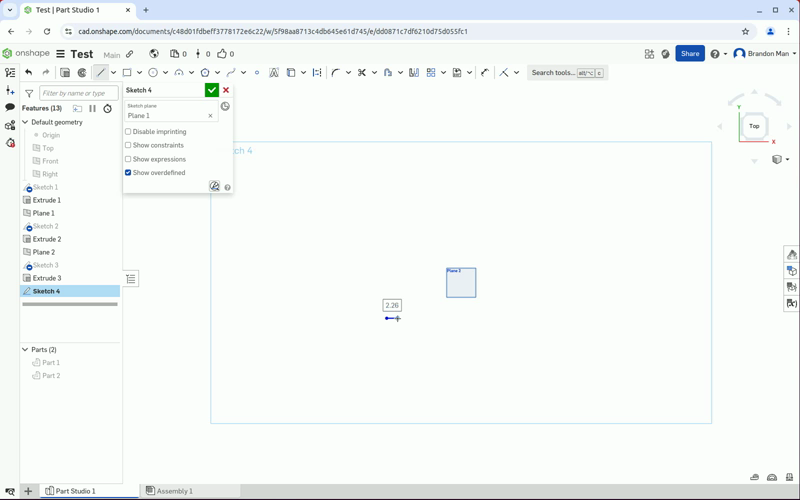
key_down(shift)
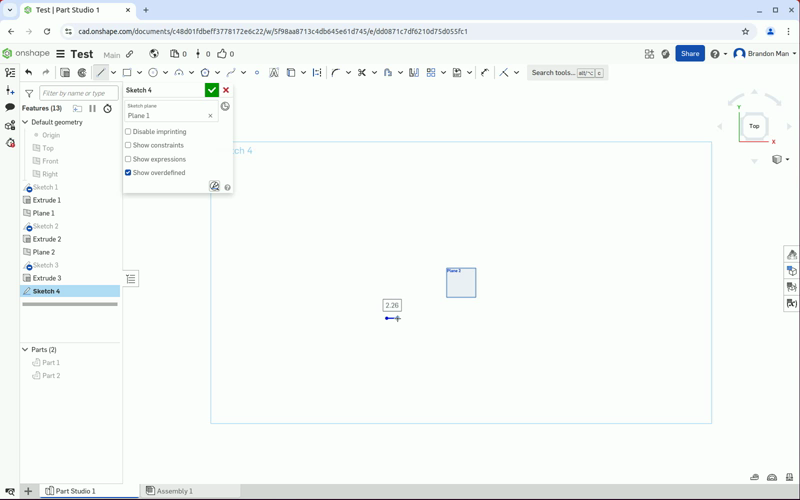
mouse_move(427, 318)
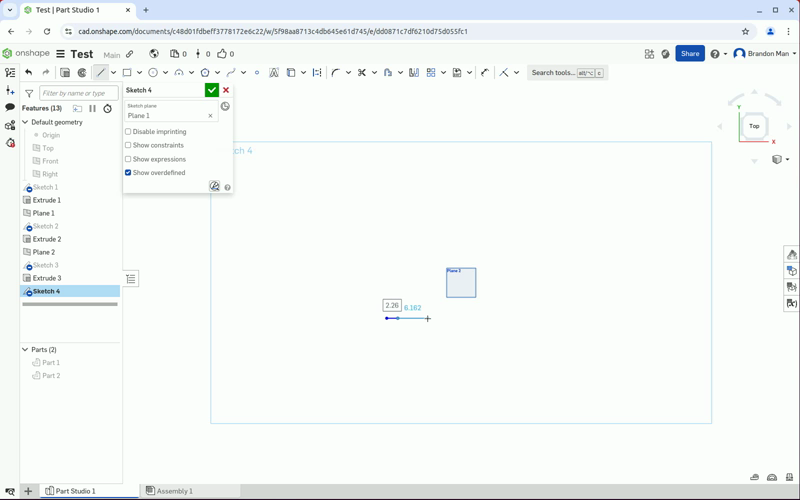
mouse_move(397, 292)
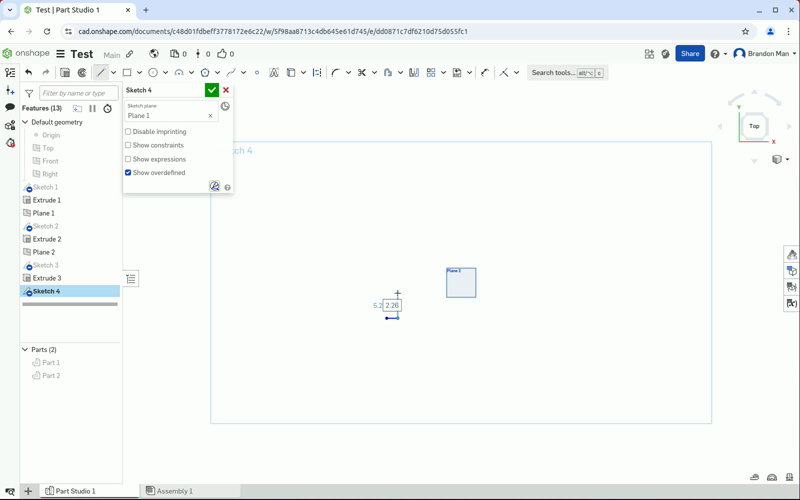
click(397, 292)
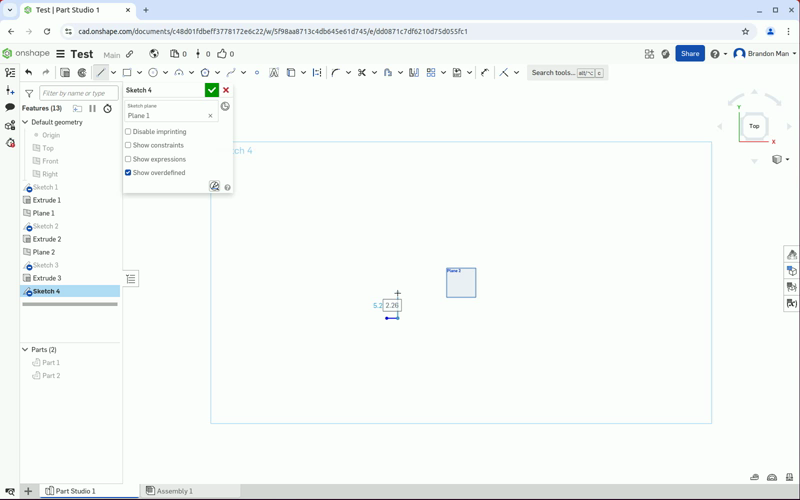
key_up(shift)
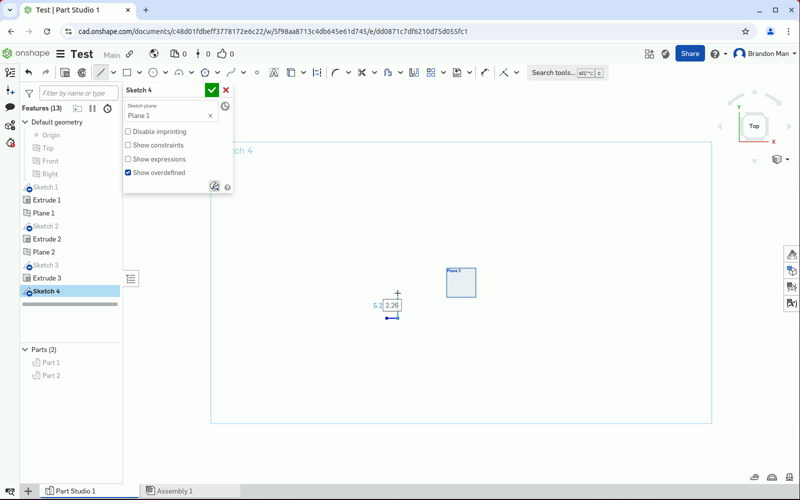
key_down(shift)
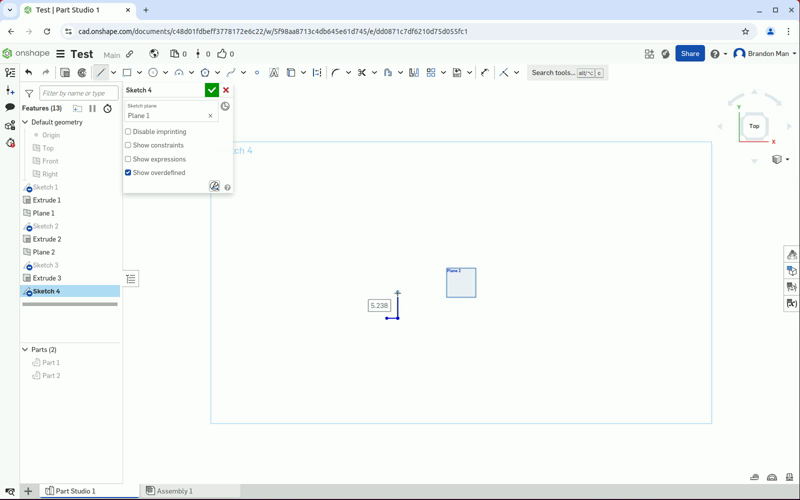
mouse_move(427, 292)
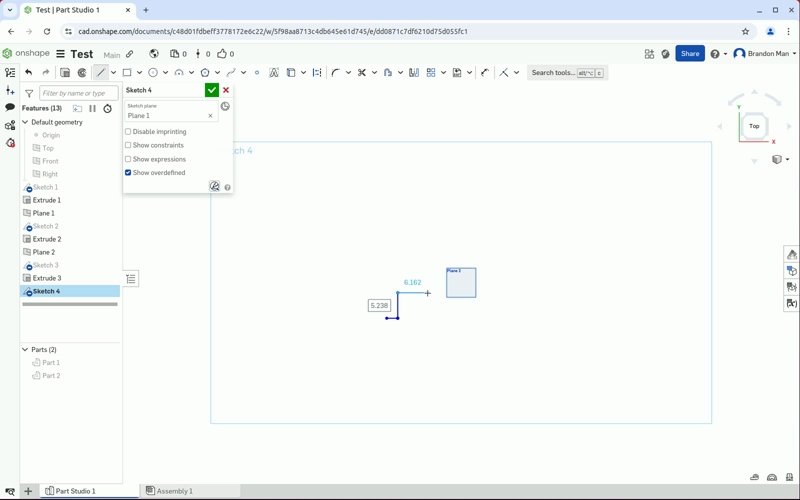
mouse_move(386, 292)
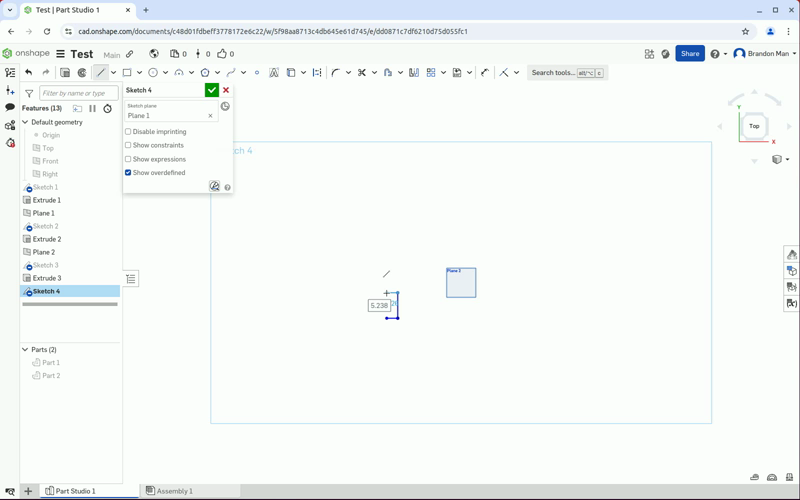
click(386, 292)
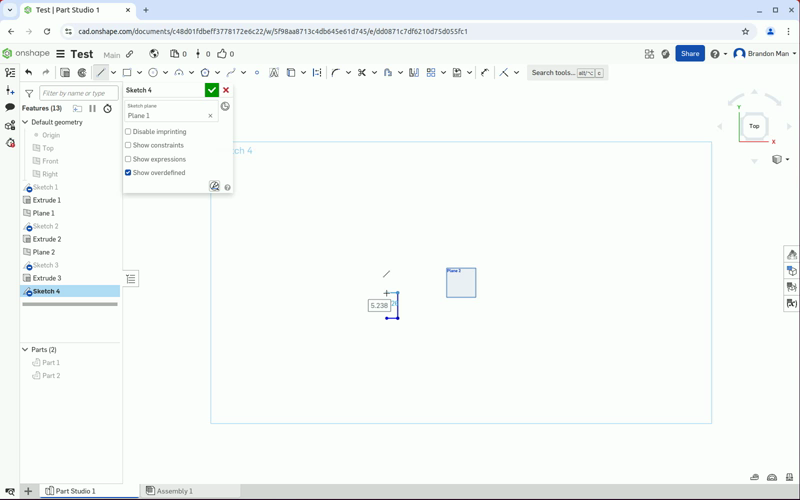
key_up(shift)
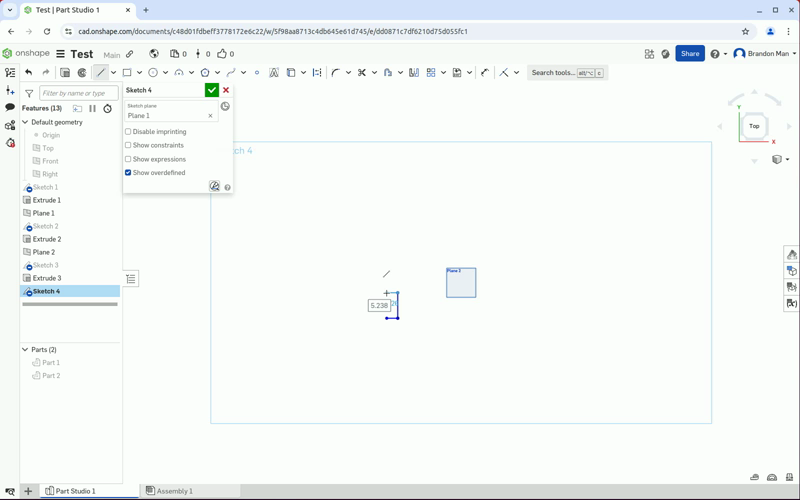
mouse_move(417, 292)
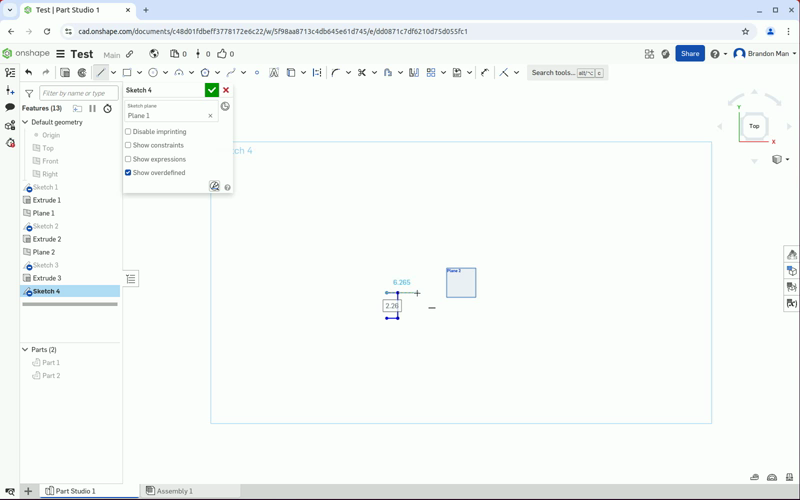
key_down(shift)
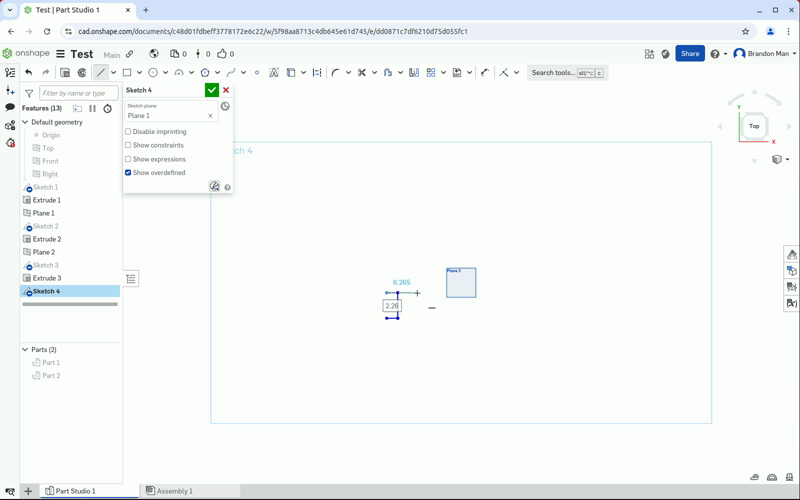
mouse_move(386, 318)
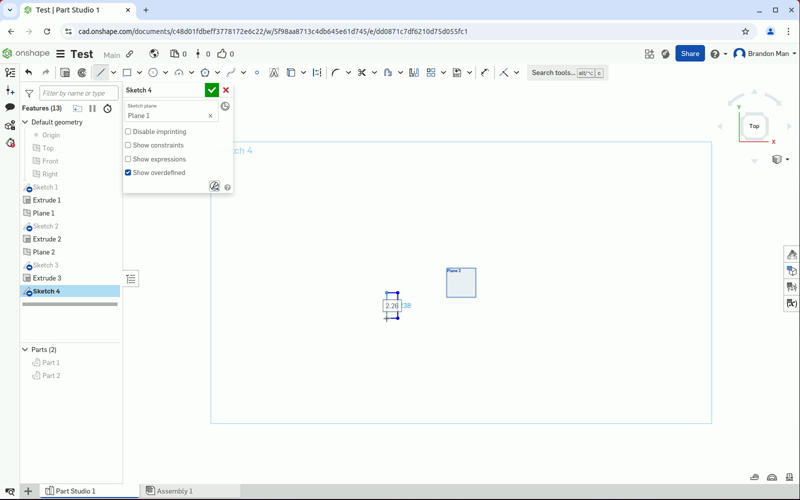
key_up(shift)
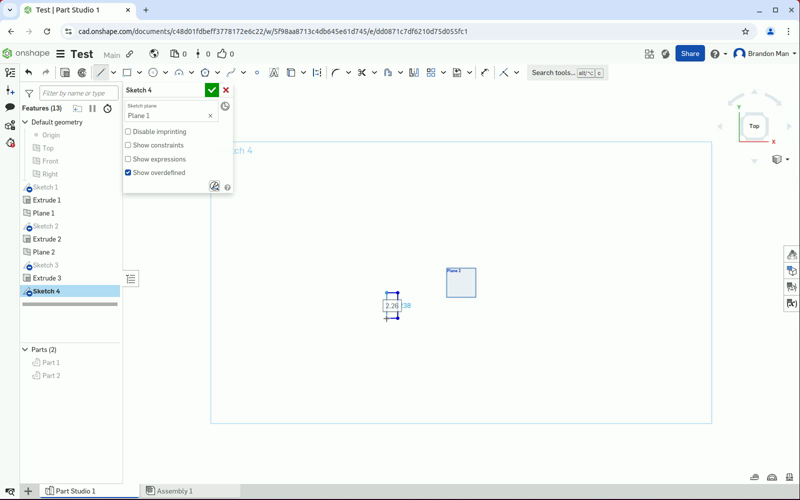
click(386, 318)
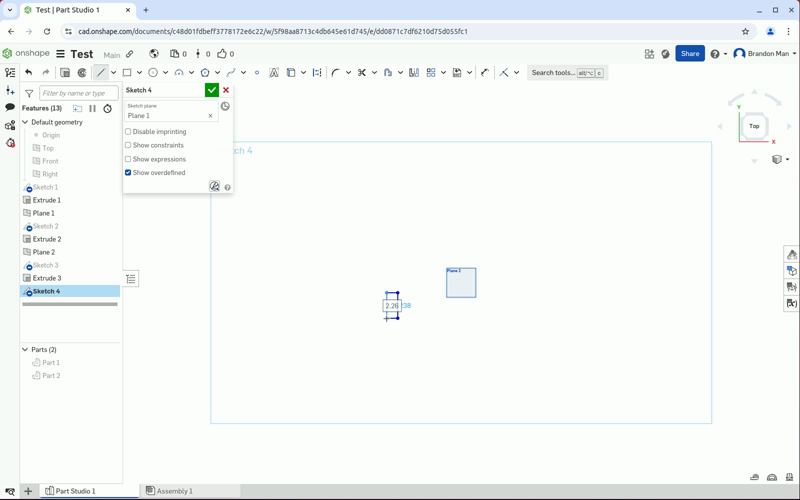
key(esc)
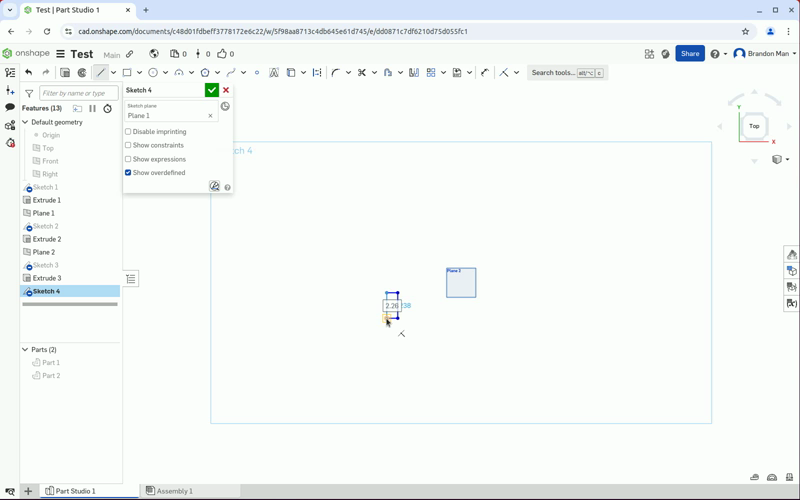
mouse_move(387, 302)
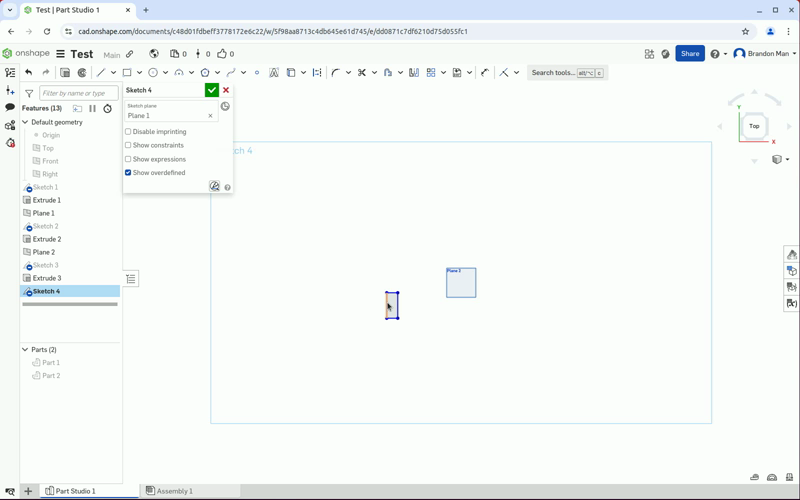
scroll(6)
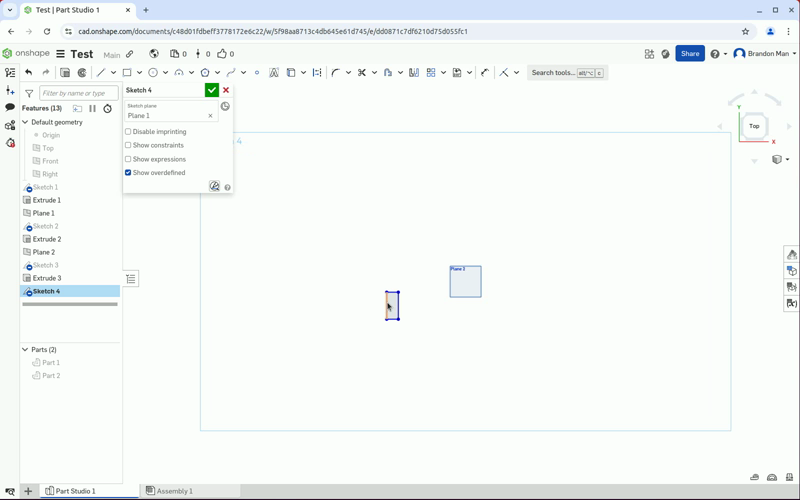
scroll(6)
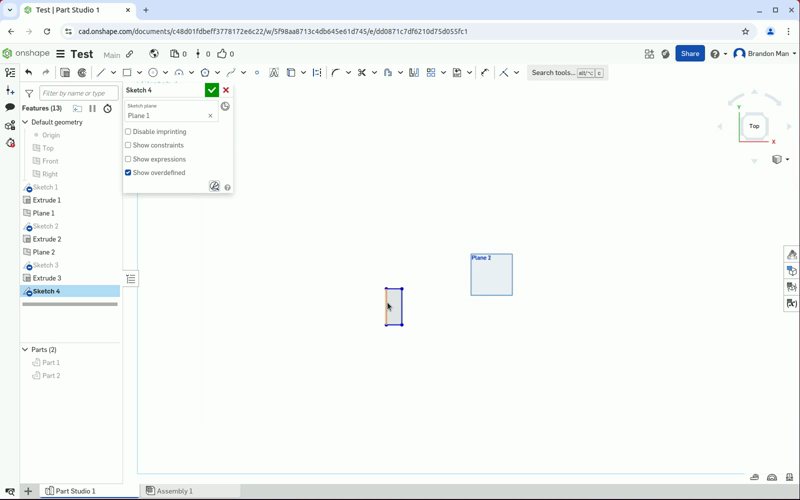
scroll(6)
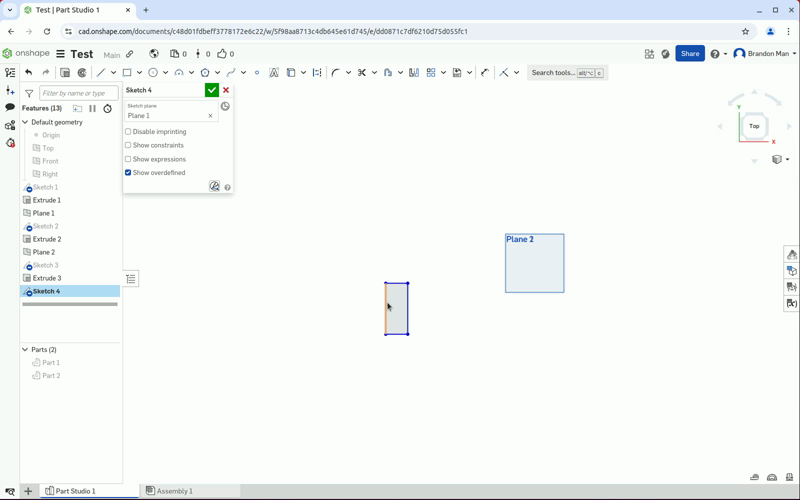
scroll(6)
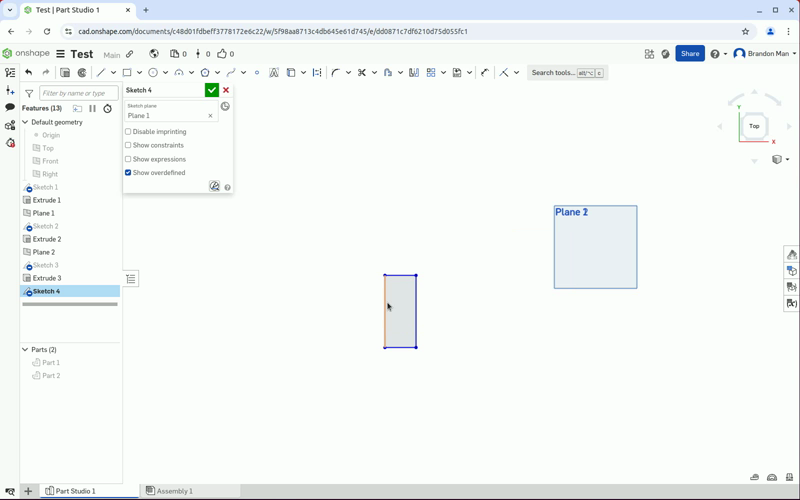
scroll(6)
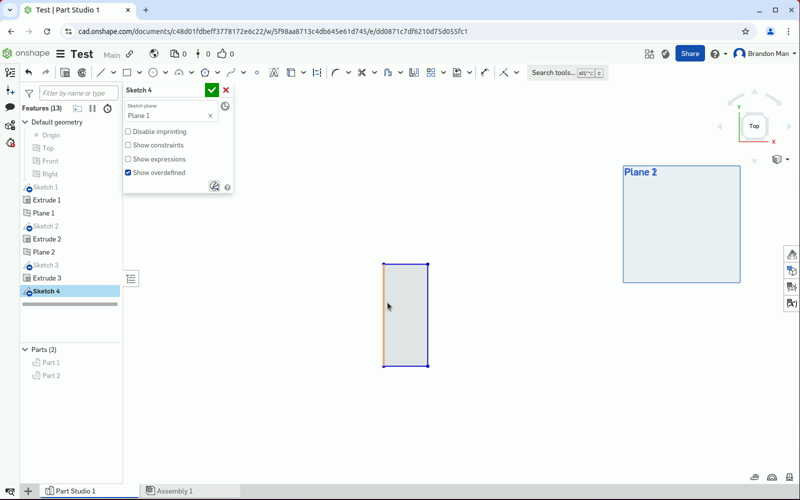
scroll(6)
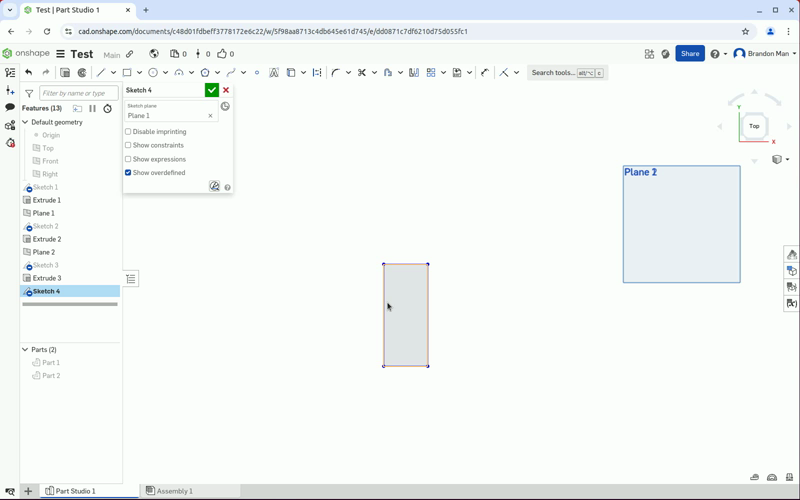
scroll(6)
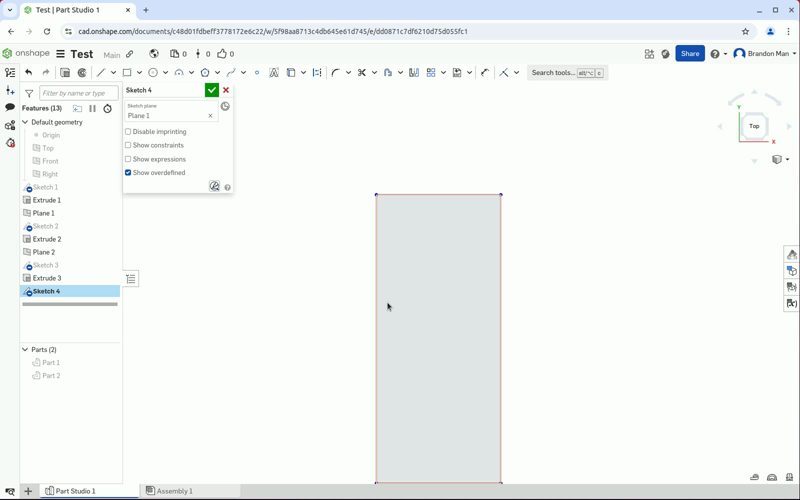
click(387, 302)
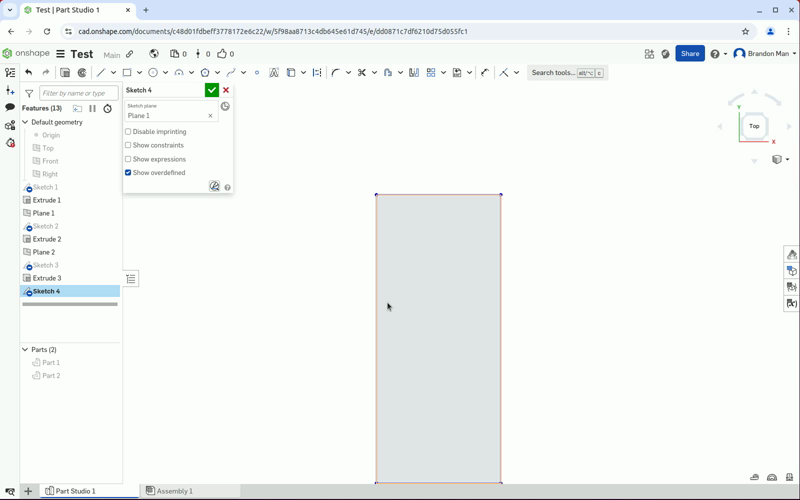
scroll(-6)
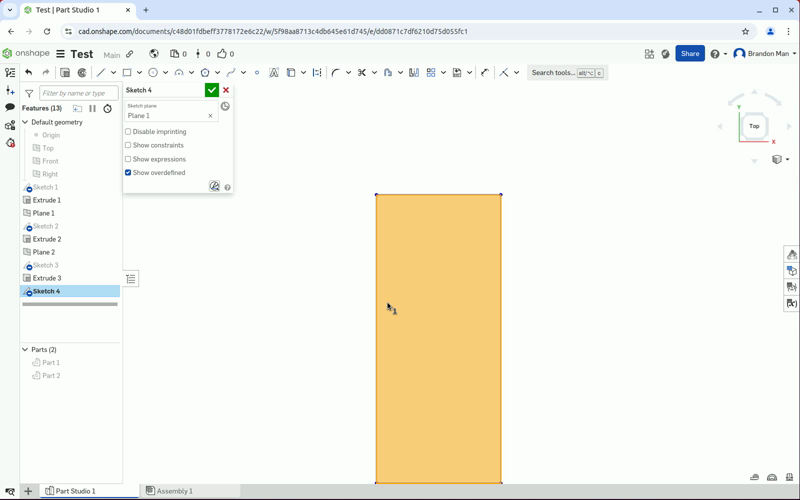
scroll(-6)
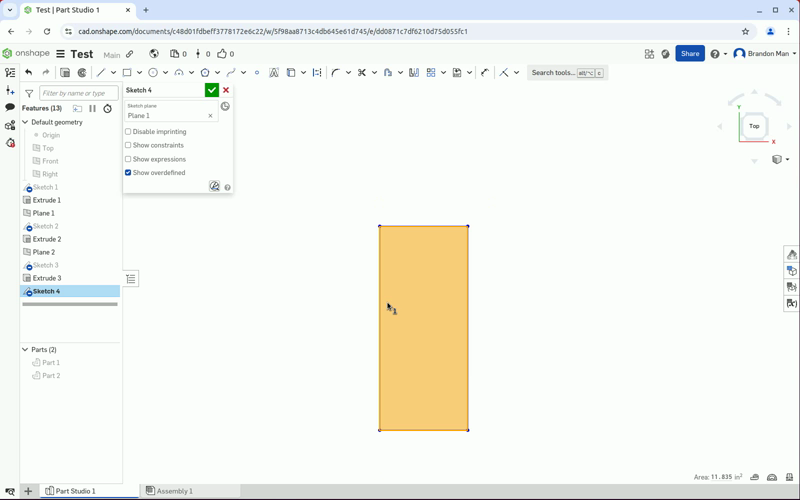
scroll(-6)
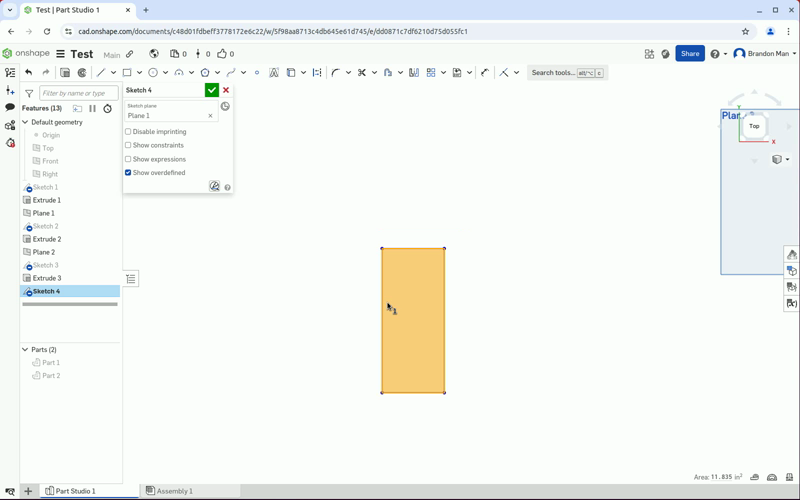
scroll(-6)
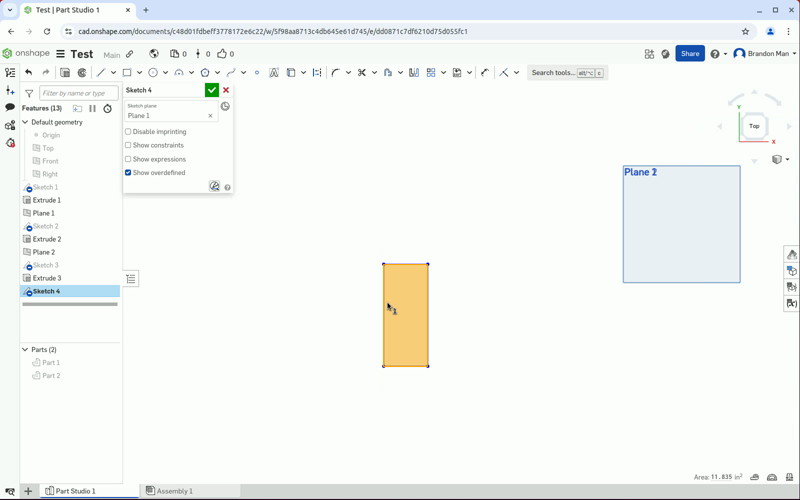
scroll(-6)
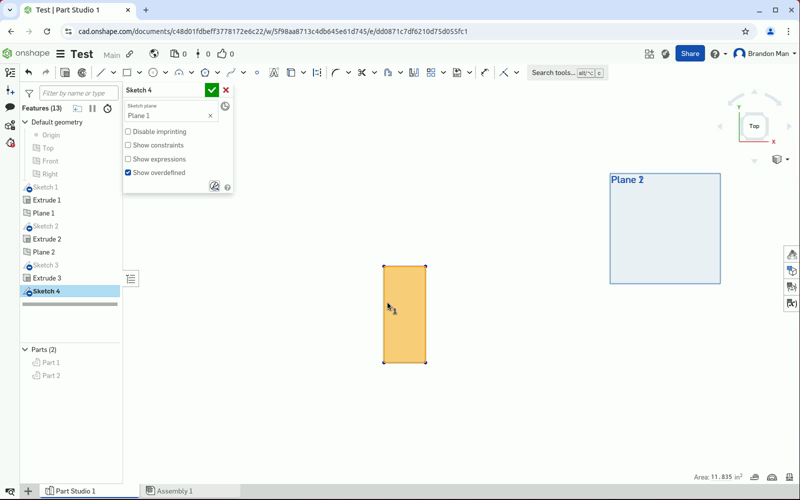
scroll(-6)
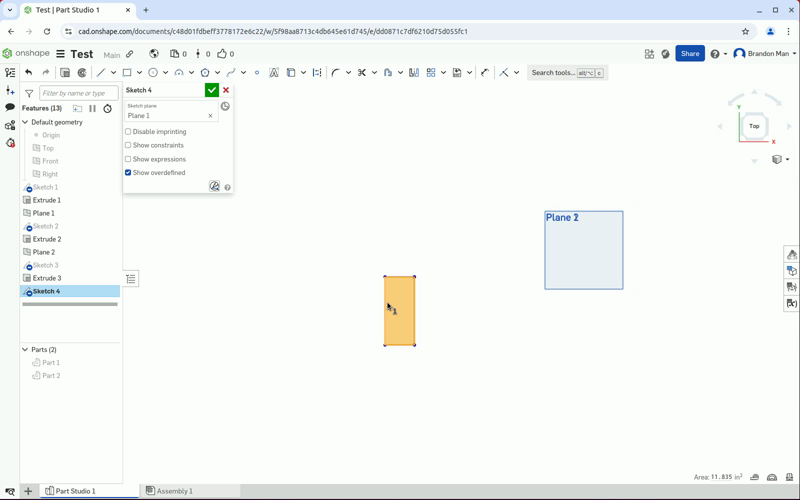
scroll(-6)
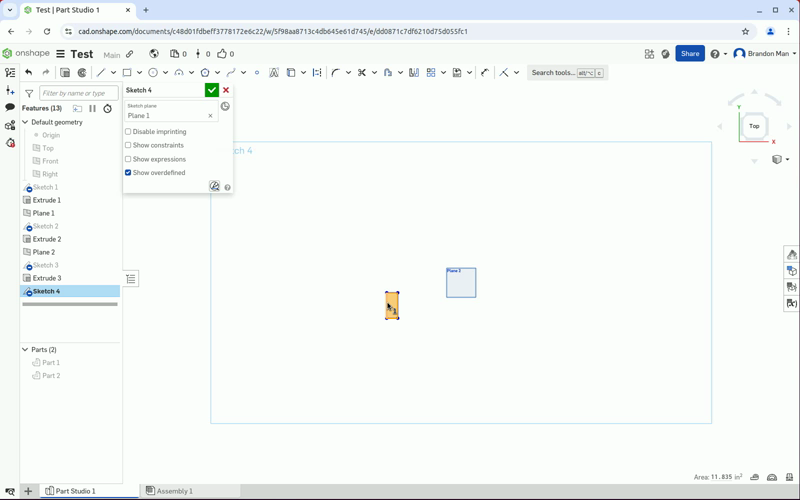
mouse_move(73, 352)
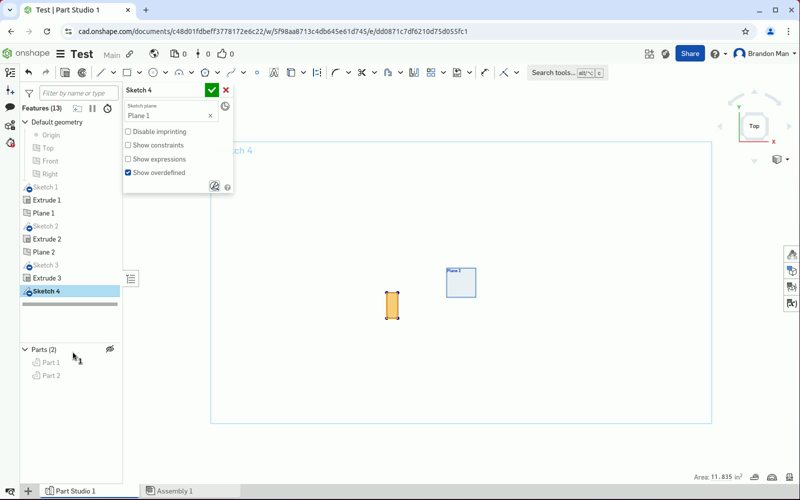
key(shift+y)
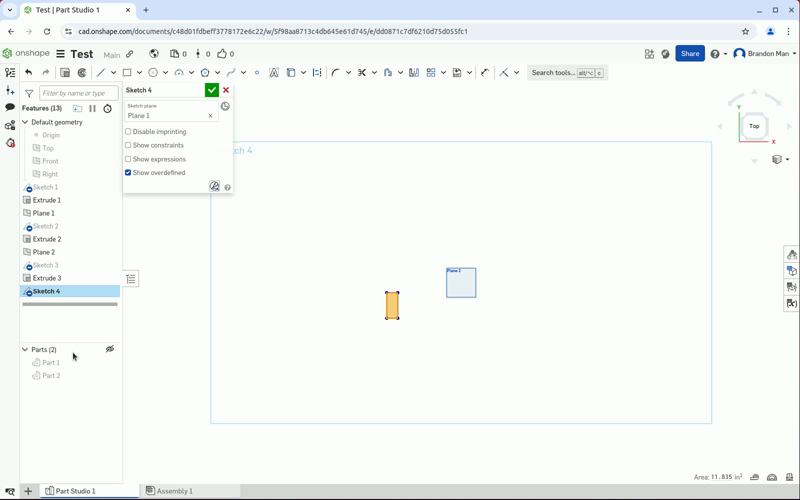
key(shift+e)
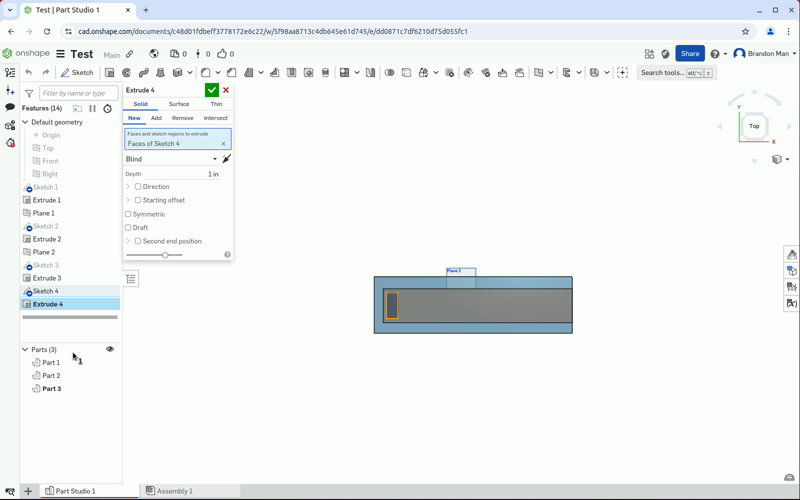
mouse_move(143, 106)
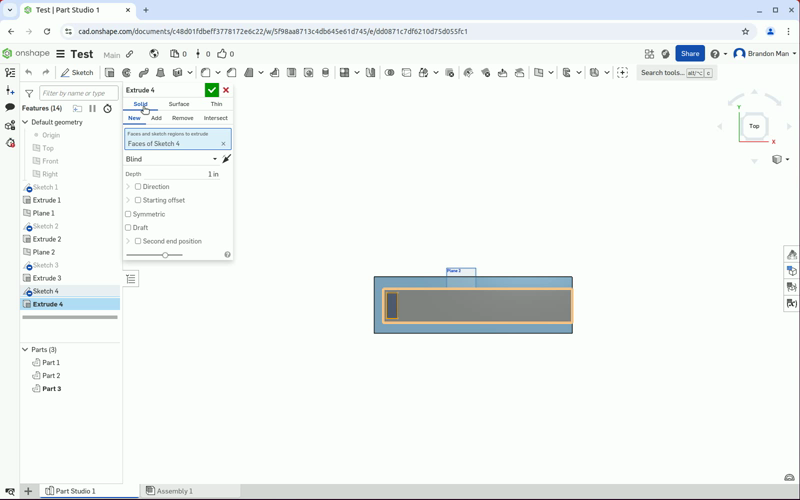
click(143, 106)
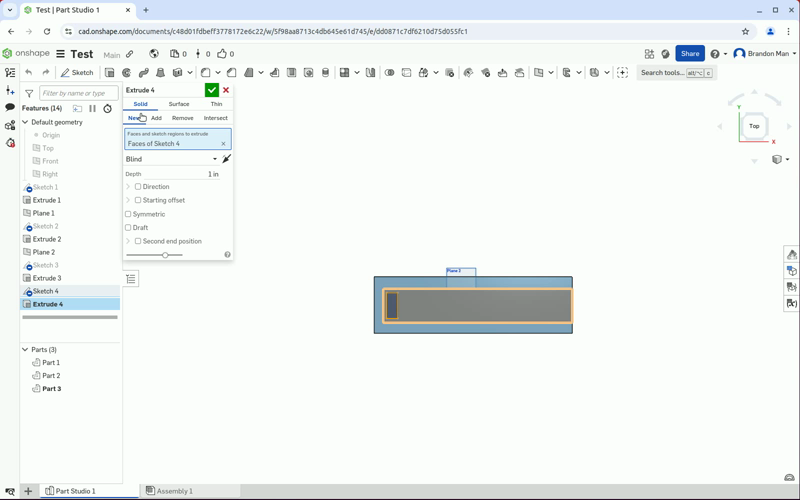
mouse_move(137, 120)
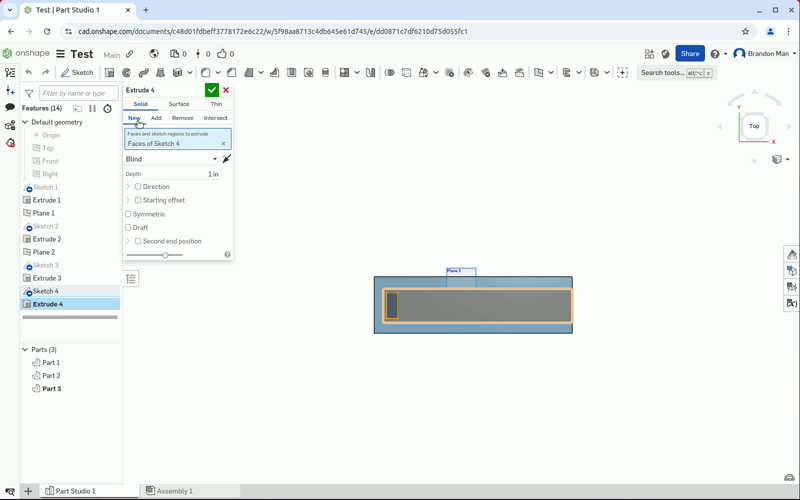
click(137, 120)
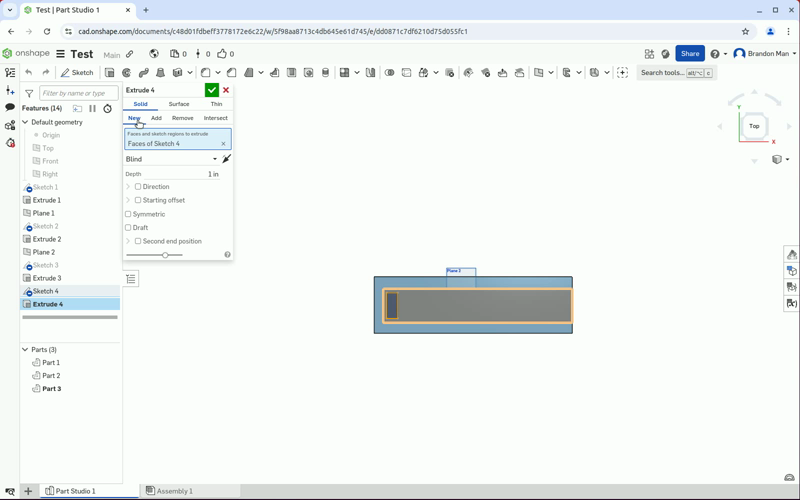
key(tab, 4)
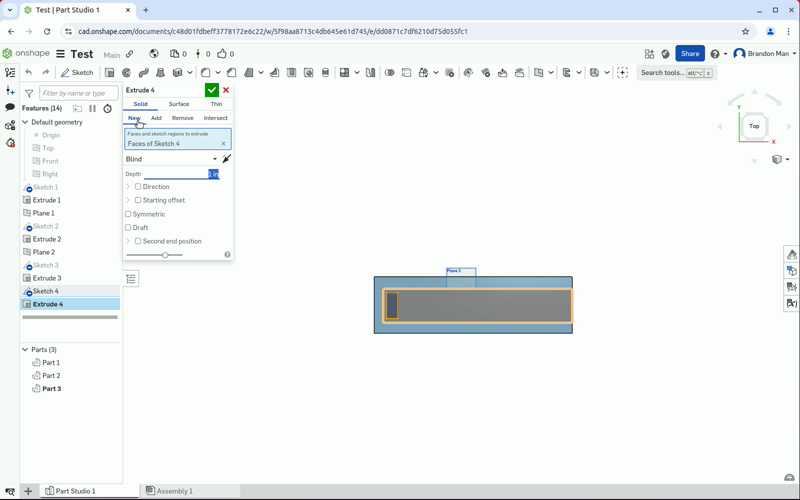
text(2.648)
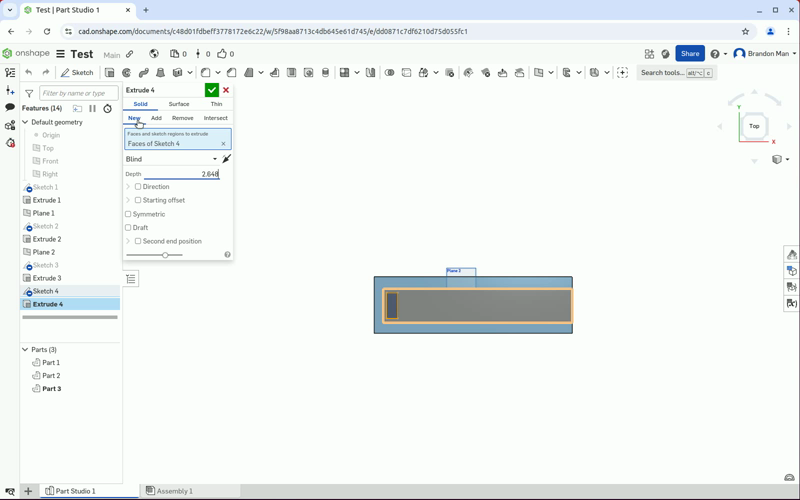
key(enter)
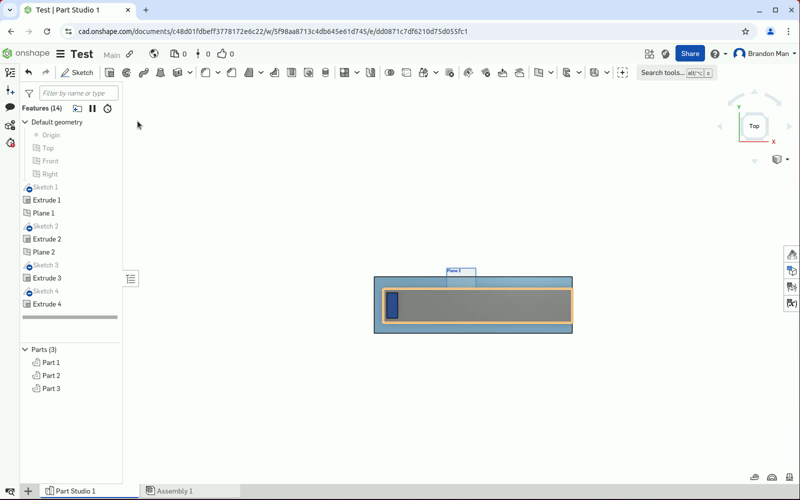
key(shift+h)
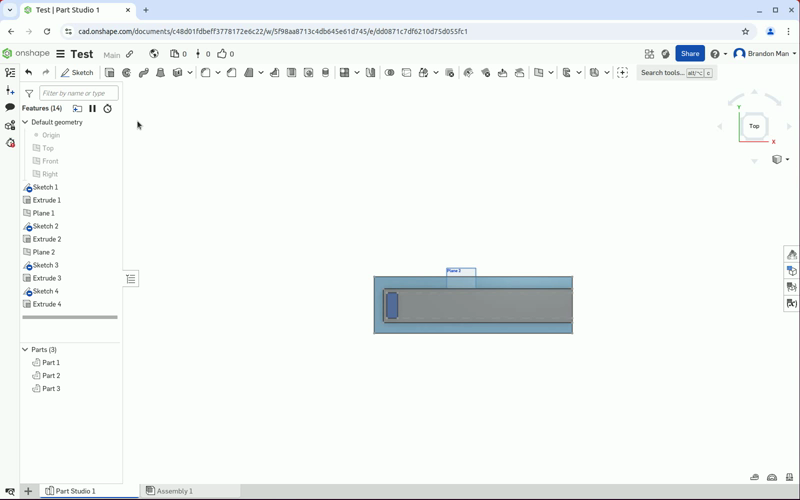
key(shift+h)
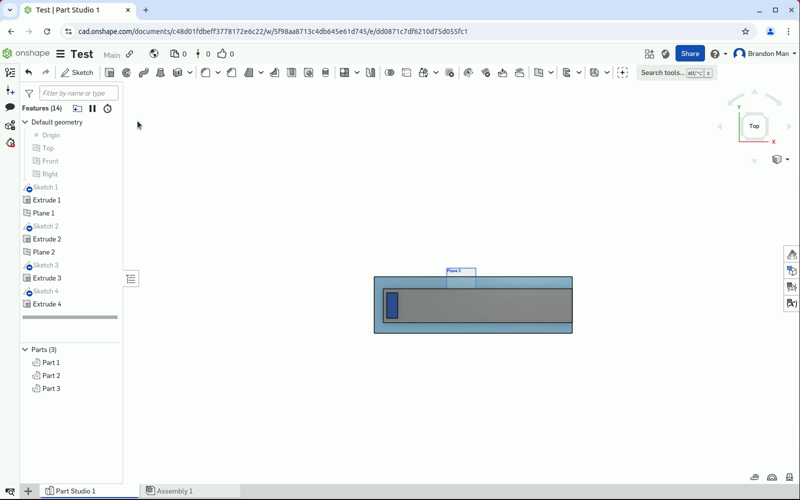
mouse_move(73, 189)
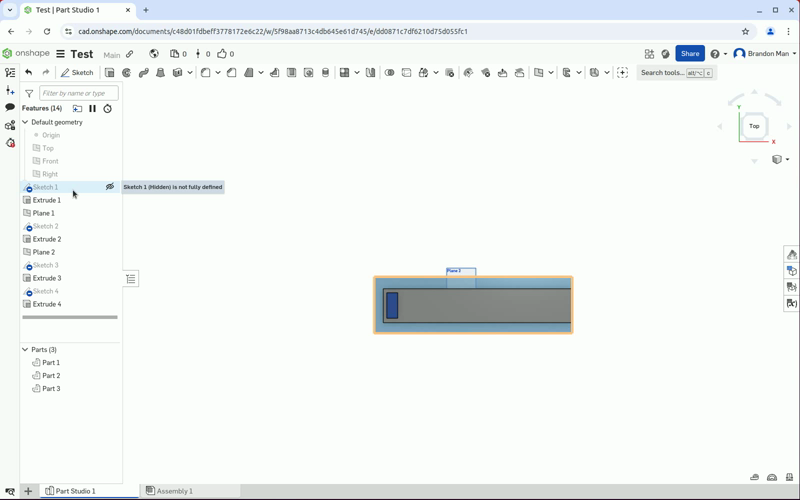
click(73, 189)
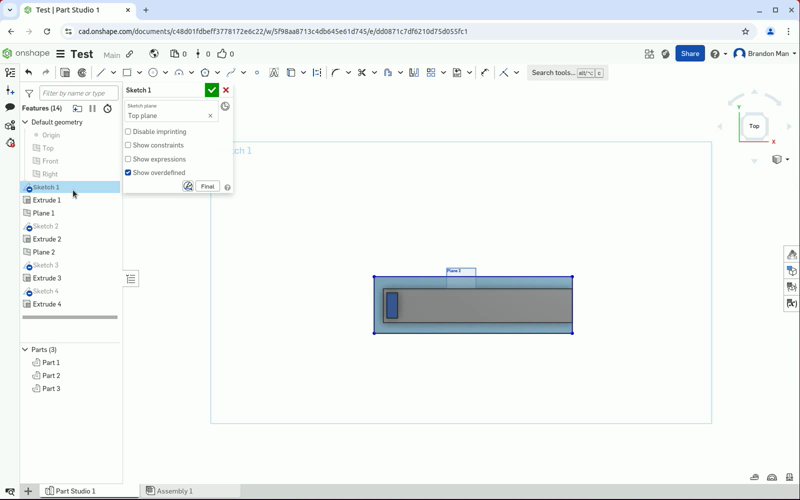
mouse_move(229, 92)
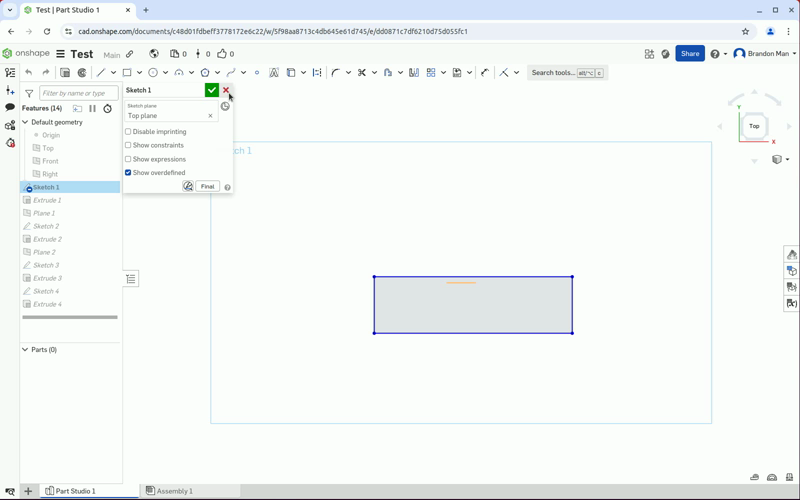
click(229, 92)
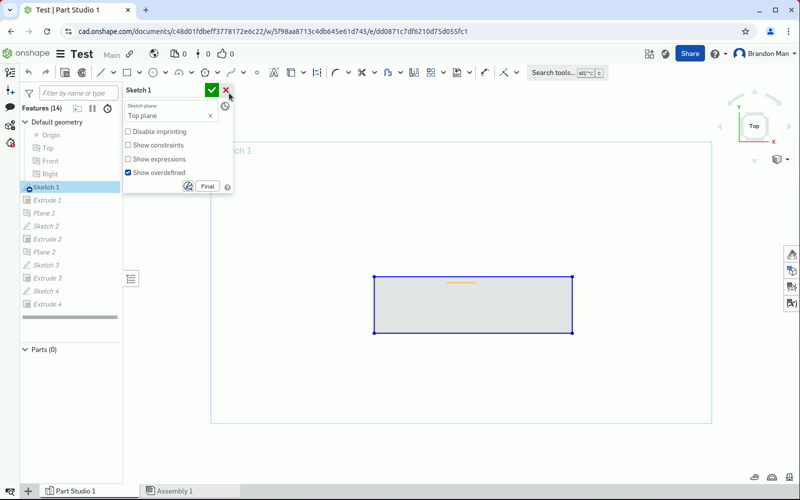
key(shift+s)
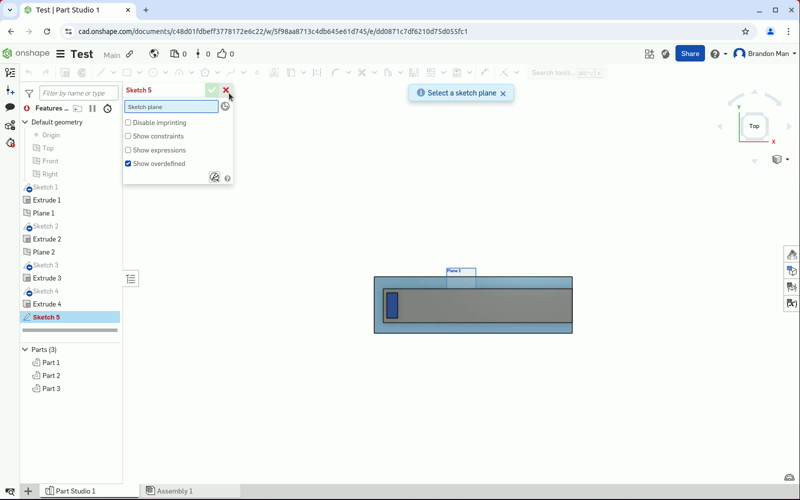
mouse_move(73, 215)
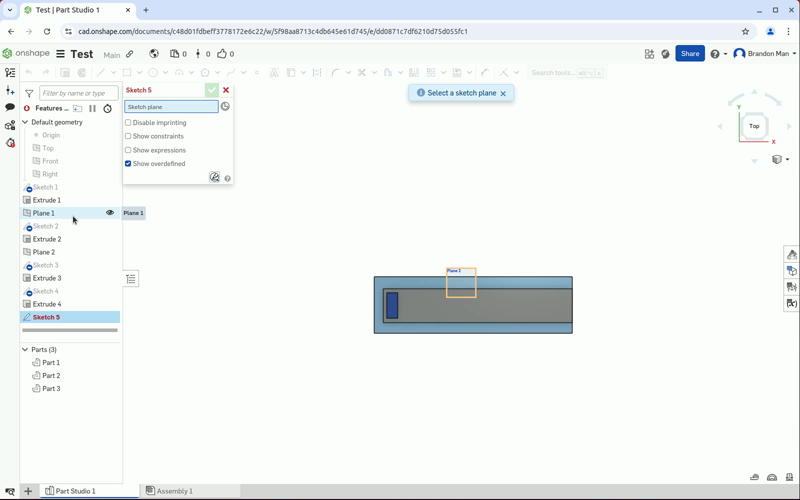
click(73, 215)
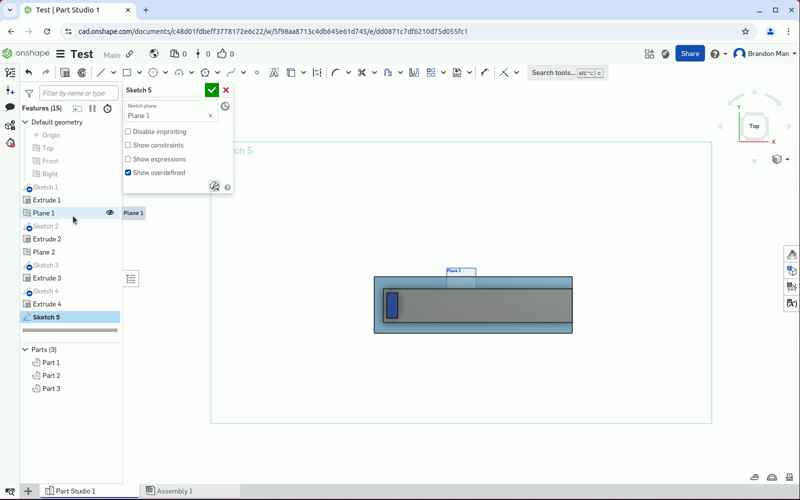
mouse_move(73, 352)
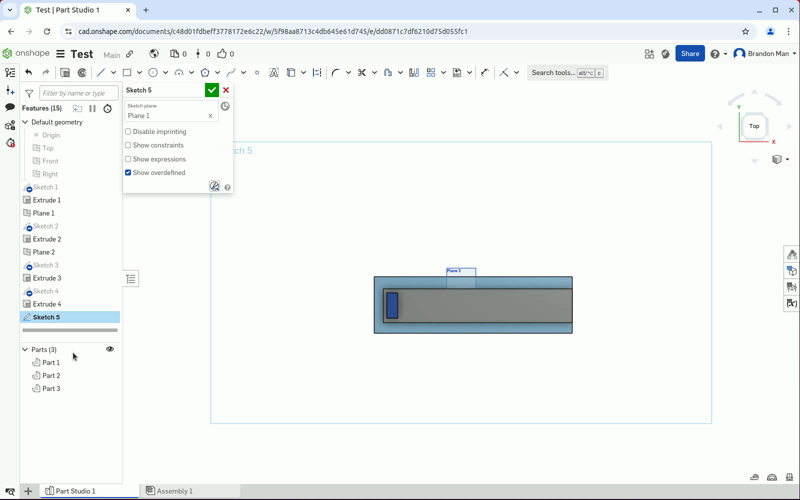
key(y)
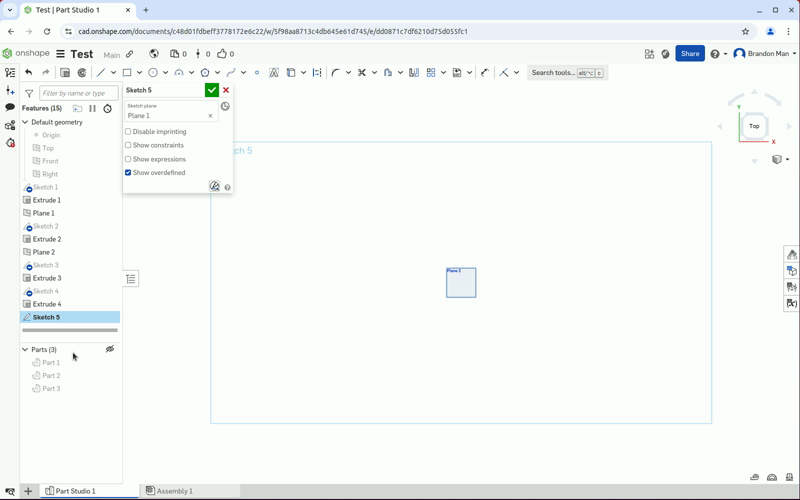
key(l)
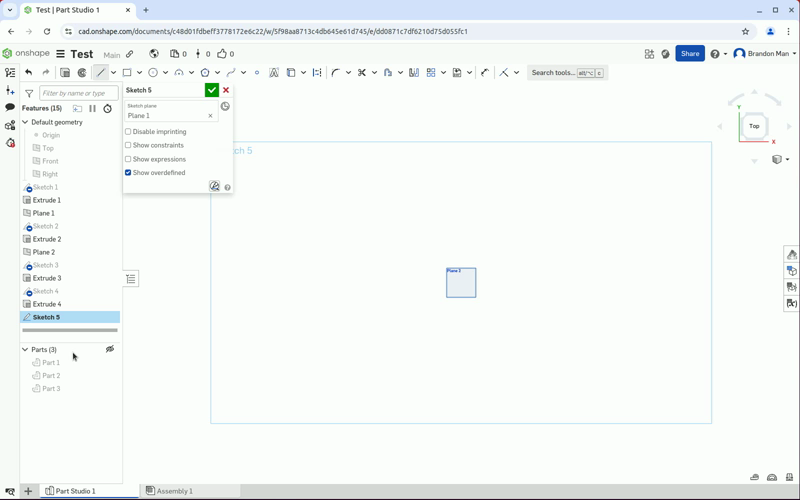
key_down(shift)
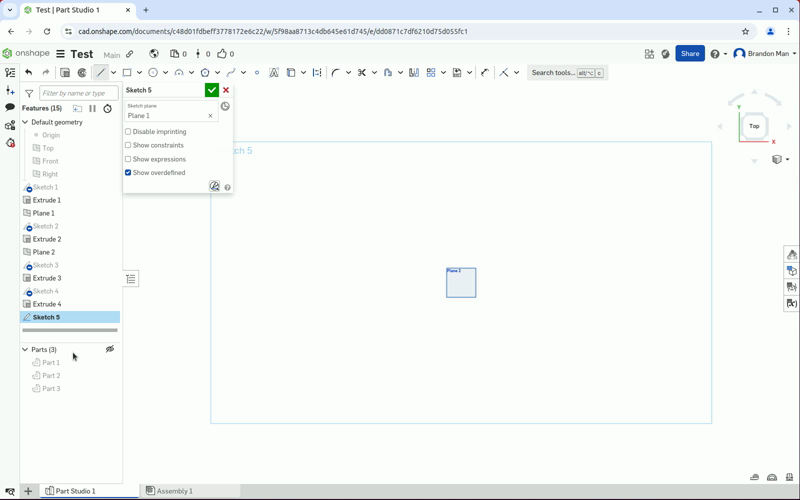
mouse_move(512, 318)
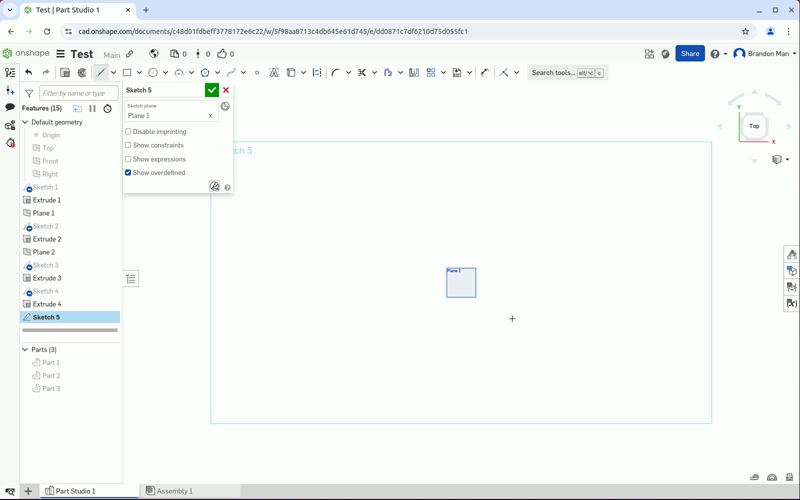
click(512, 318)
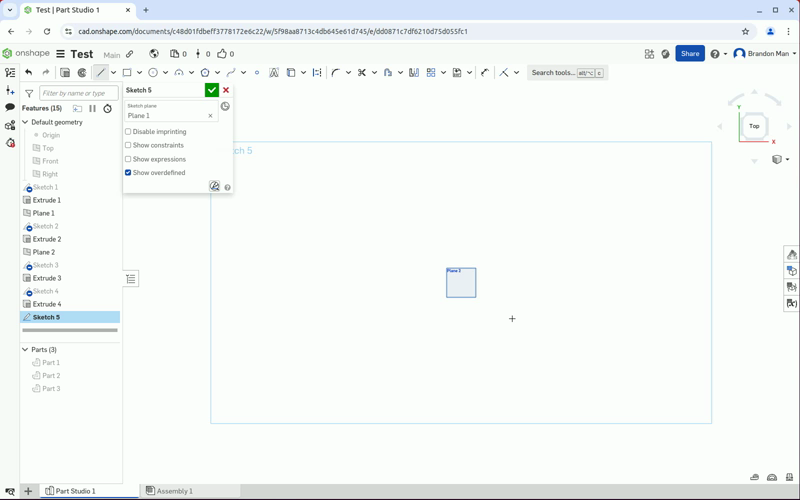
key_up(shift)
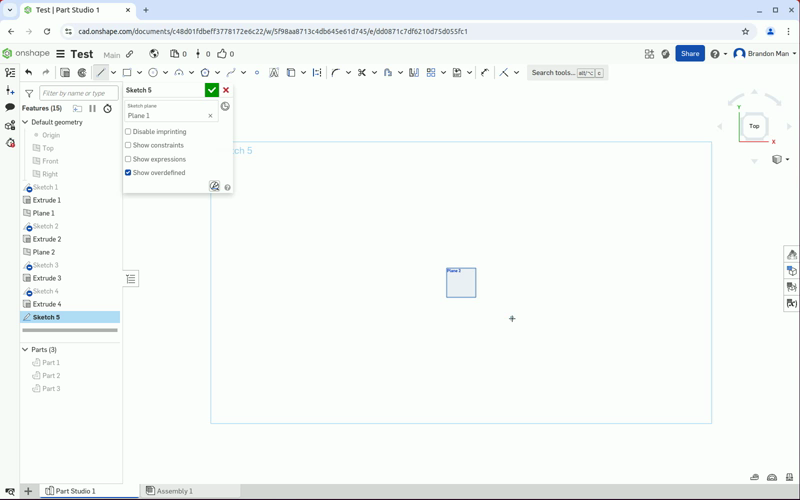
key_down(shift)
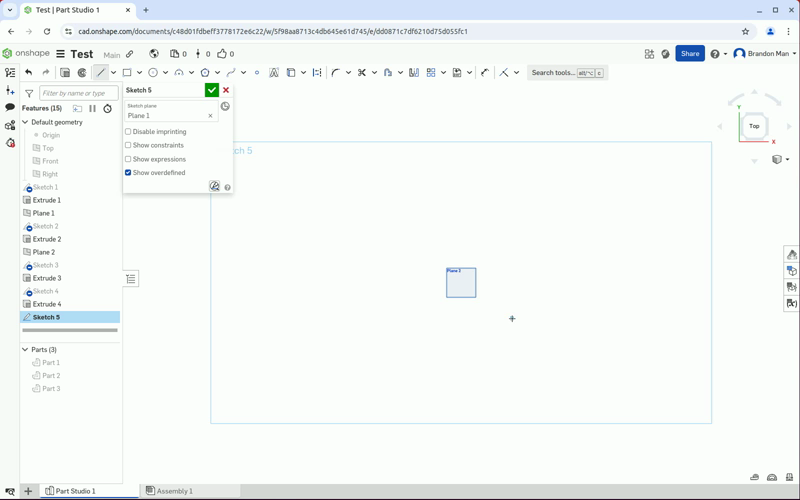
mouse_move(542, 318)
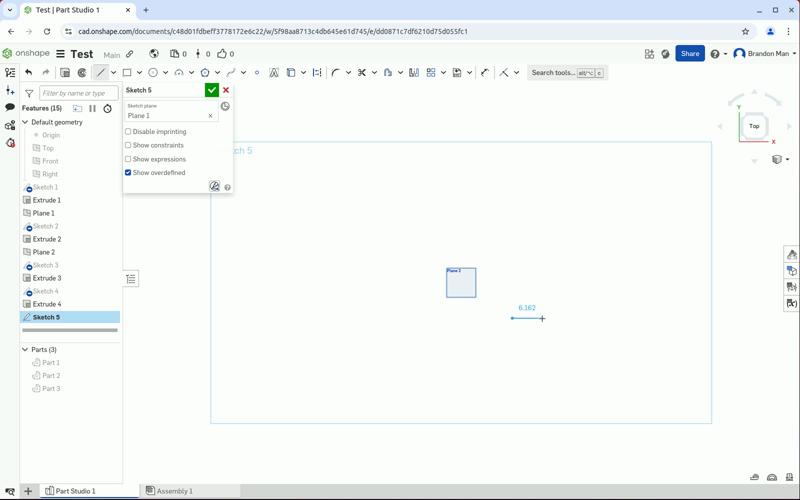
mouse_move(523, 318)
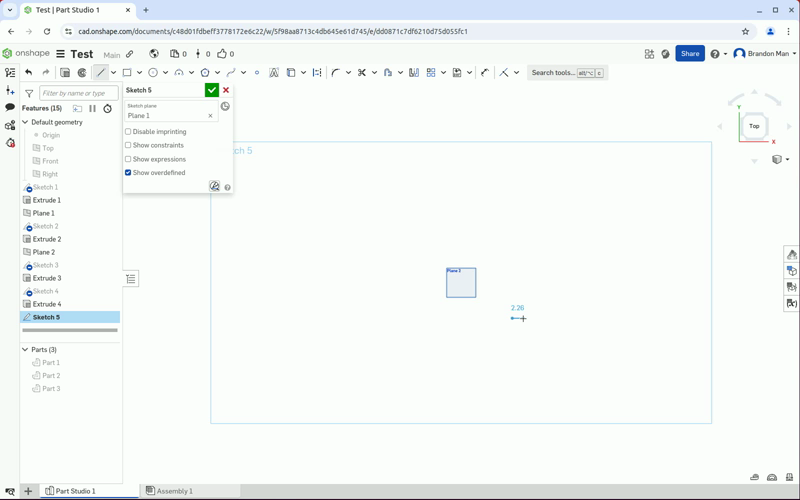
click(523, 318)
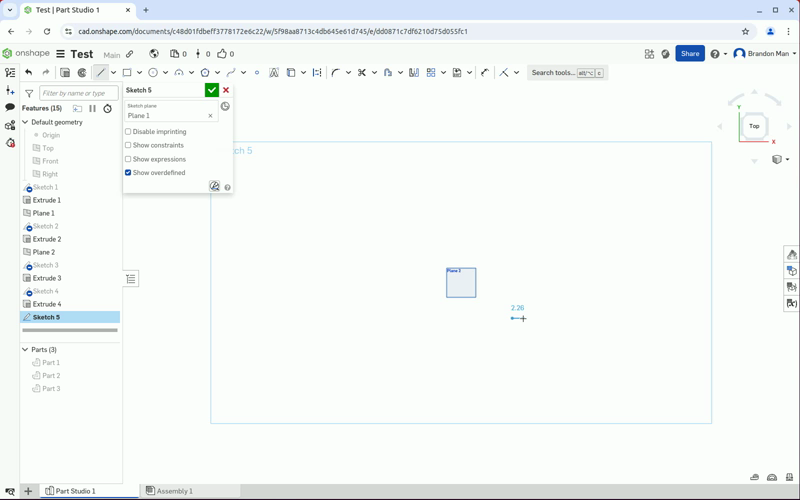
key_up(shift)
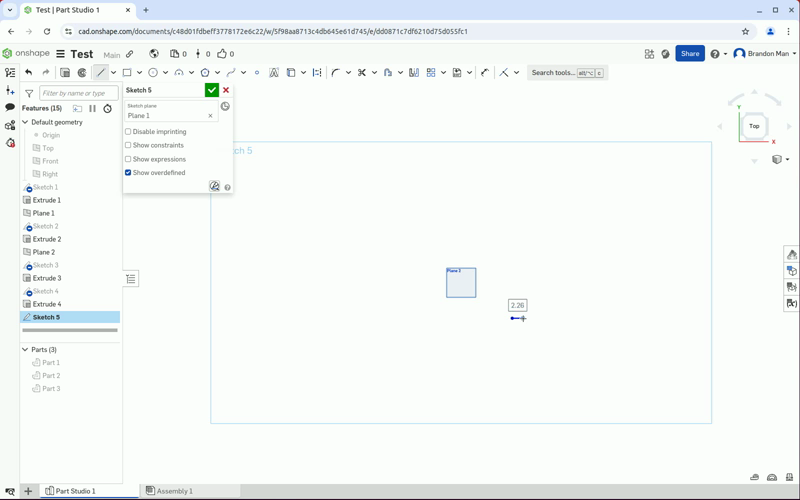
key_down(shift)
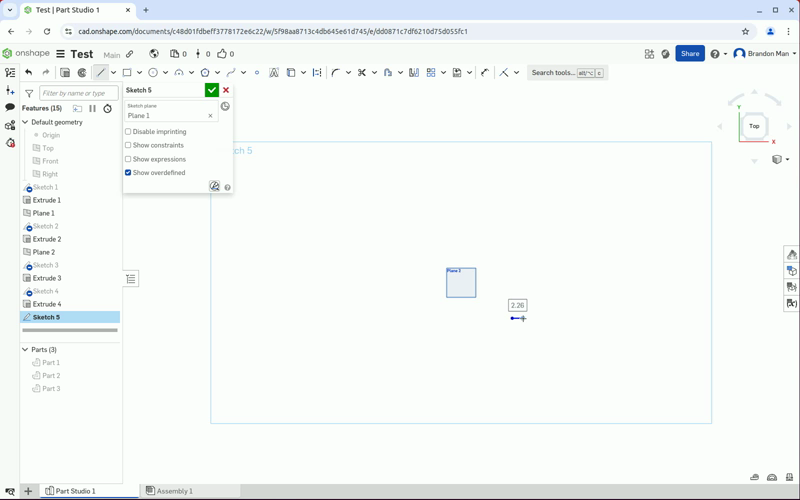
mouse_move(553, 318)
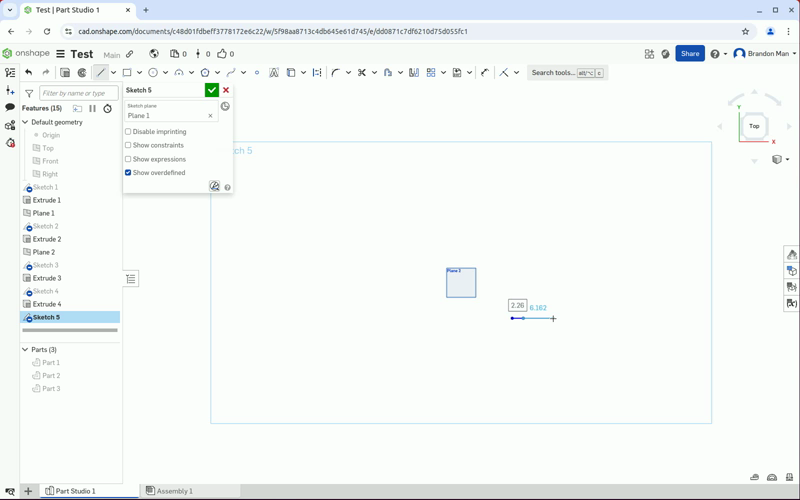
mouse_move(523, 292)
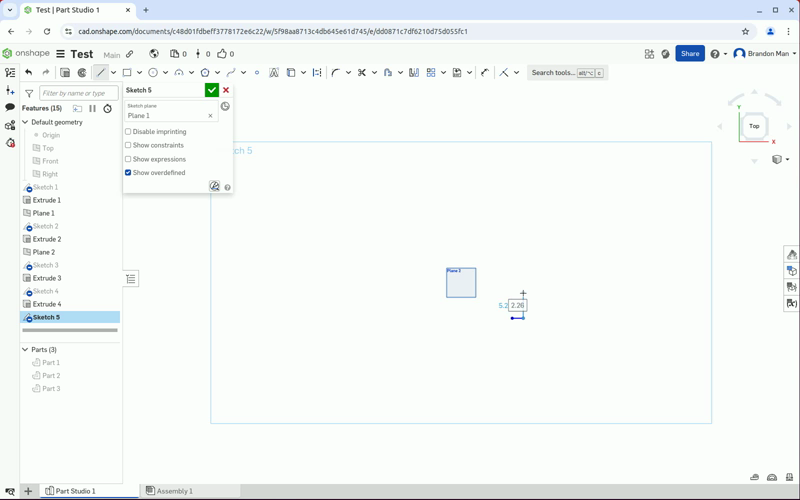
click(523, 292)
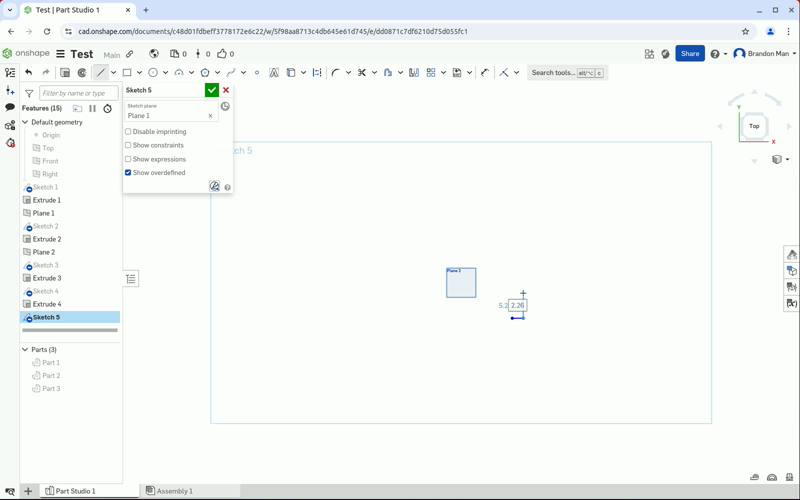
key_up(shift)
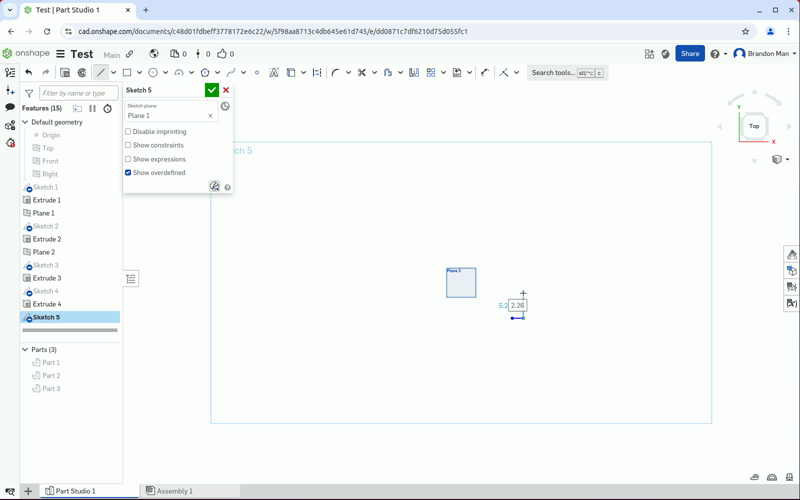
key_down(shift)
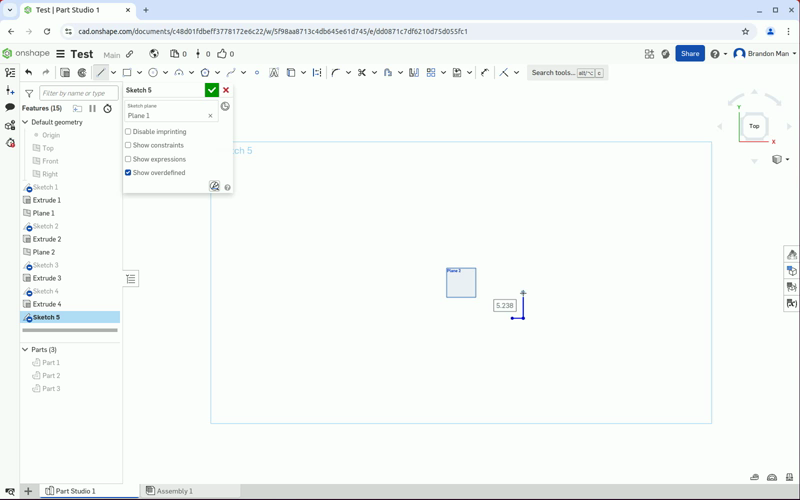
mouse_move(553, 292)
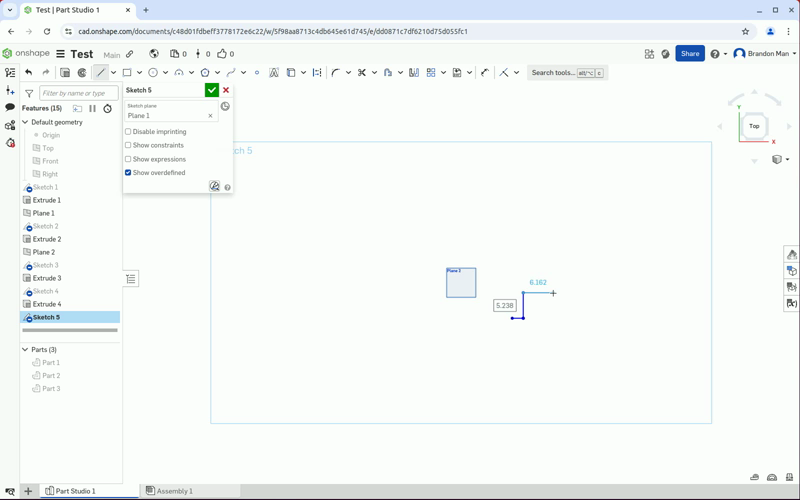
mouse_move(512, 292)
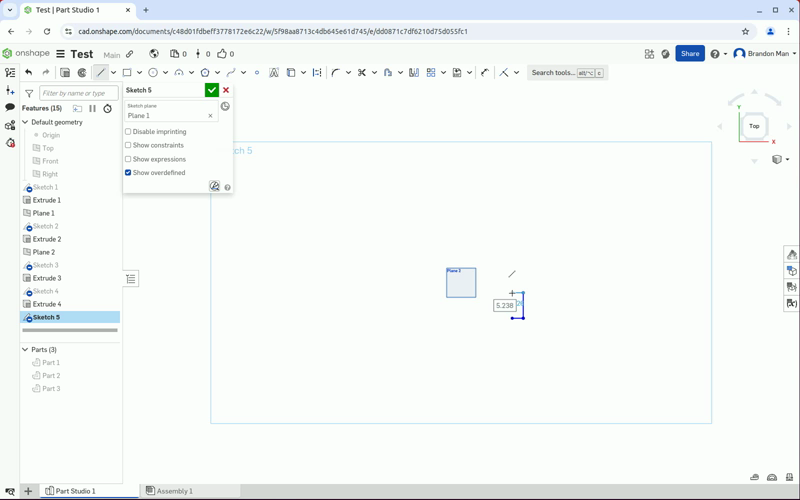
click(512, 292)
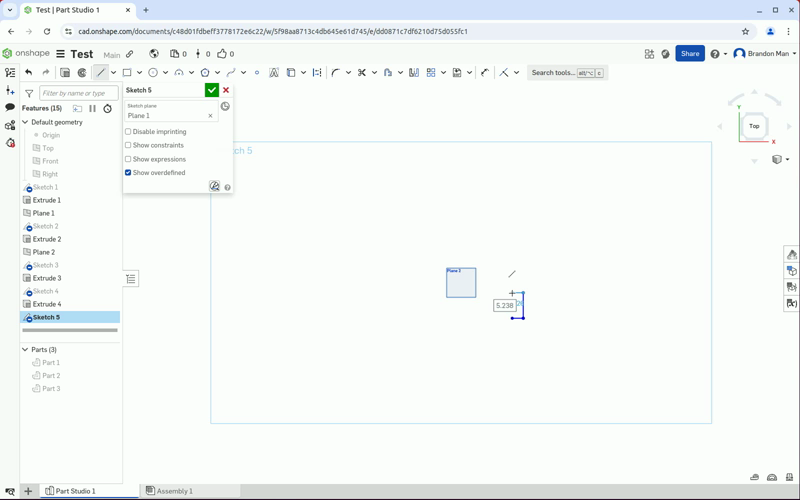
key_up(shift)
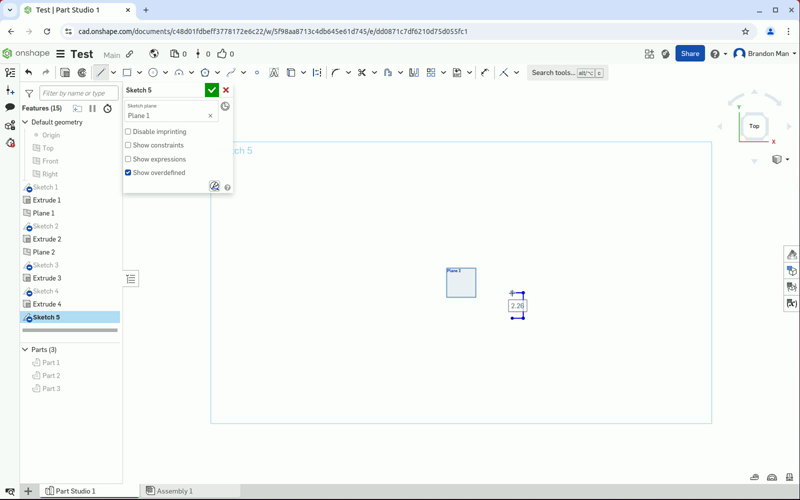
mouse_move(542, 292)
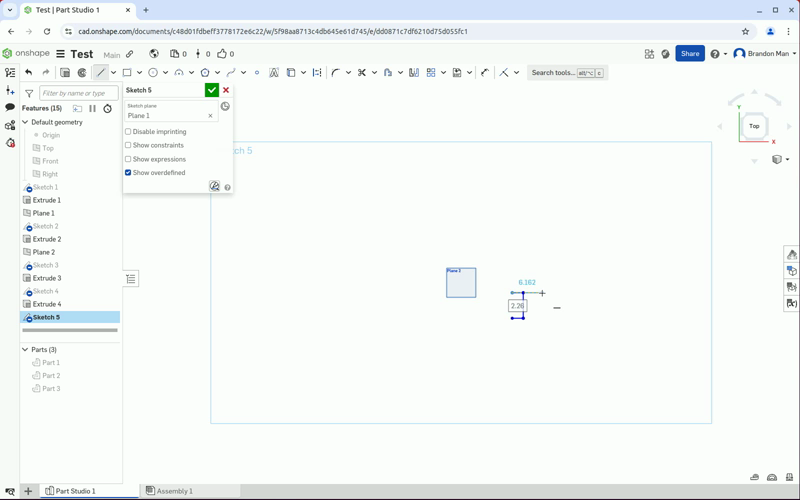
key_down(shift)
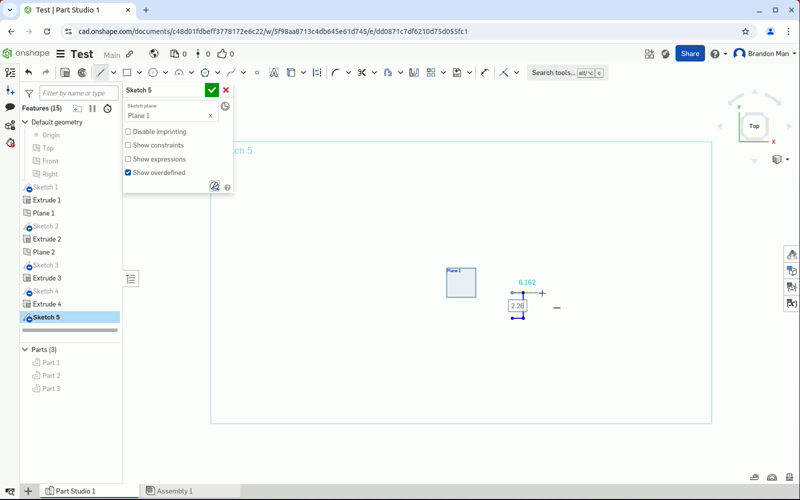
mouse_move(512, 318)
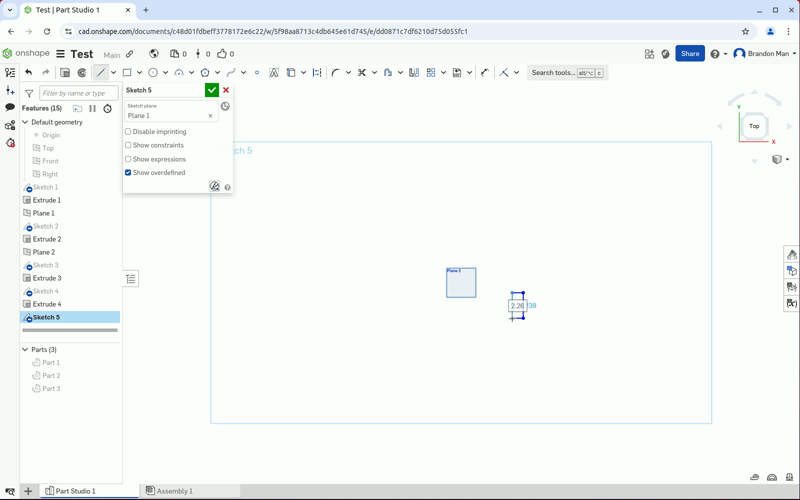
key_up(shift)
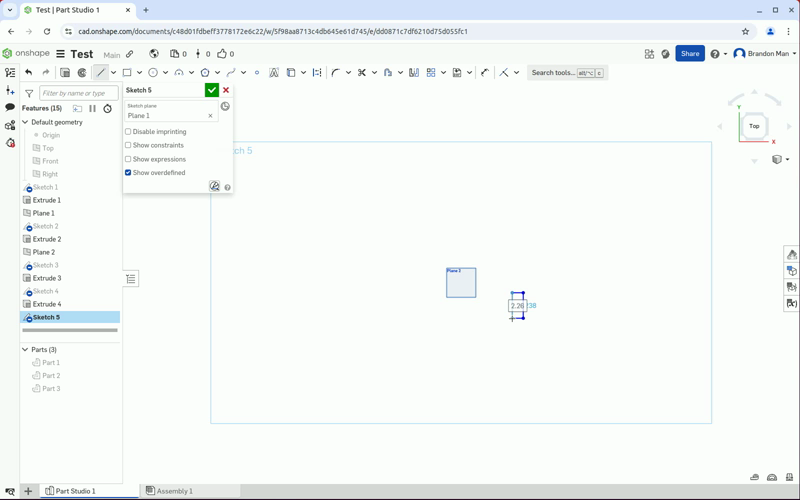
click(512, 318)
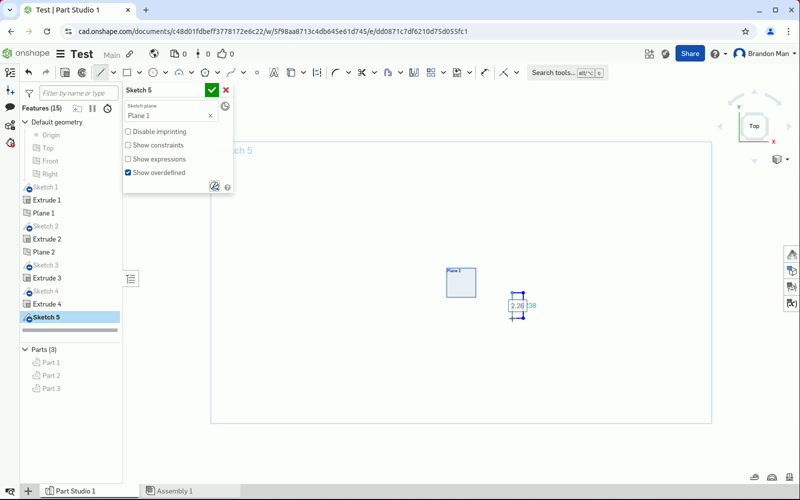
key(esc)
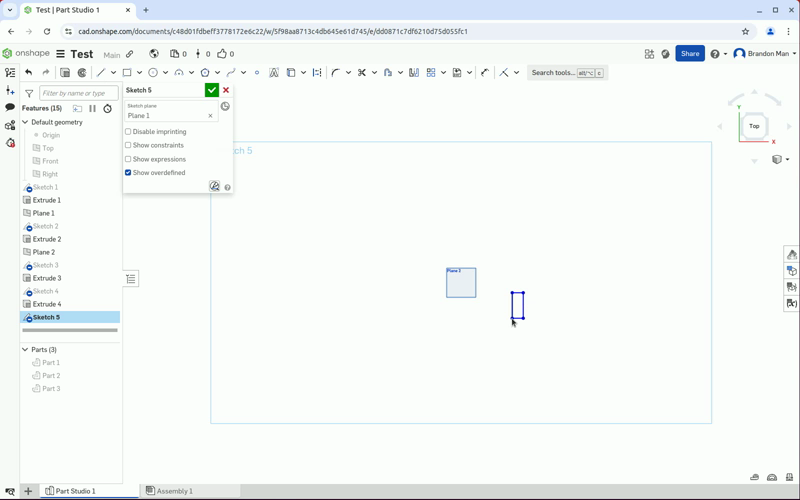
mouse_move(520, 314)
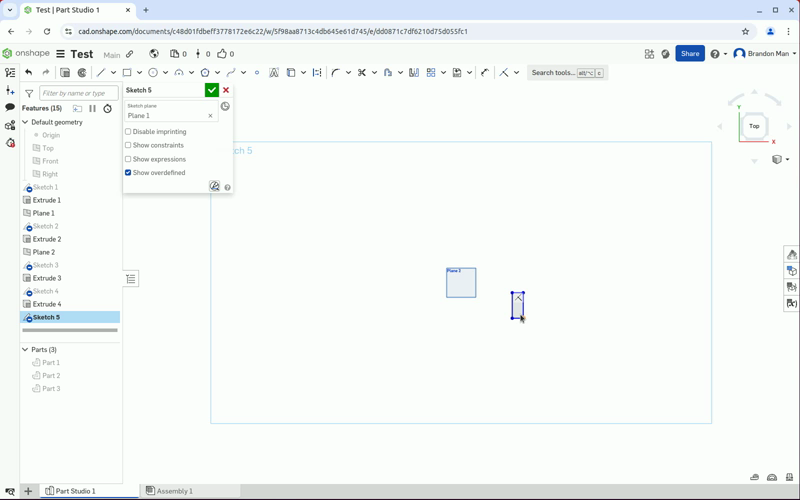
scroll(6)
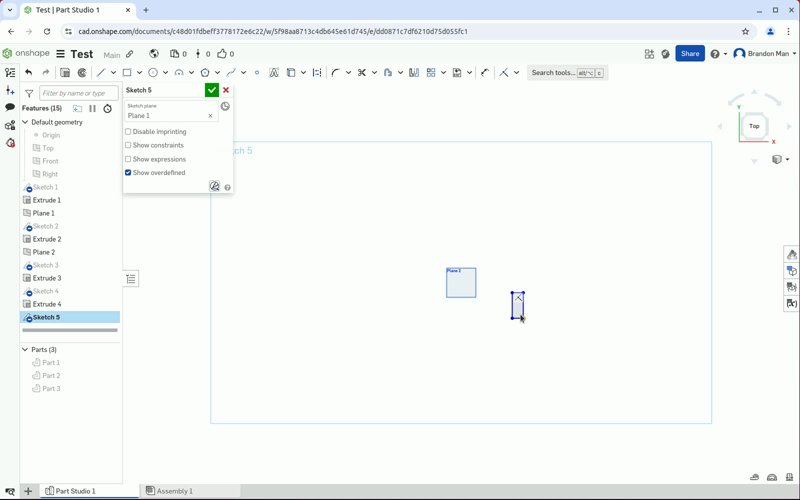
scroll(6)
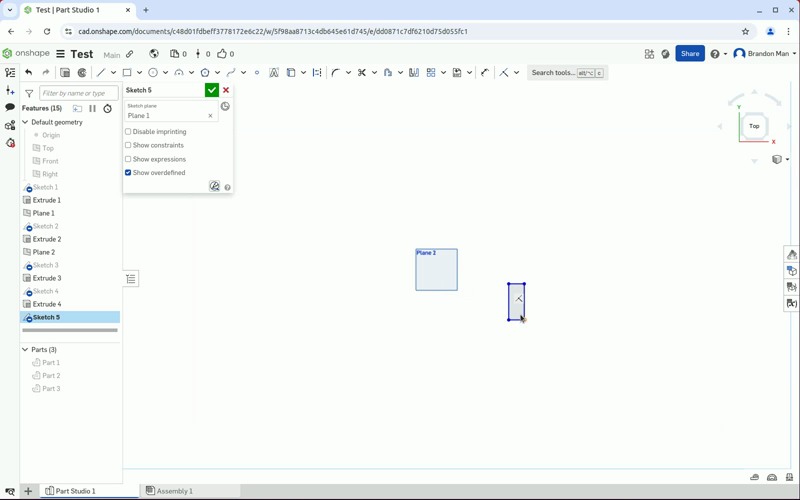
scroll(6)
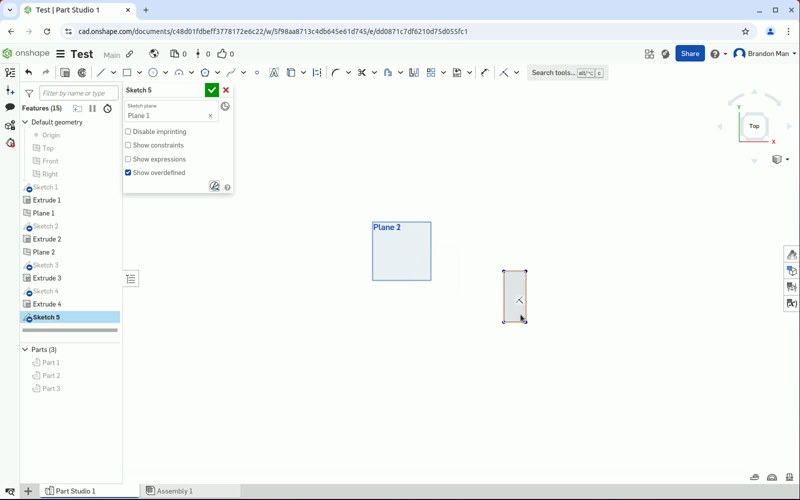
scroll(6)
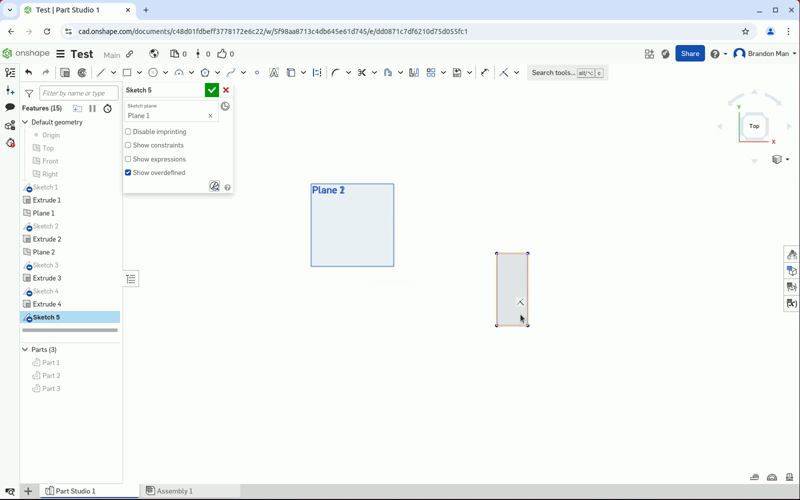
scroll(6)
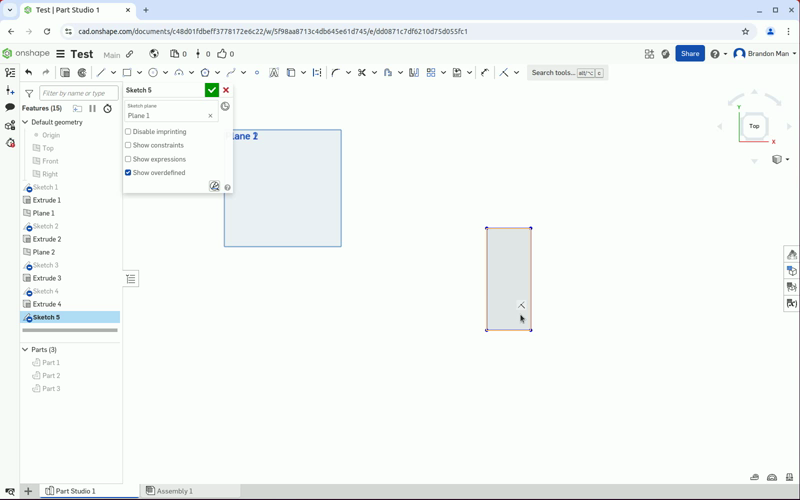
scroll(6)
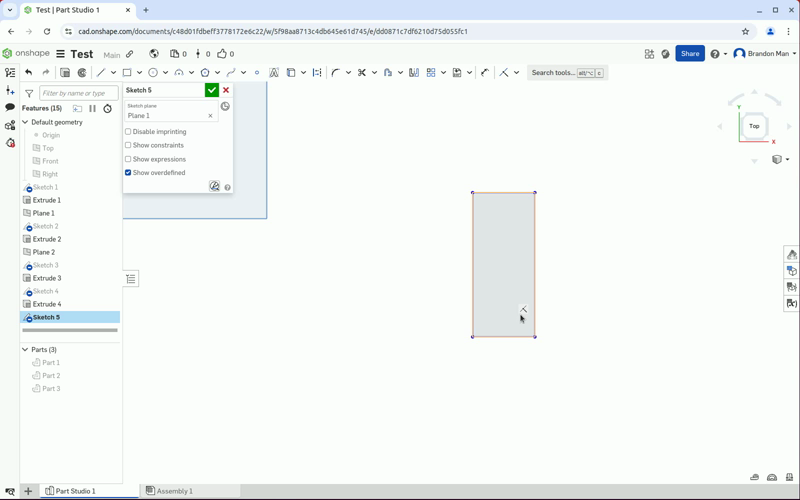
scroll(6)
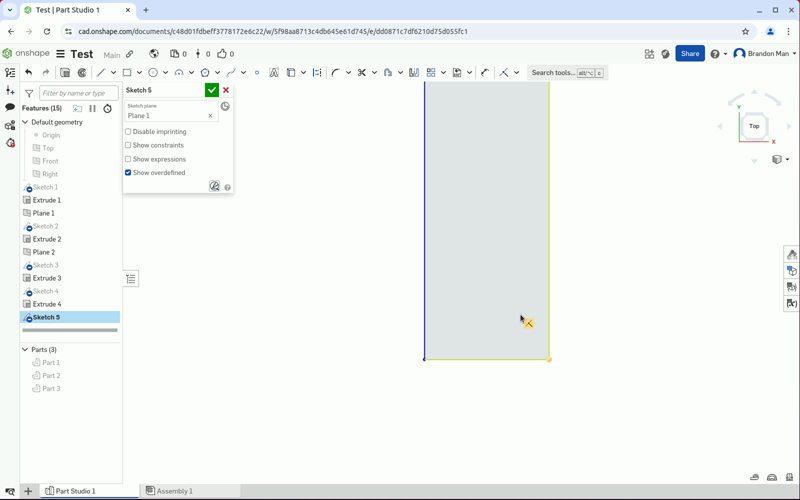
click(520, 314)
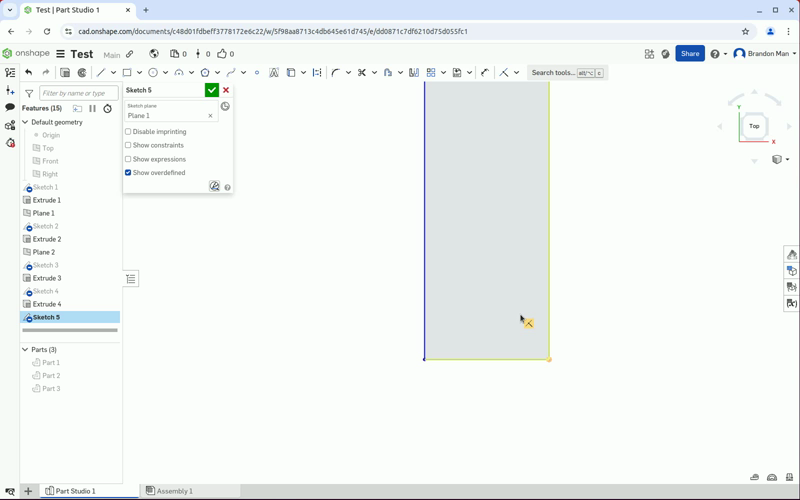
scroll(-6)
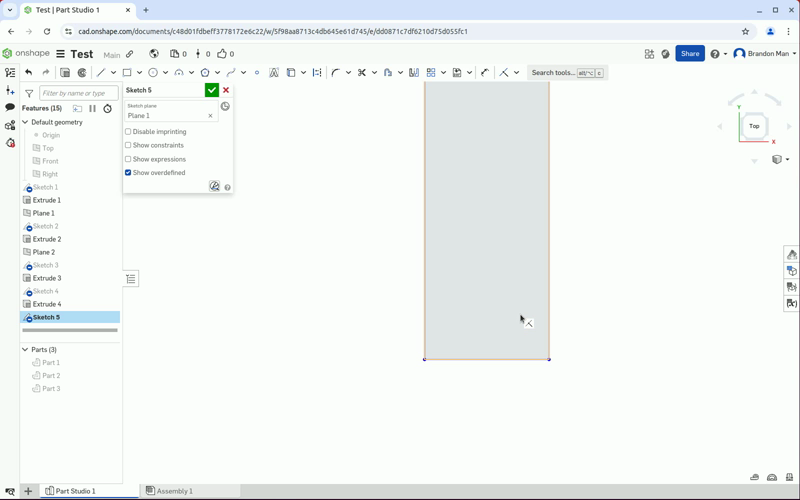
scroll(-6)
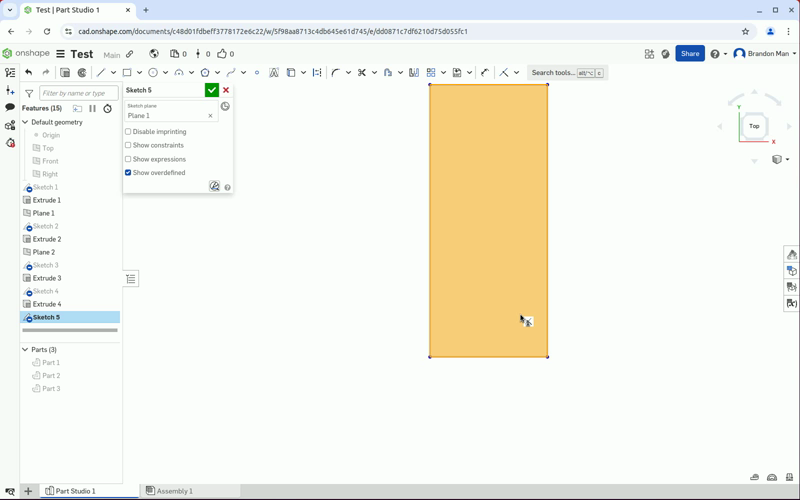
scroll(-6)
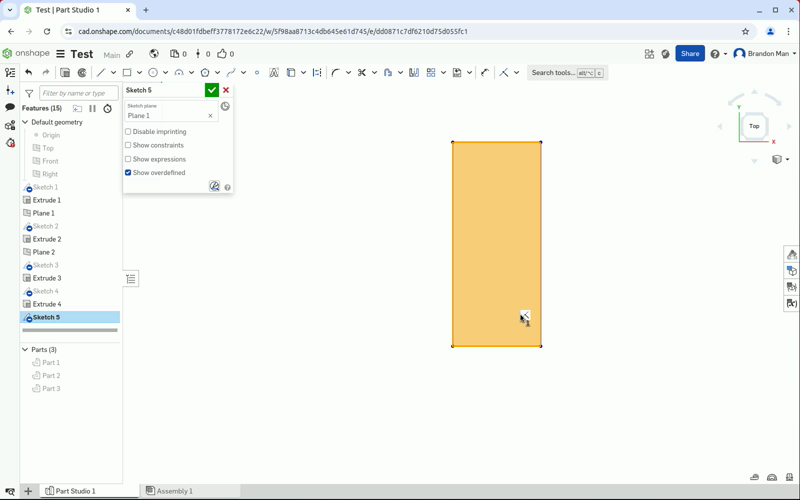
scroll(-6)
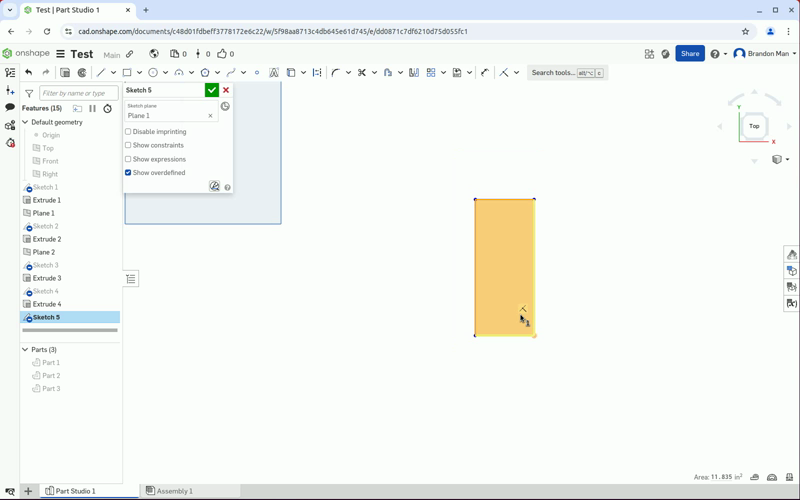
scroll(-6)
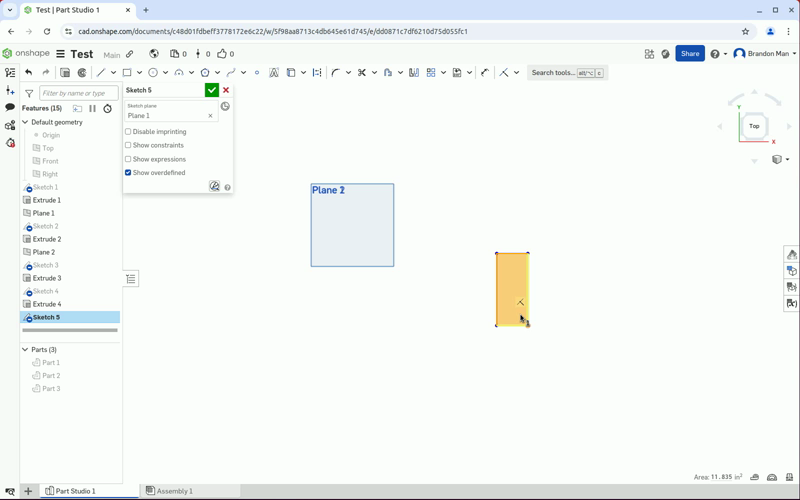
scroll(-6)
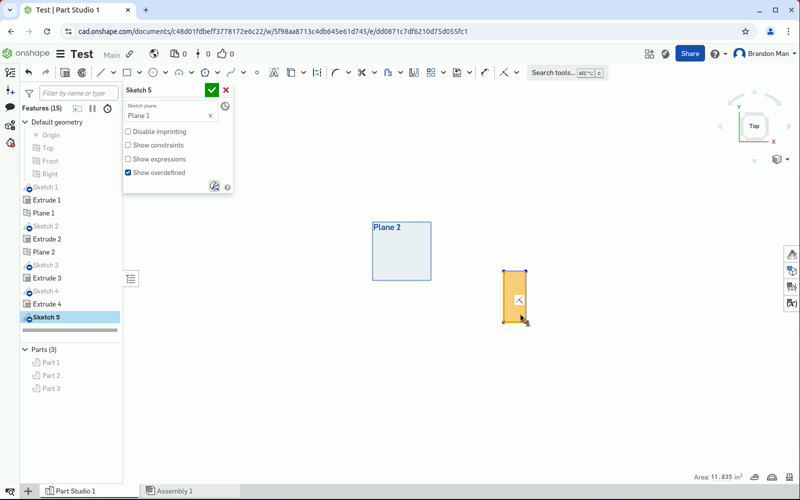
scroll(-6)
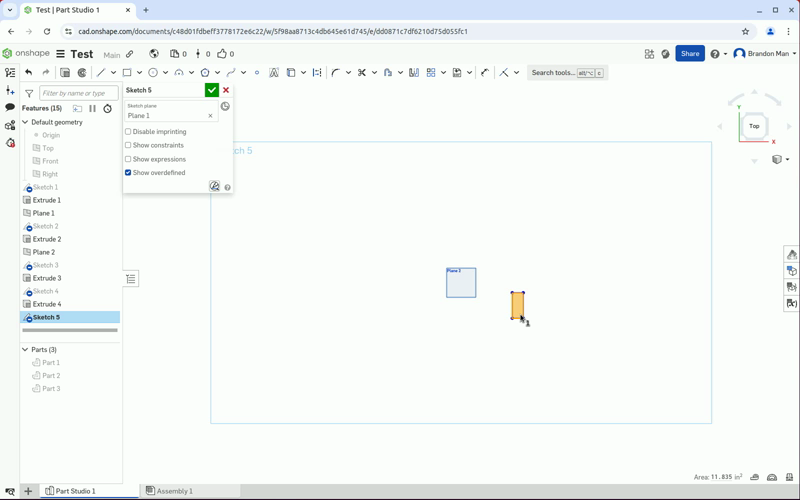
mouse_move(73, 352)
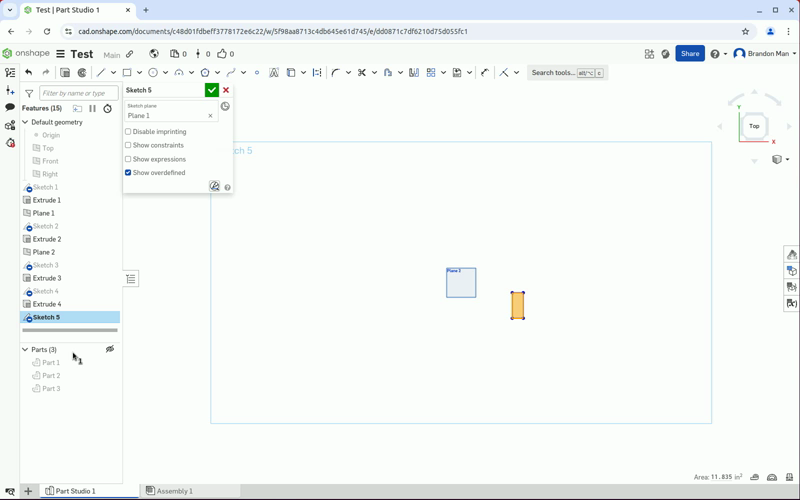
key(shift+y)
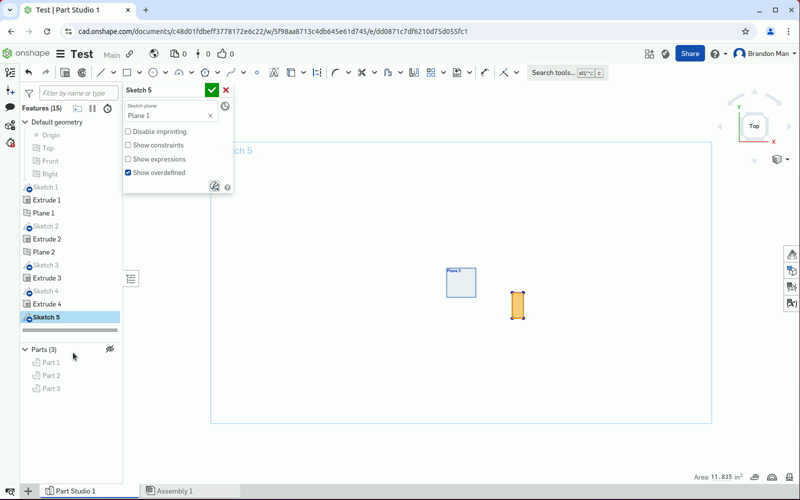
key(shift+e)
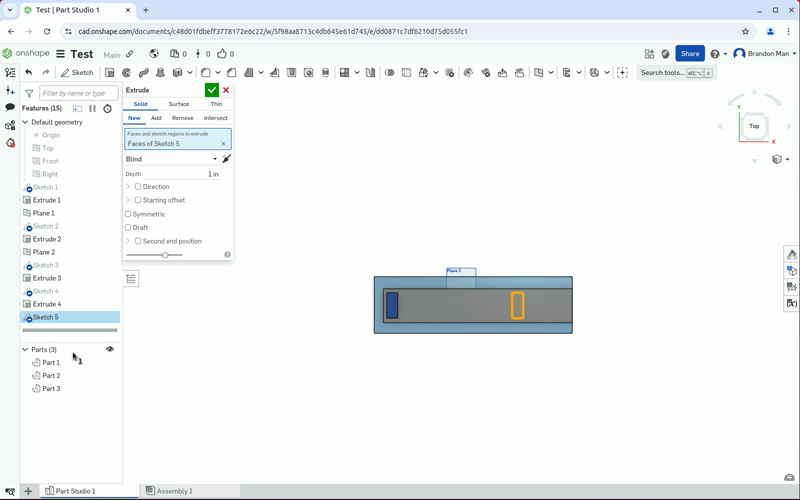
mouse_move(143, 106)
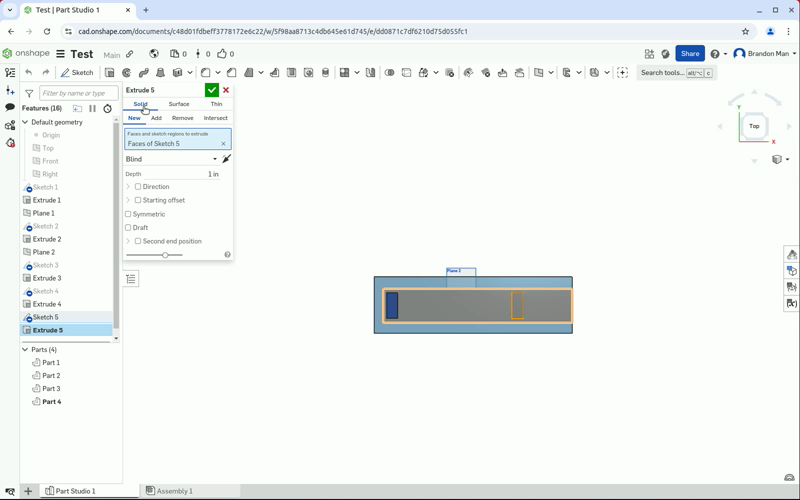
click(143, 106)
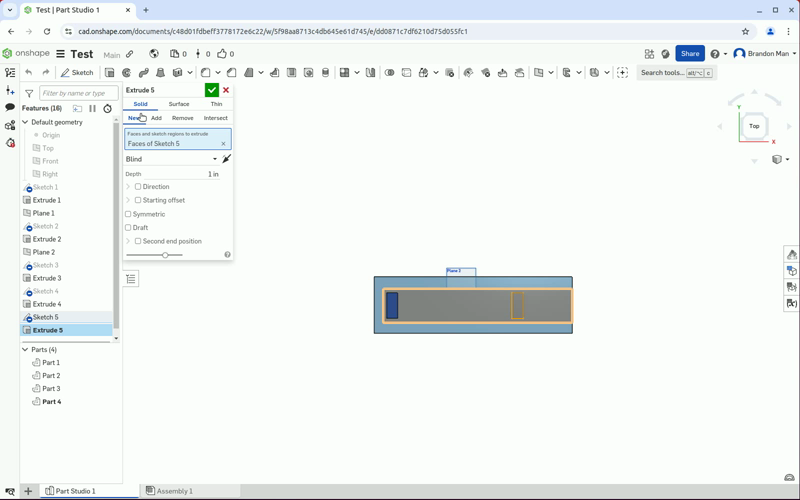
mouse_move(137, 120)
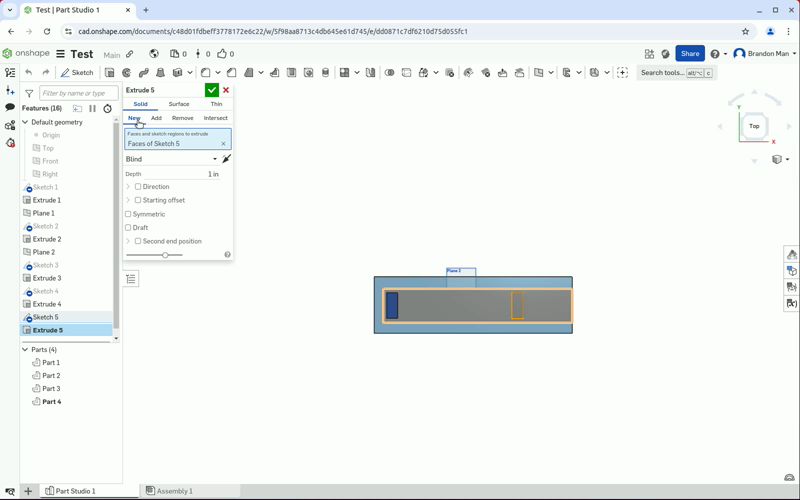
click(137, 120)
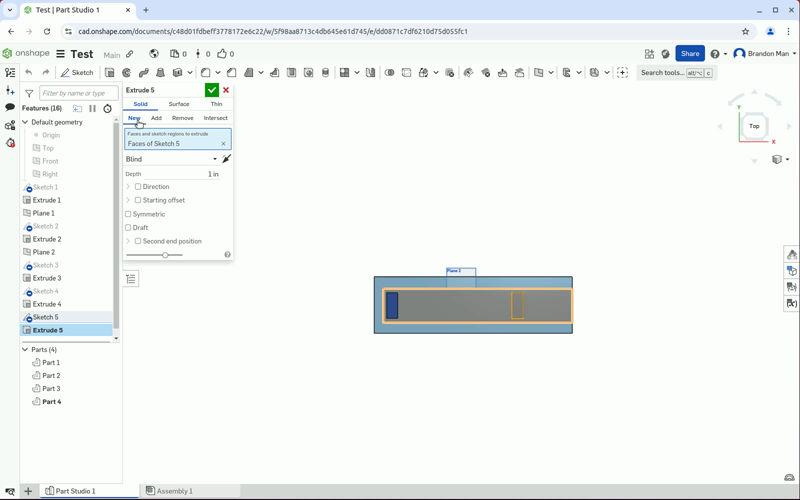
key(tab, 4)
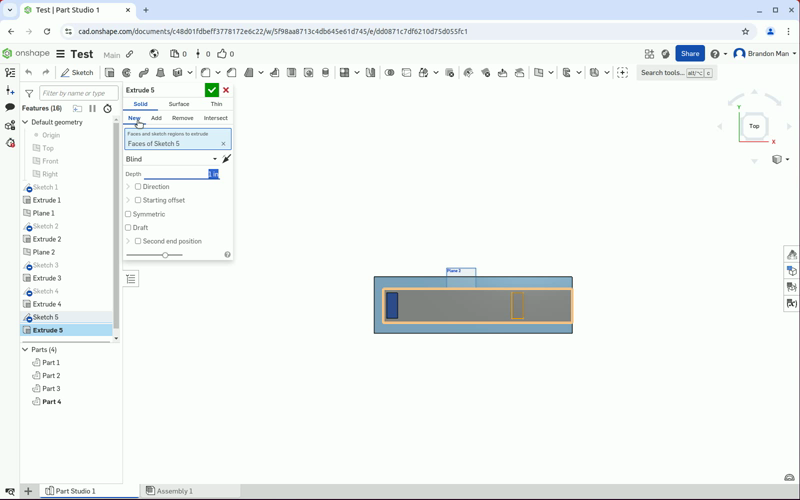
text(2.648)
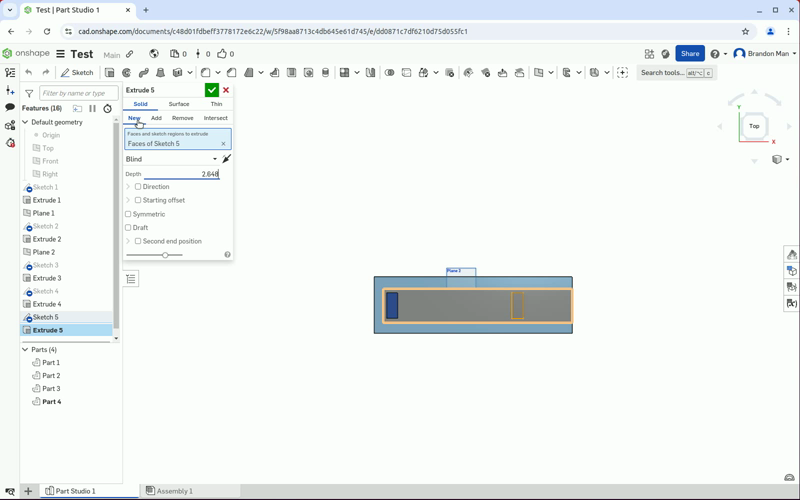
key(enter)
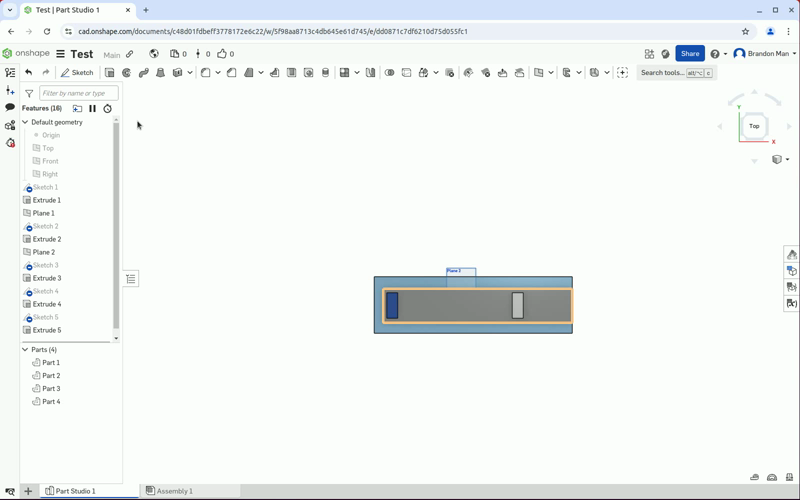
key(shift+h)
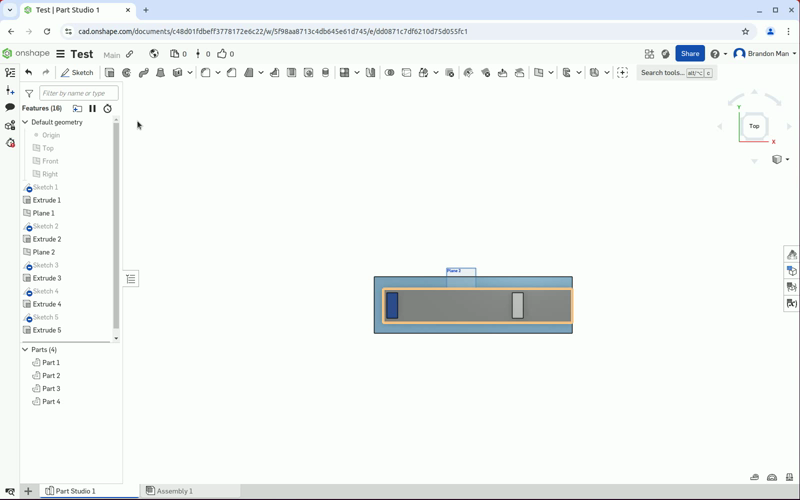
key(shift+h)
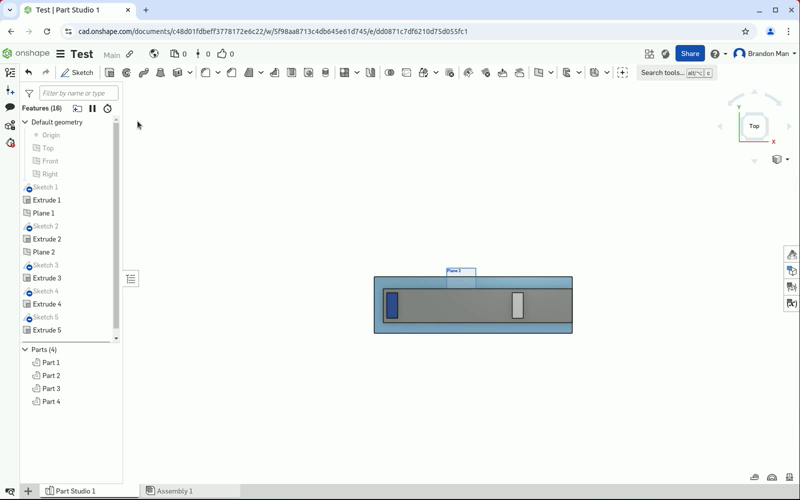
mouse_move(69, 189)
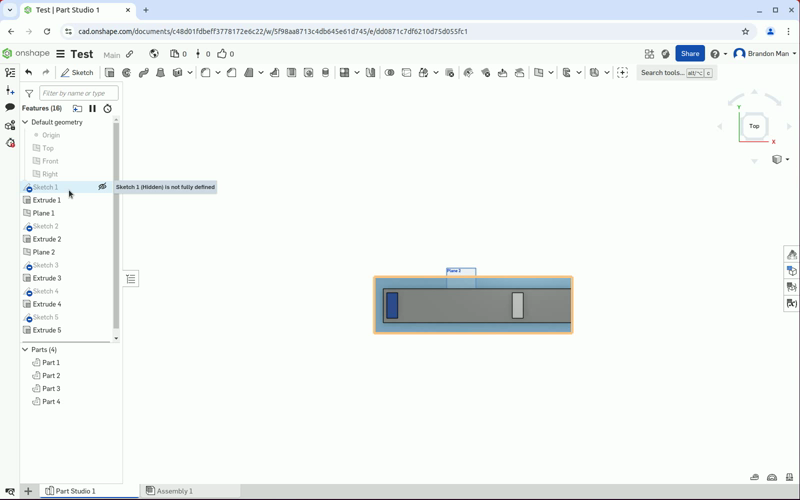
click(69, 189)
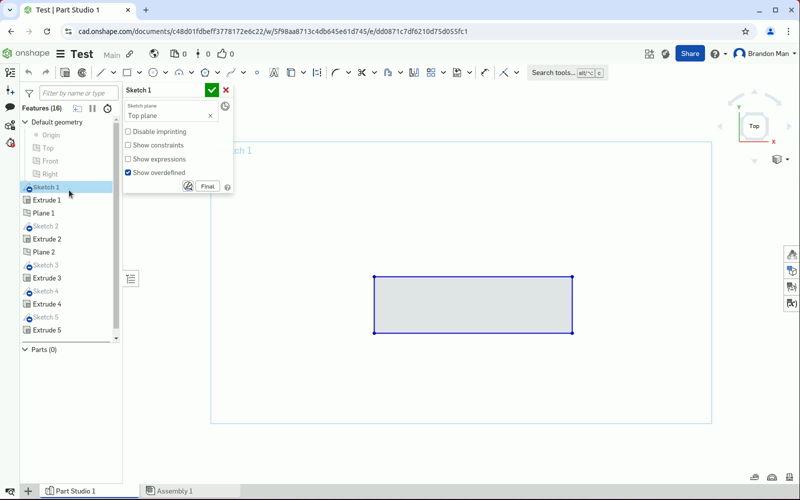
mouse_move(229, 92)
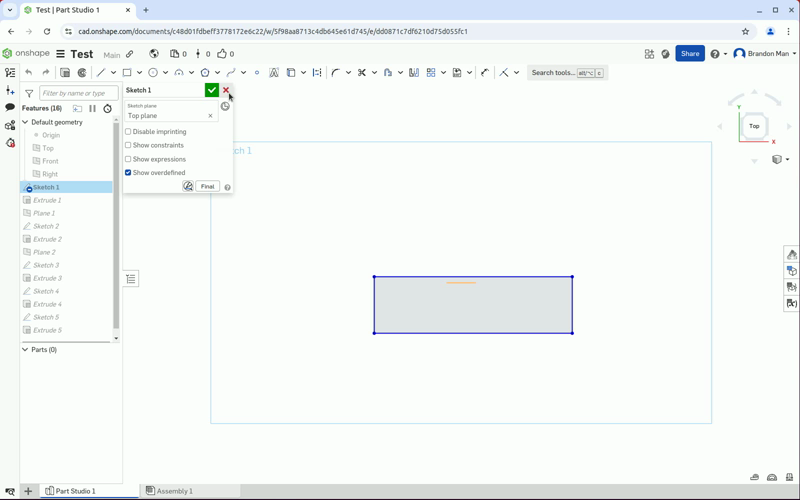
click(229, 92)
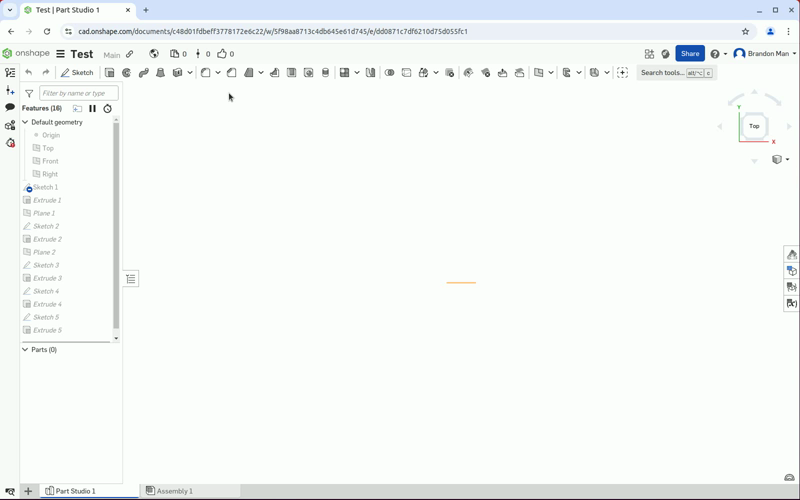
key(shift+s)
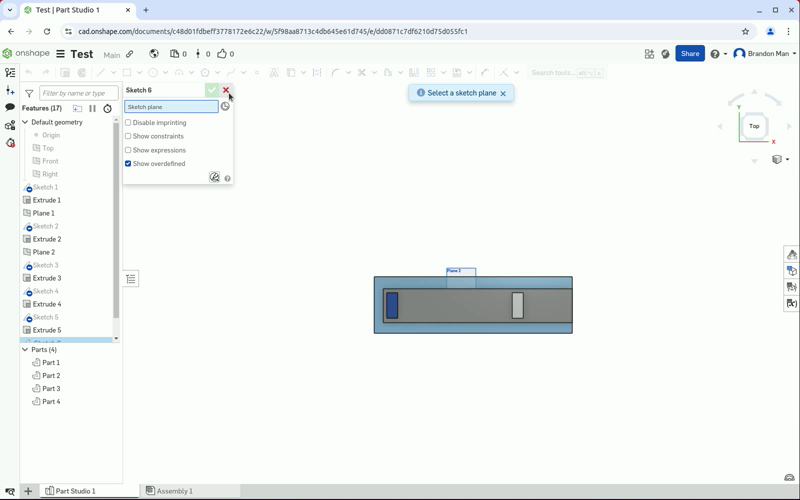
mouse_move(69, 202)
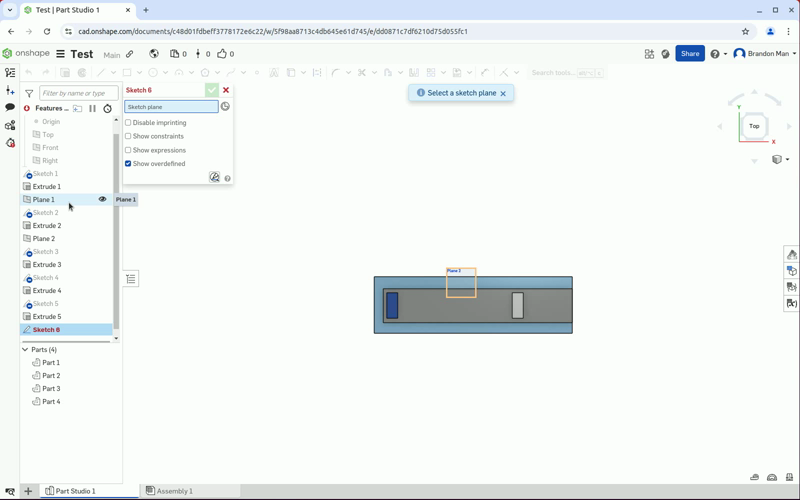
click(69, 202)
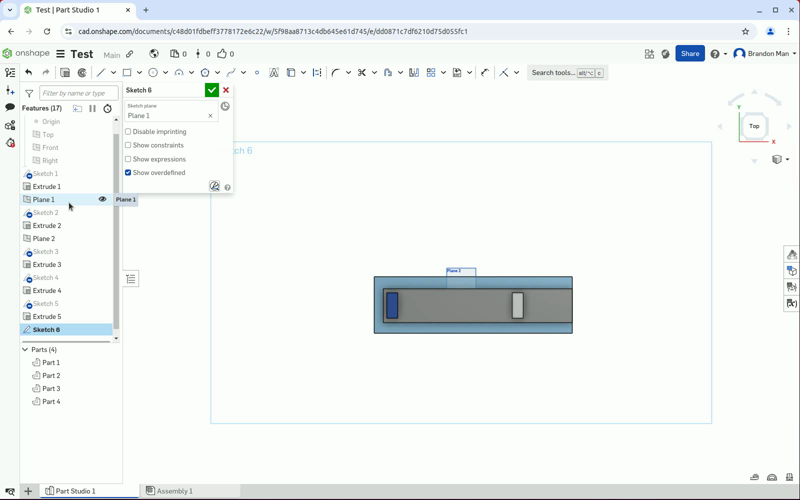
mouse_move(73, 352)
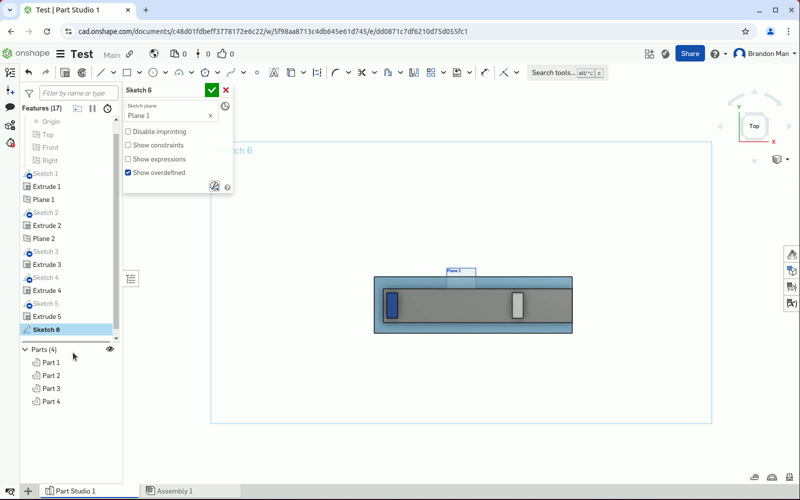
key(y)
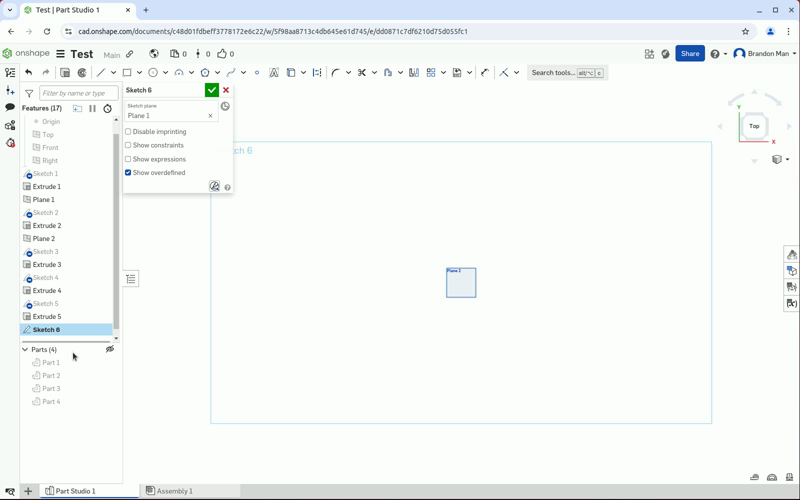
key(l)
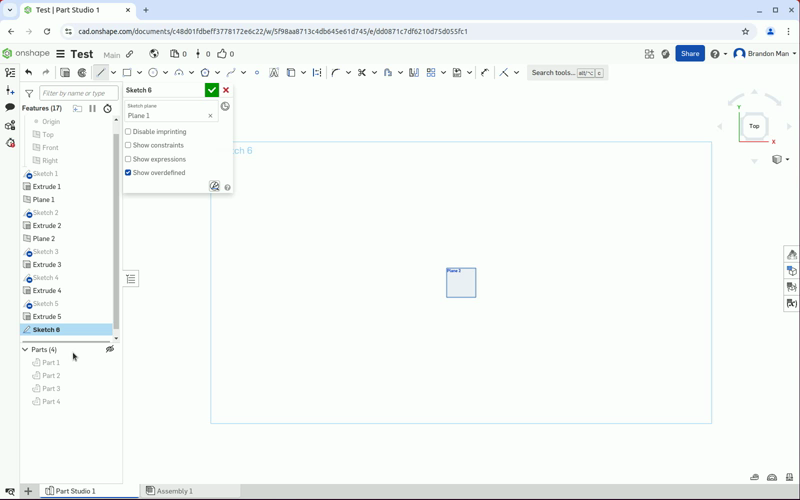
key_down(shift)
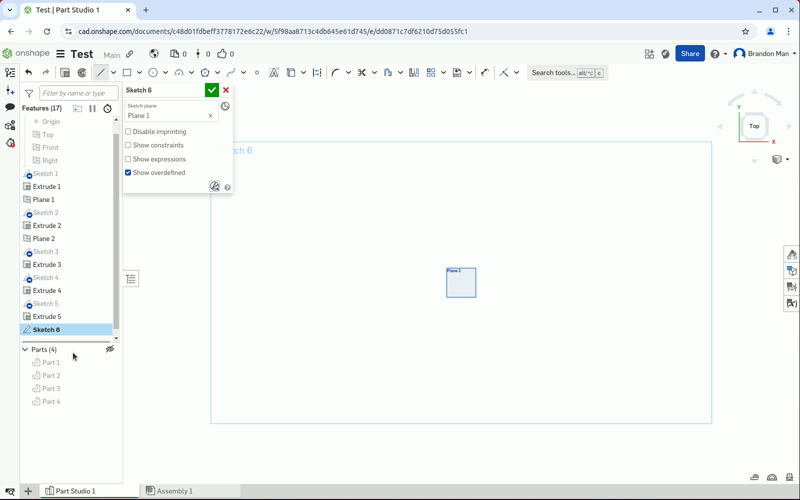
mouse_move(568, 318)
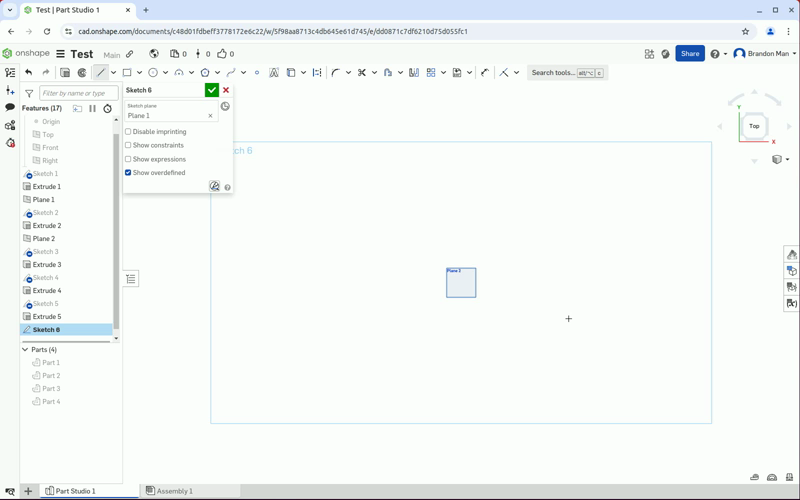
click(568, 318)
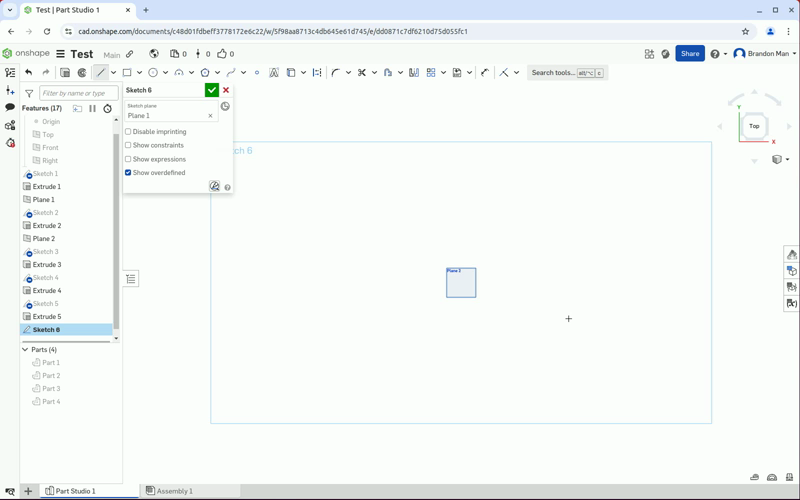
key_up(shift)
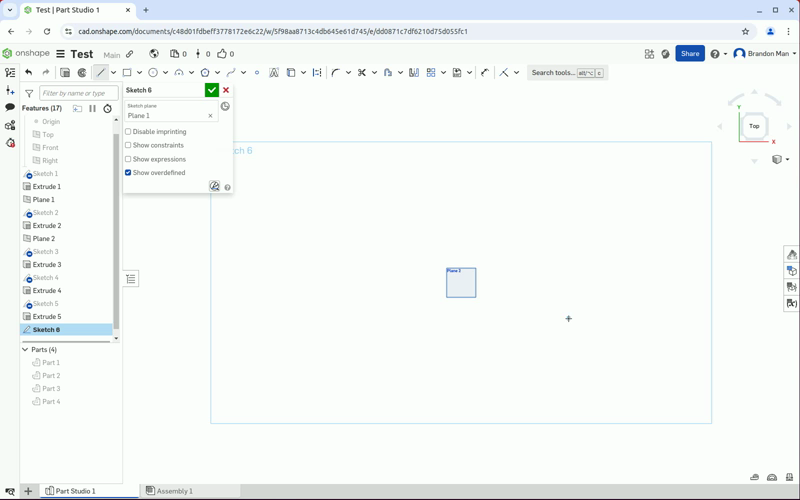
key_down(shift)
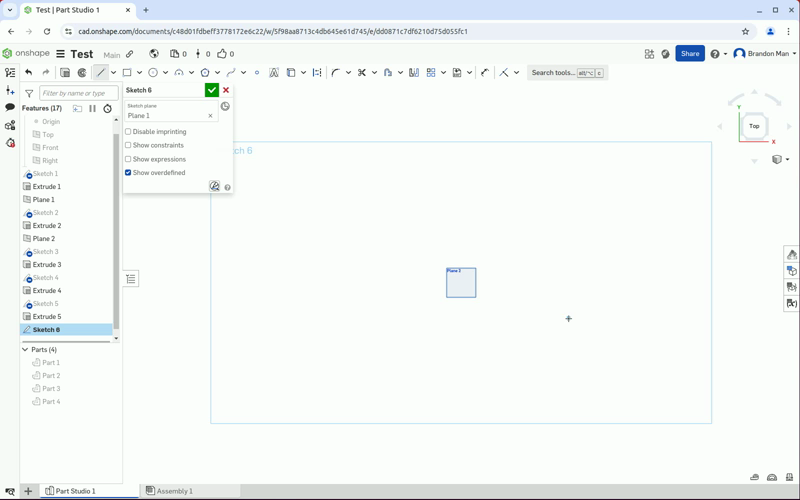
mouse_move(589, 318)
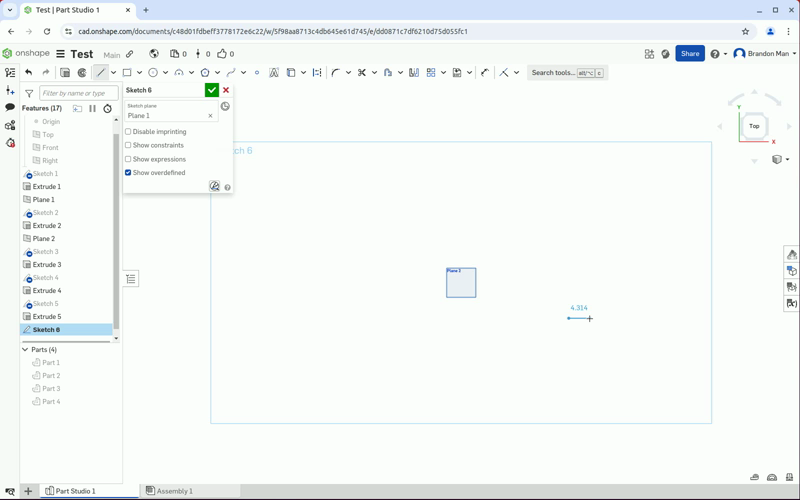
mouse_move(573, 318)
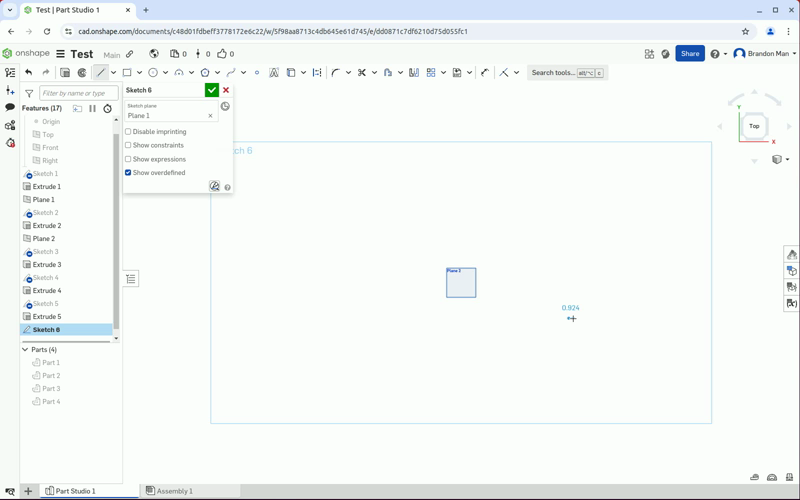
scroll(6)
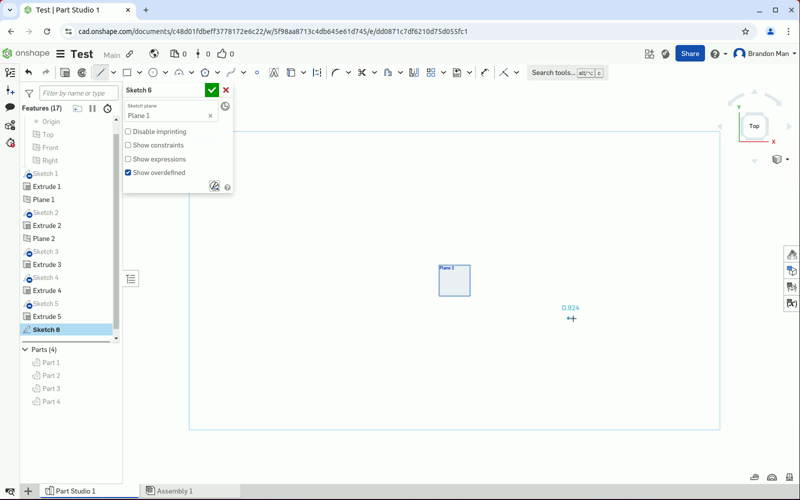
scroll(6)
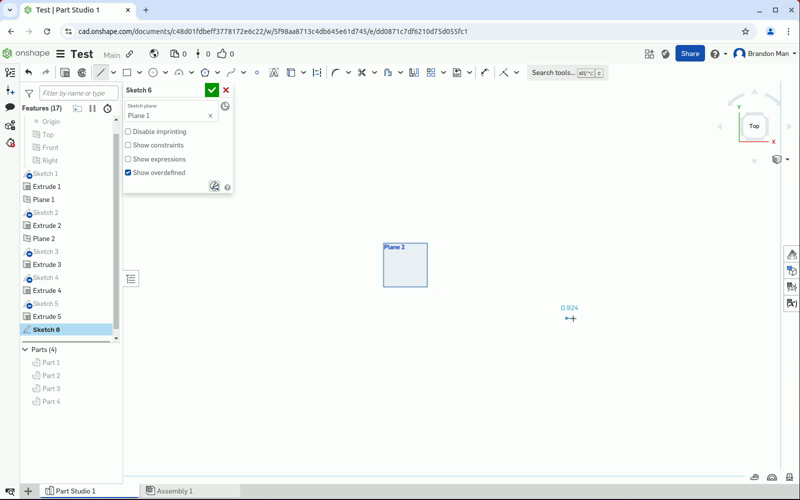
scroll(6)
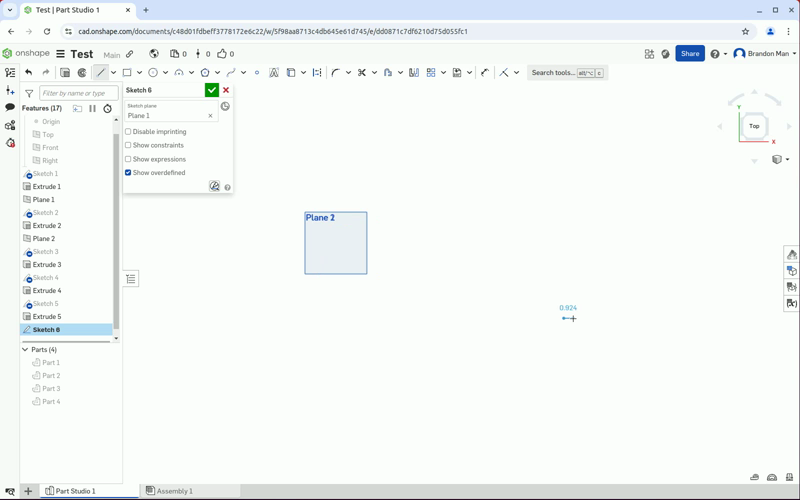
scroll(6)
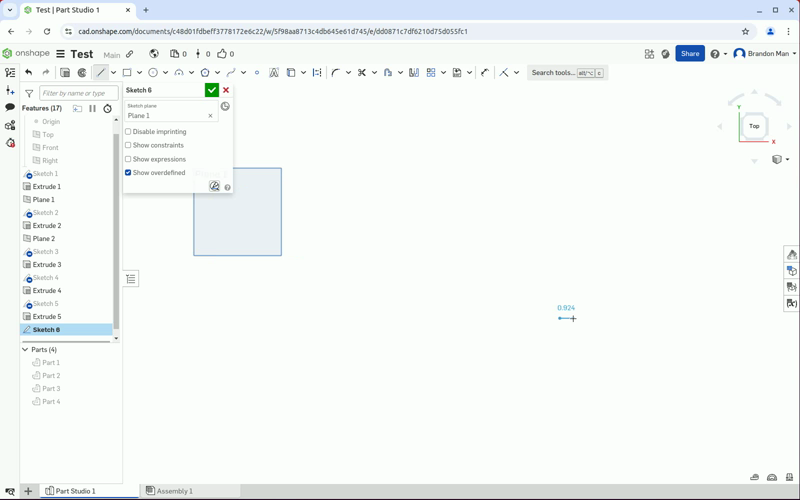
scroll(6)
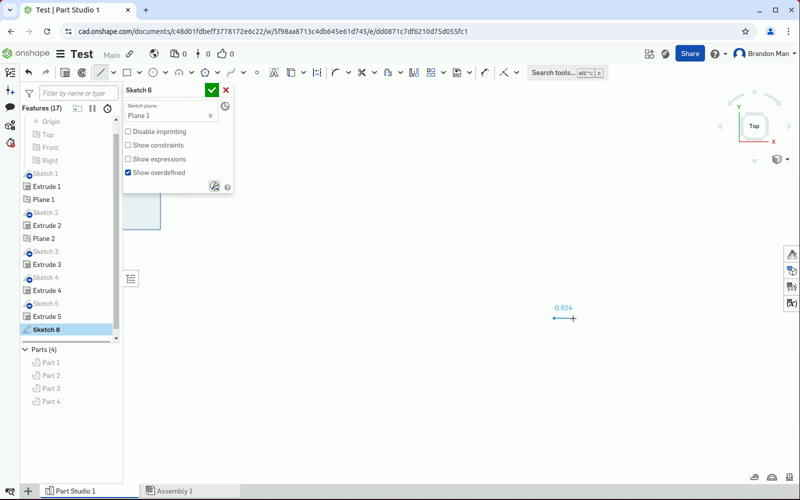
scroll(6)
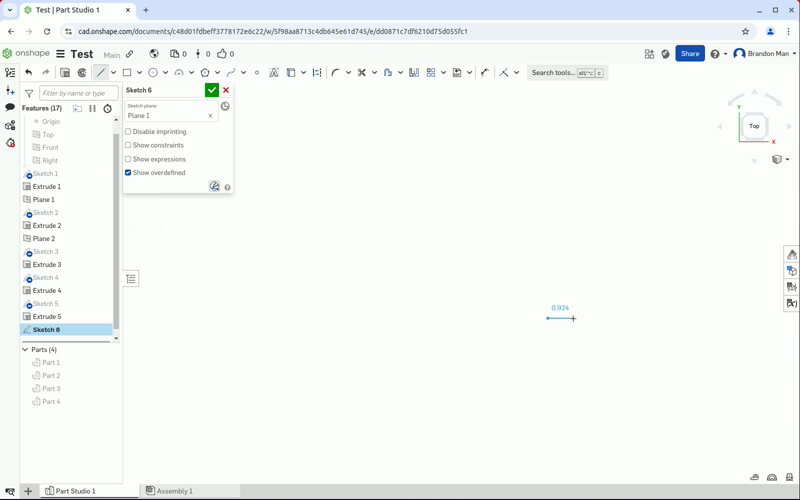
scroll(6)
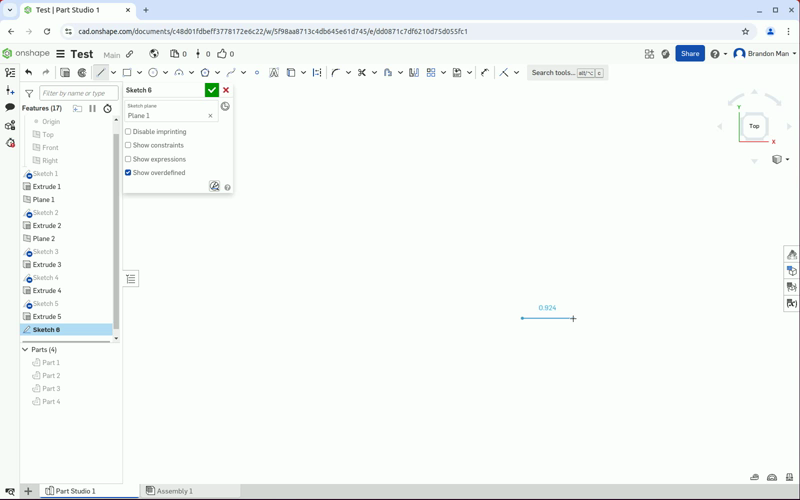
click(573, 318)
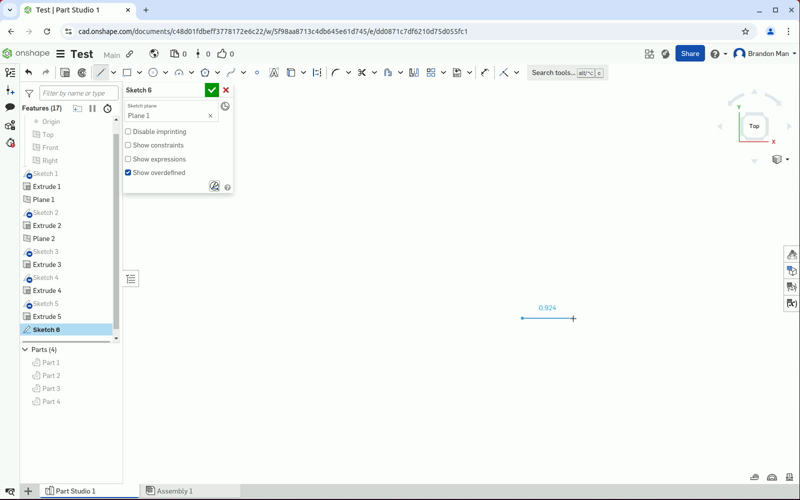
scroll(-6)
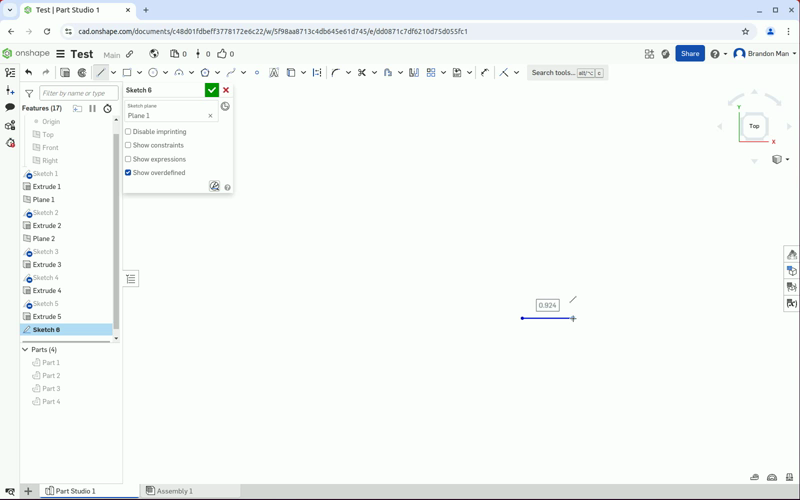
scroll(-6)
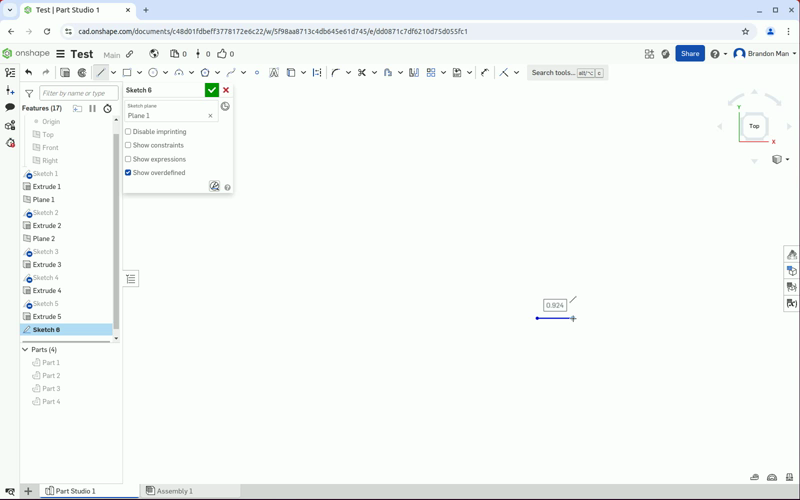
scroll(-6)
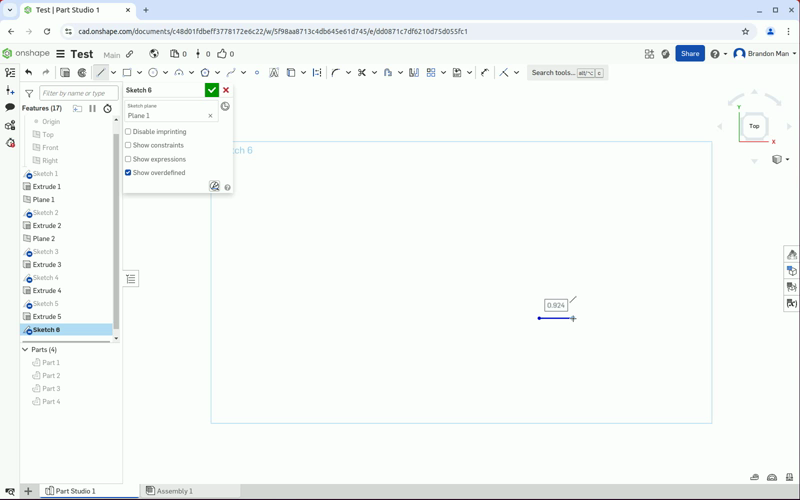
scroll(-6)
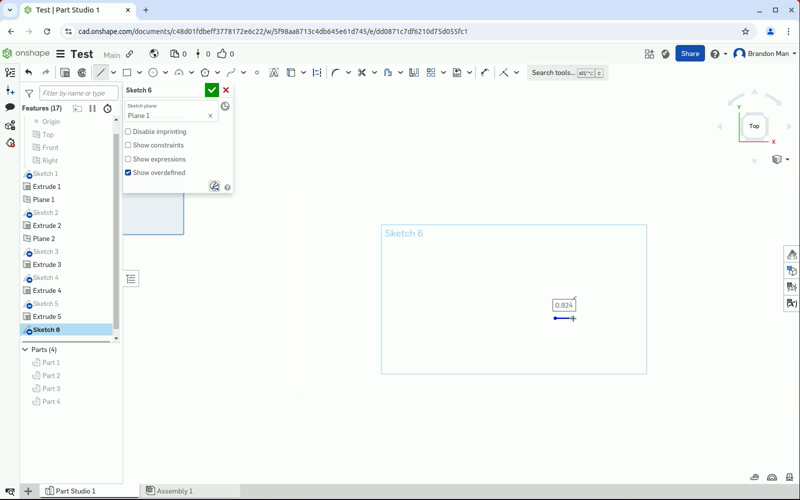
scroll(-6)
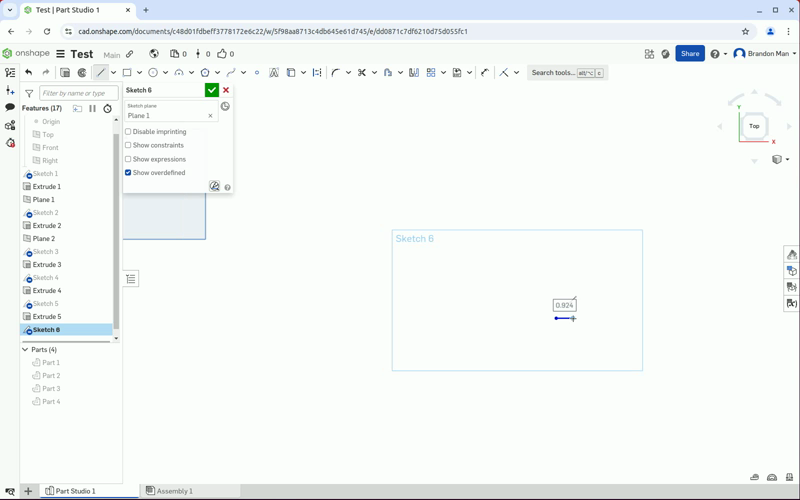
scroll(-6)
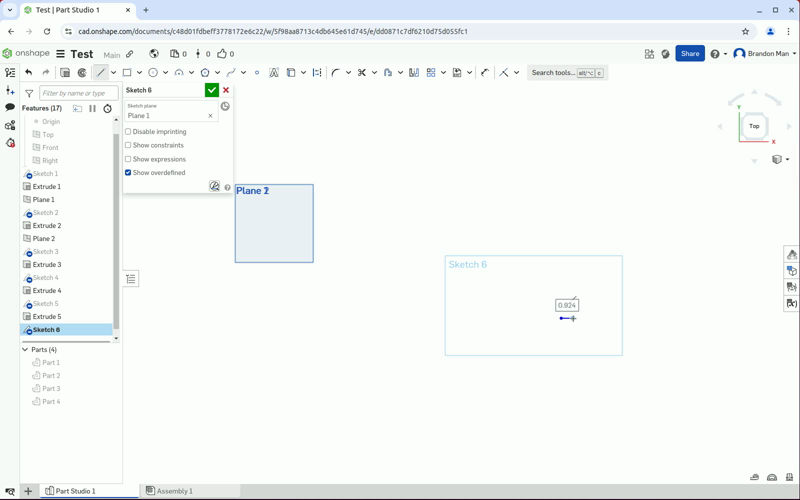
scroll(-6)
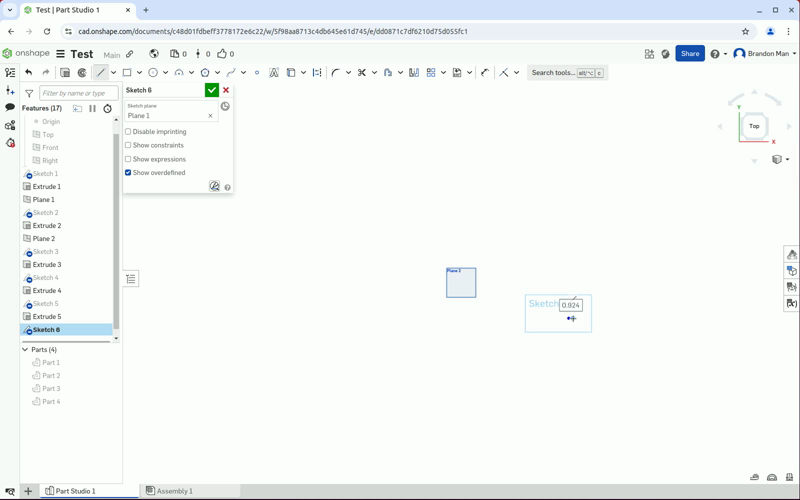
key_up(shift)
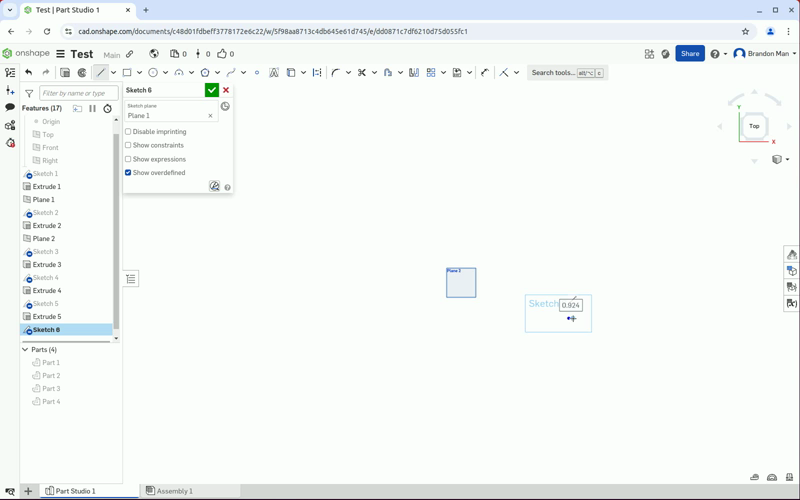
key_down(shift)
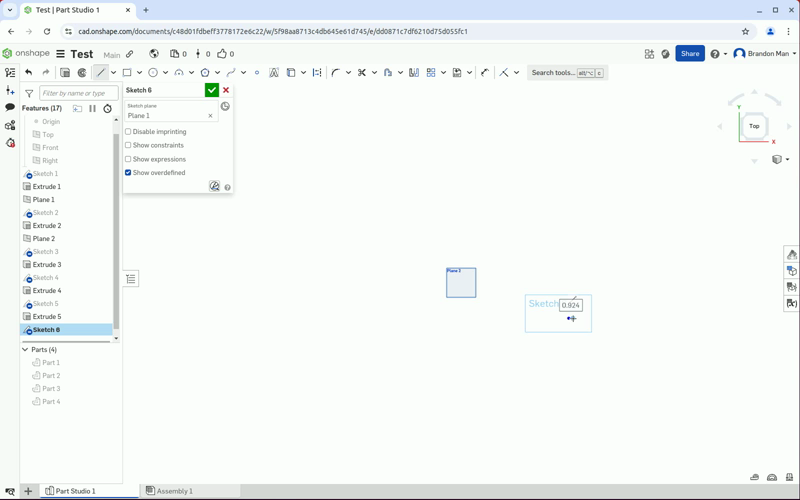
mouse_move(589, 318)
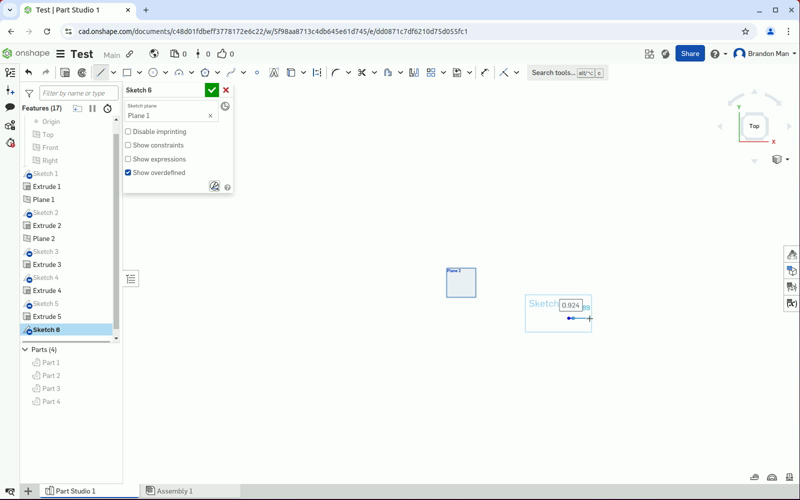
mouse_move(573, 292)
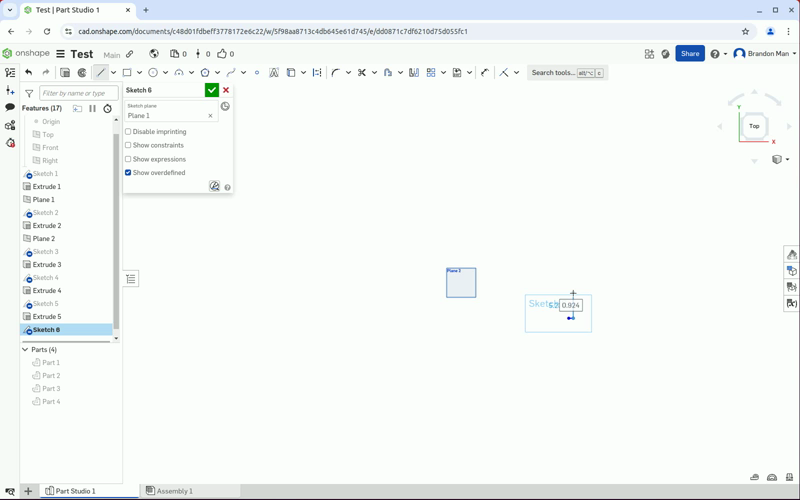
click(573, 292)
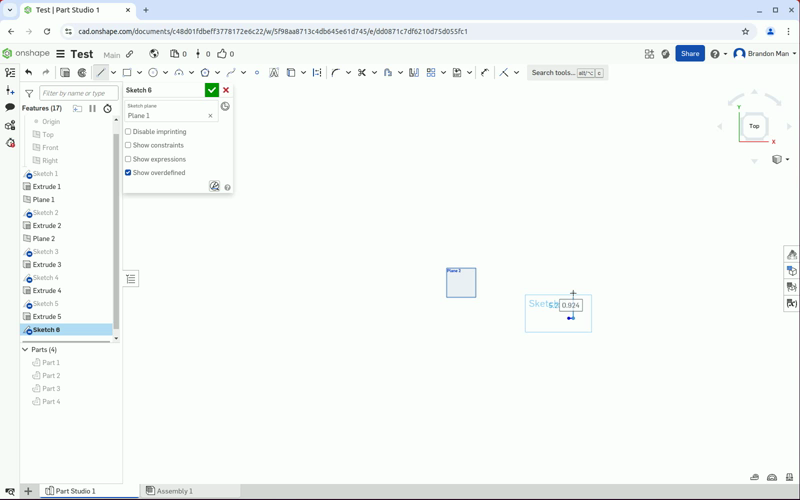
key_up(shift)
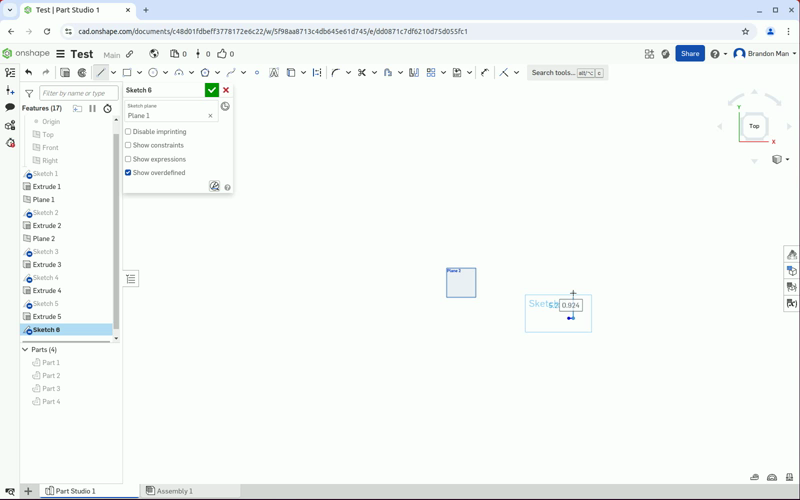
key_down(shift)
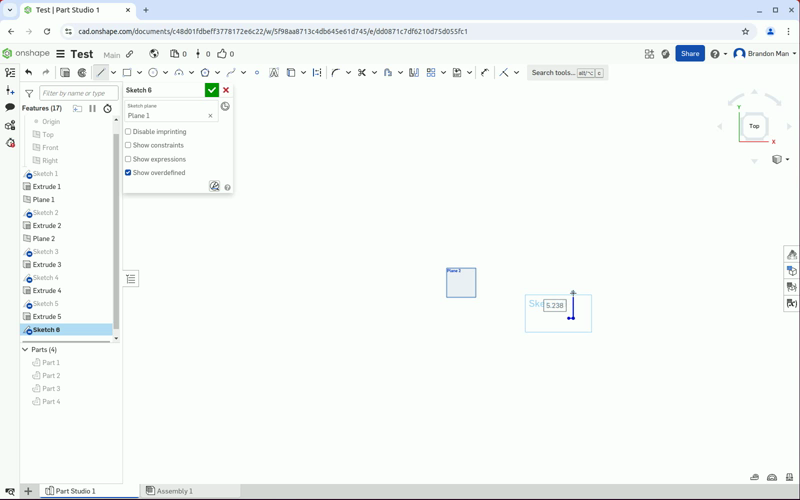
mouse_move(589, 292)
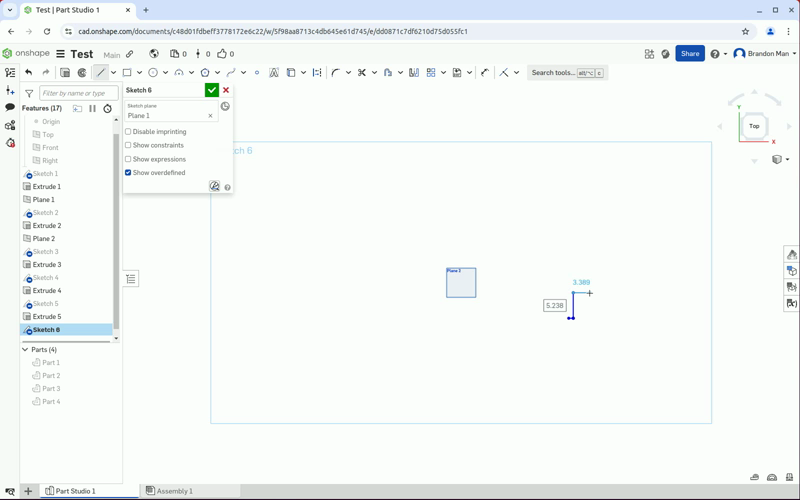
mouse_move(568, 292)
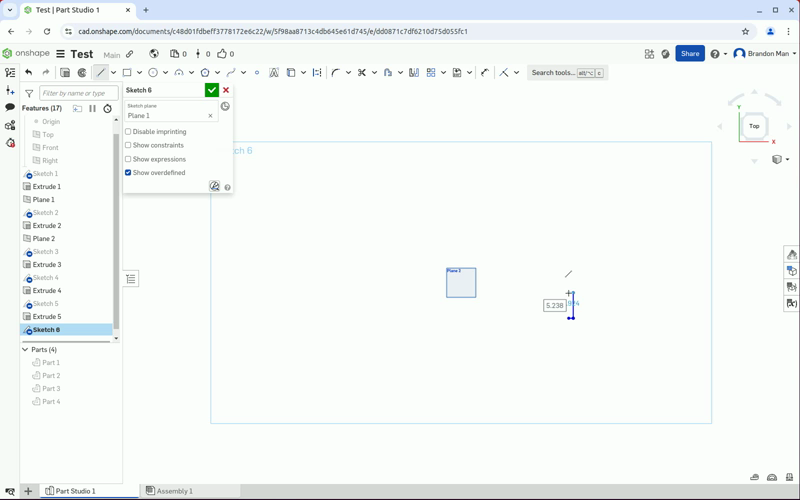
scroll(6)
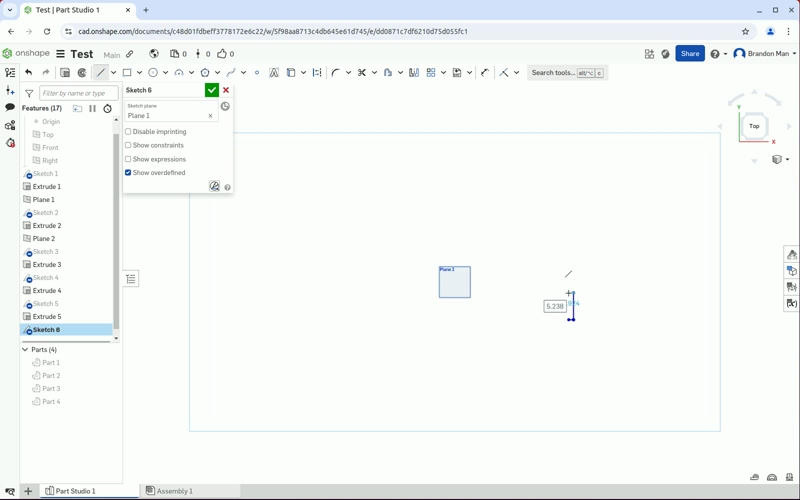
scroll(6)
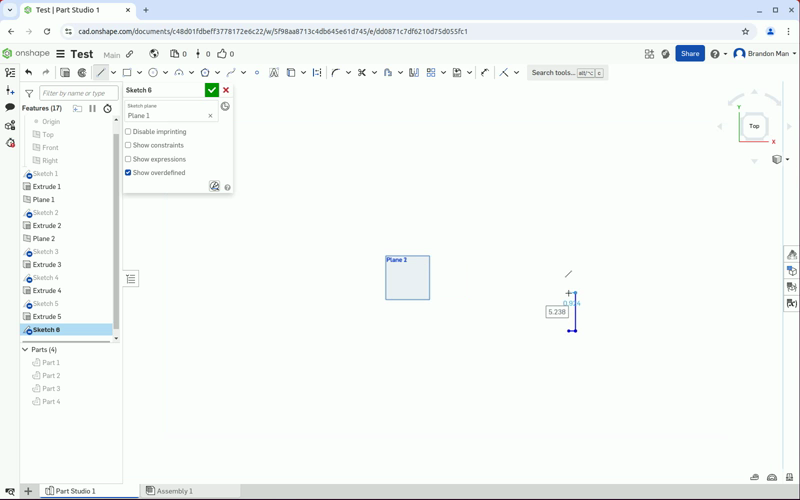
scroll(6)
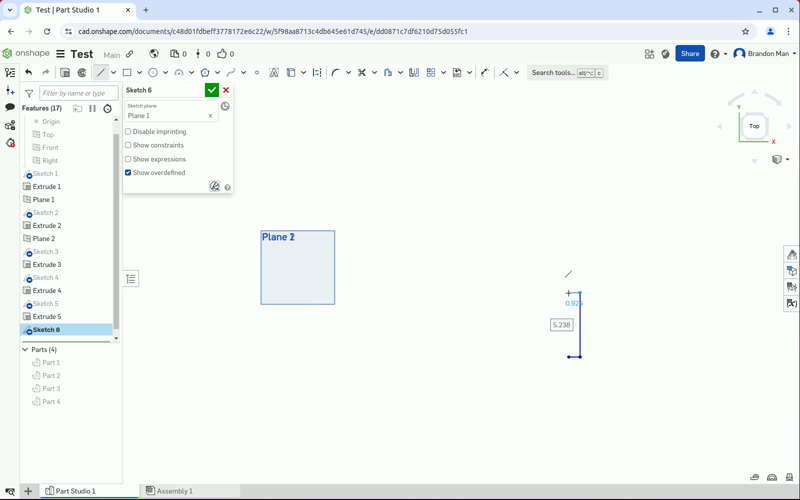
scroll(6)
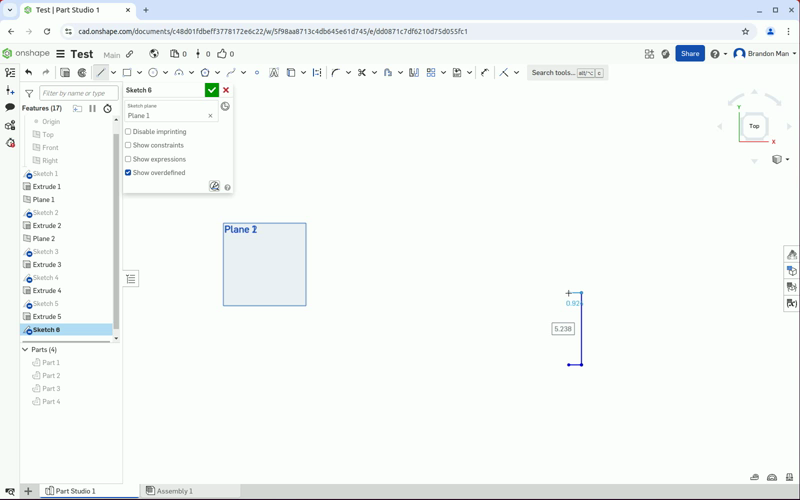
scroll(6)
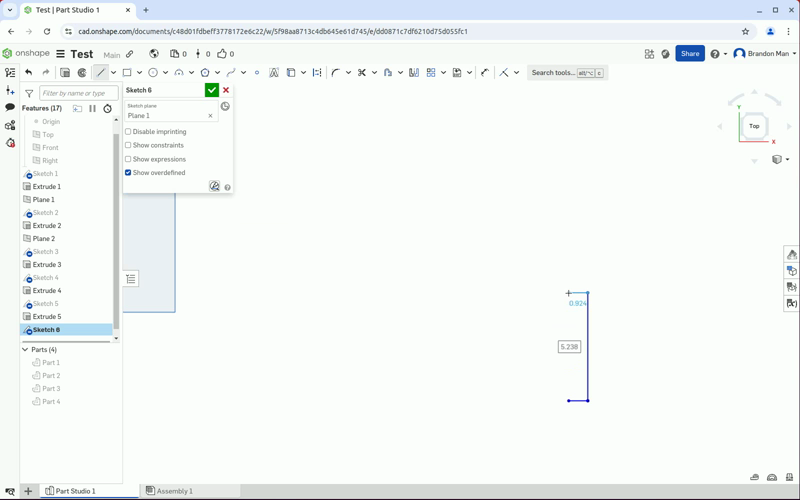
scroll(6)
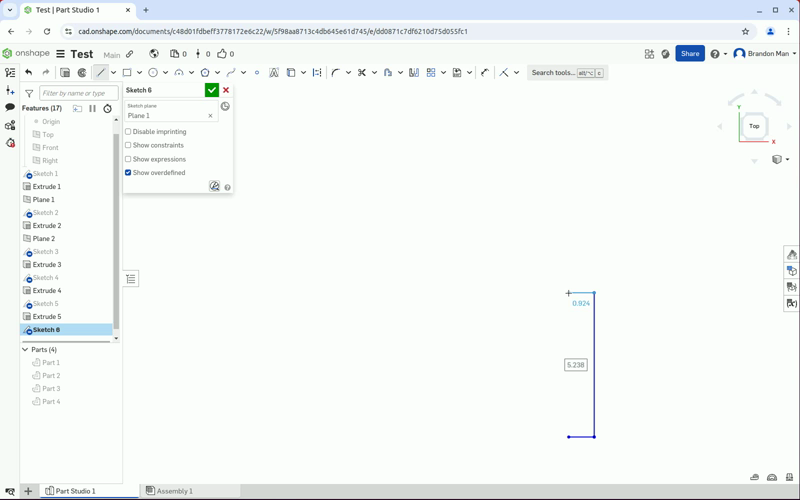
scroll(6)
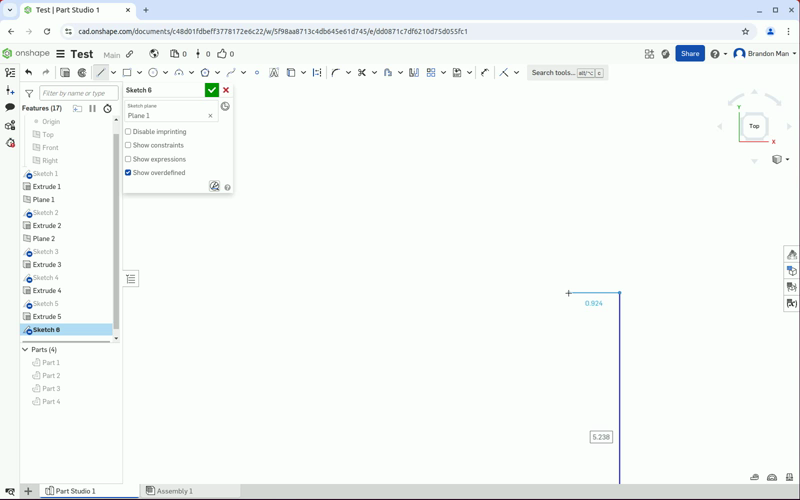
click(568, 292)
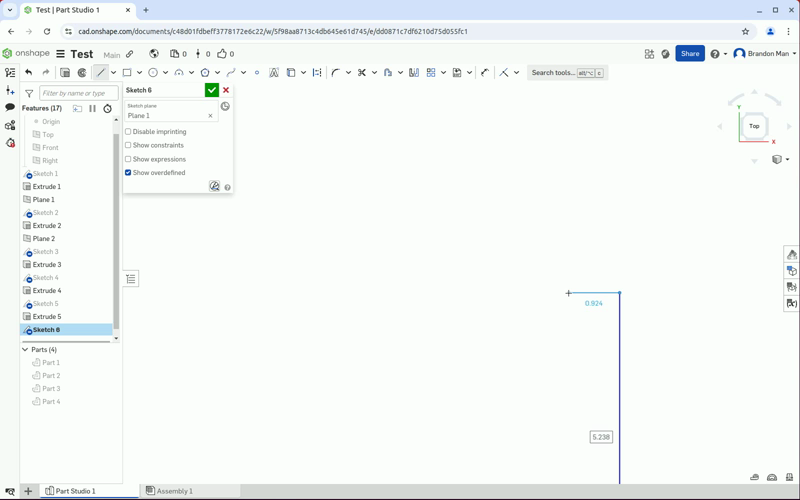
scroll(-6)
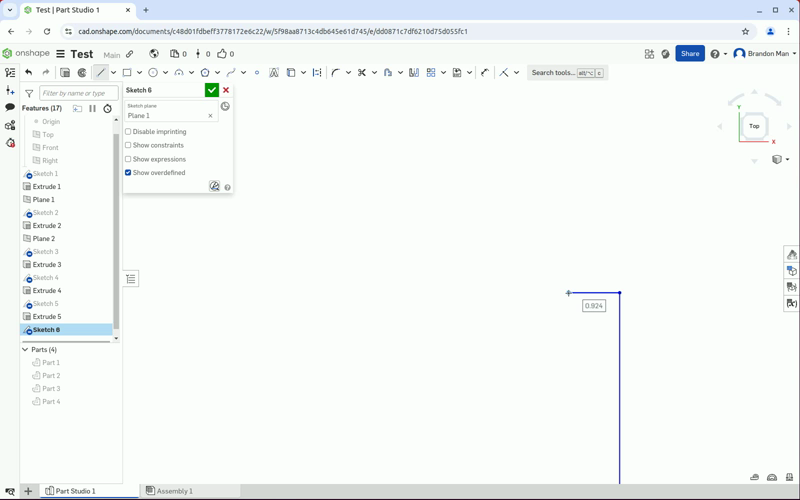
scroll(-6)
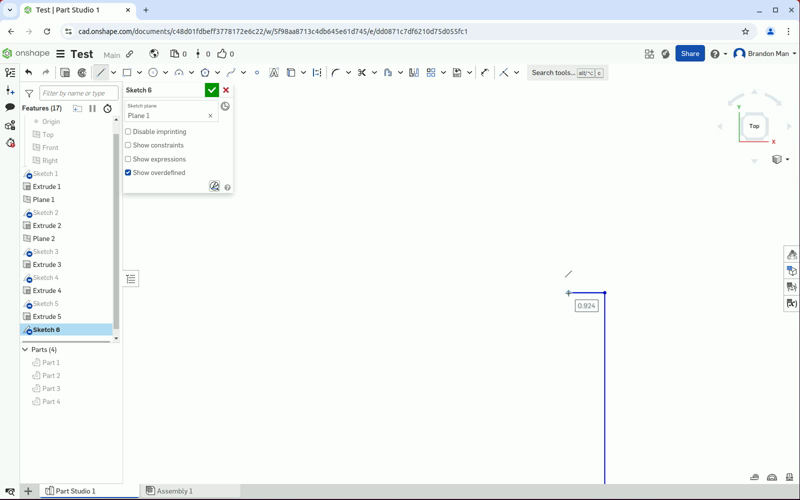
scroll(-6)
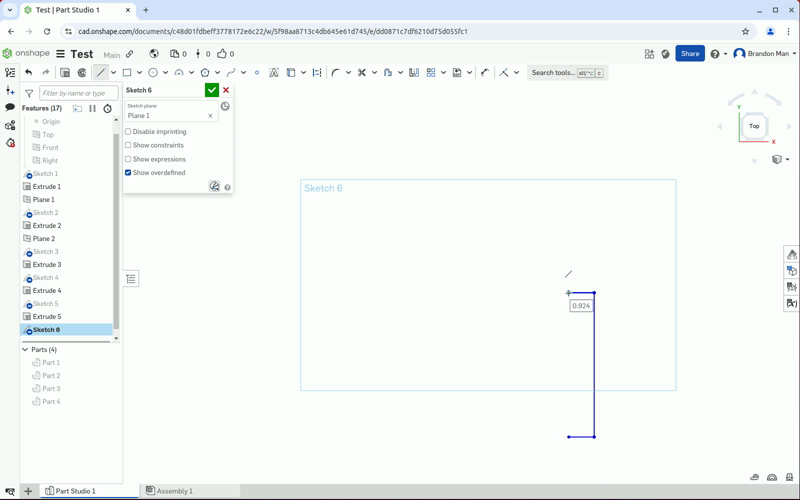
scroll(-6)
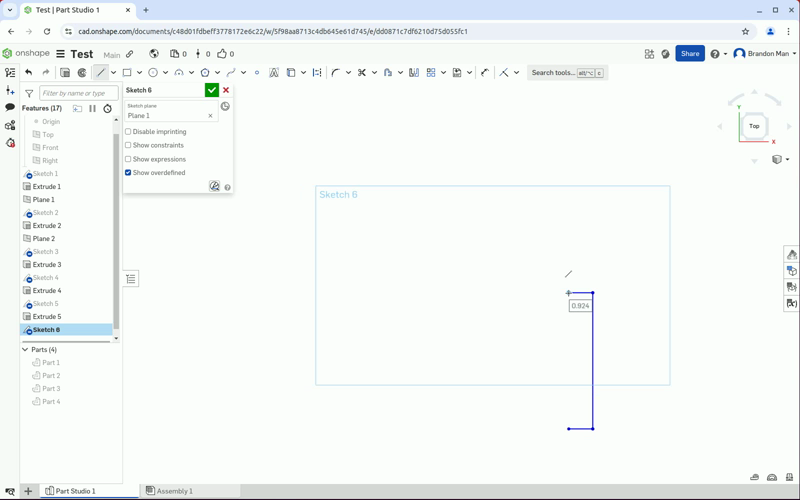
scroll(-6)
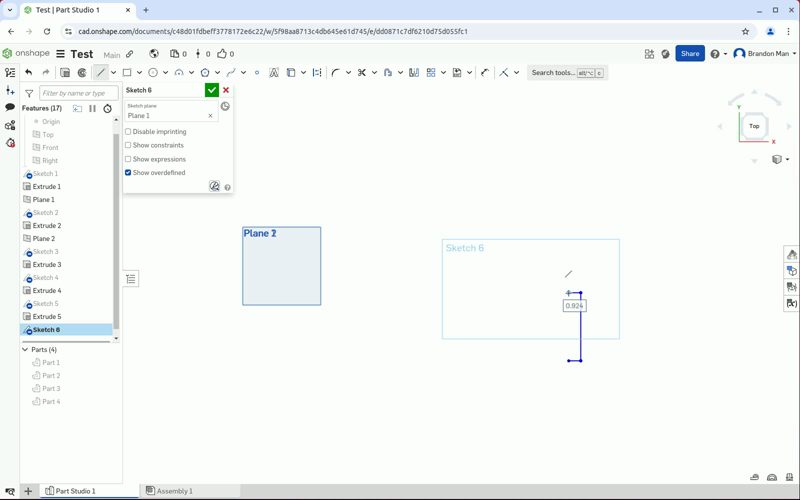
scroll(-6)
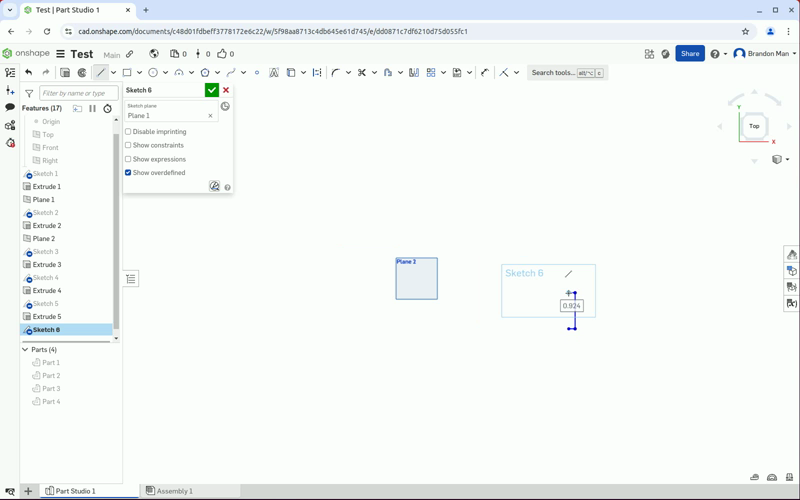
scroll(-6)
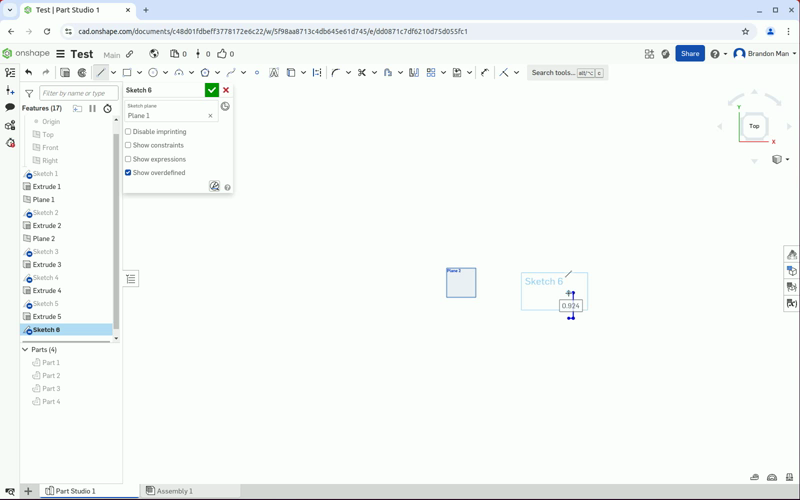
key_up(shift)
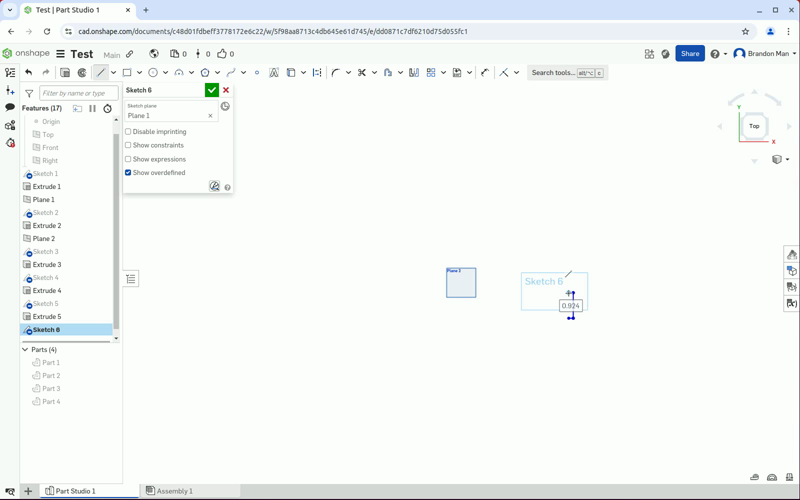
mouse_move(589, 292)
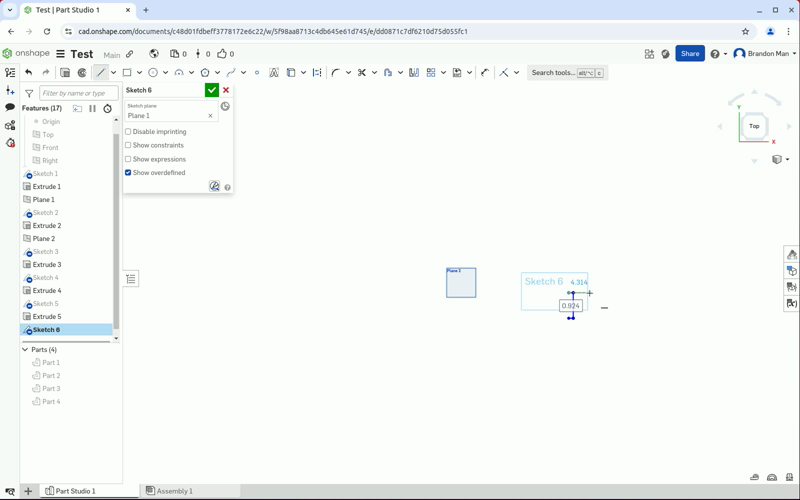
key_down(shift)
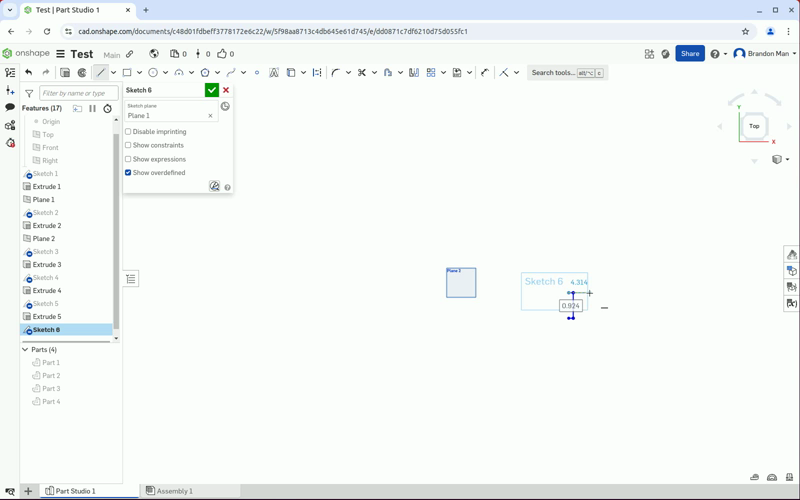
mouse_move(568, 318)
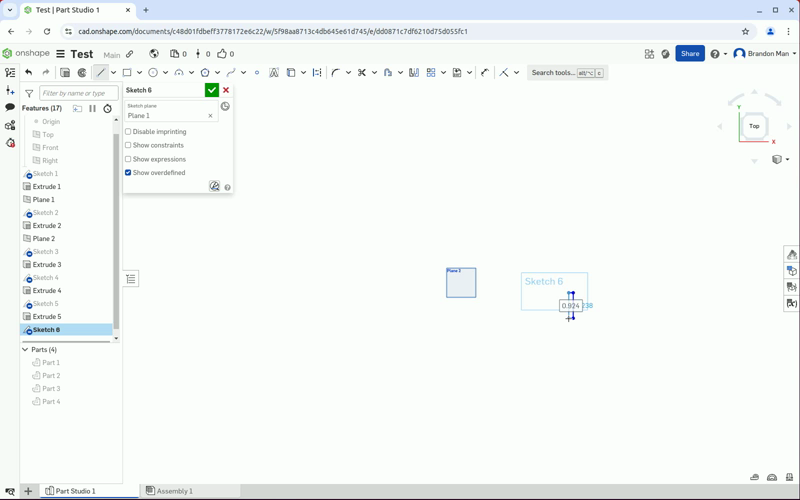
scroll(6)
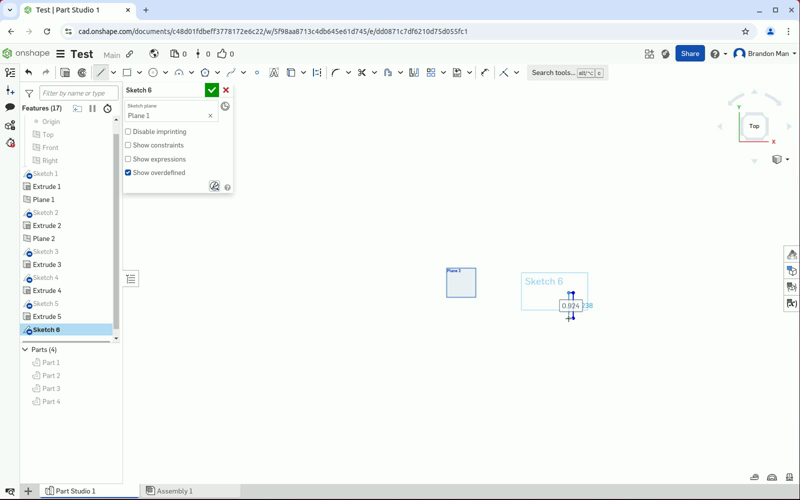
scroll(6)
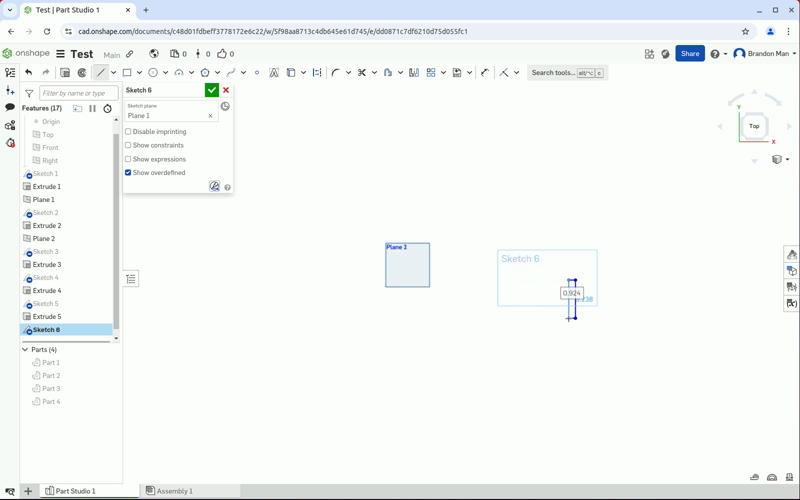
scroll(6)
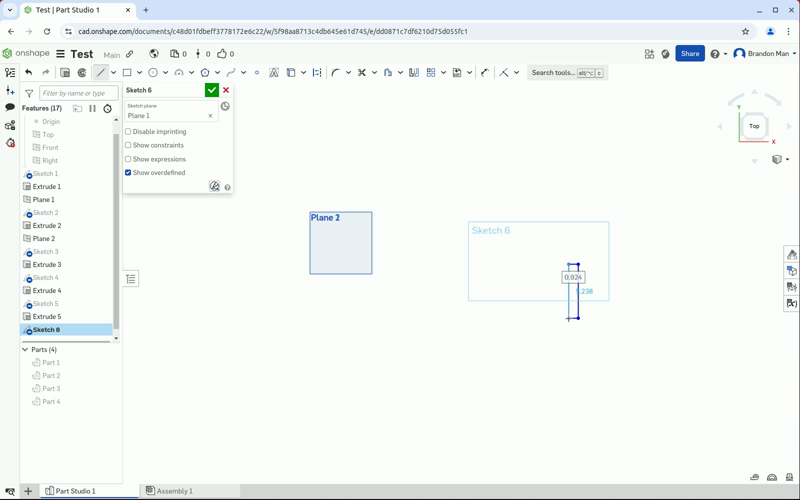
scroll(6)
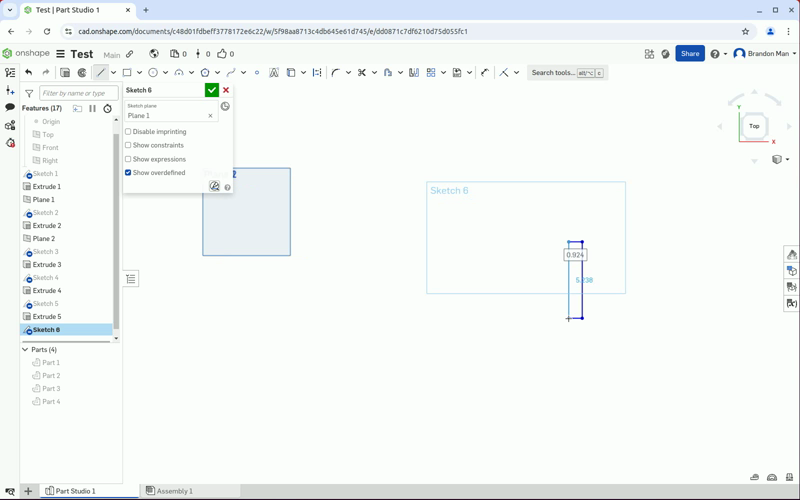
scroll(6)
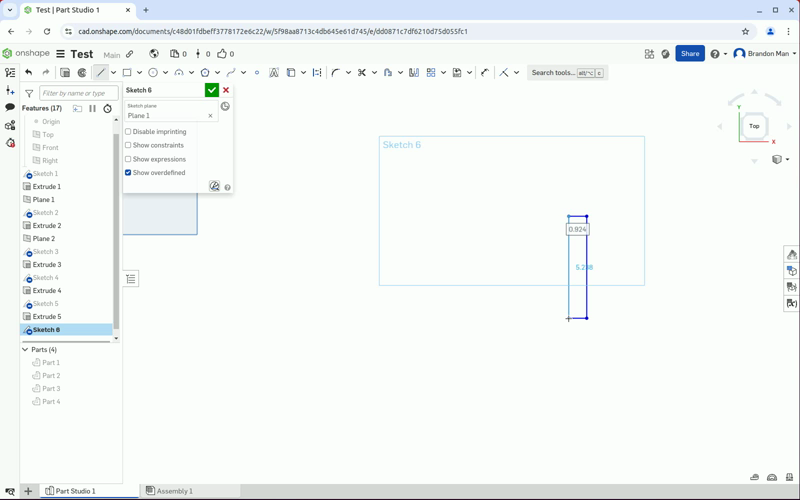
scroll(6)
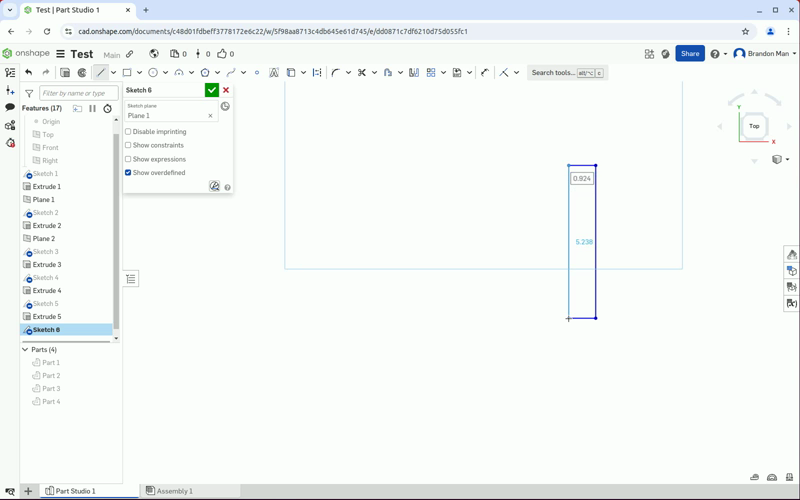
scroll(6)
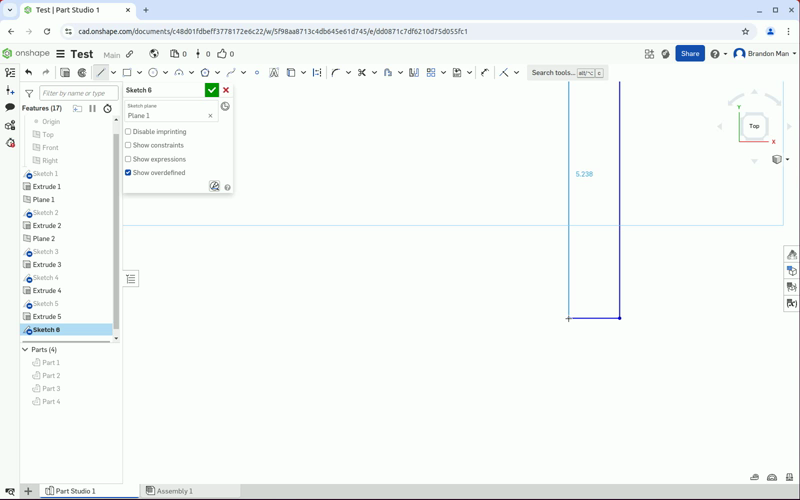
key_up(shift)
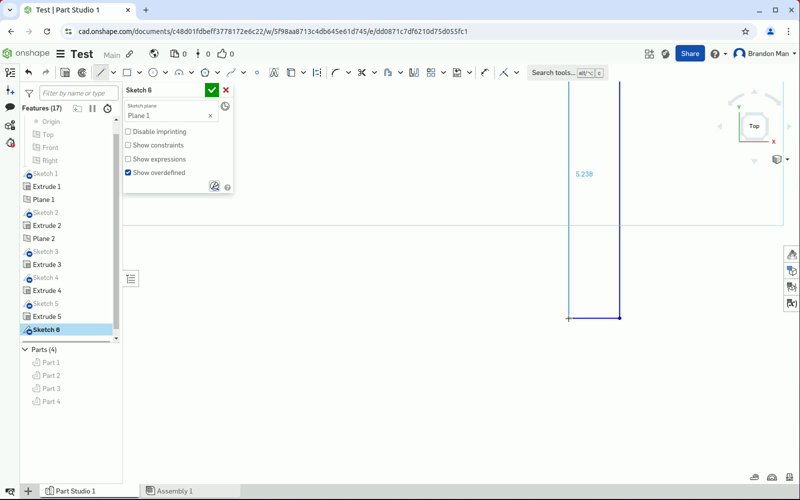
click(568, 318)
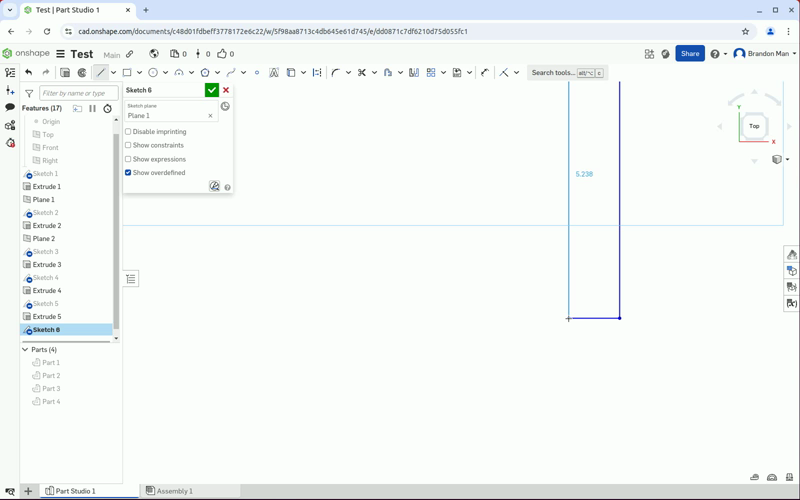
scroll(-6)
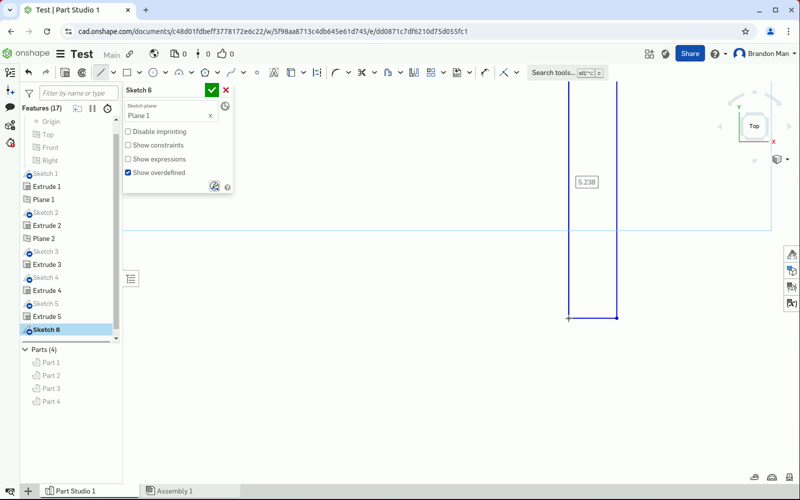
scroll(-6)
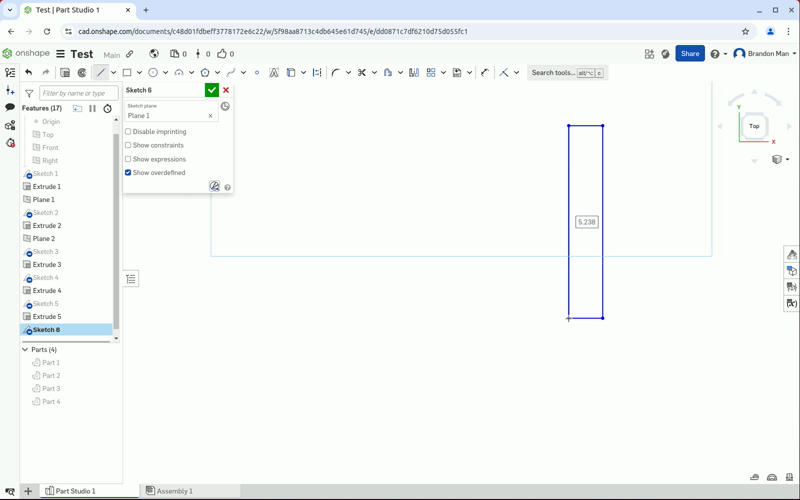
scroll(-6)
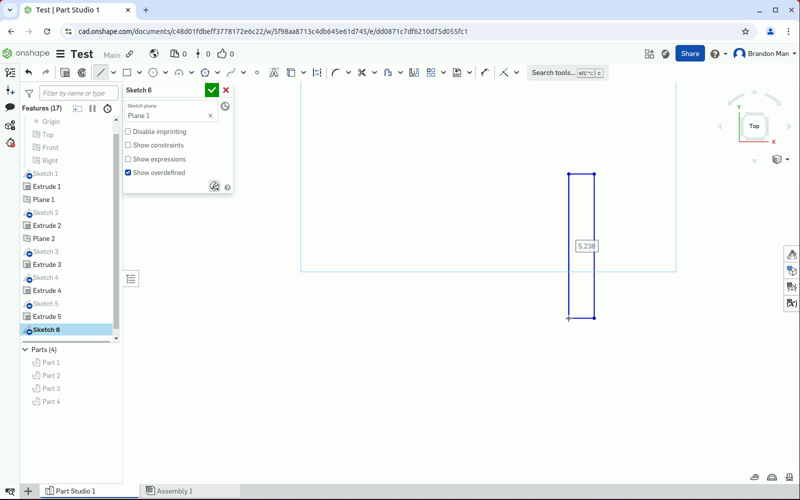
scroll(-6)
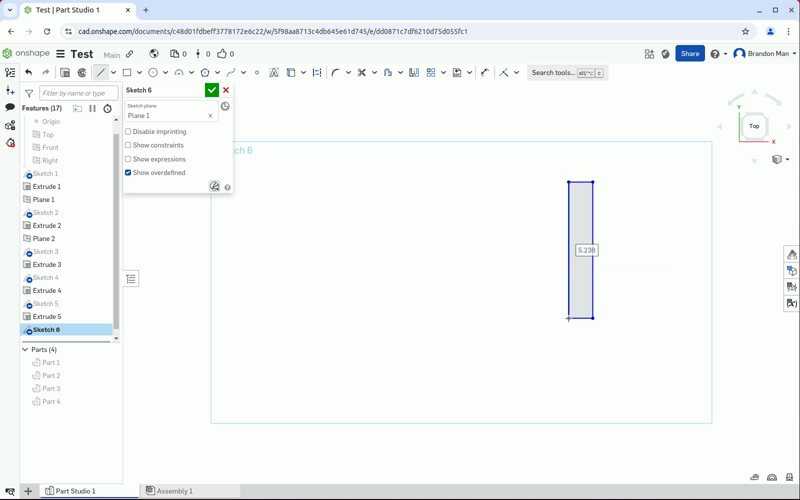
scroll(-6)
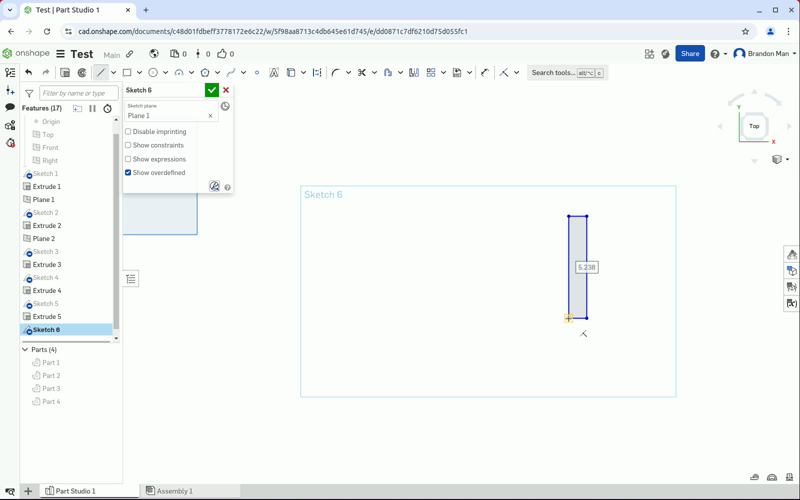
scroll(-6)
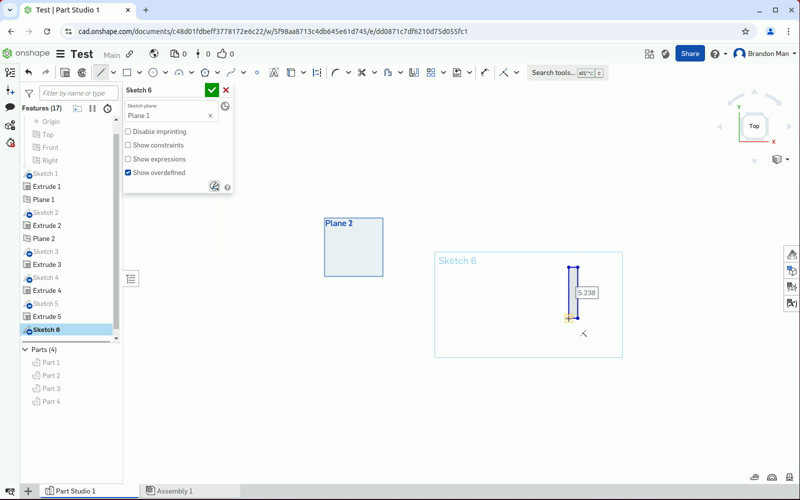
scroll(-6)
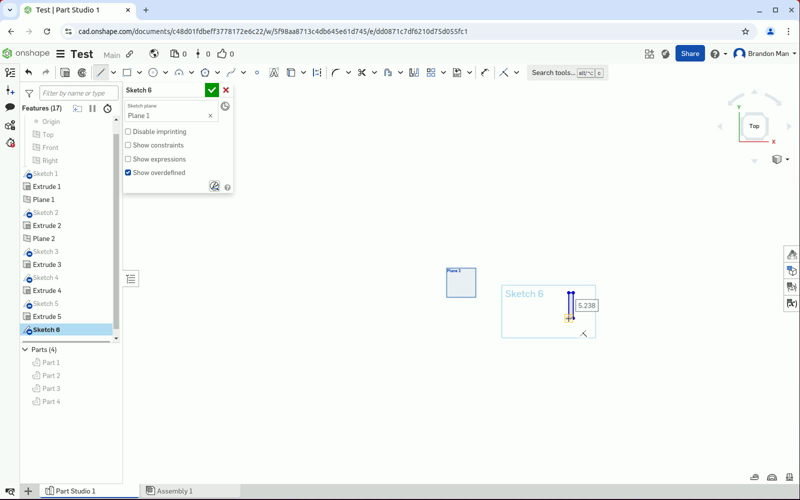
key(esc)
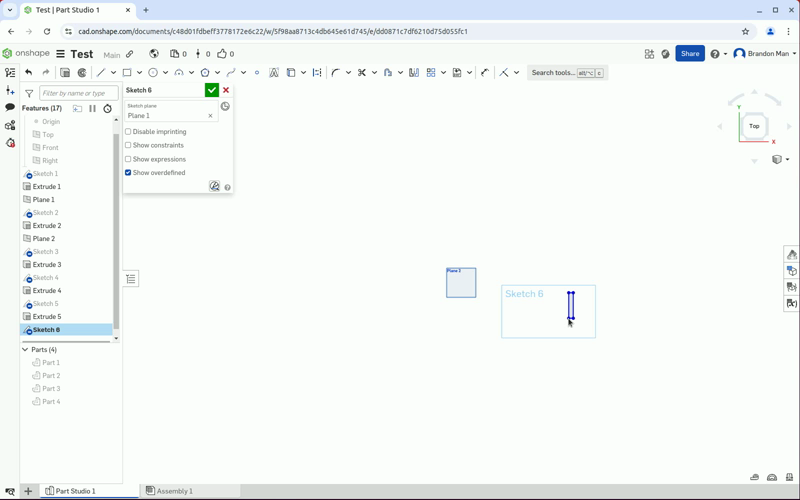
mouse_move(571, 316)
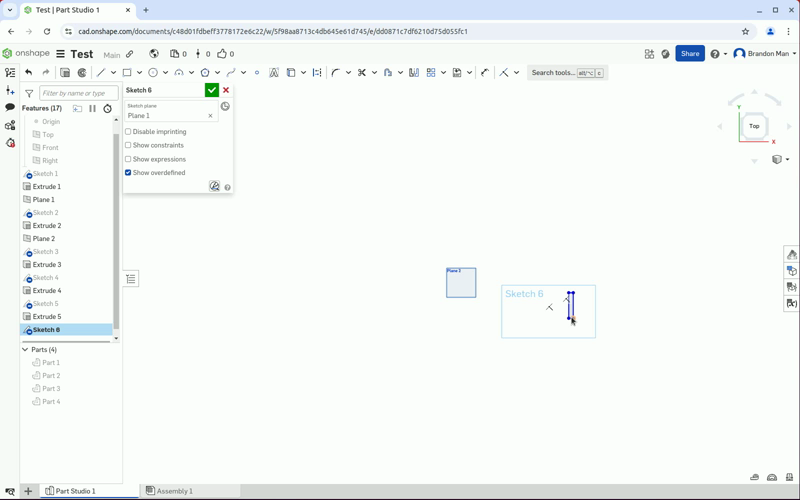
scroll(6)
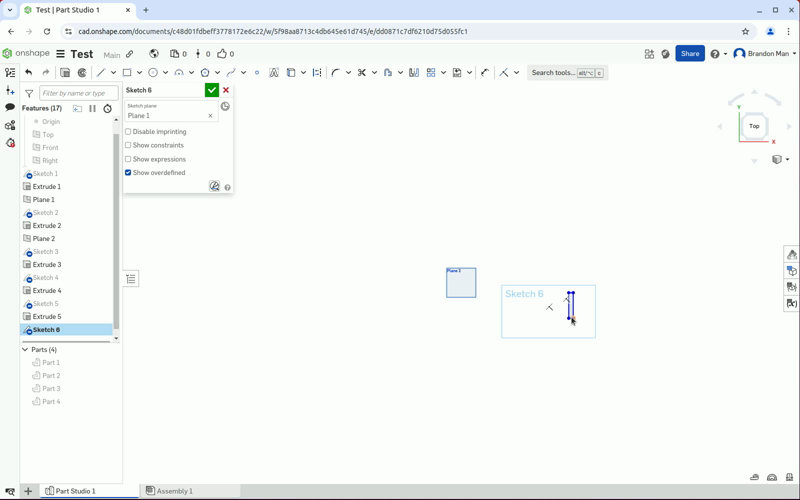
scroll(6)
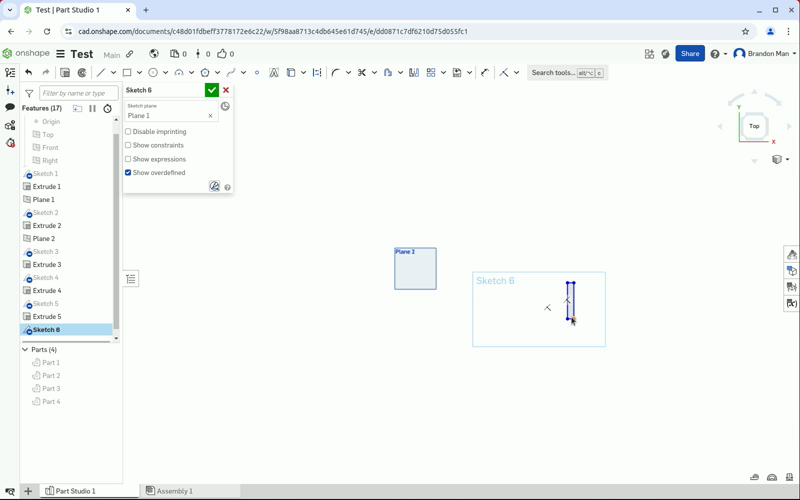
scroll(6)
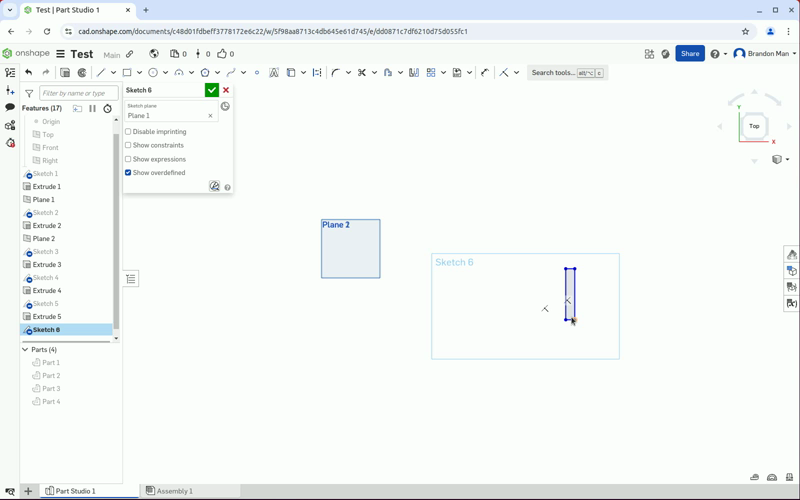
scroll(6)
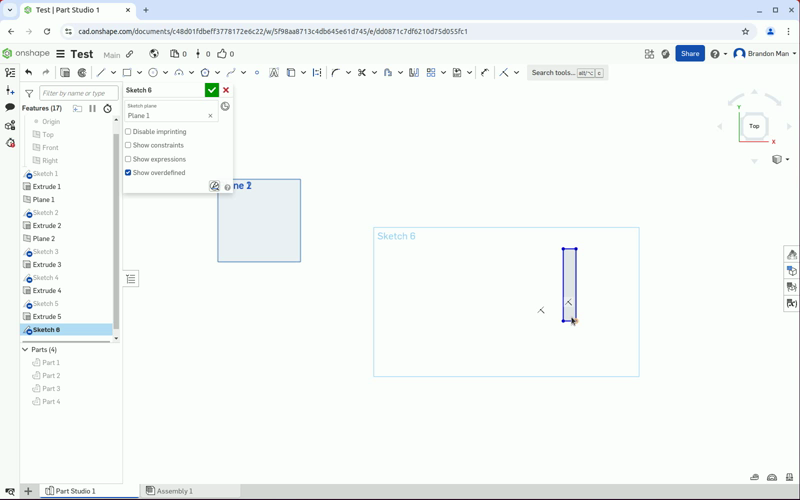
scroll(6)
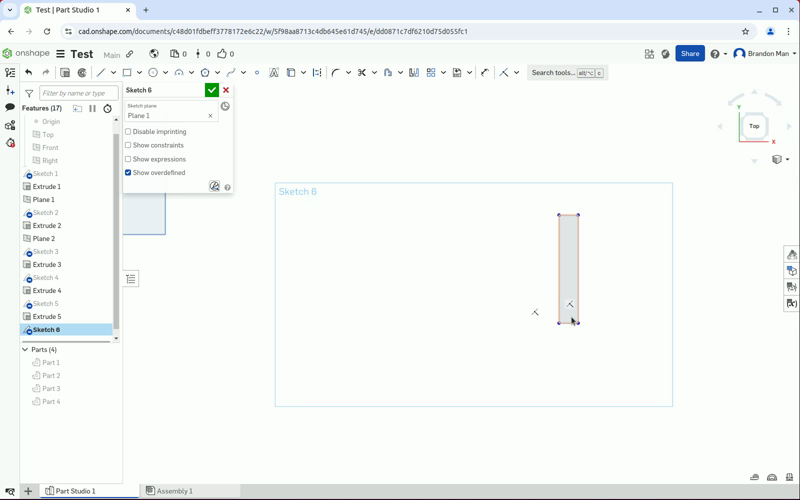
scroll(6)
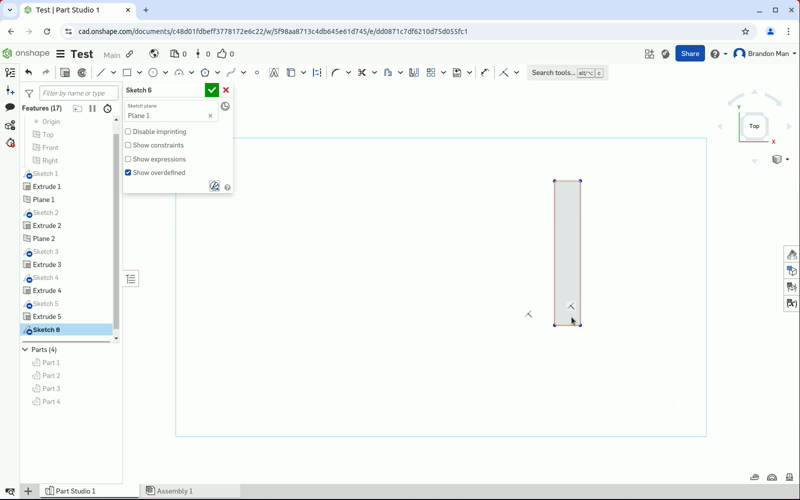
scroll(6)
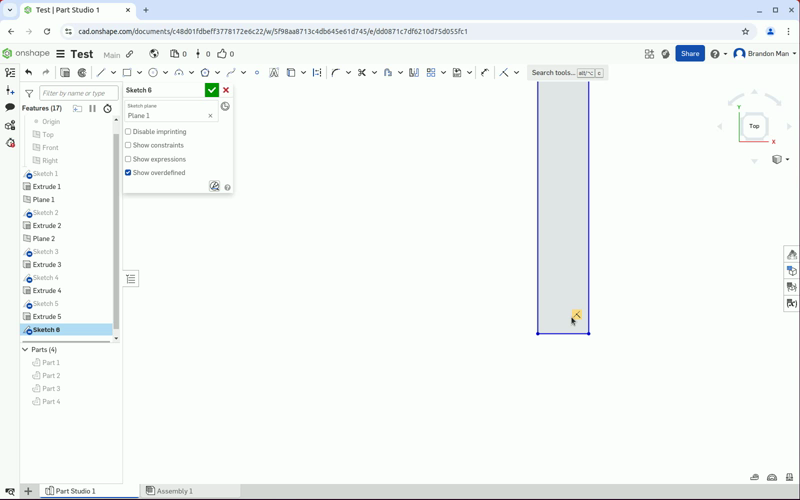
click(571, 316)
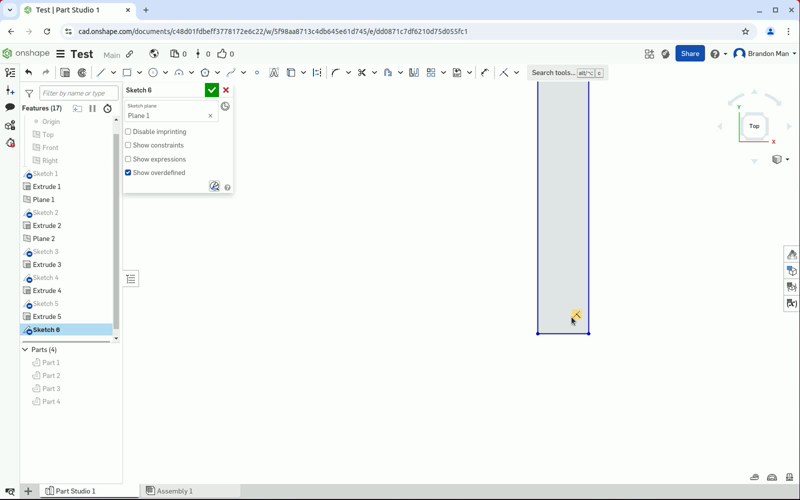
scroll(-6)
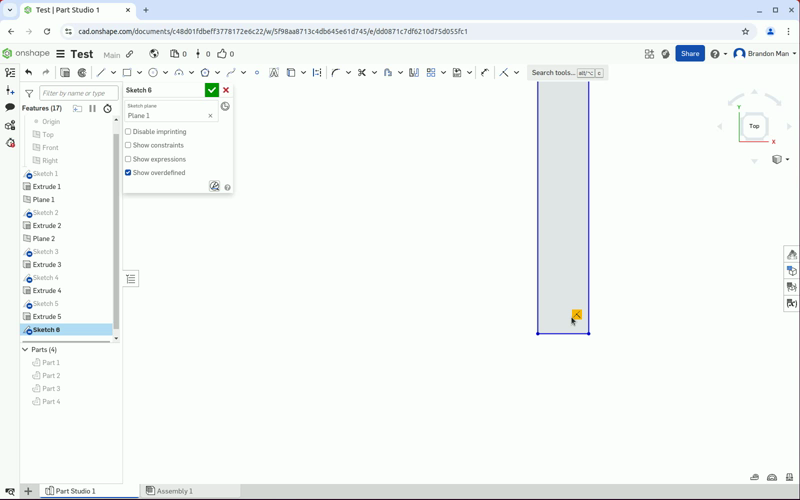
scroll(-6)
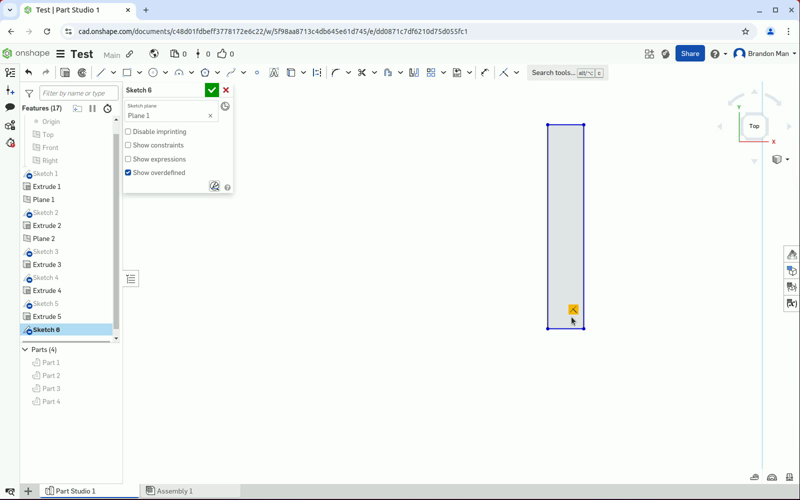
scroll(-6)
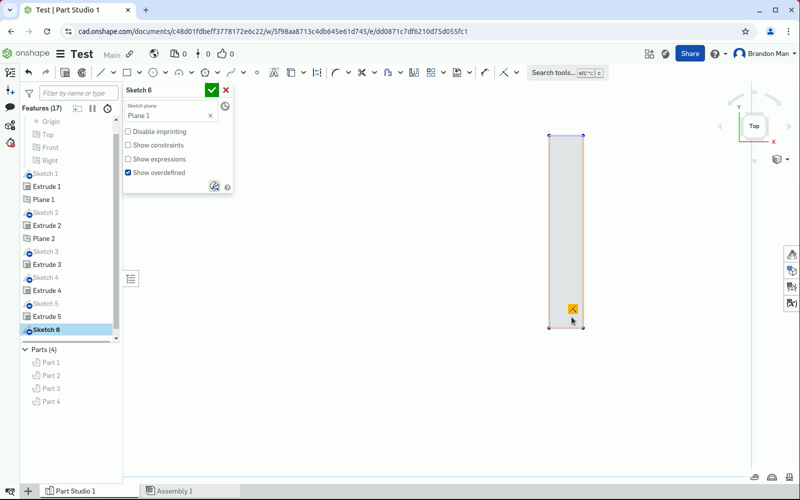
scroll(-6)
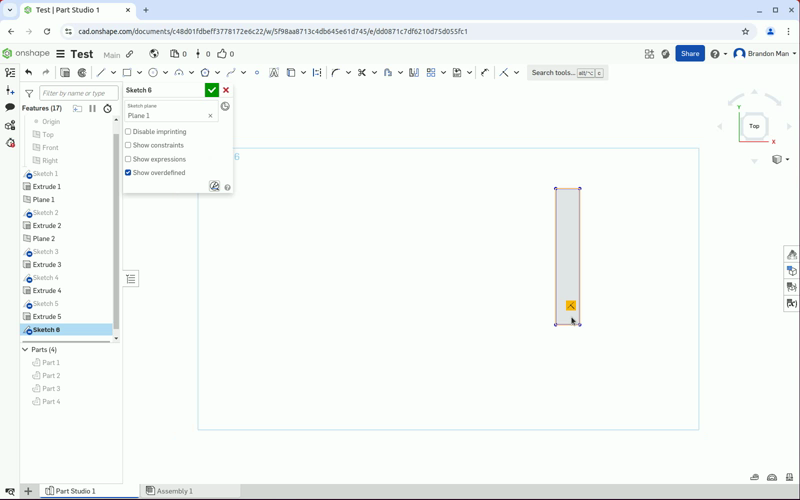
scroll(-6)
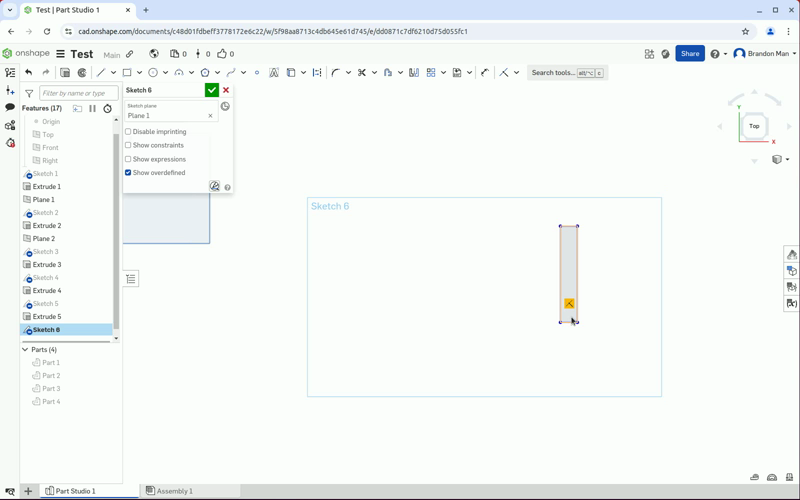
scroll(-6)
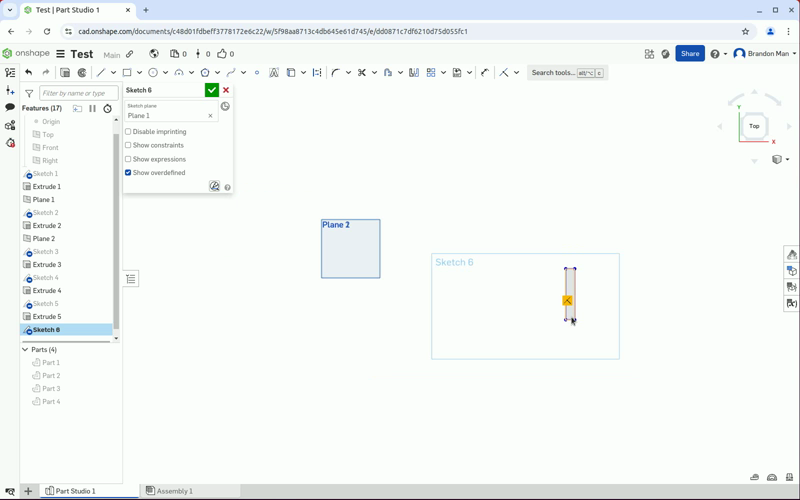
scroll(-6)
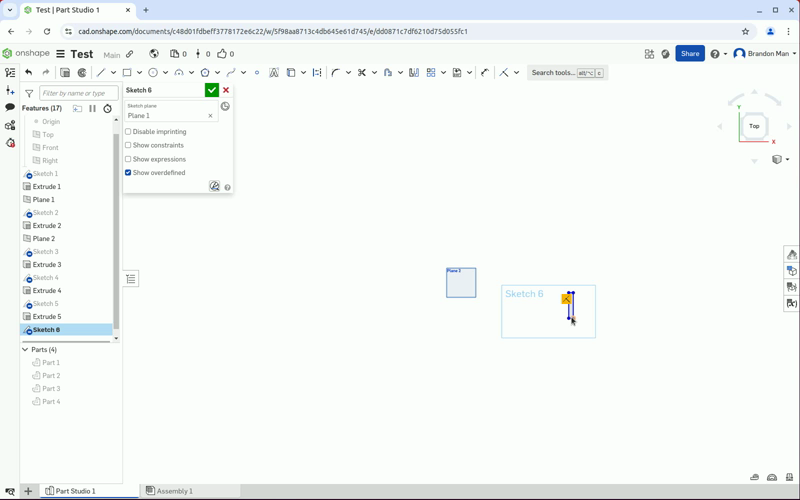
mouse_move(73, 352)
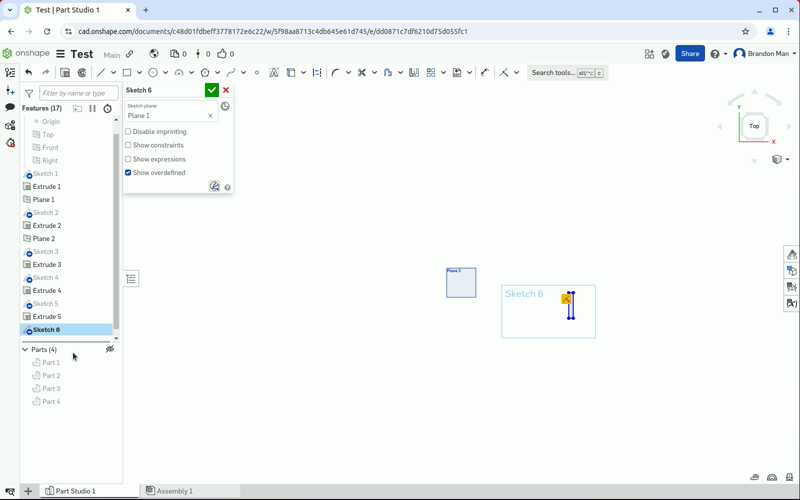
key(shift+y)
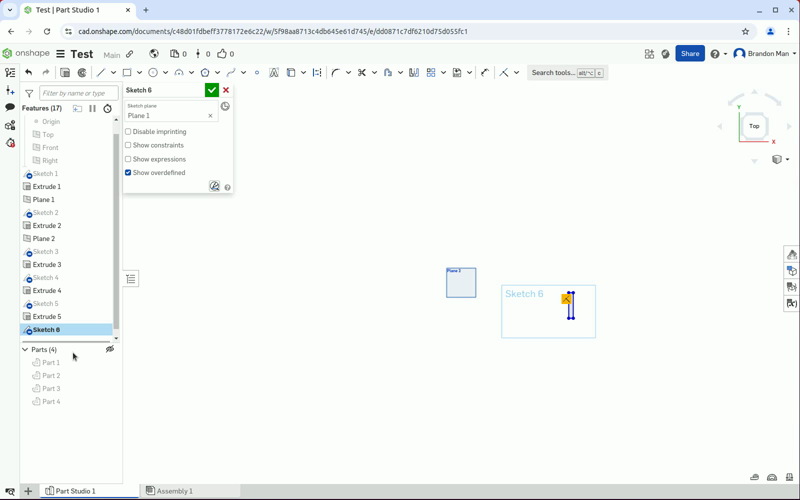
key(shift+e)
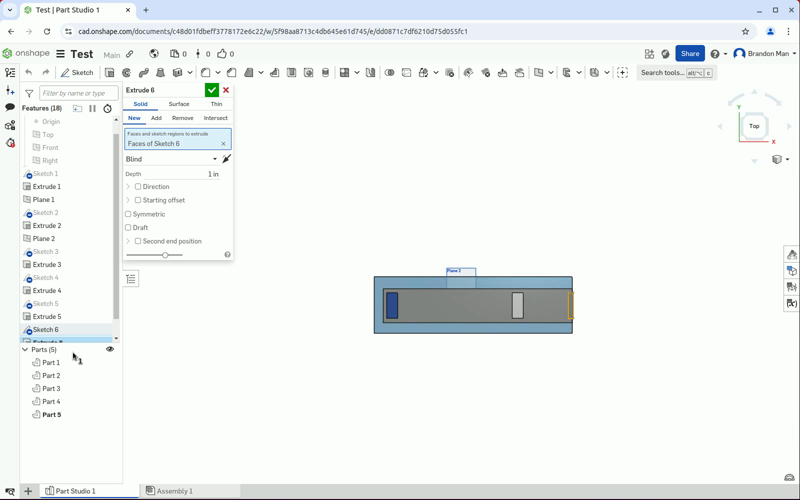
mouse_move(143, 106)
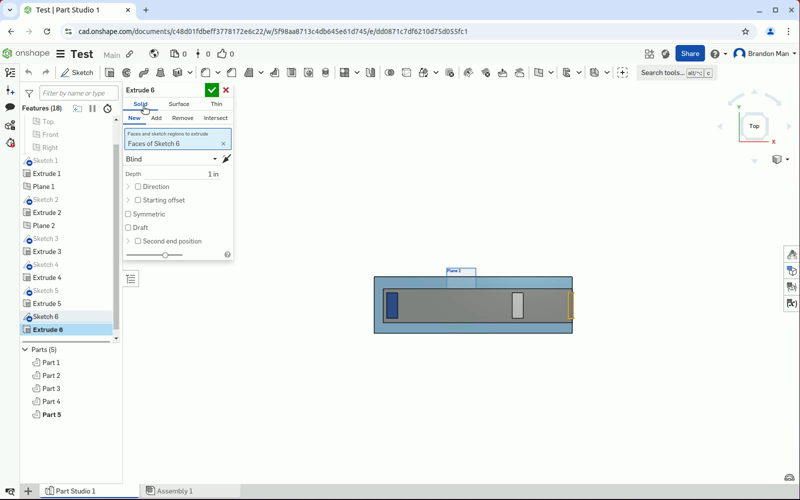
click(143, 106)
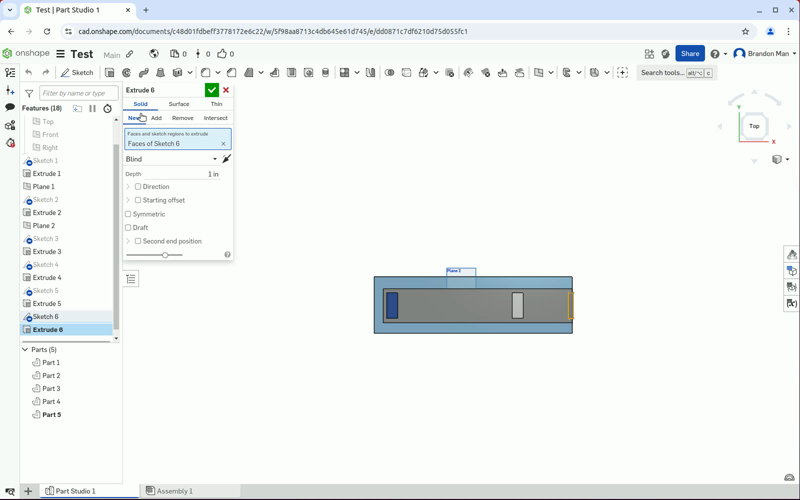
mouse_move(137, 120)
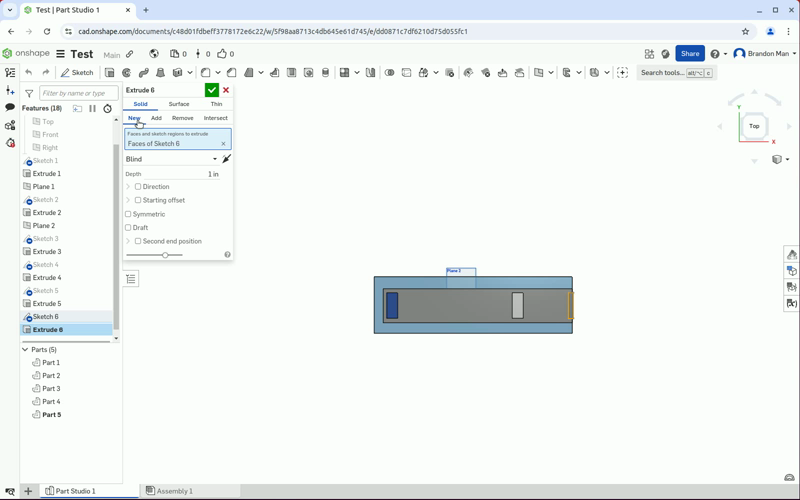
click(137, 120)
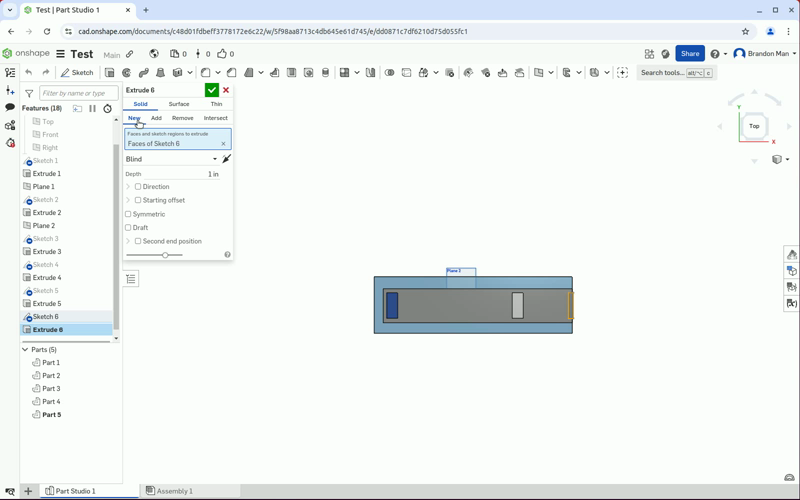
key(tab, 4)
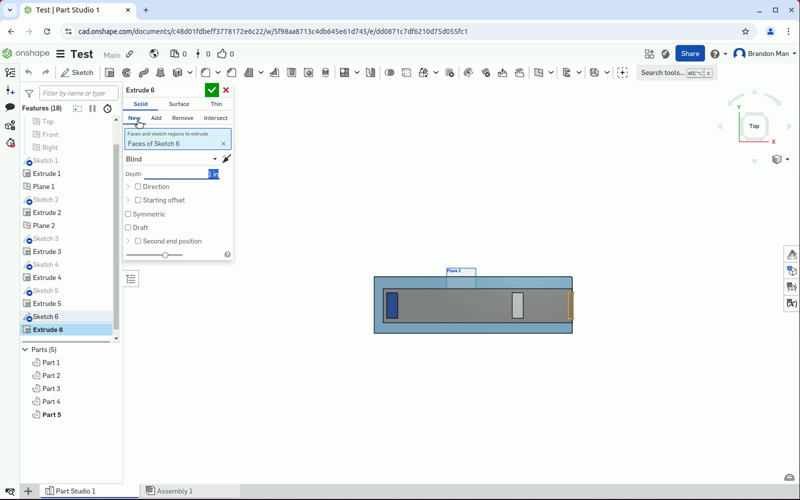
text(0.481)
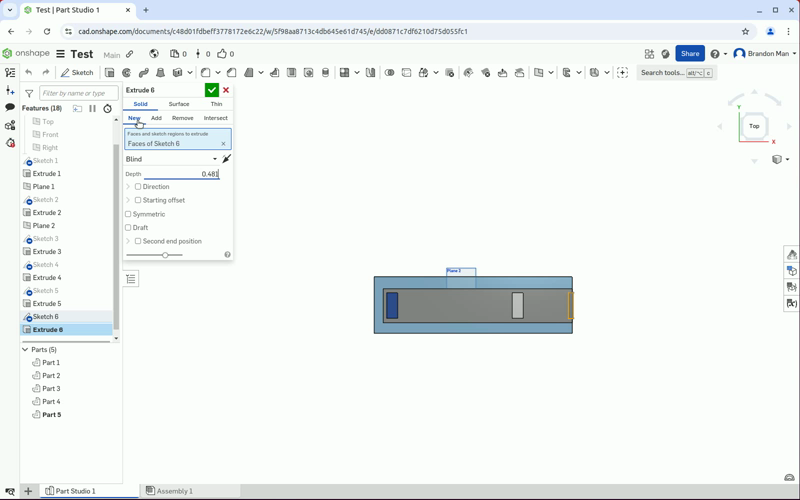
key(enter)
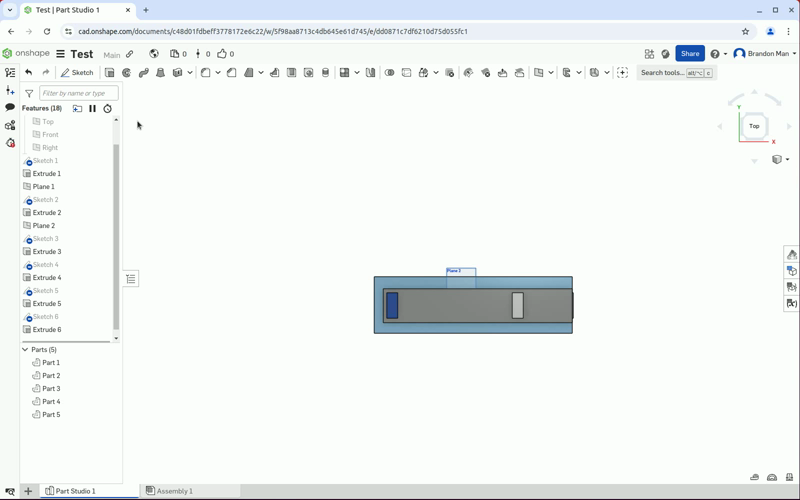
key(shift+h)
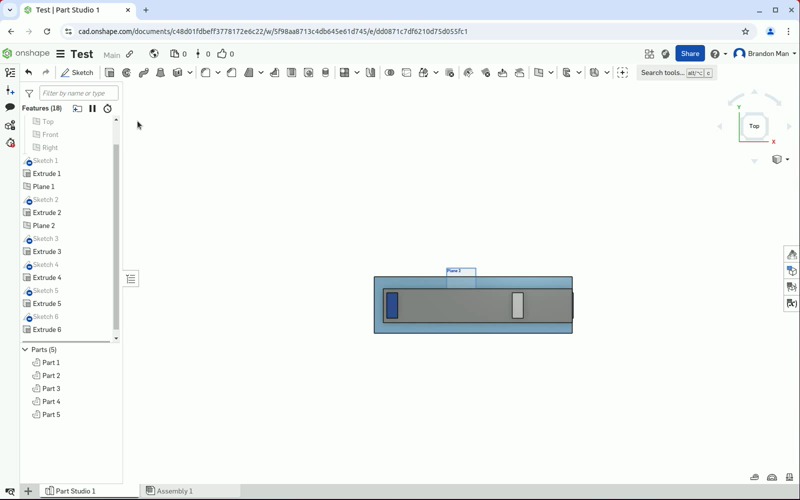
key(shift+h)
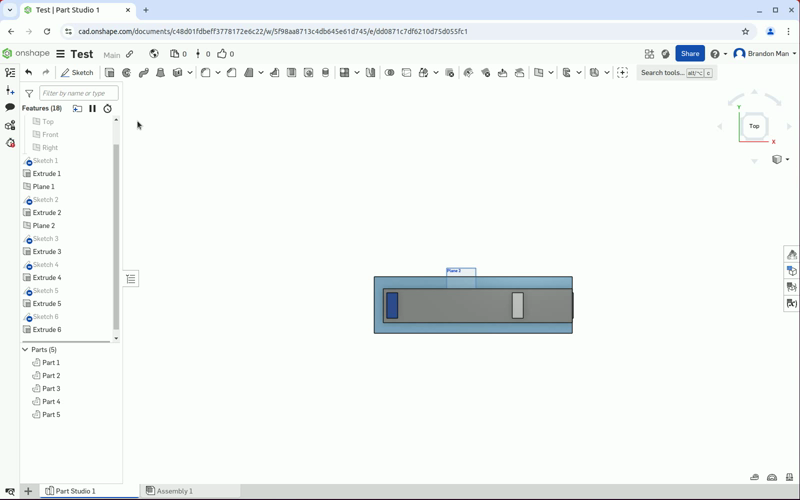
mouse_move(69, 163)
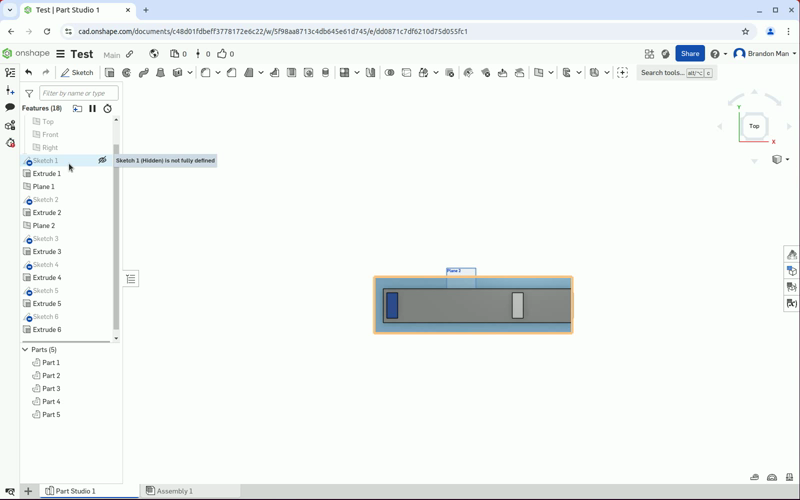
click(69, 163)
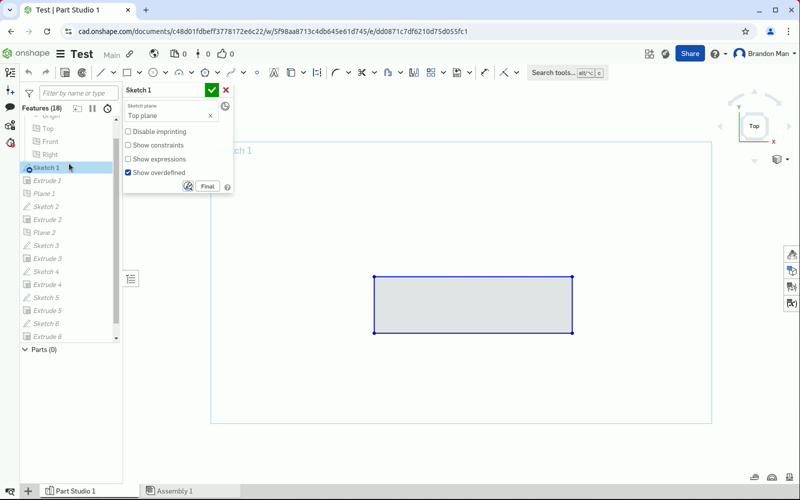
mouse_move(229, 92)
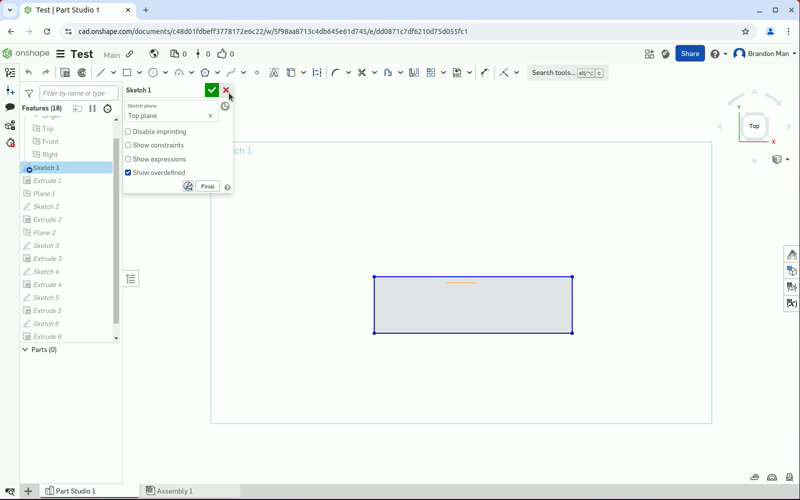
click(229, 92)
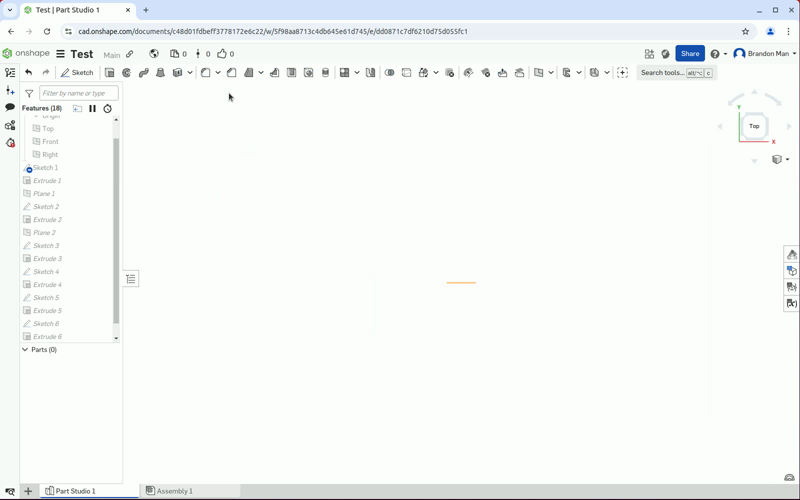
key(shift+s)
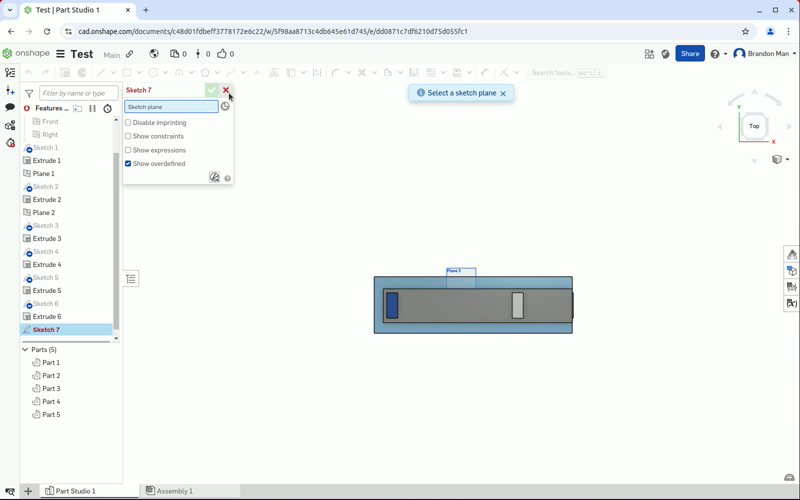
mouse_move(69, 215)
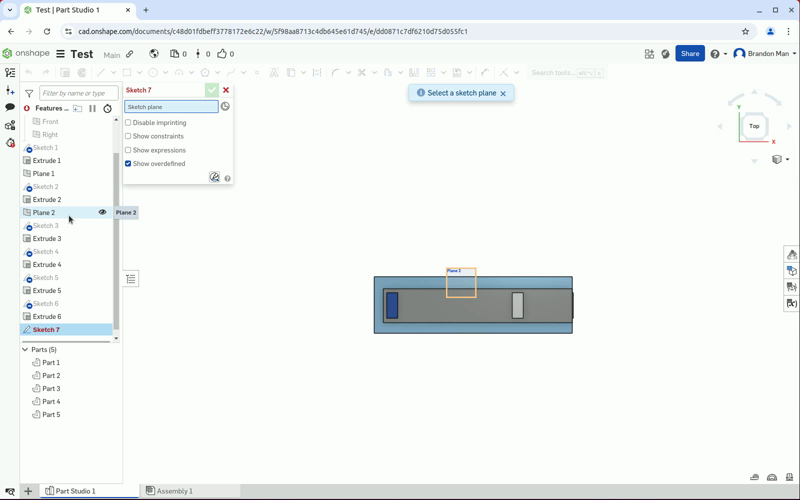
click(69, 215)
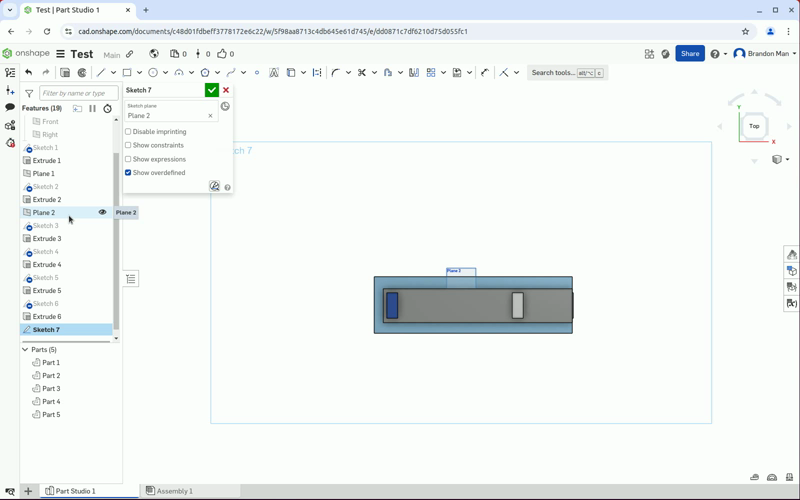
mouse_move(73, 352)
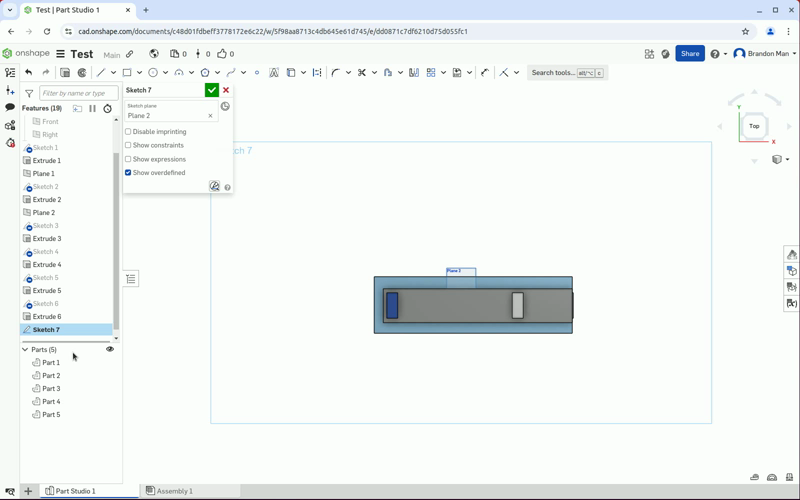
key(y)
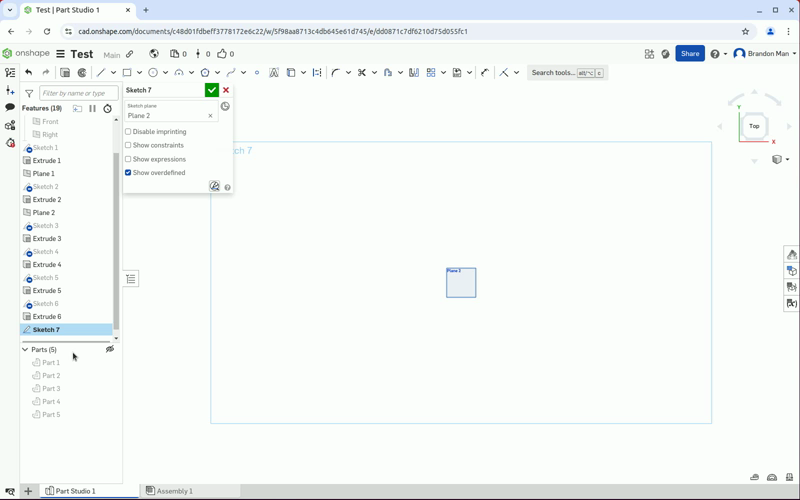
key(l)
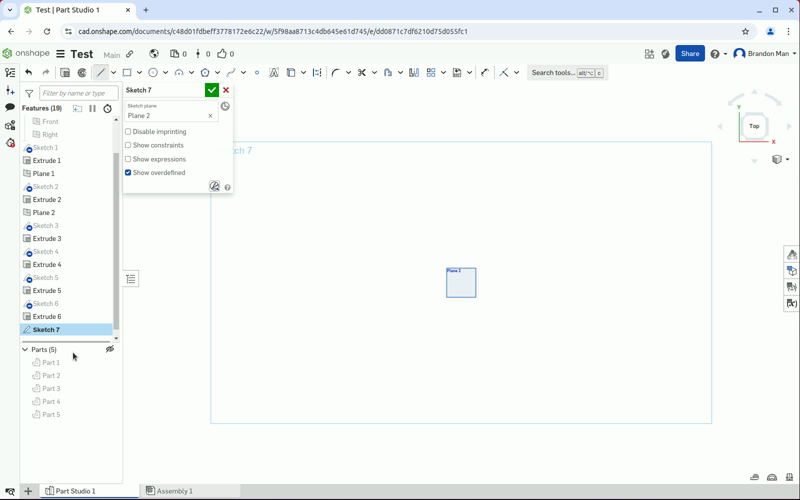
key_down(shift)
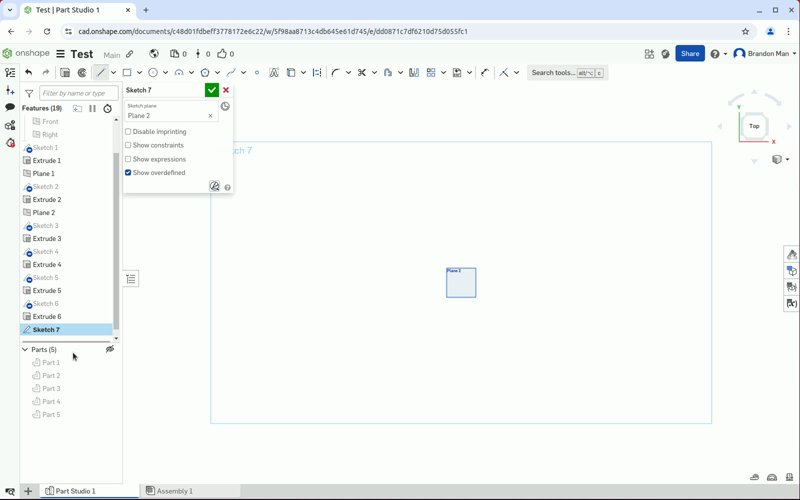
mouse_move(522, 319)
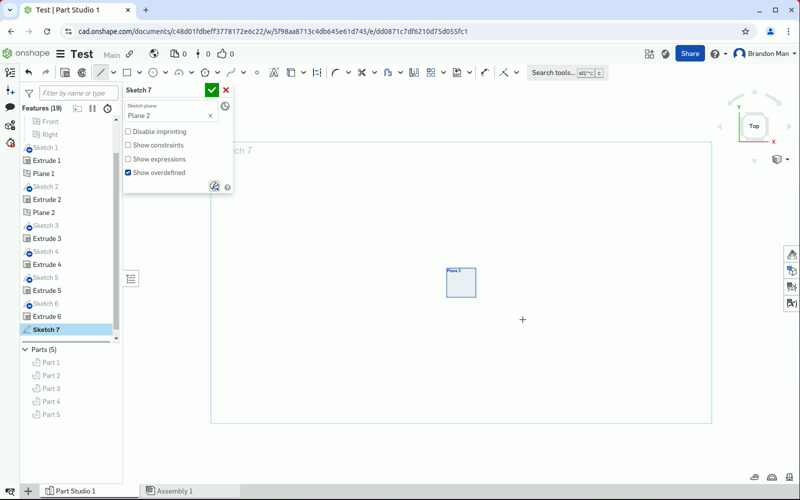
click(522, 319)
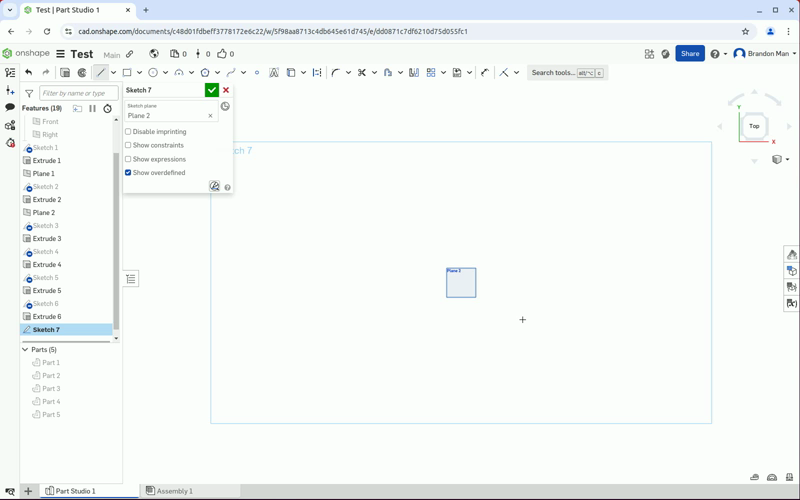
key_up(shift)
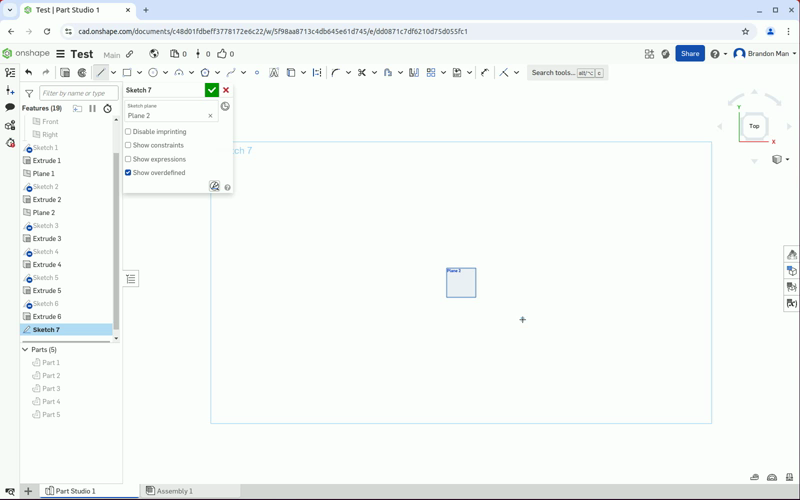
key_down(shift)
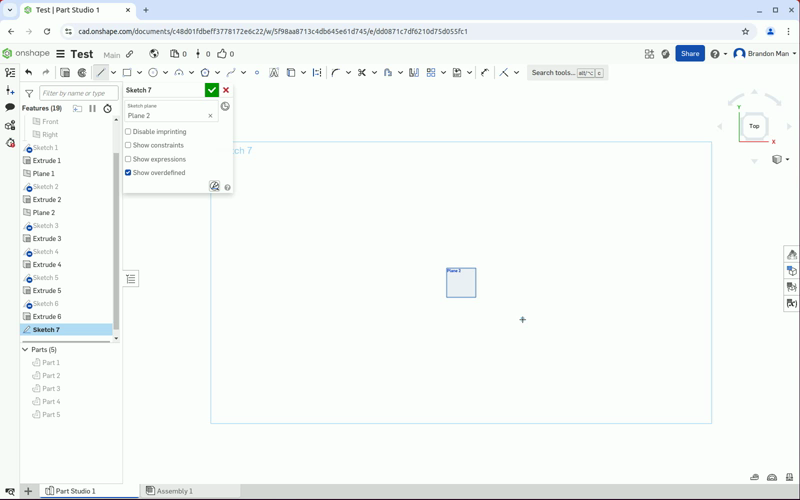
mouse_move(552, 319)
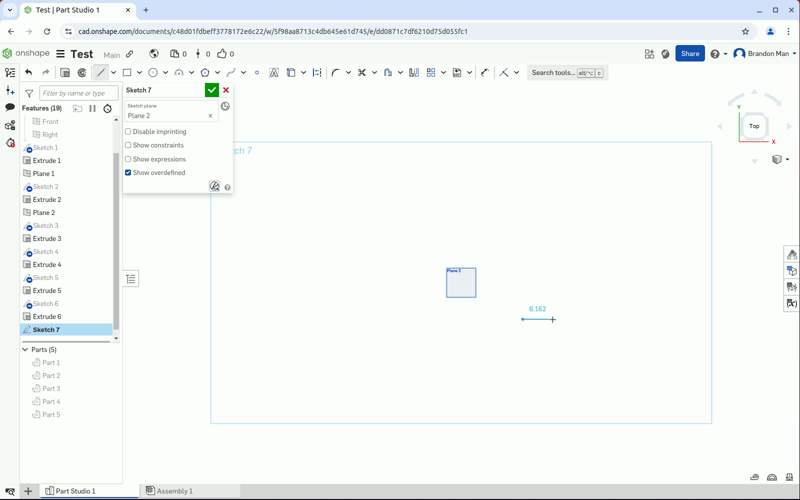
mouse_move(573, 319)
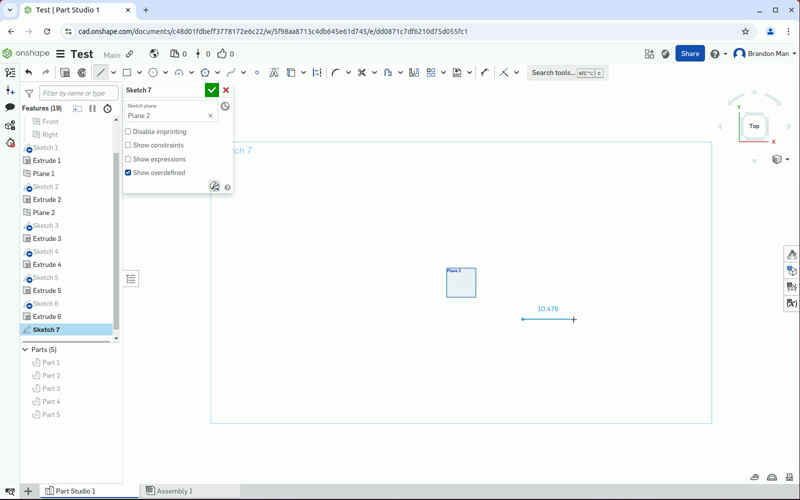
click(573, 319)
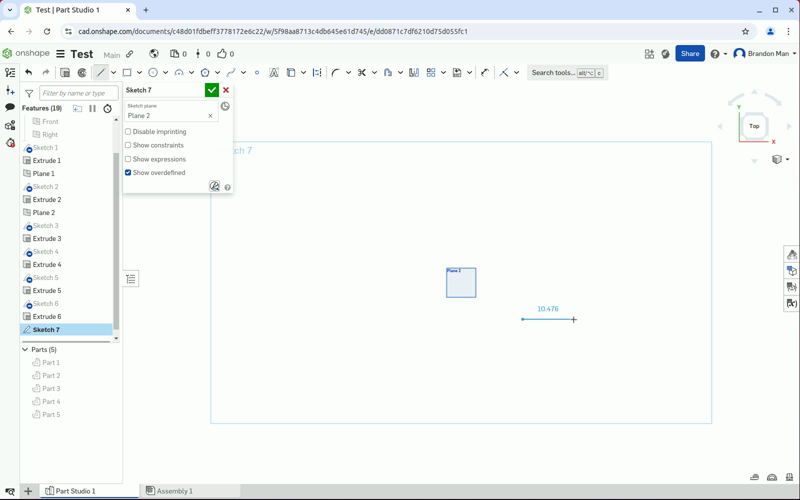
key_up(shift)
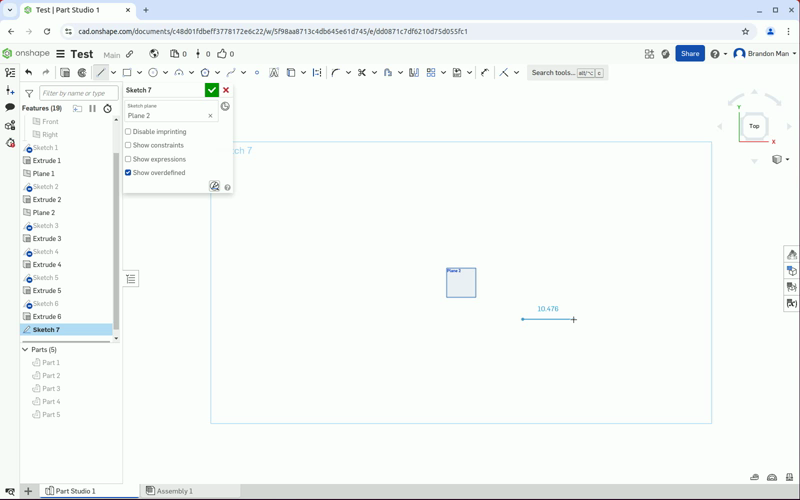
key_down(shift)
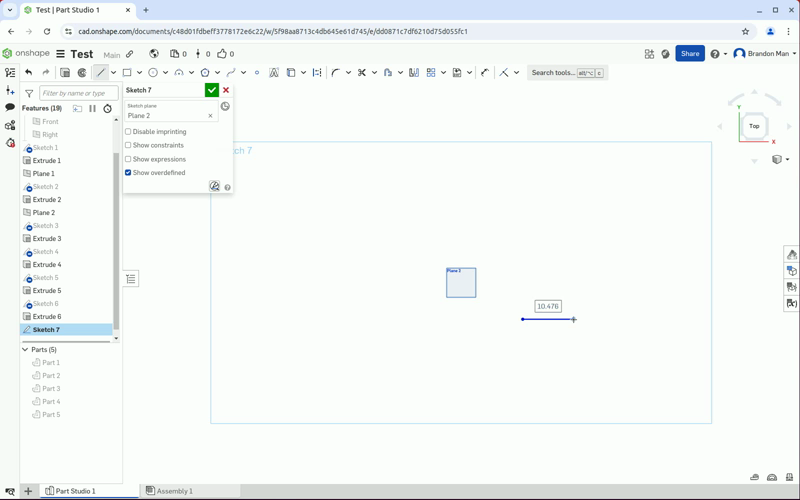
mouse_move(589, 319)
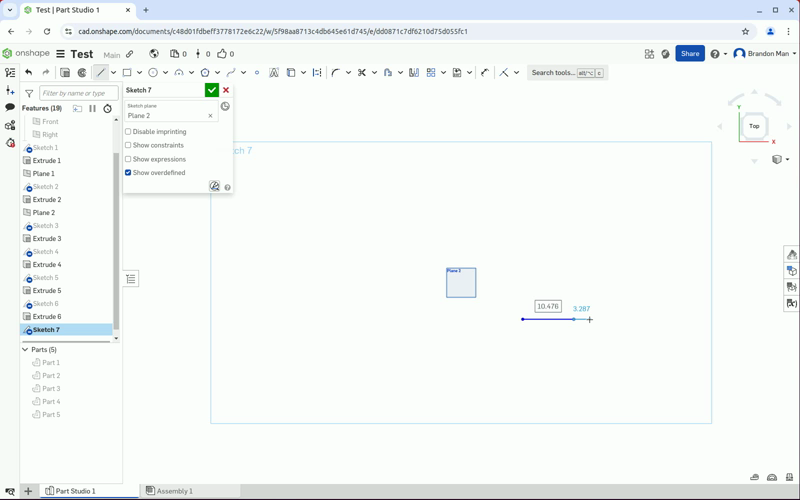
mouse_move(573, 318)
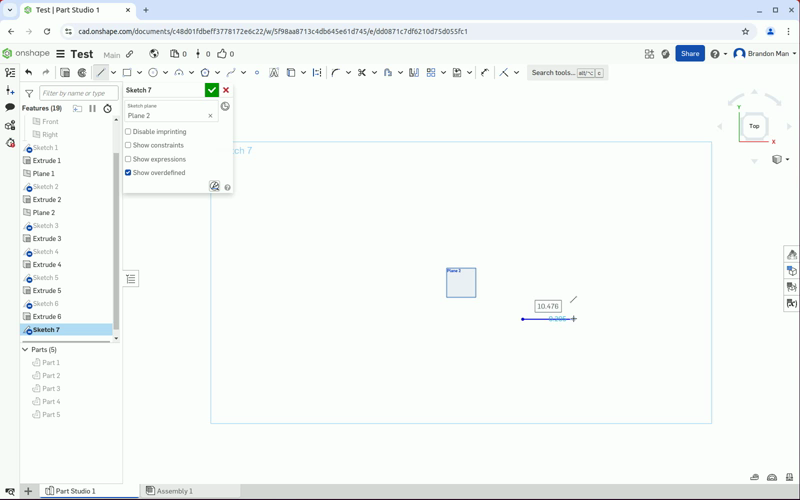
scroll(6)
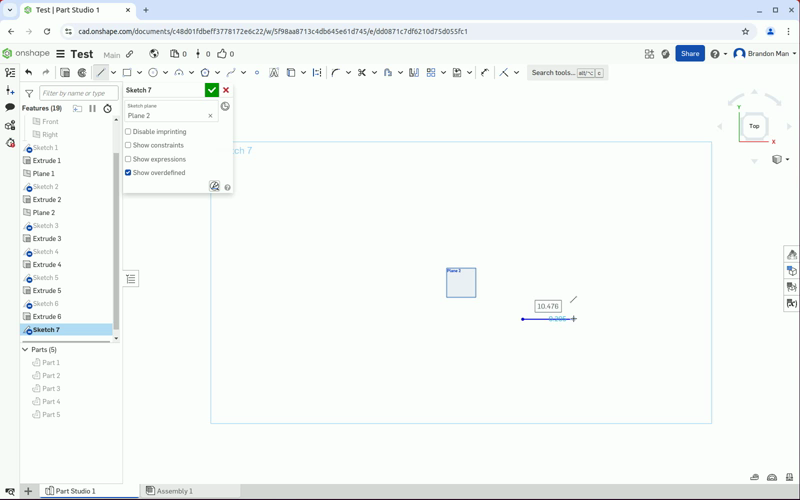
scroll(6)
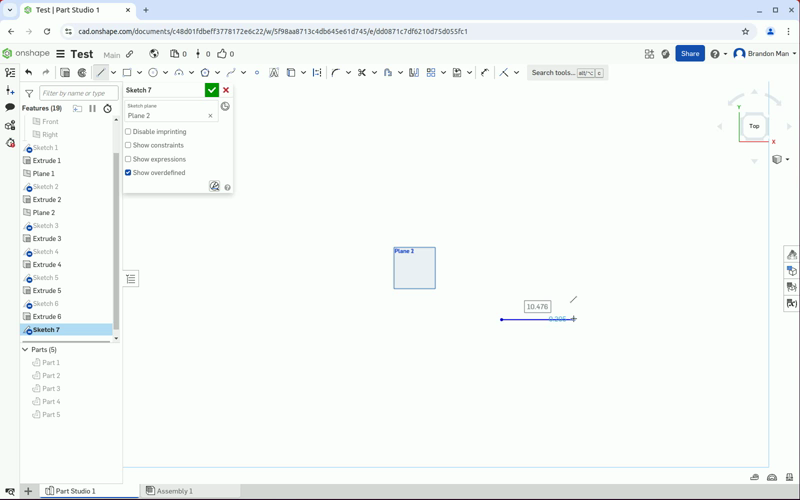
scroll(6)
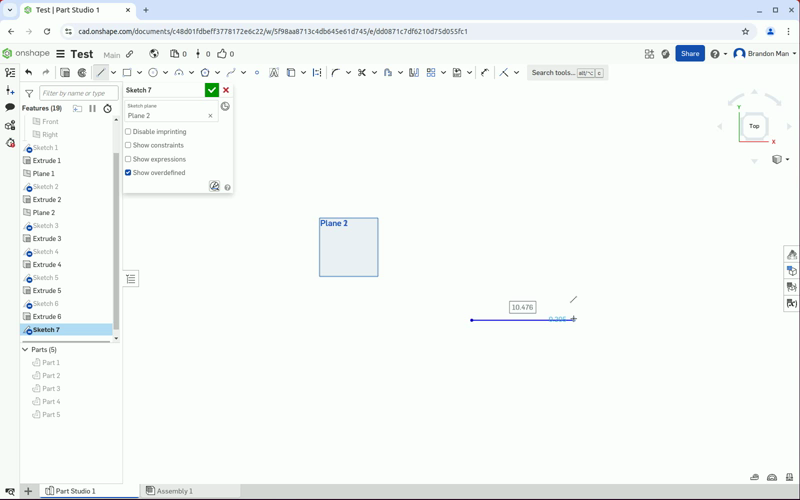
scroll(6)
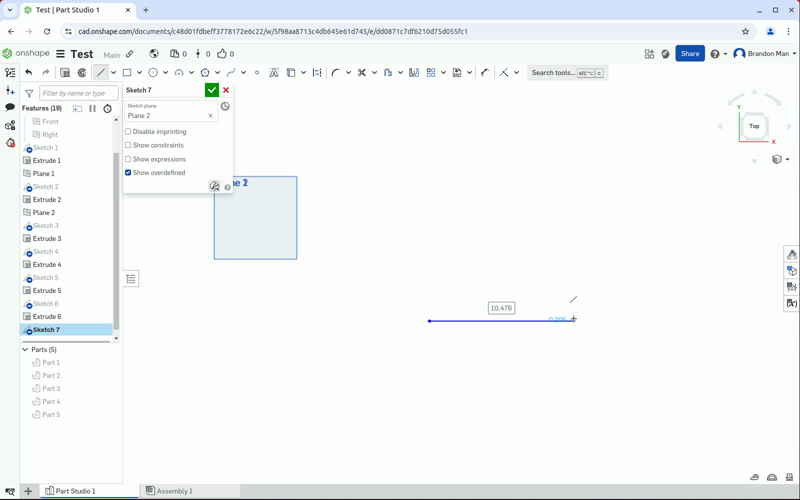
scroll(6)
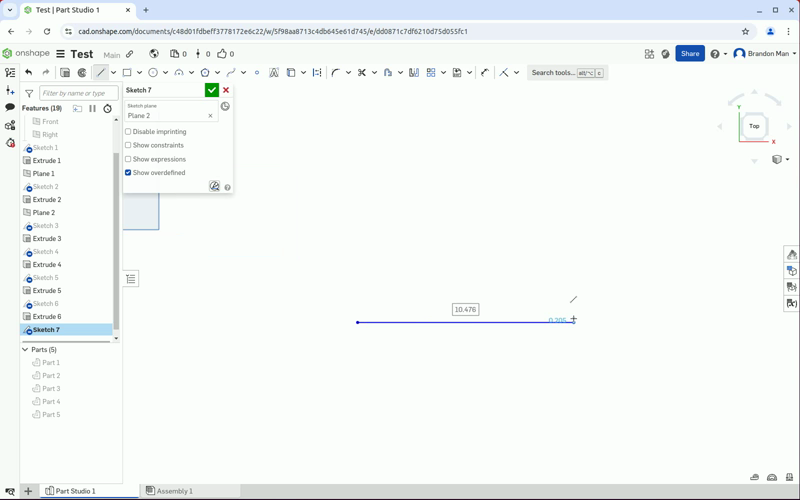
scroll(6)
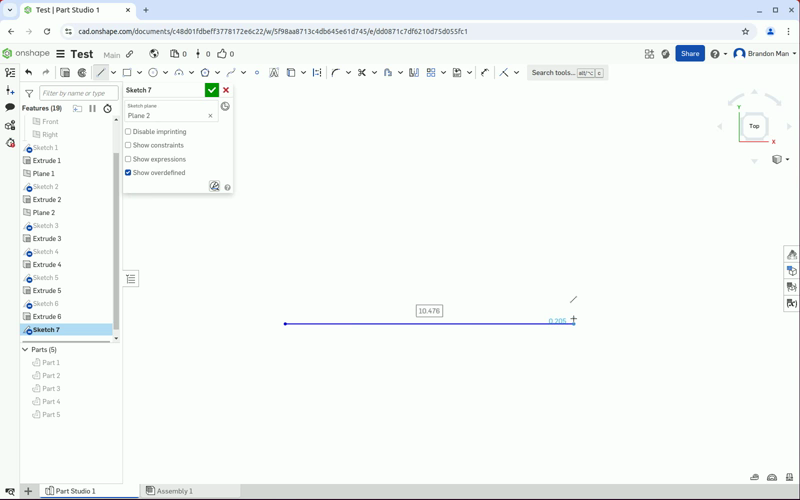
scroll(6)
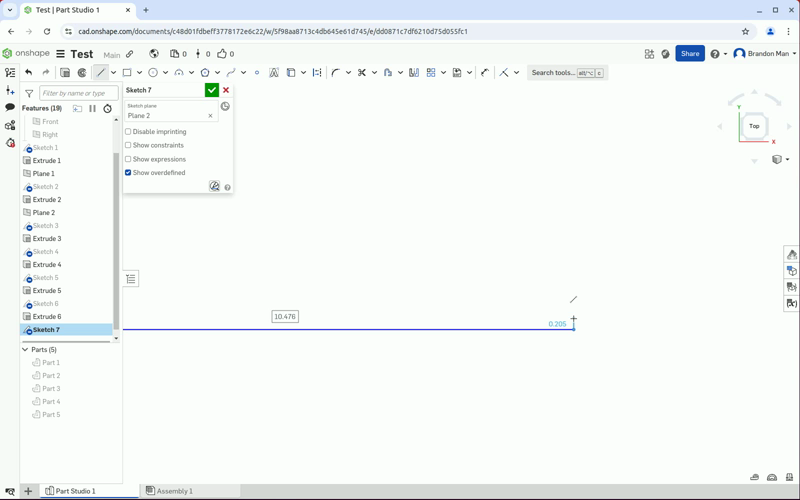
click(573, 318)
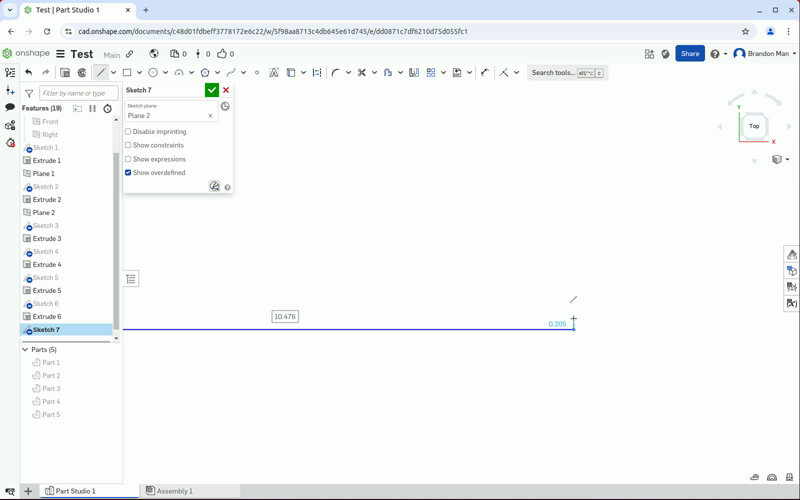
scroll(-6)
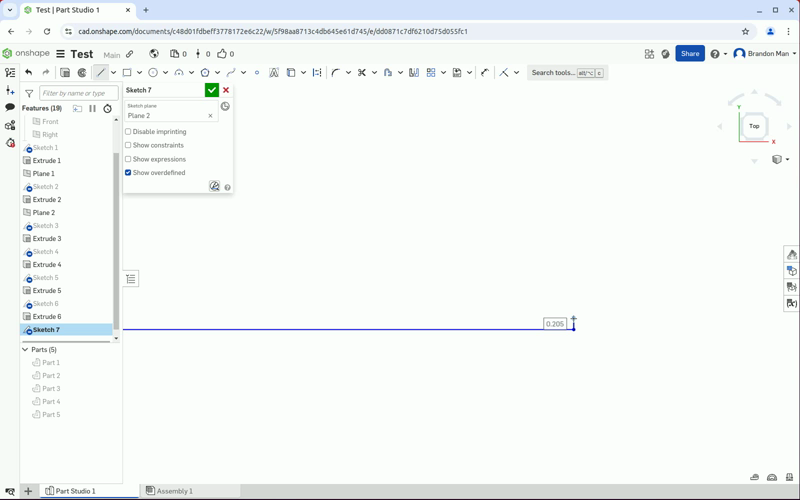
scroll(-6)
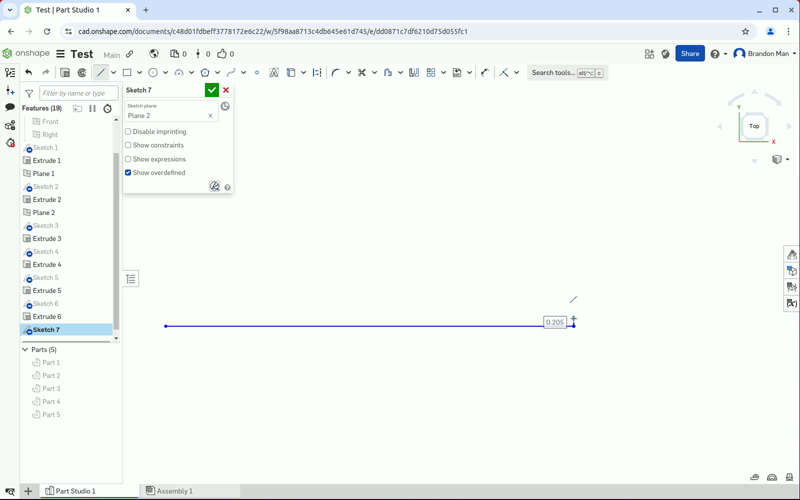
scroll(-6)
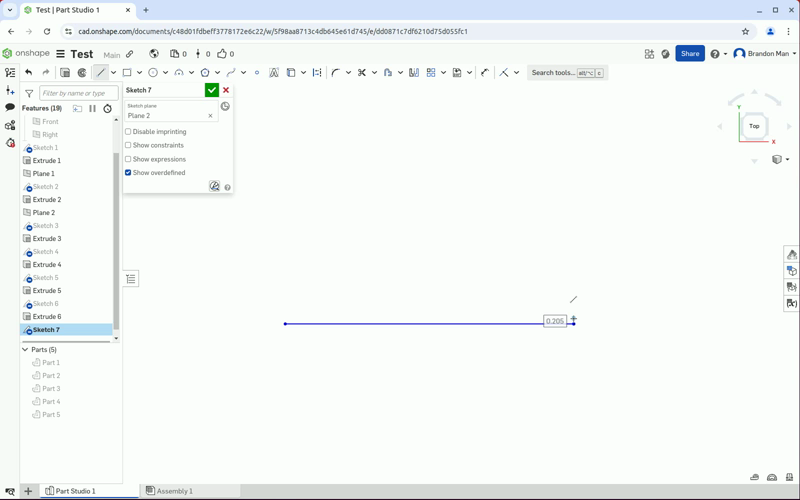
scroll(-6)
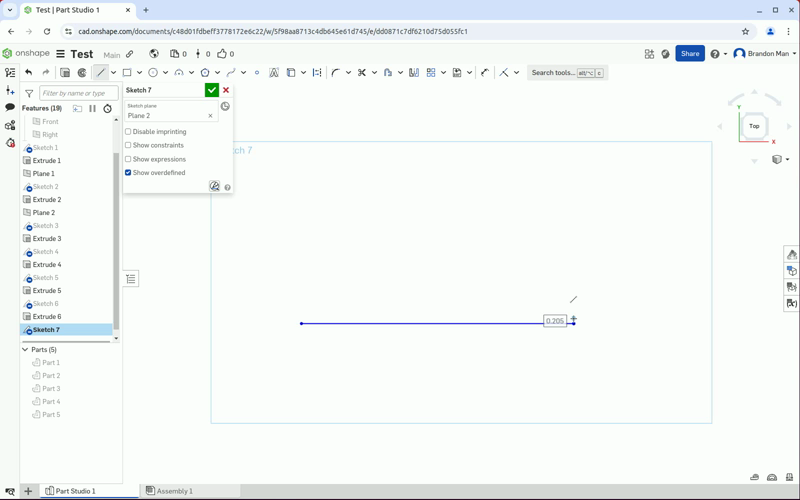
scroll(-6)
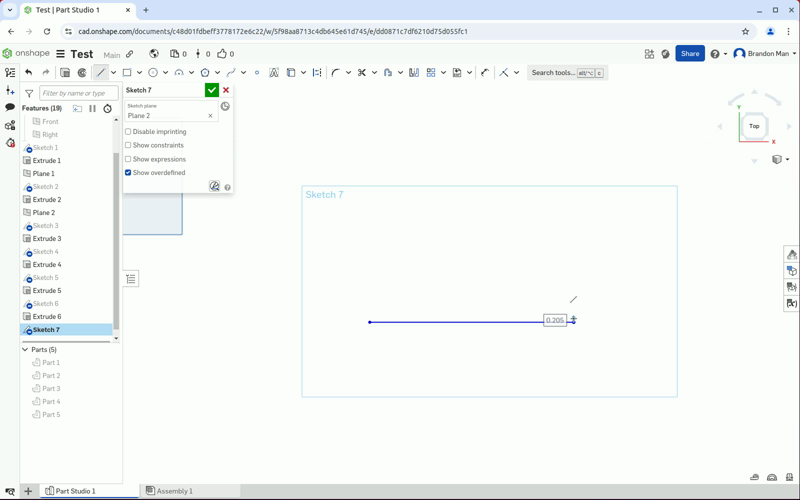
scroll(-6)
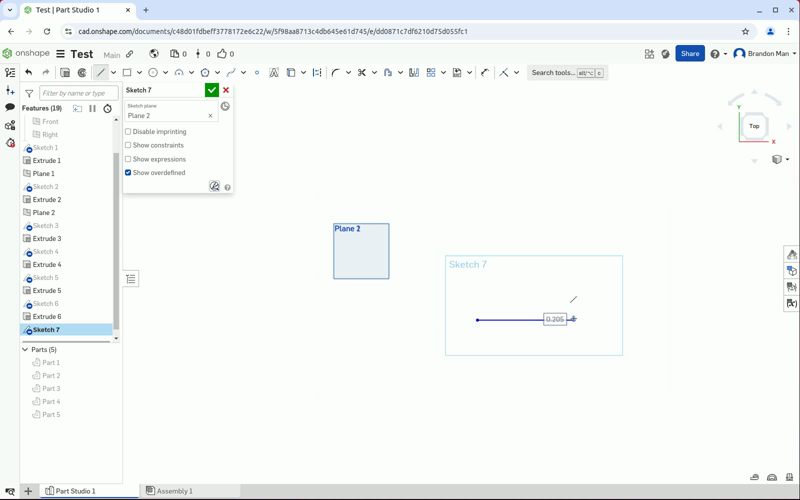
scroll(-6)
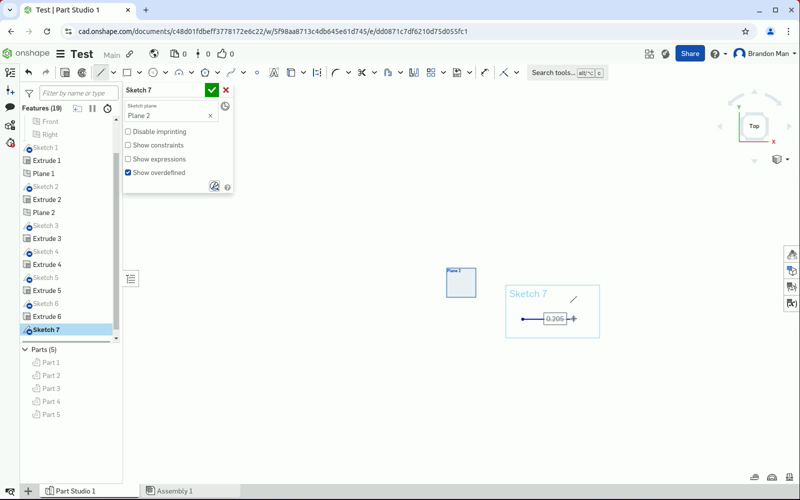
key_up(shift)
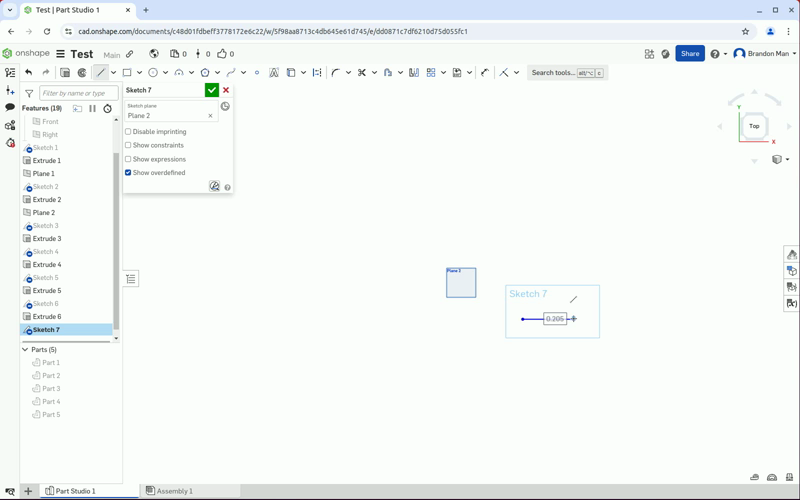
key_down(shift)
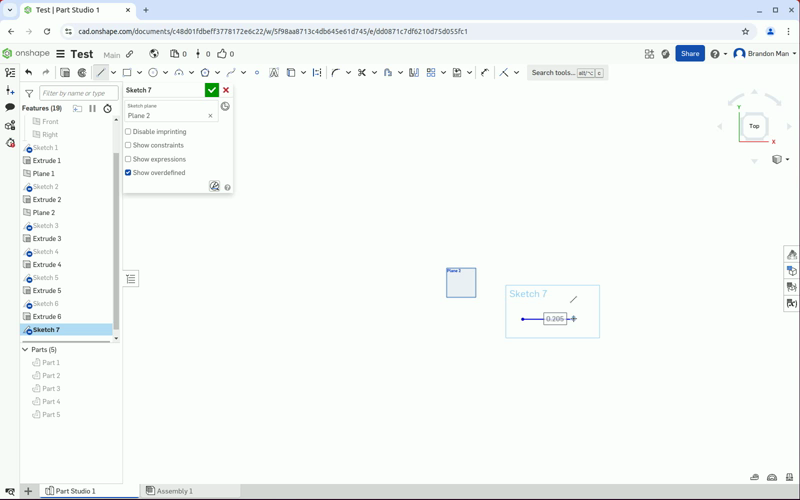
mouse_move(589, 318)
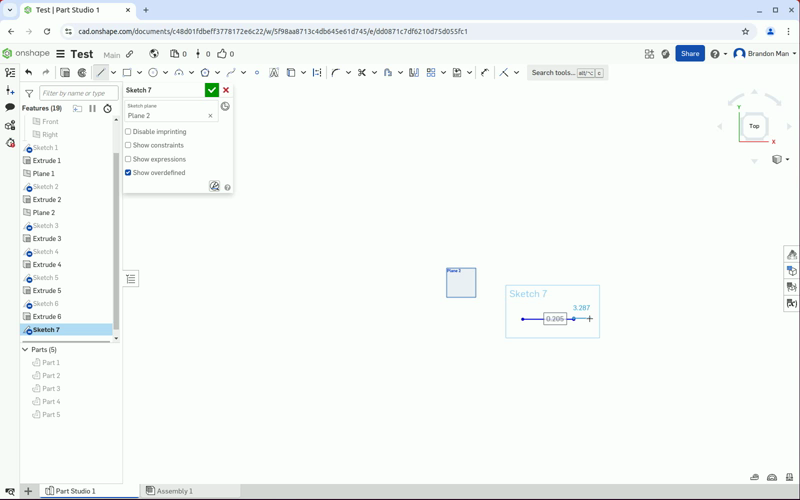
mouse_move(522, 318)
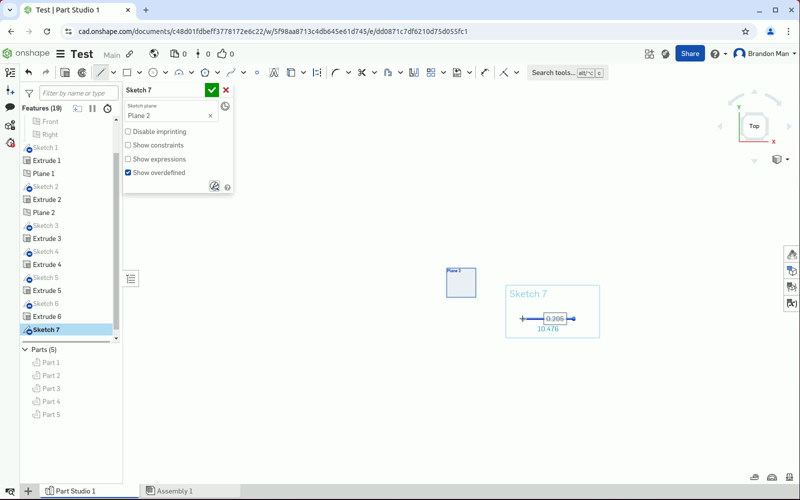
scroll(6)
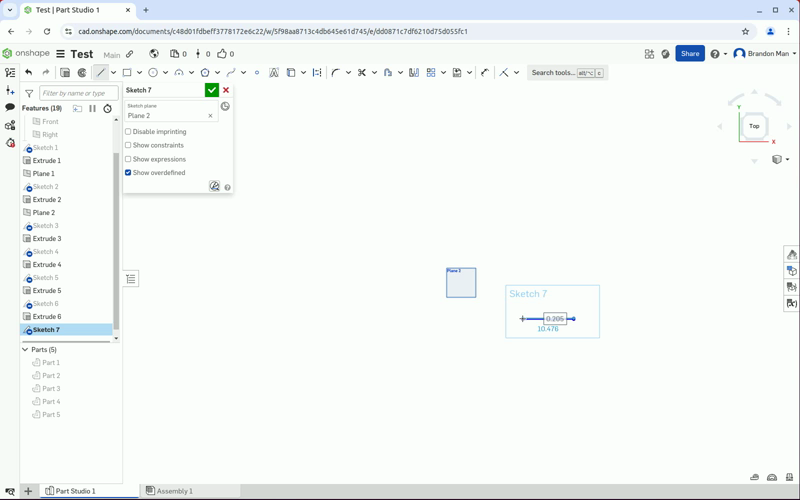
scroll(6)
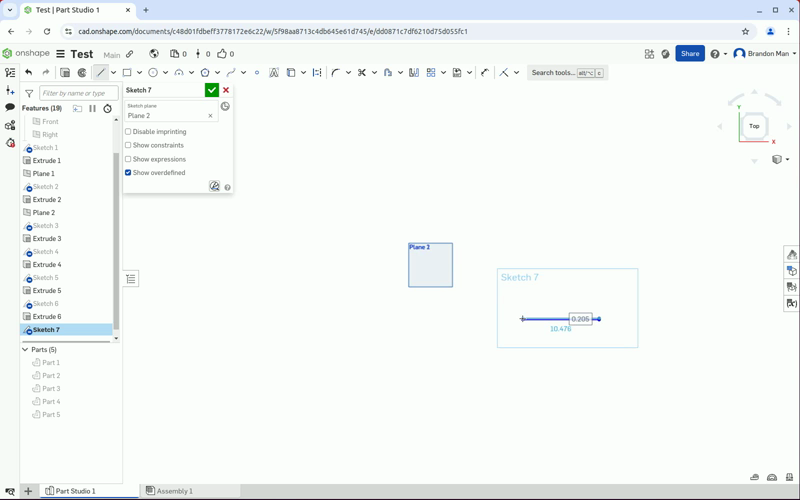
scroll(6)
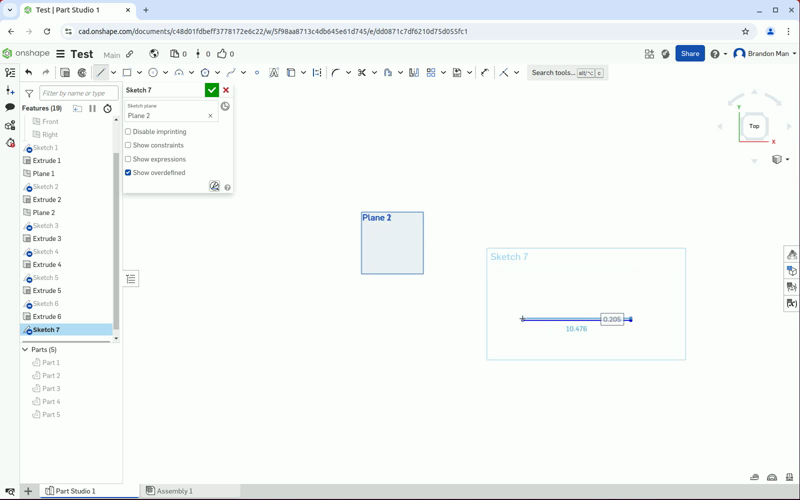
scroll(6)
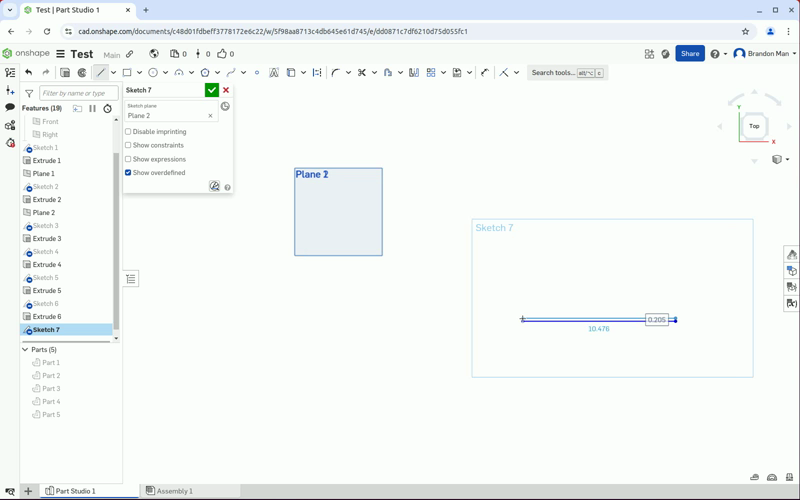
scroll(6)
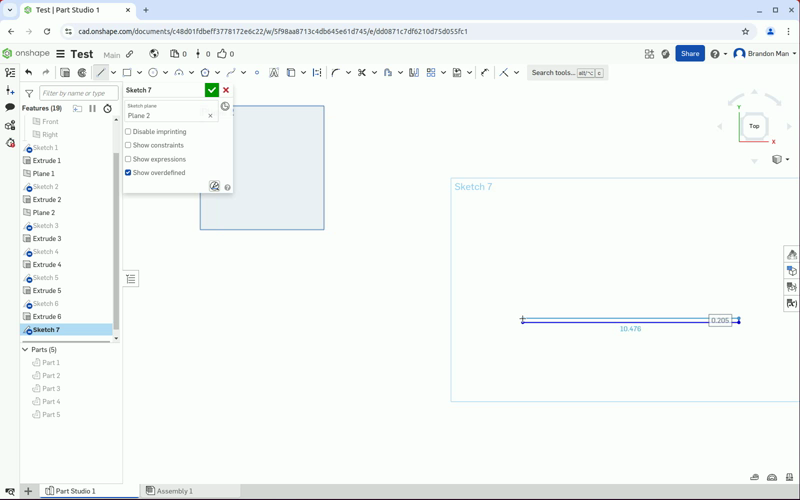
scroll(6)
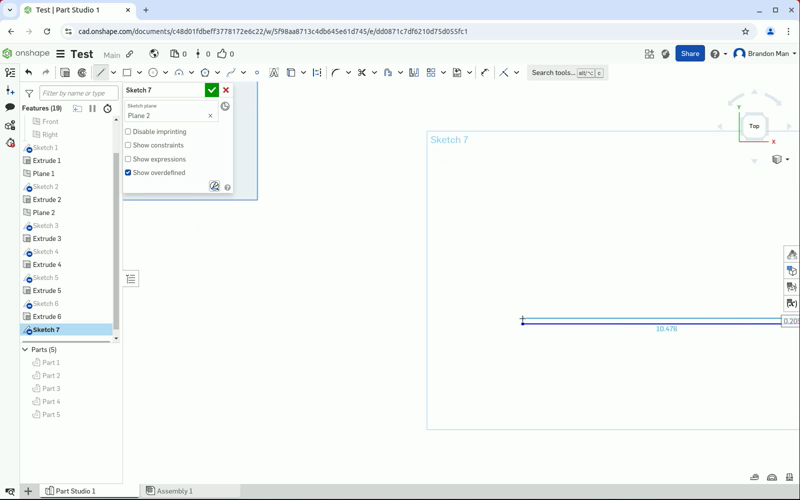
scroll(6)
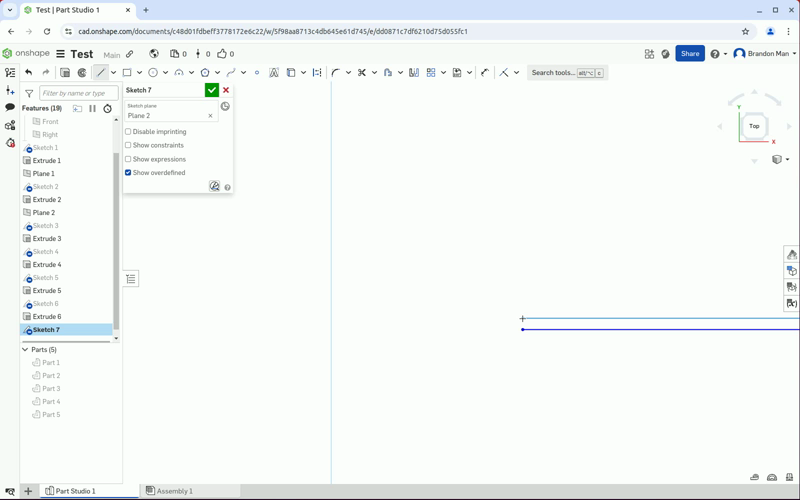
click(522, 318)
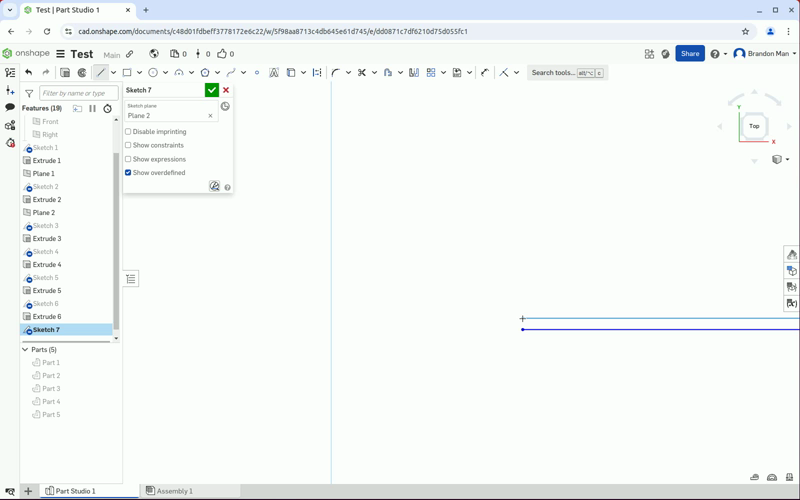
scroll(-6)
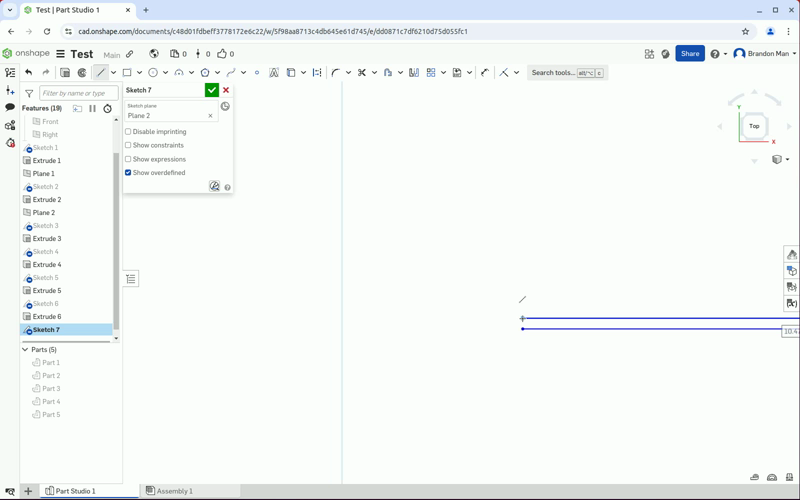
scroll(-6)
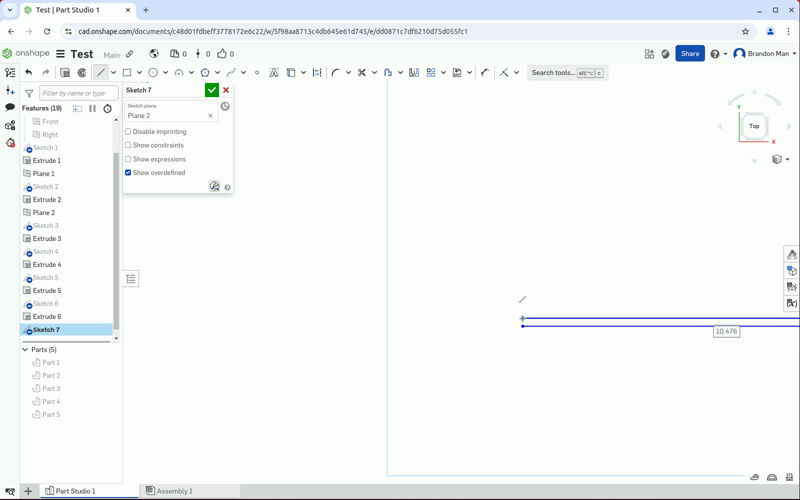
scroll(-6)
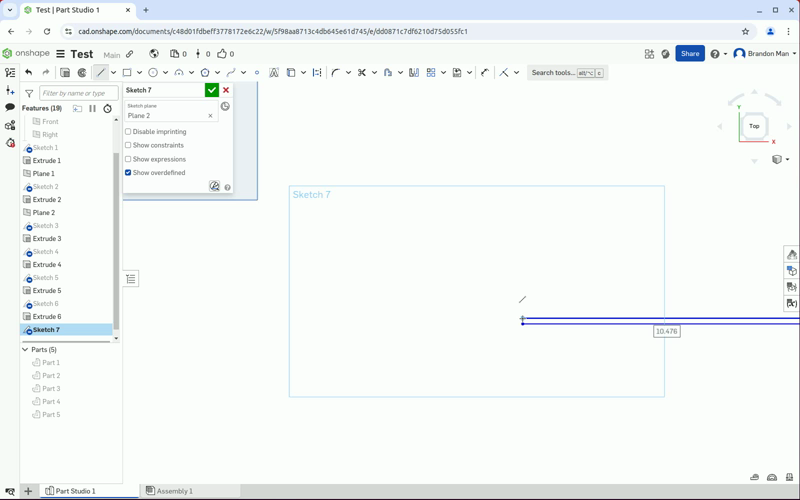
scroll(-6)
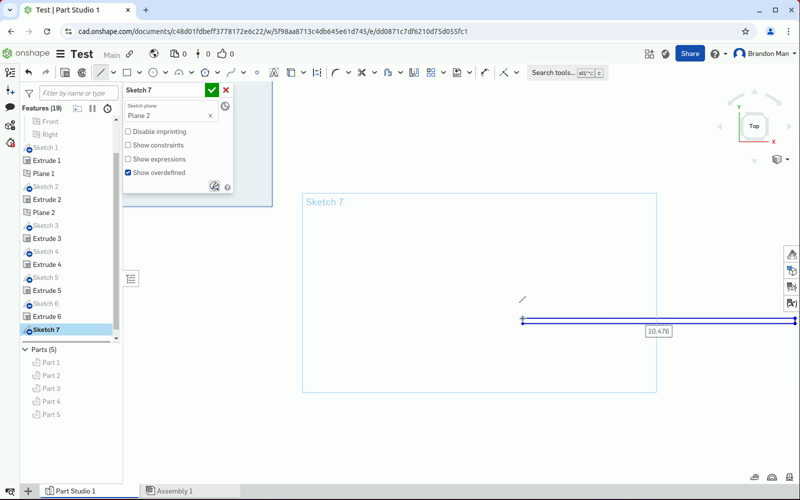
scroll(-6)
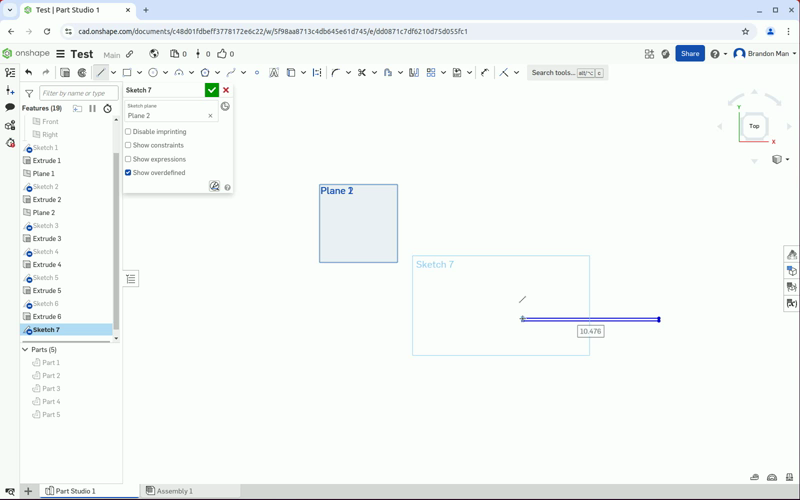
scroll(-6)
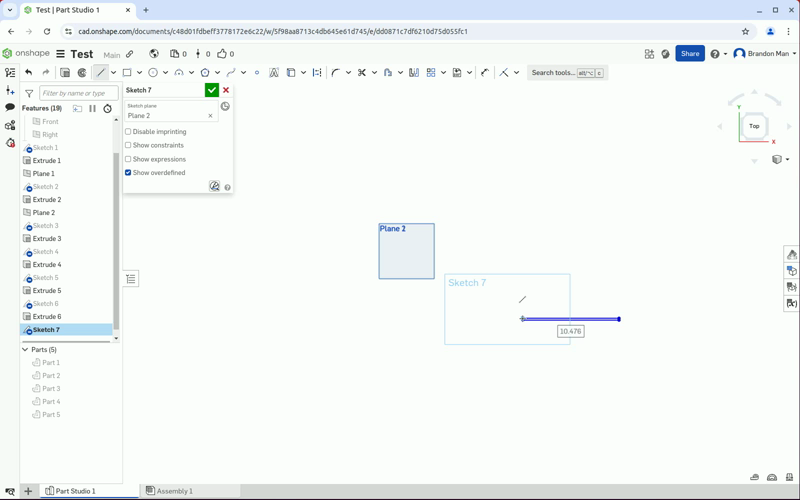
scroll(-6)
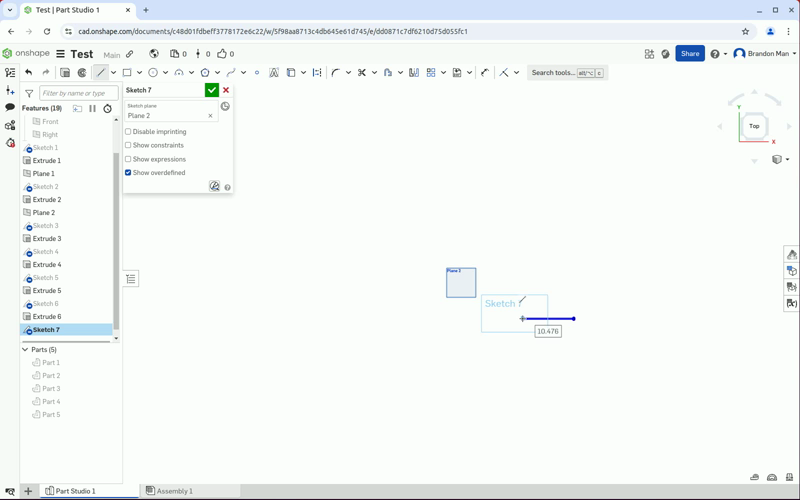
key_up(shift)
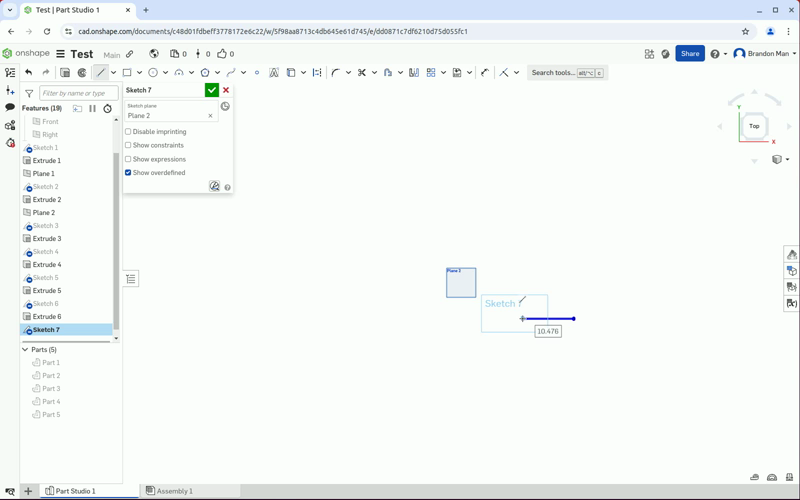
mouse_move(552, 318)
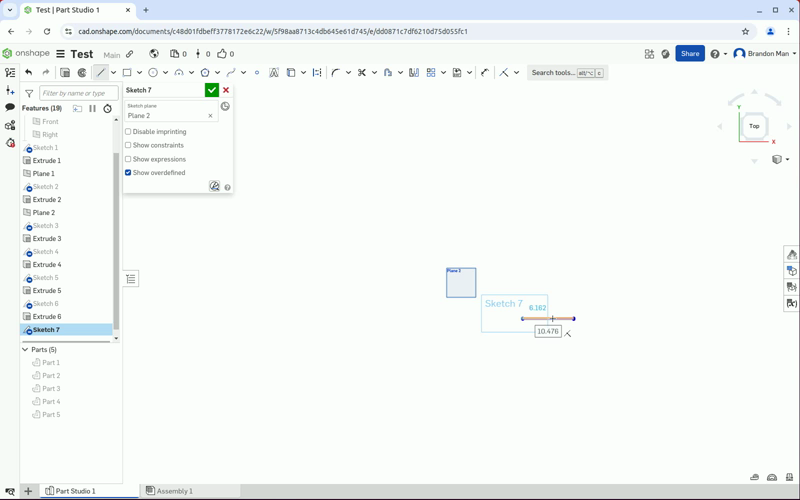
key_down(shift)
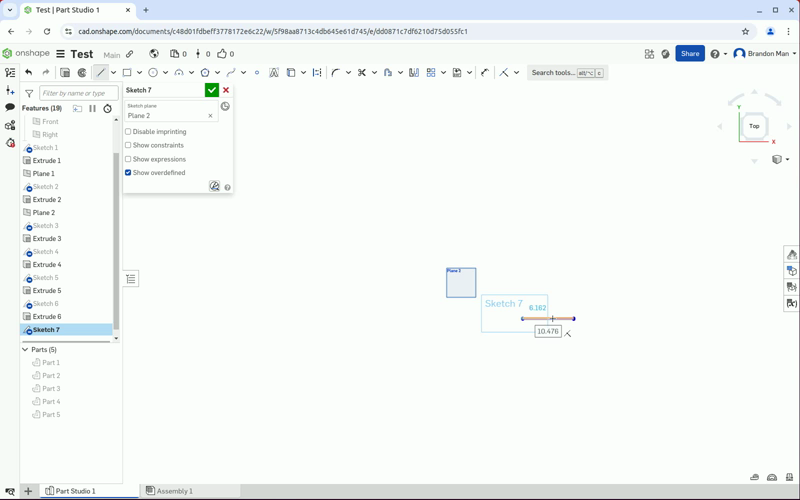
mouse_move(522, 319)
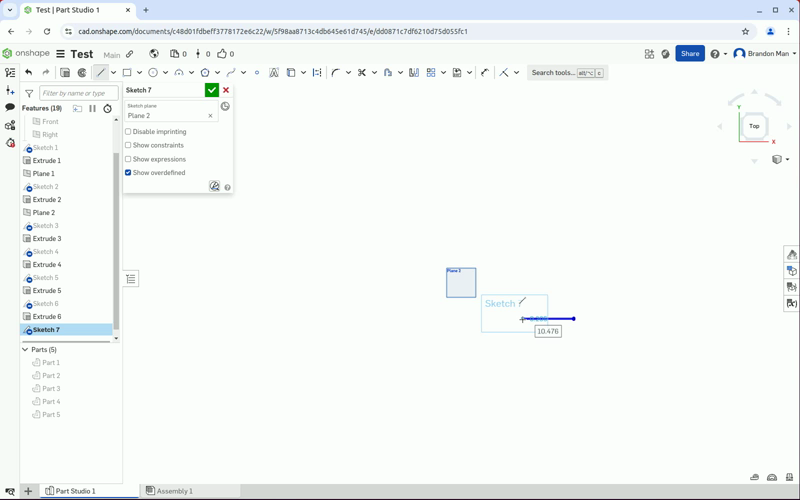
scroll(6)
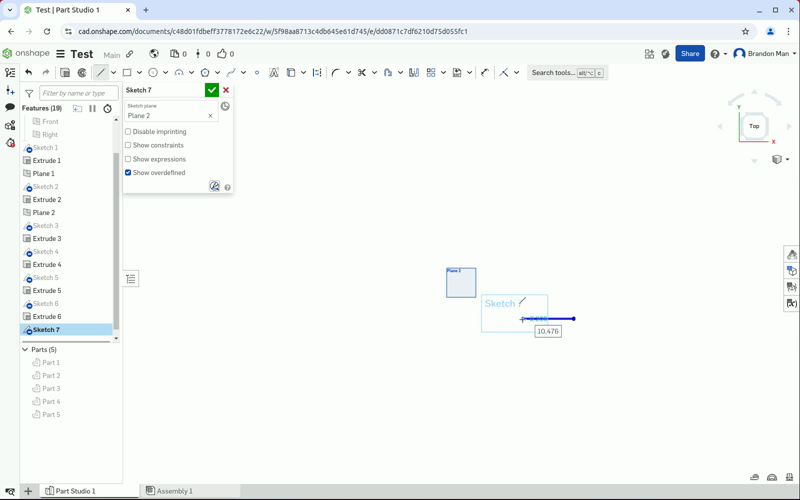
scroll(6)
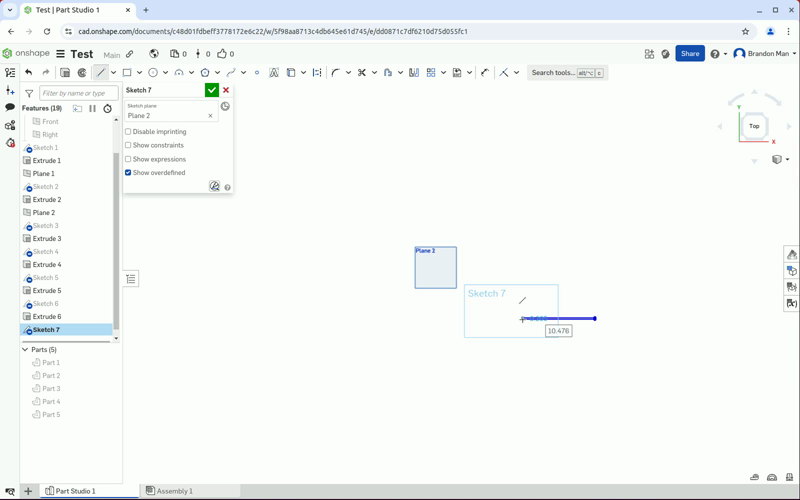
scroll(6)
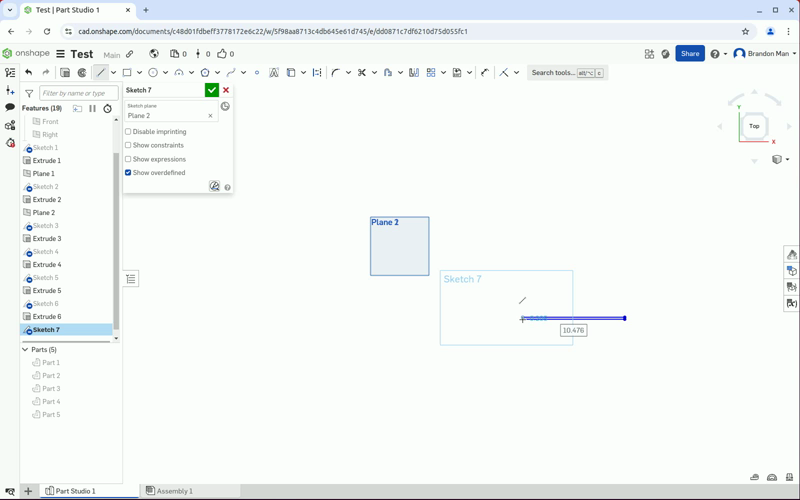
scroll(6)
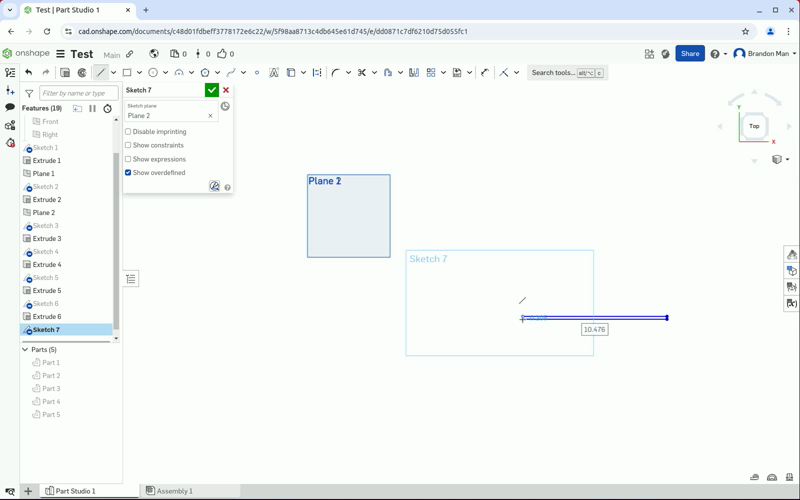
scroll(6)
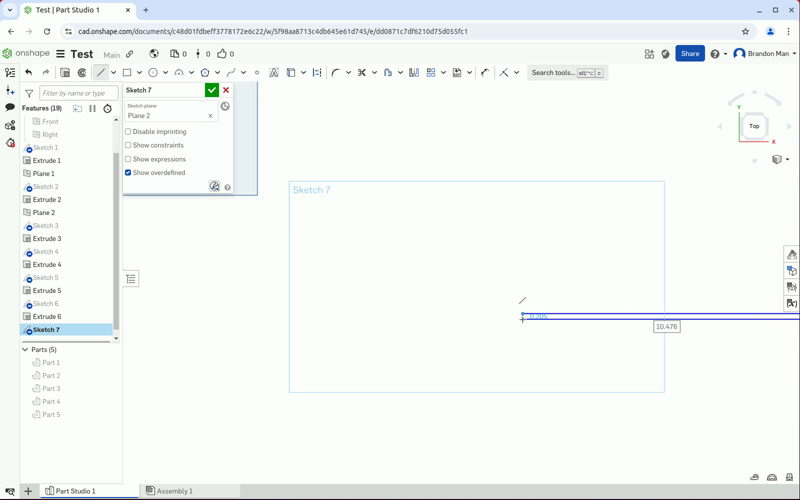
scroll(6)
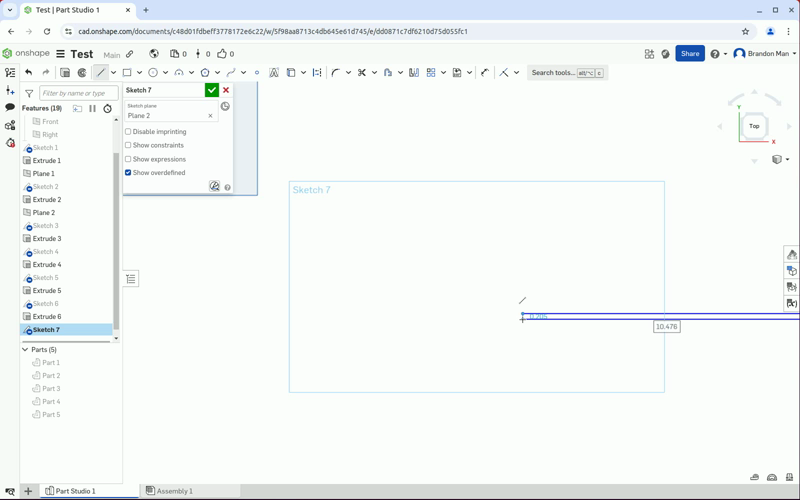
scroll(6)
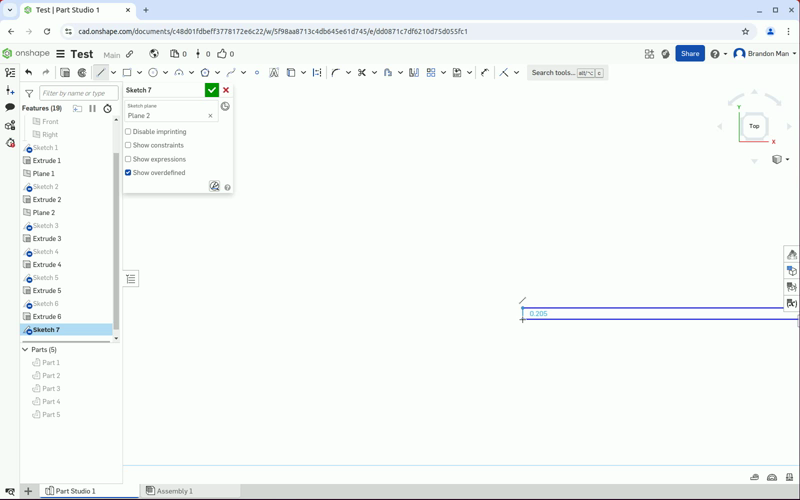
key_up(shift)
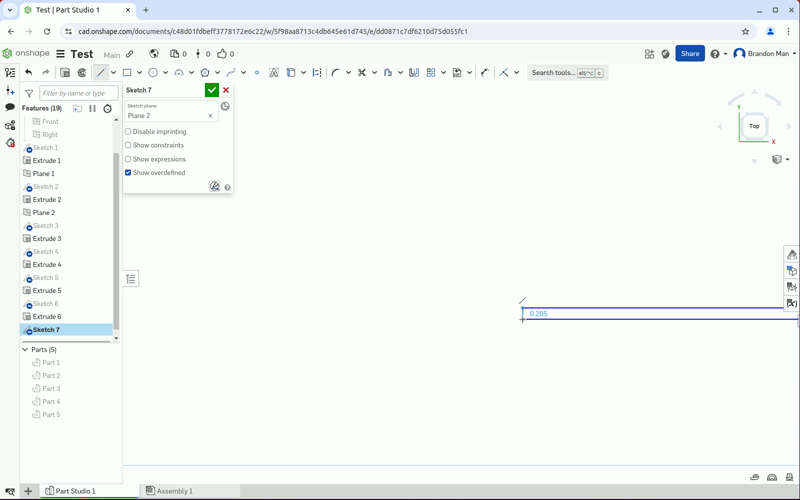
click(522, 319)
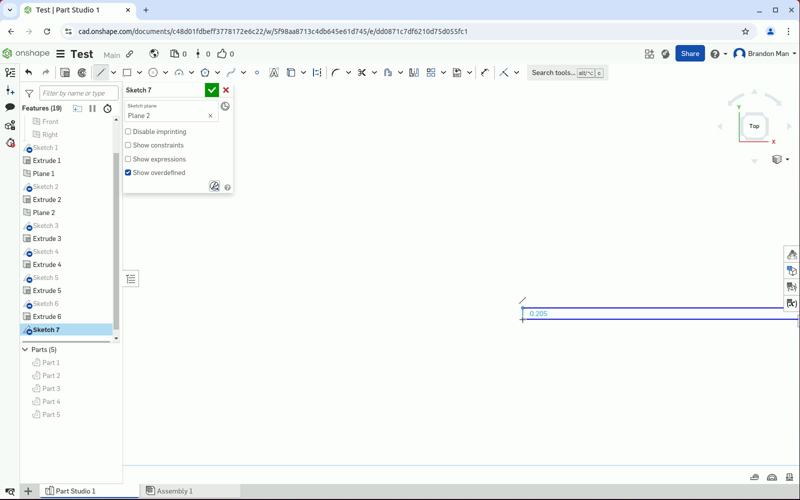
scroll(-6)
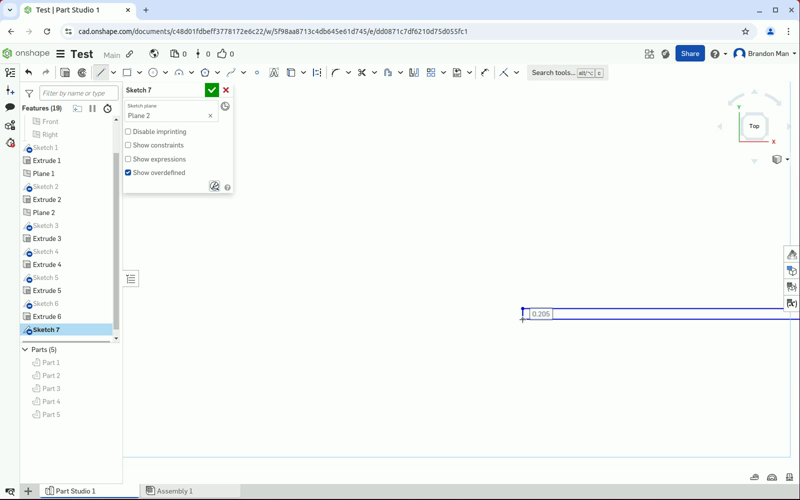
scroll(-6)
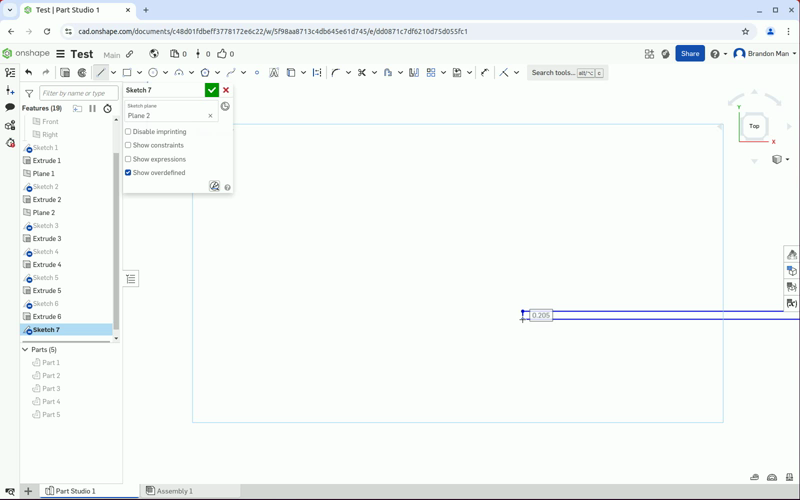
scroll(-6)
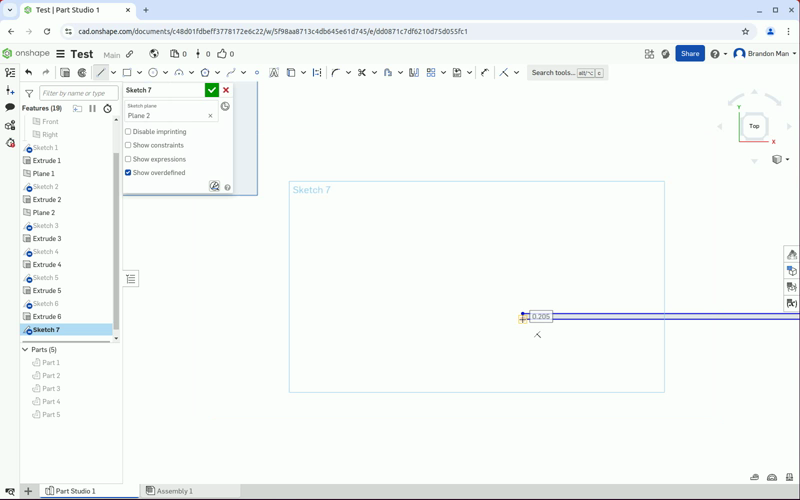
scroll(-6)
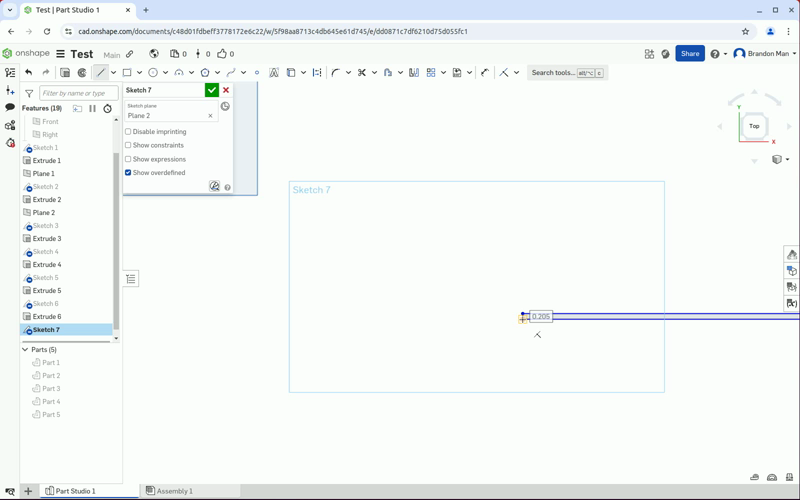
scroll(-6)
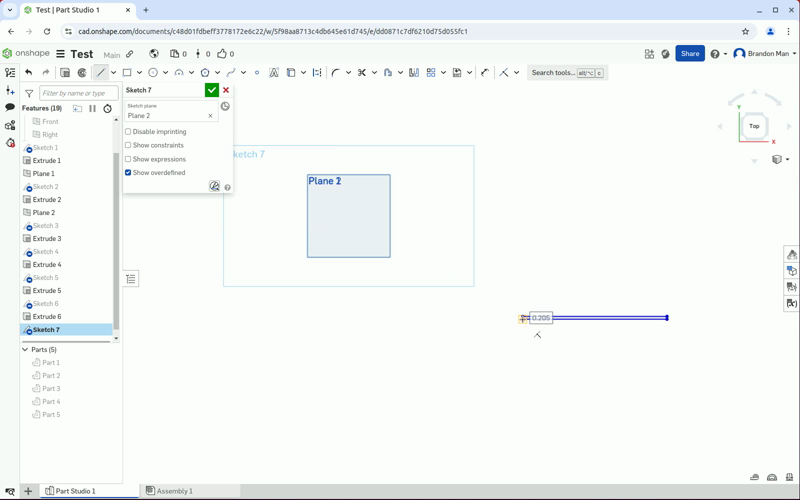
scroll(-6)
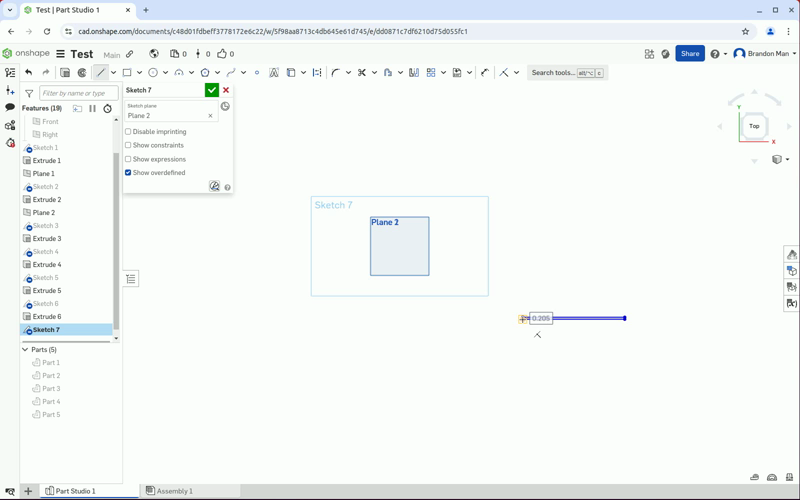
scroll(-6)
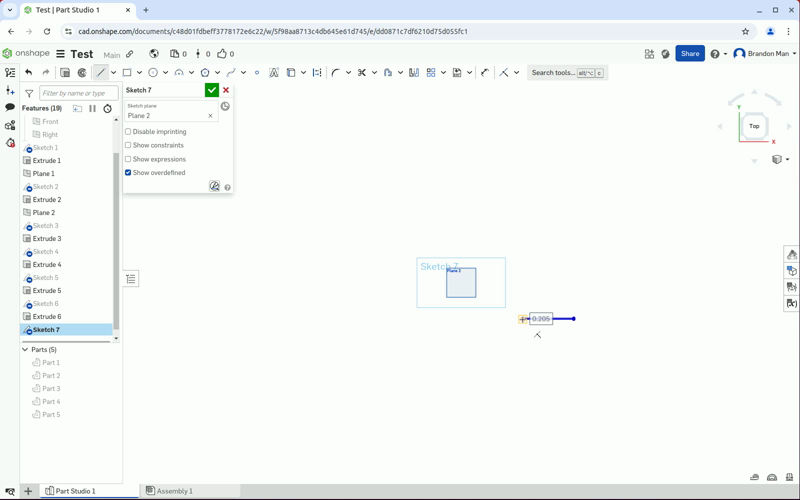
key(esc)
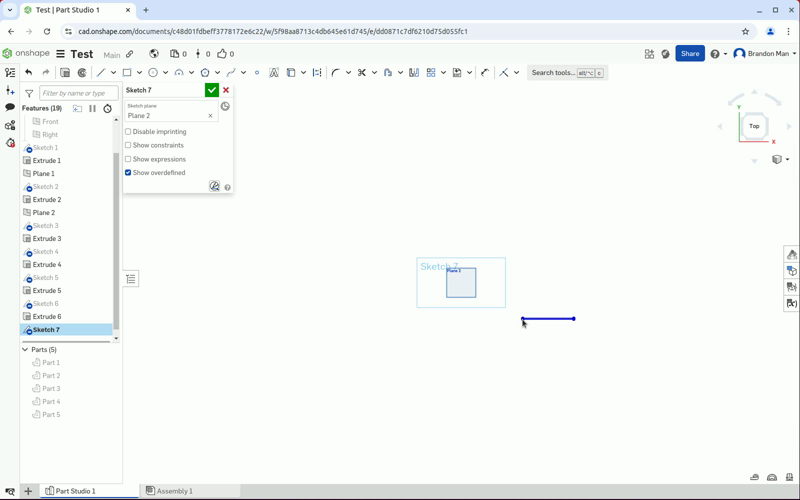
mouse_move(567, 318)
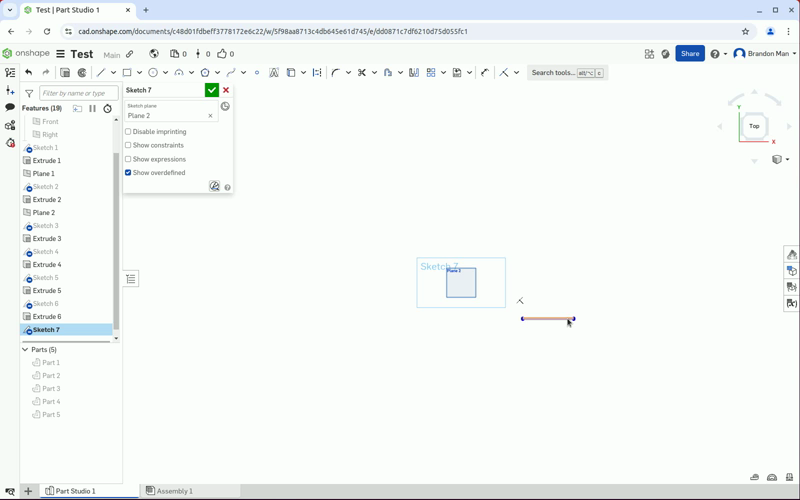
scroll(6)
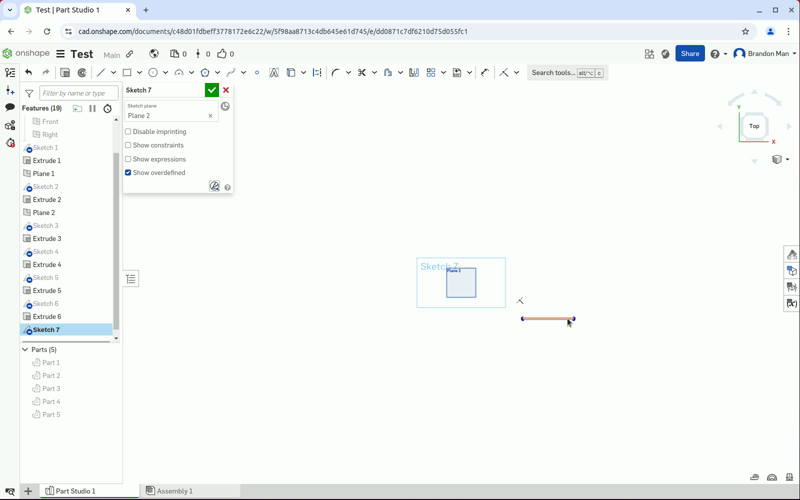
scroll(6)
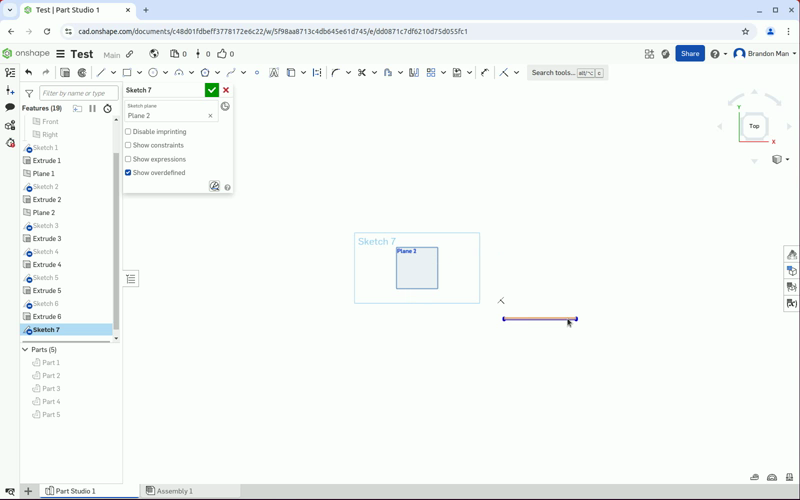
scroll(6)
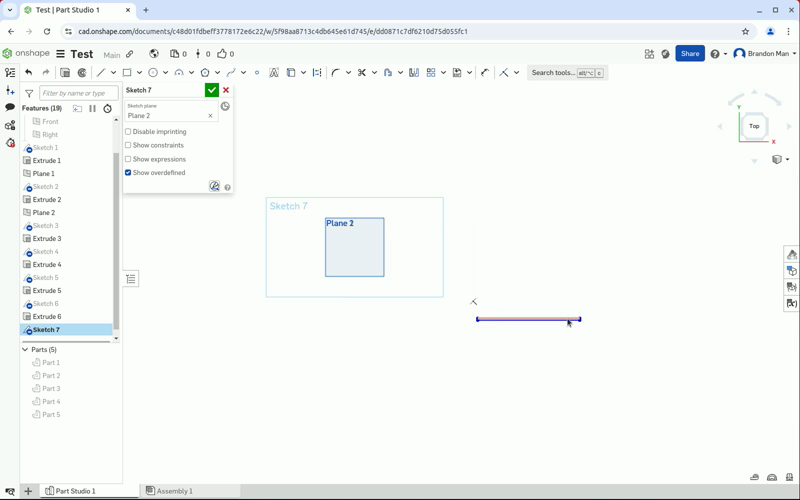
scroll(6)
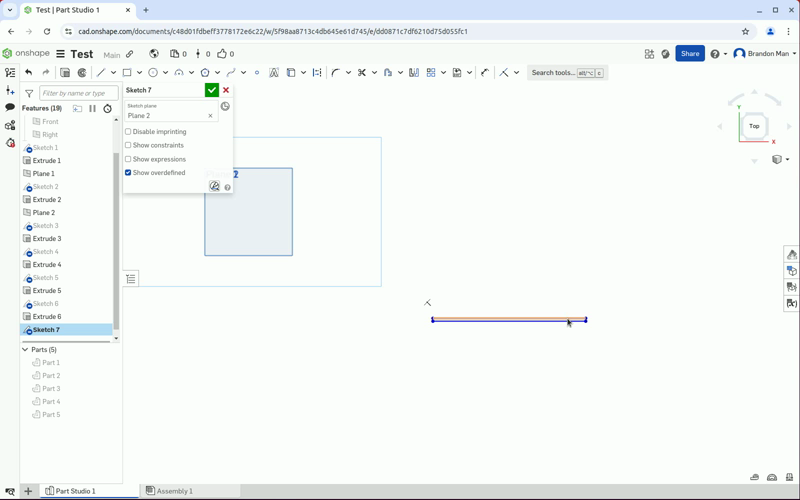
scroll(6)
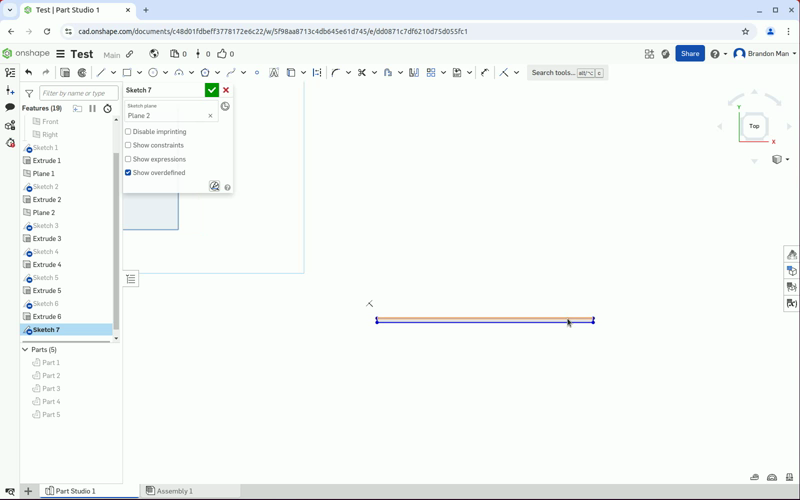
scroll(6)
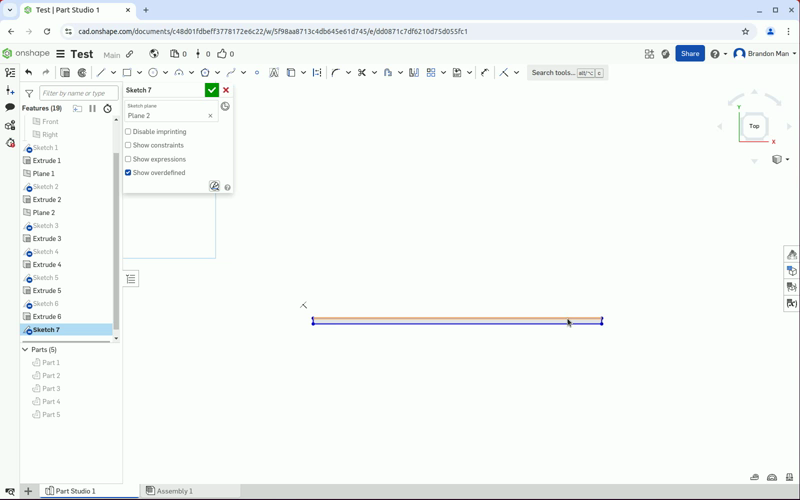
scroll(6)
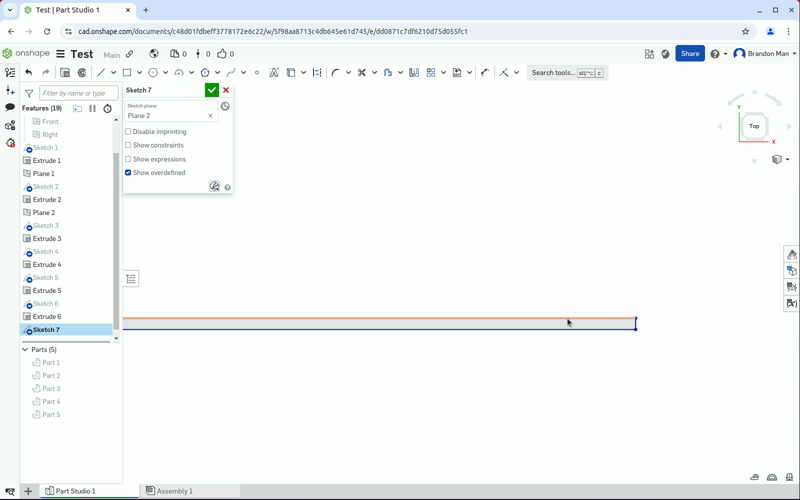
click(567, 318)
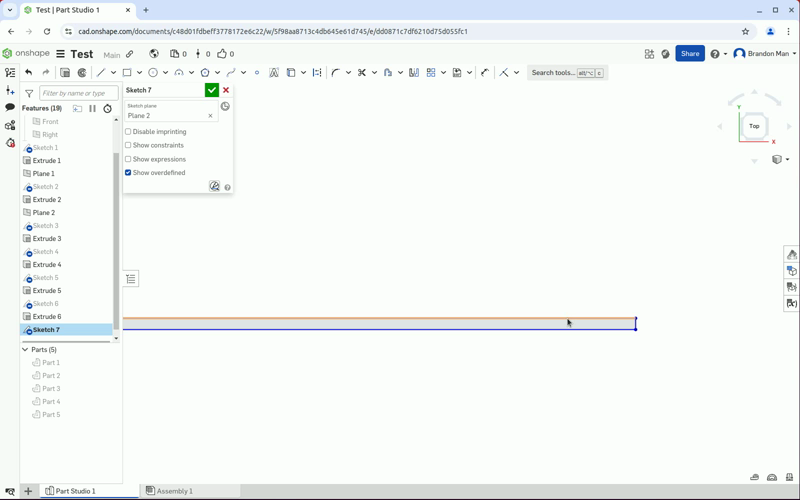
scroll(-6)
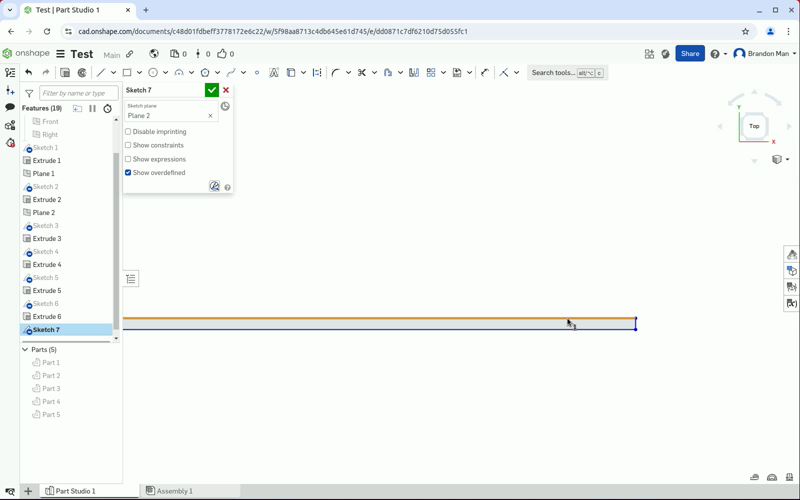
scroll(-6)
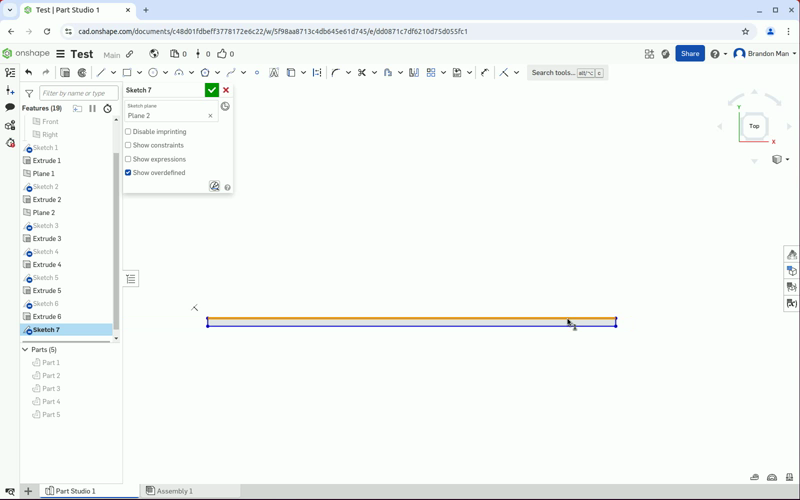
scroll(-6)
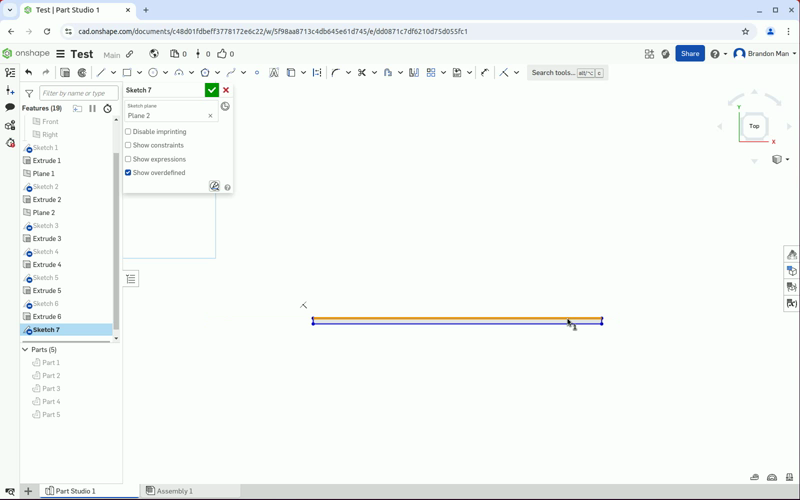
scroll(-6)
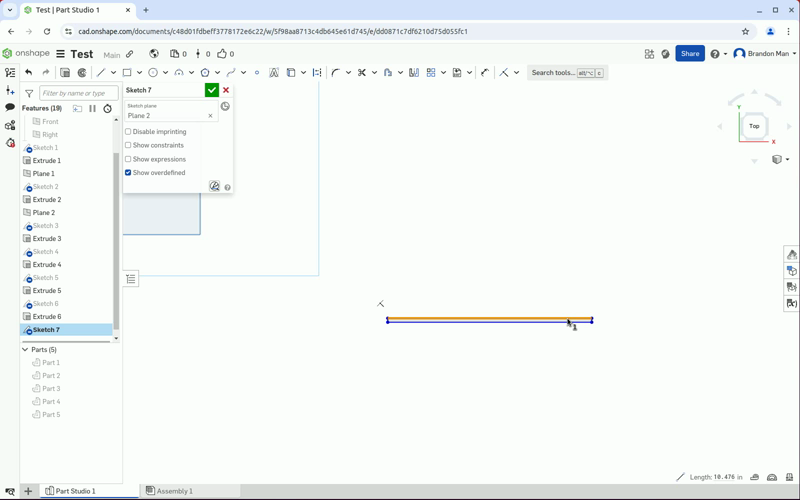
scroll(-6)
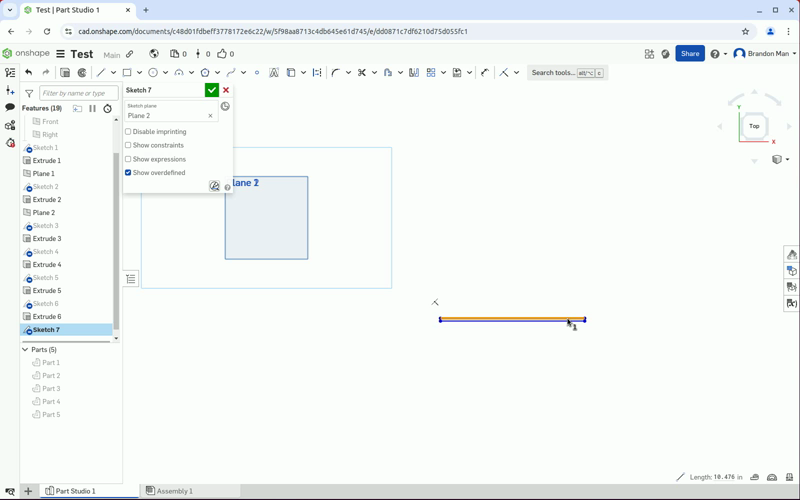
scroll(-6)
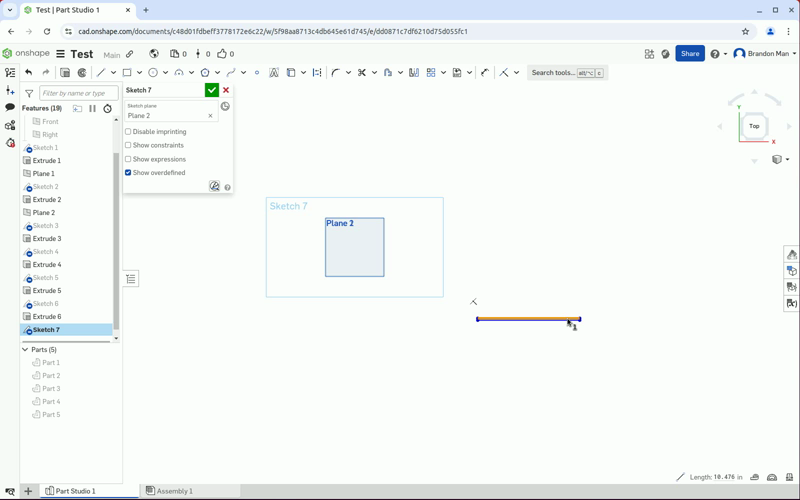
scroll(-6)
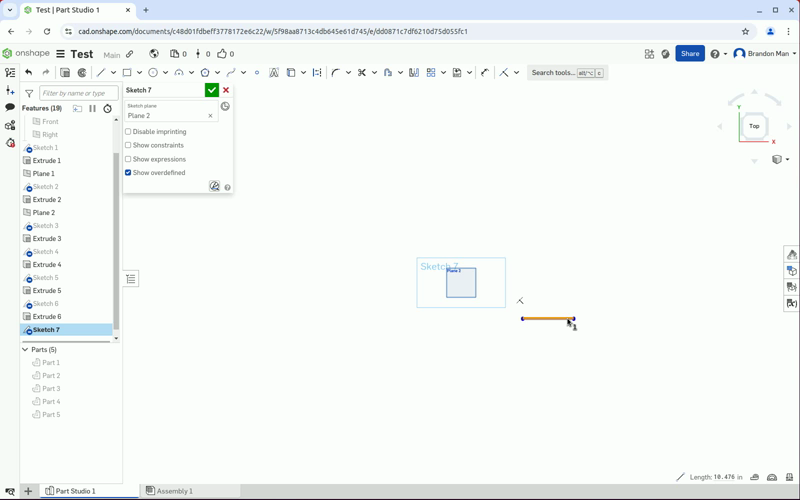
mouse_move(73, 352)
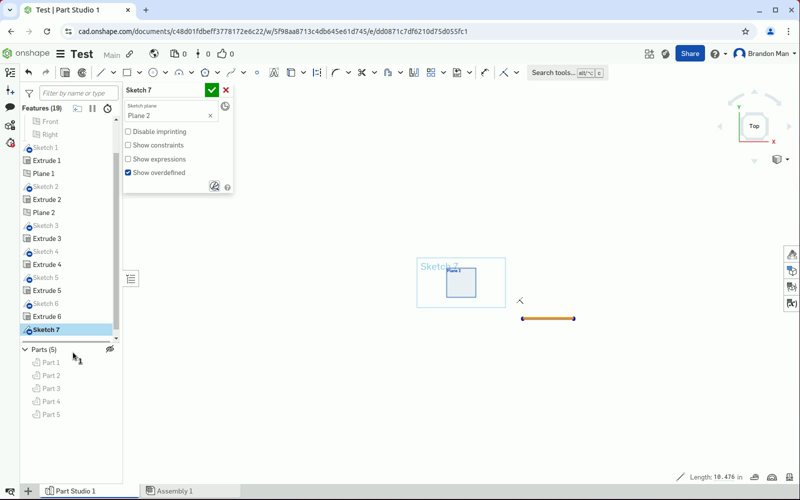
key(shift+y)
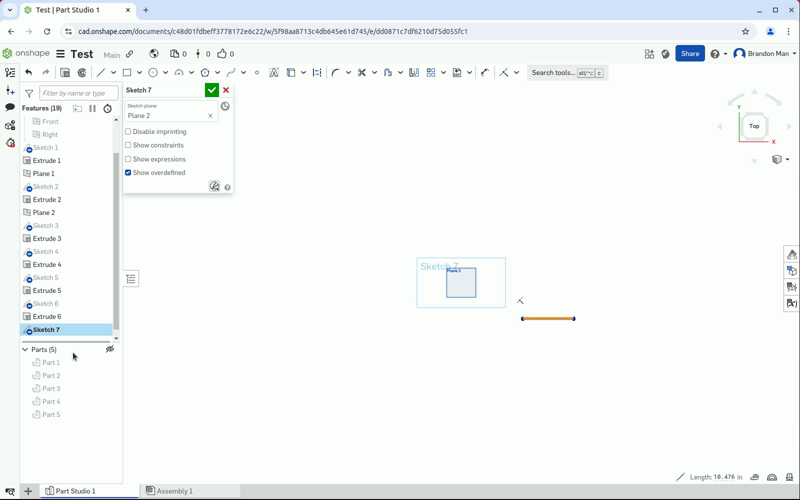
key(shift+e)
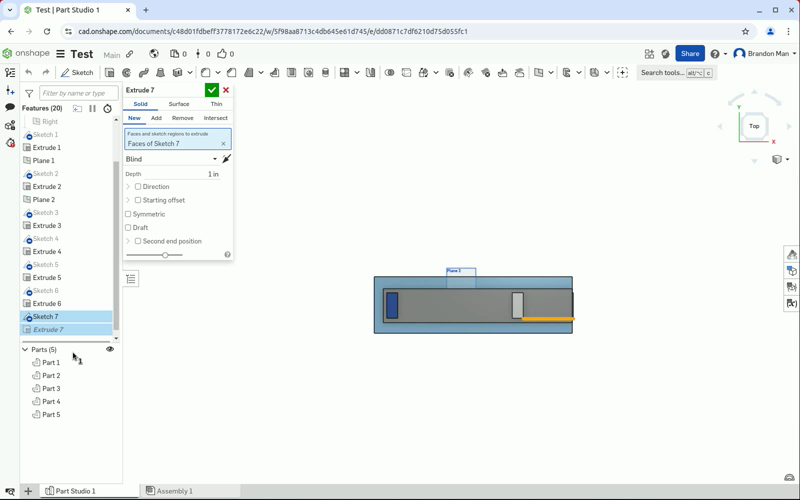
mouse_move(143, 106)
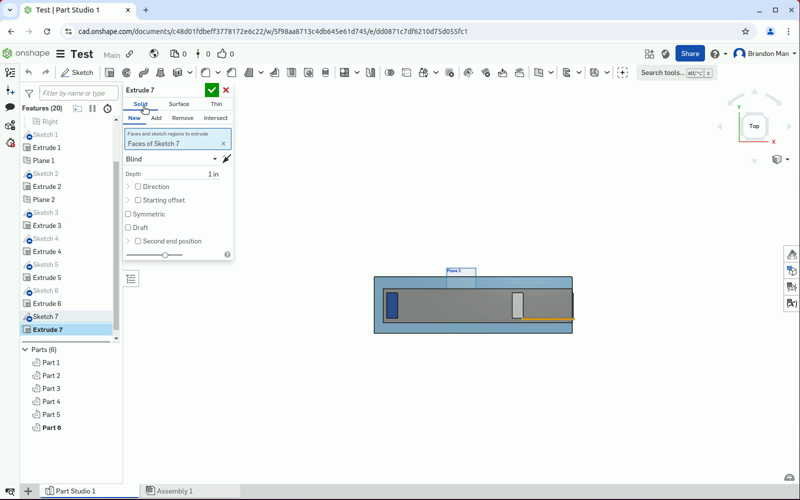
click(143, 106)
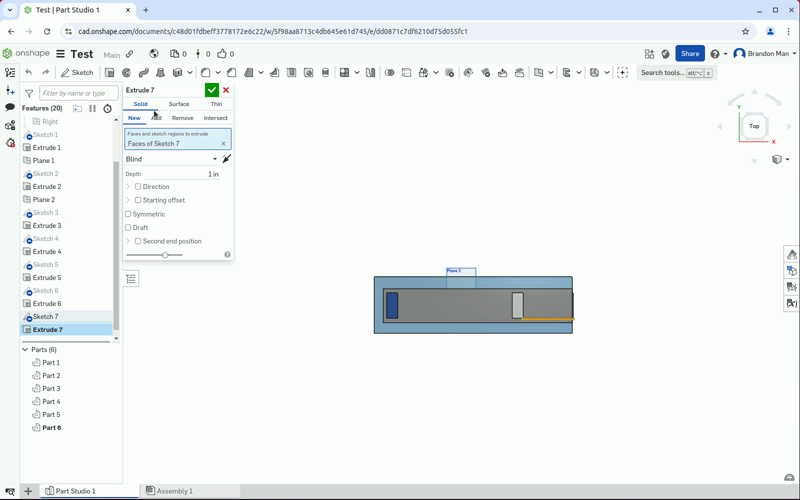
mouse_move(186, 120)
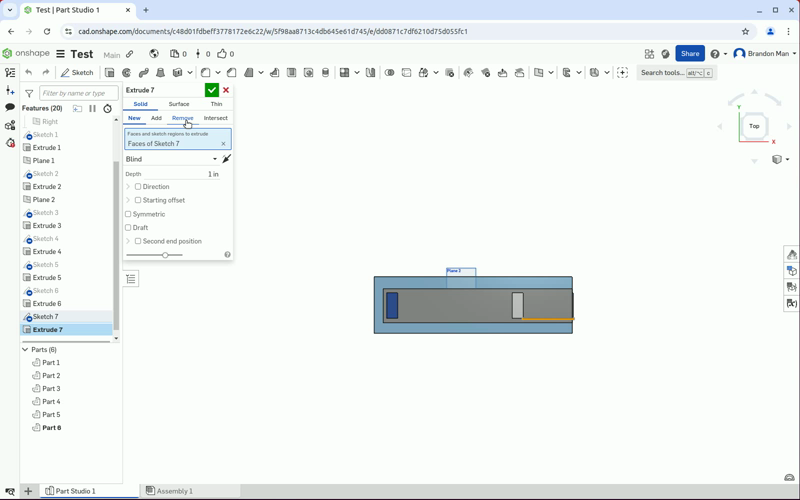
click(186, 120)
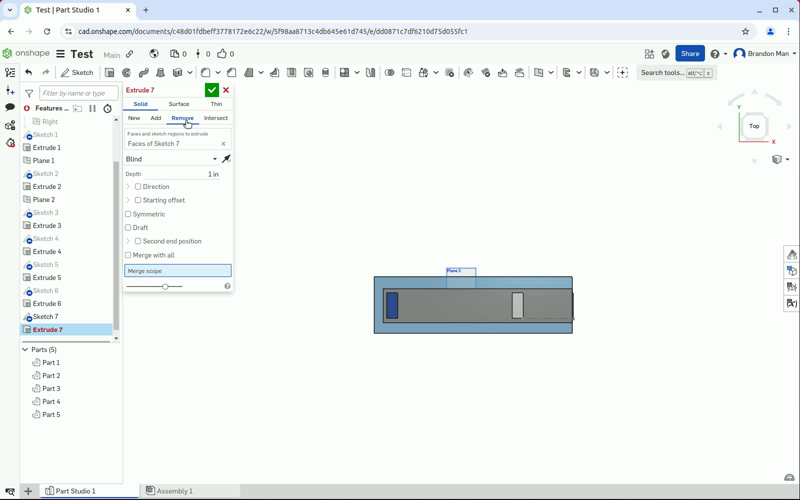
key(tab, 4)
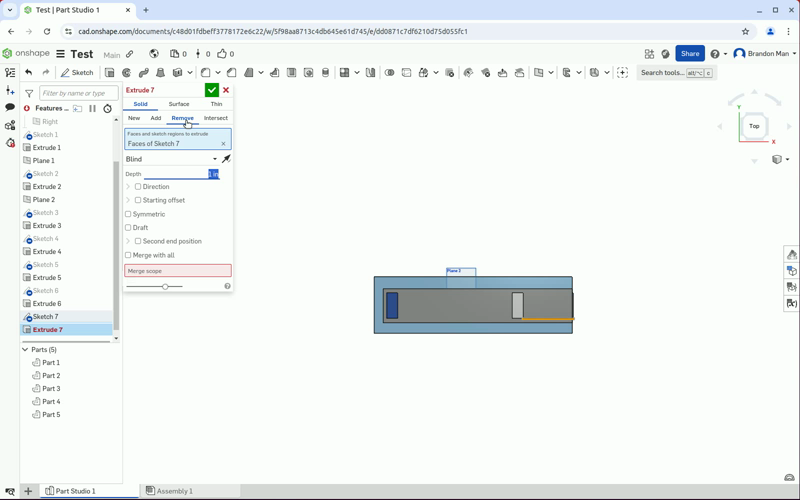
text(0.241)
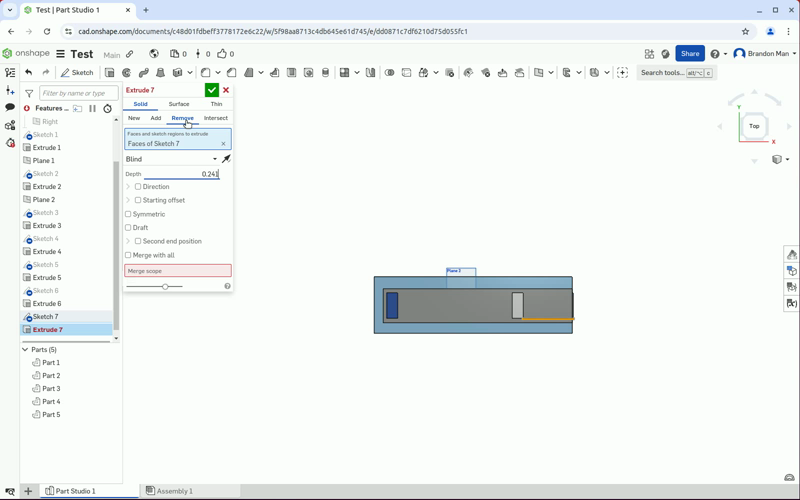
key(tab, 6)
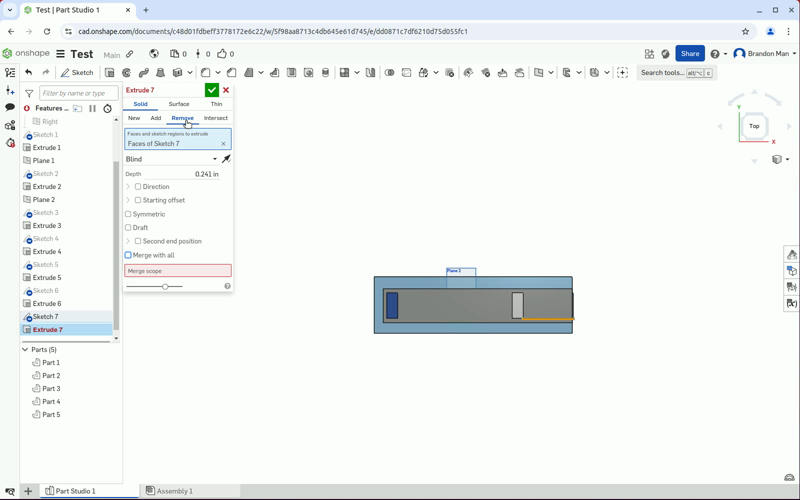
key(space)
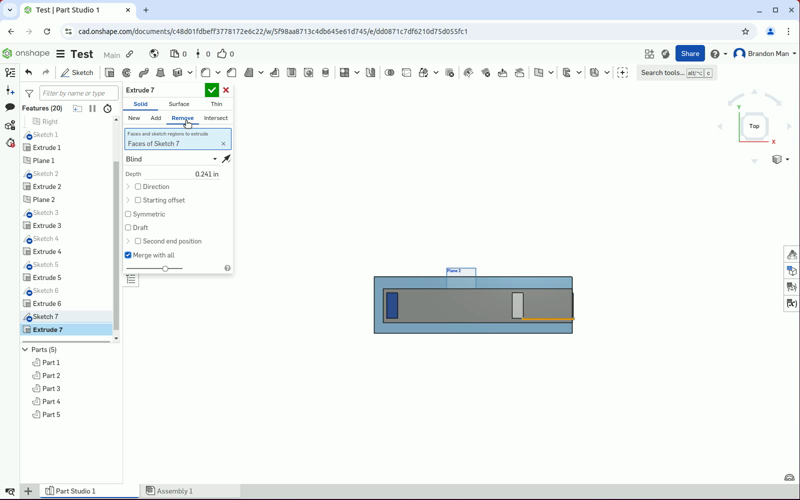
key(enter)
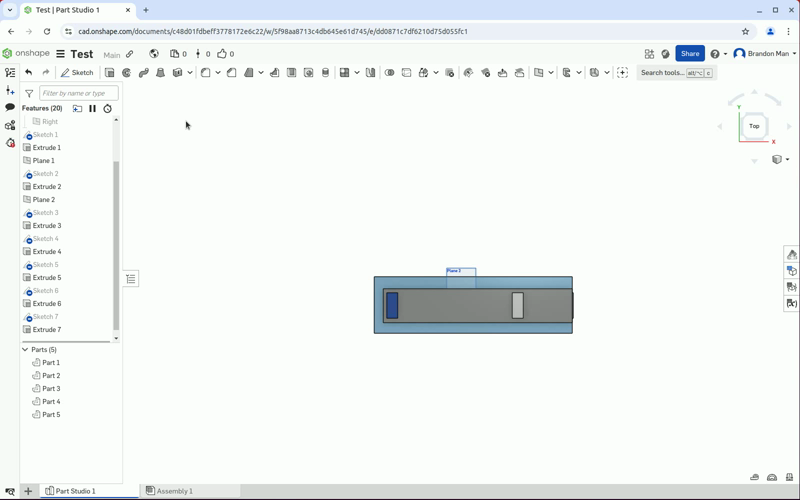
key(shift+h)
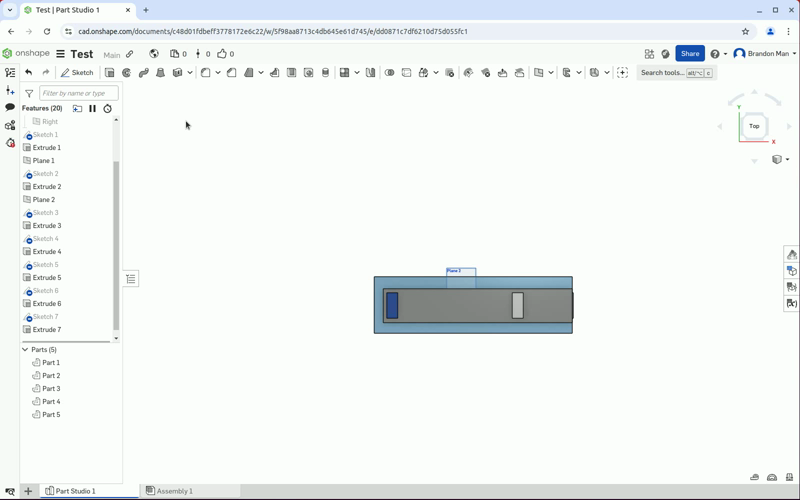
key(shift+h)
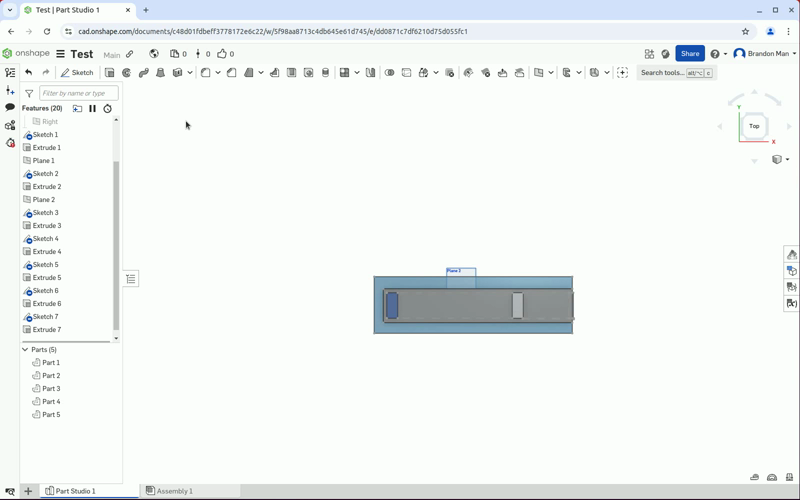
key(shift+7)
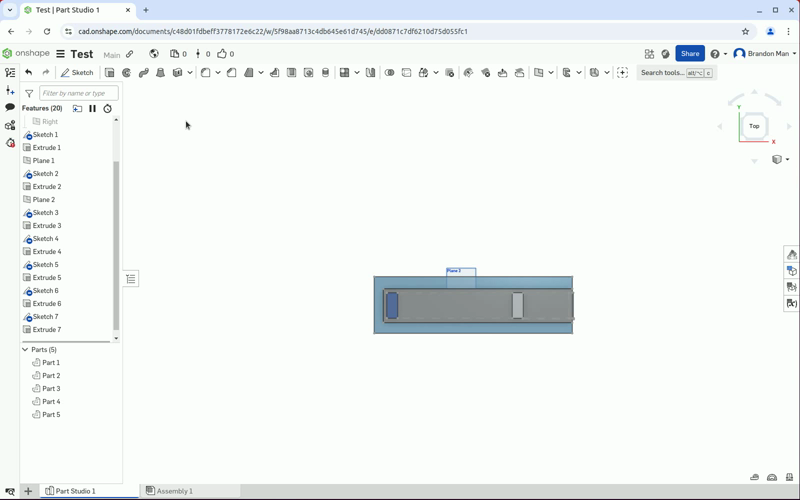
key(up, 3)
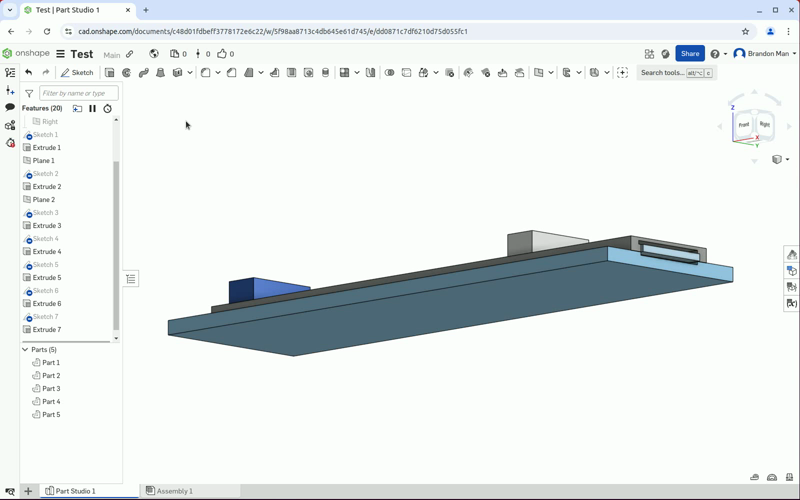
key(left, 3)
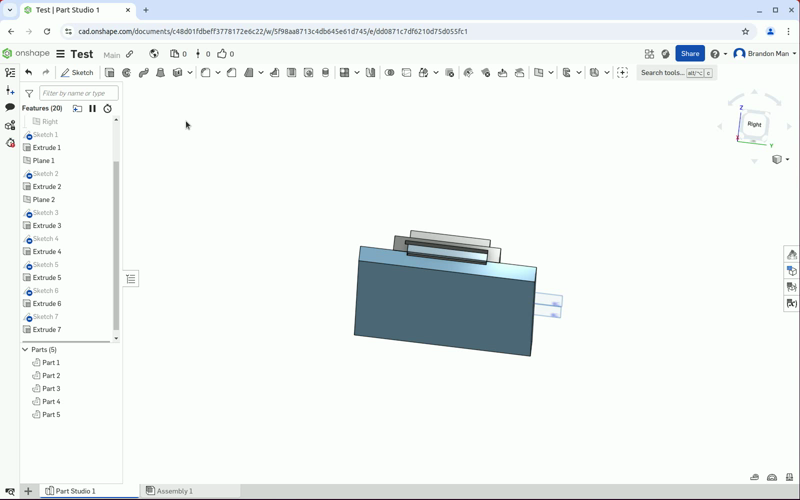
key(right, 3)
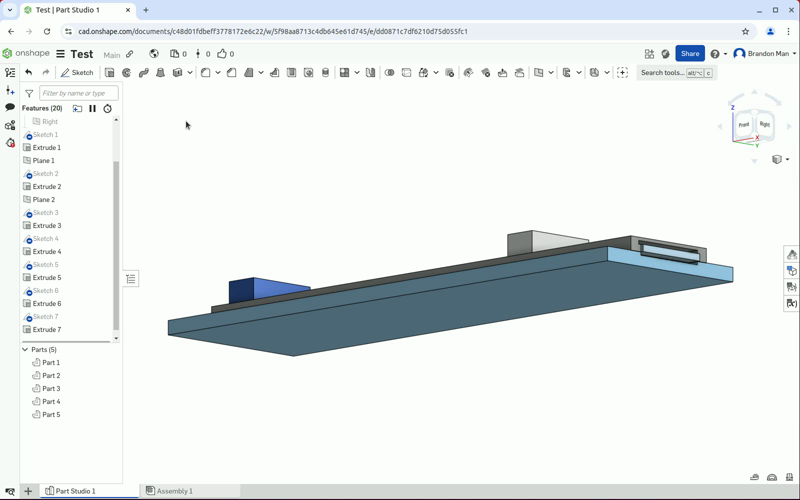
key(down, 3)
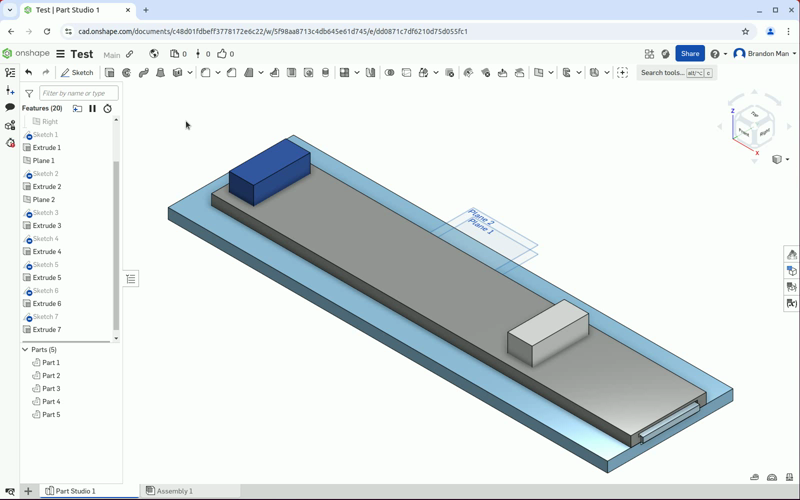
mouse_move(69, 137)
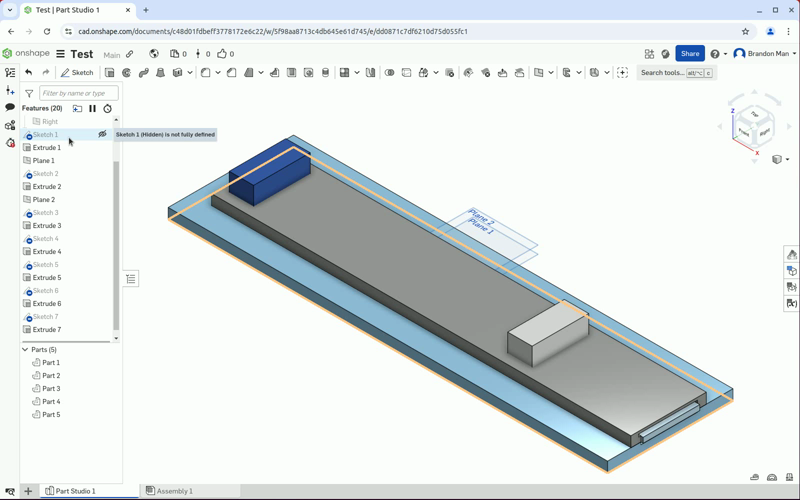
click(69, 137)